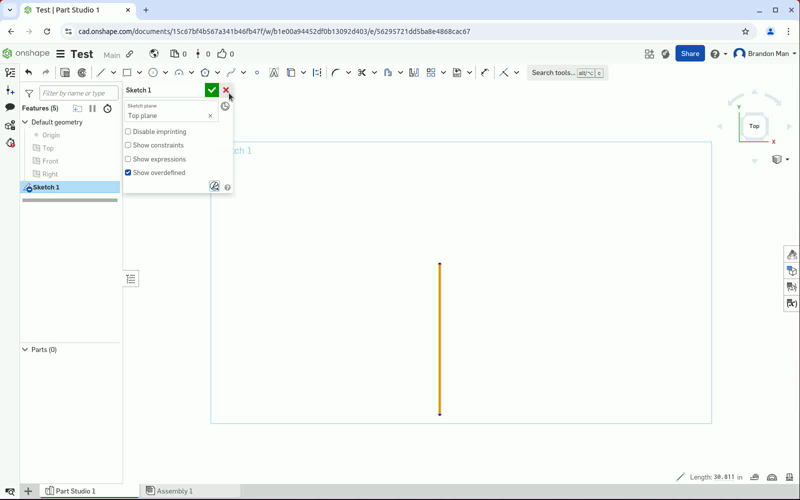
key(shift+h)
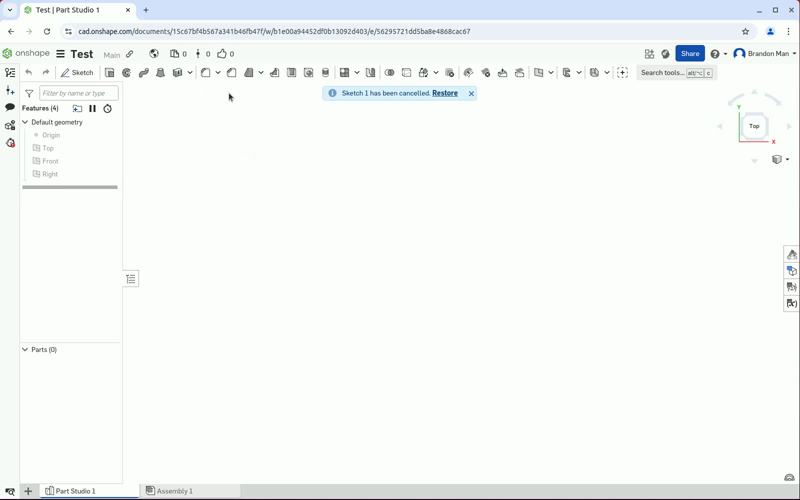
key(shift+s)
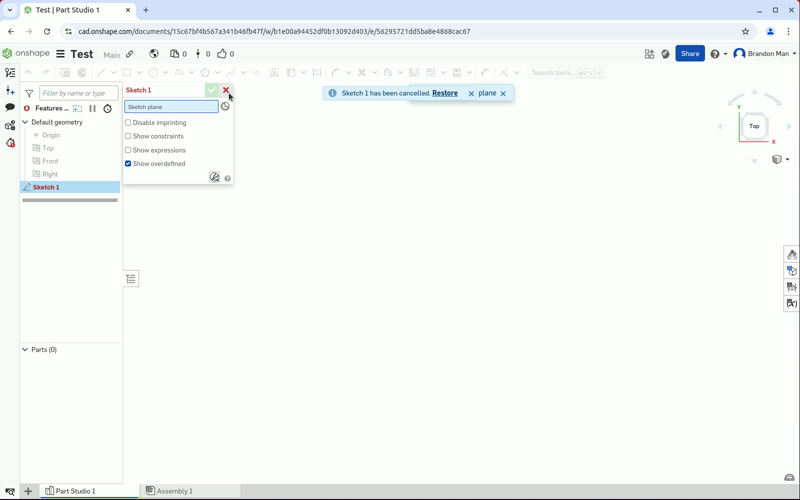
mouse_move(73, 150)
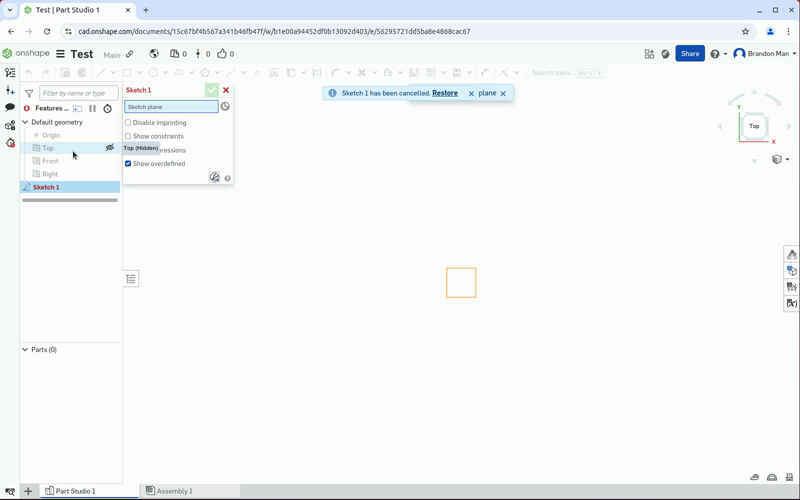
click(73, 150)
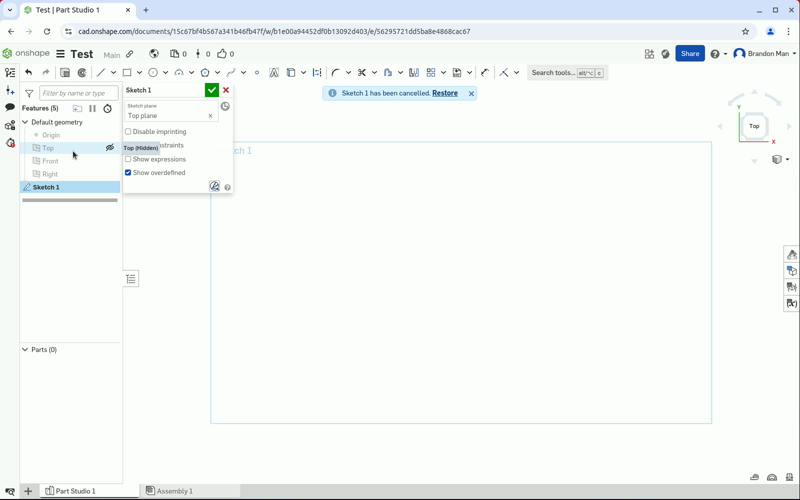
mouse_move(73, 352)
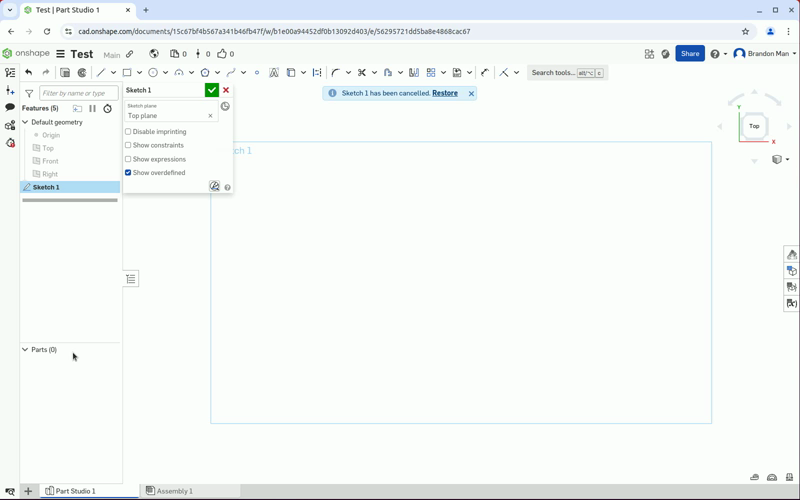
key(y)
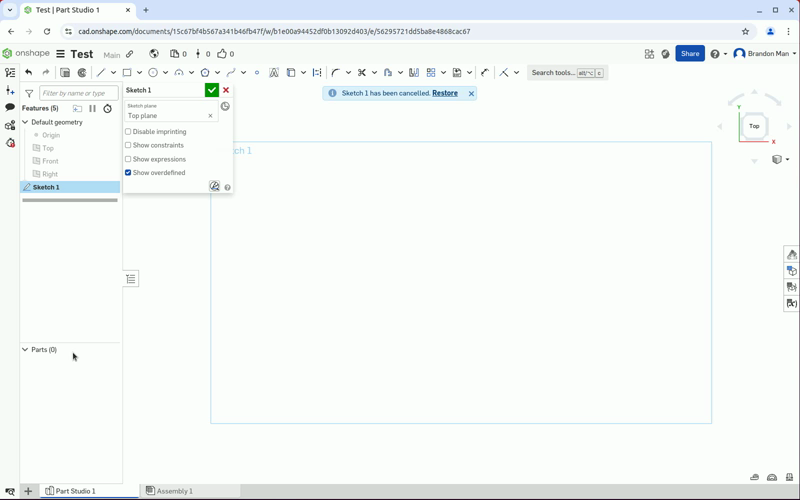
key(l)
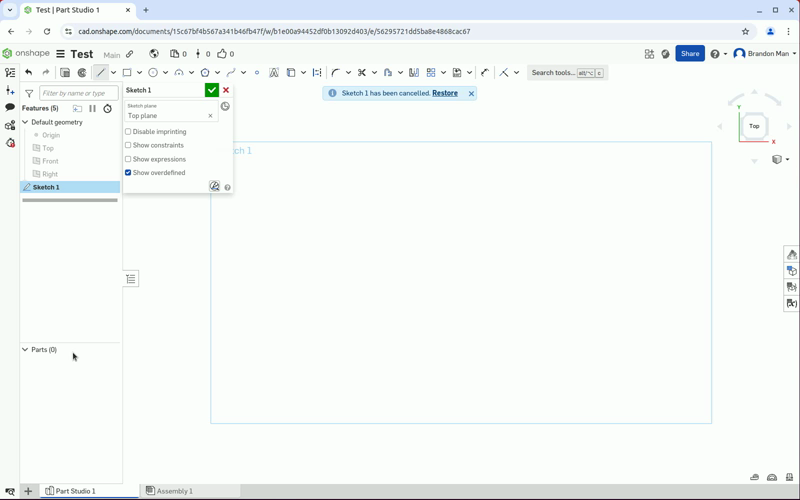
key_down(shift)
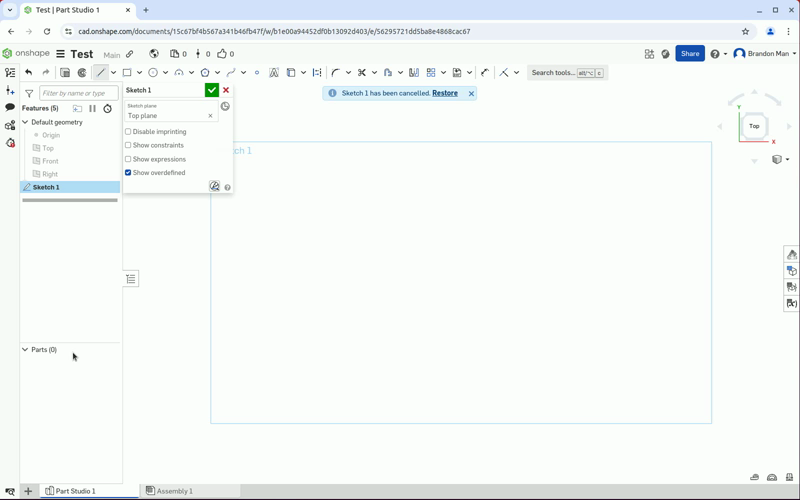
mouse_move(460, 282)
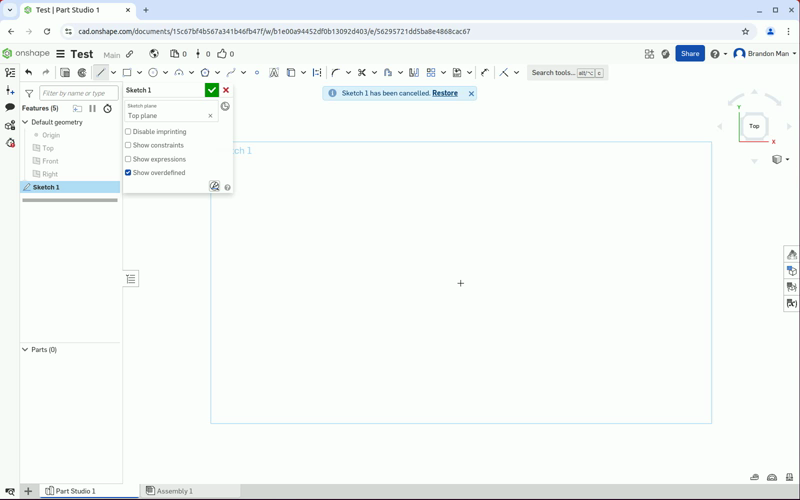
click(460, 282)
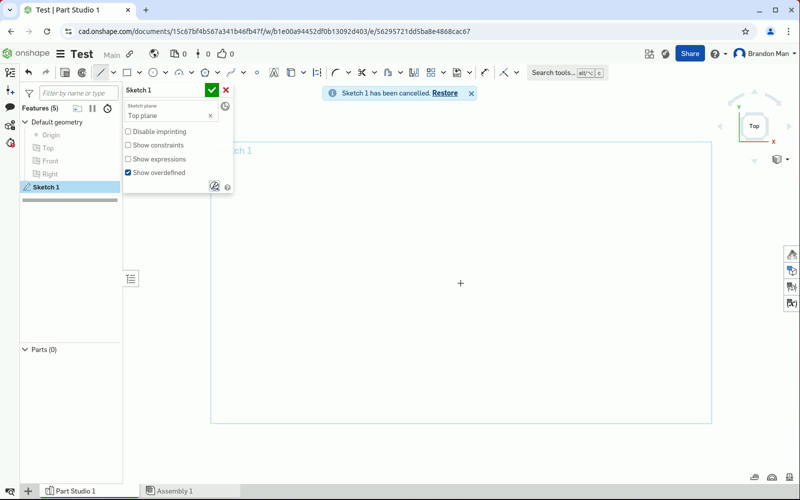
key_up(shift)
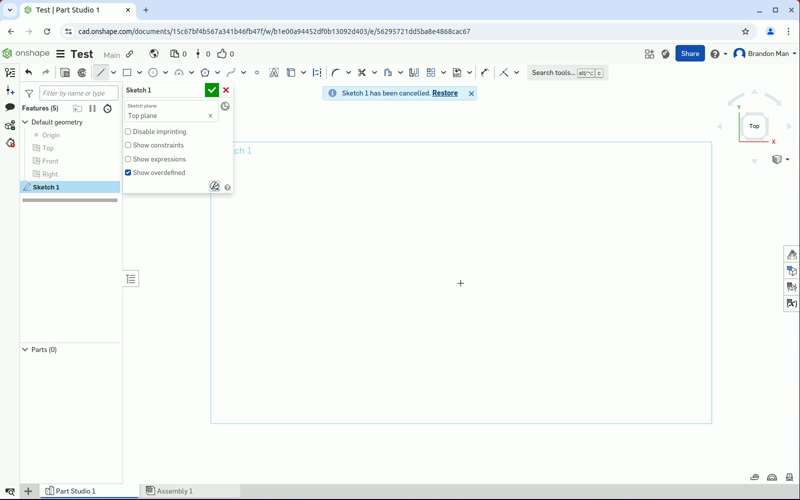
key_down(shift)
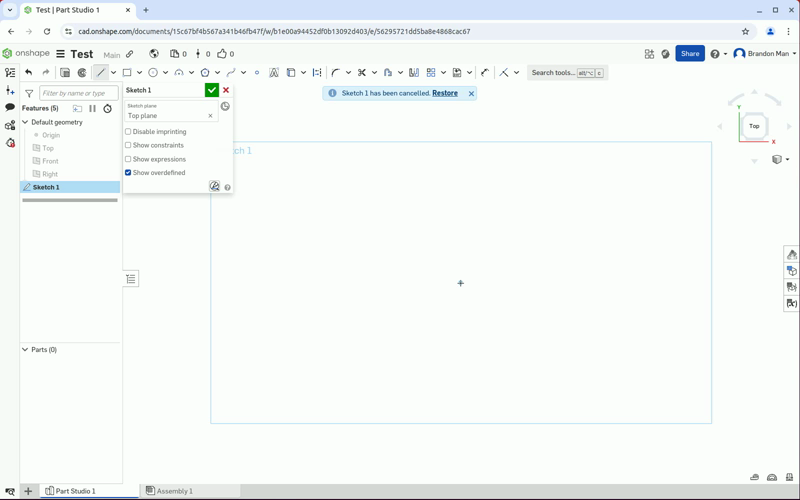
mouse_move(490, 282)
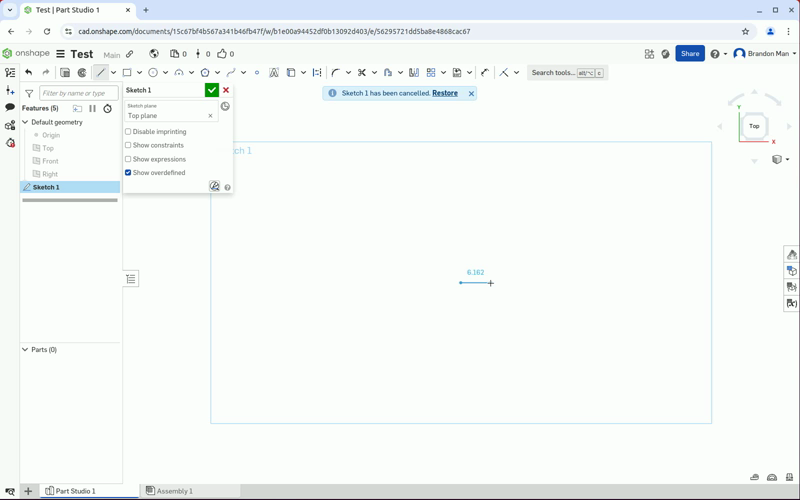
mouse_move(499, 282)
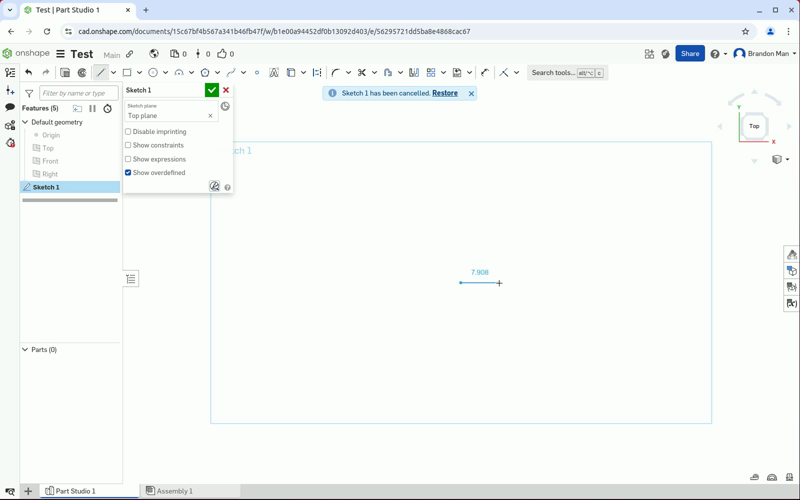
click(499, 282)
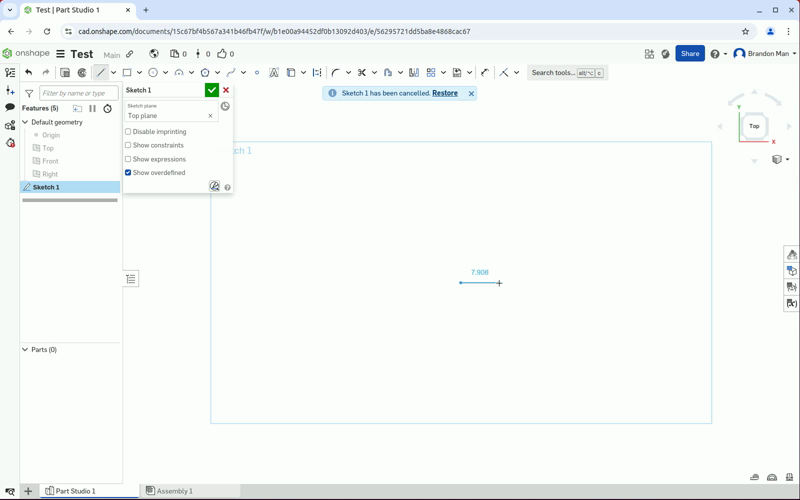
key_up(shift)
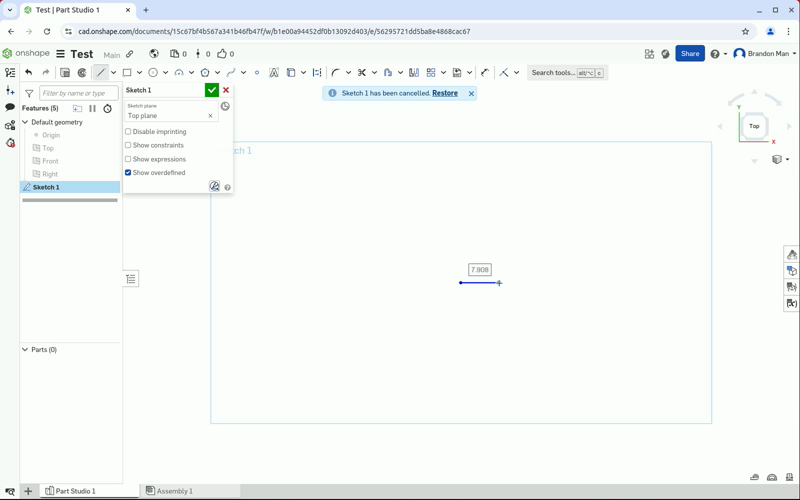
key_down(shift)
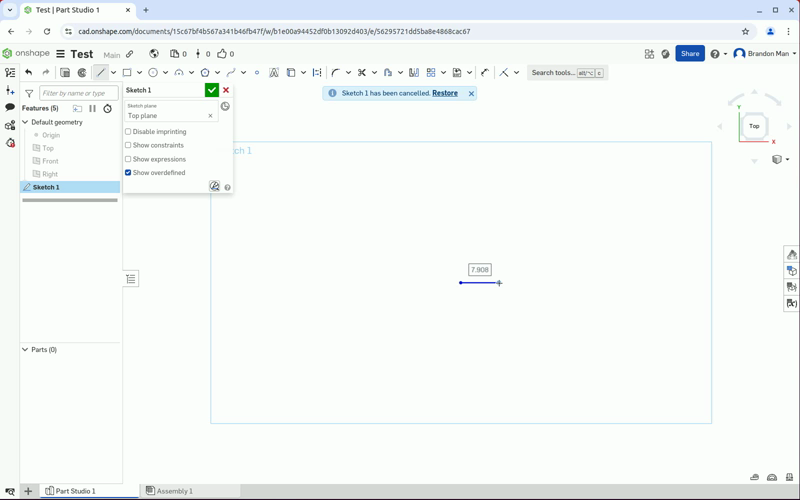
mouse_move(529, 282)
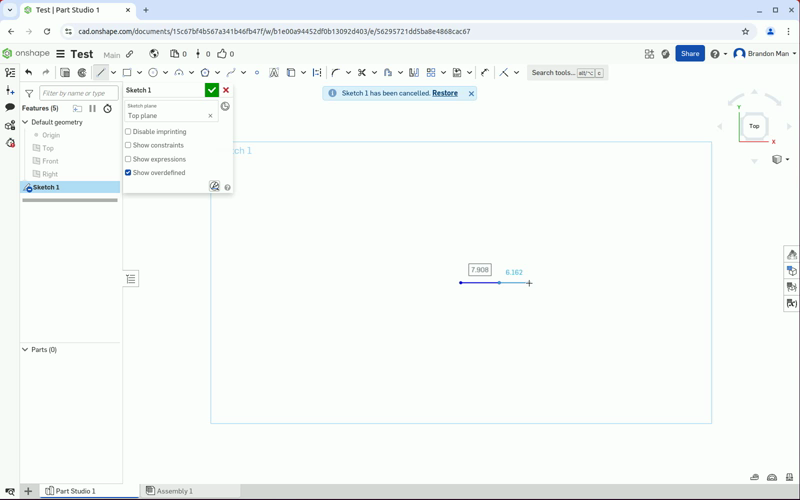
mouse_move(499, 244)
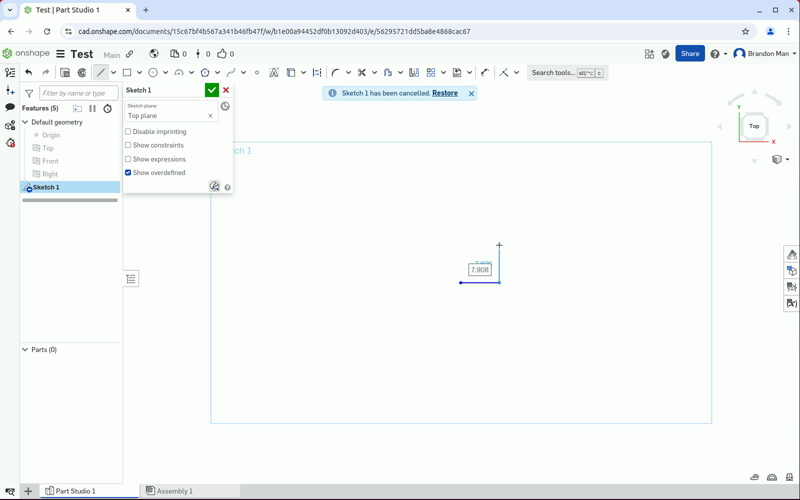
click(499, 244)
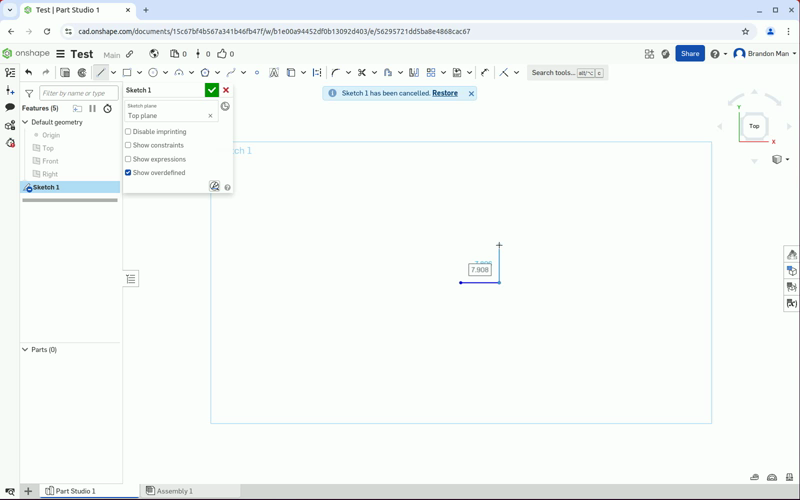
key_up(shift)
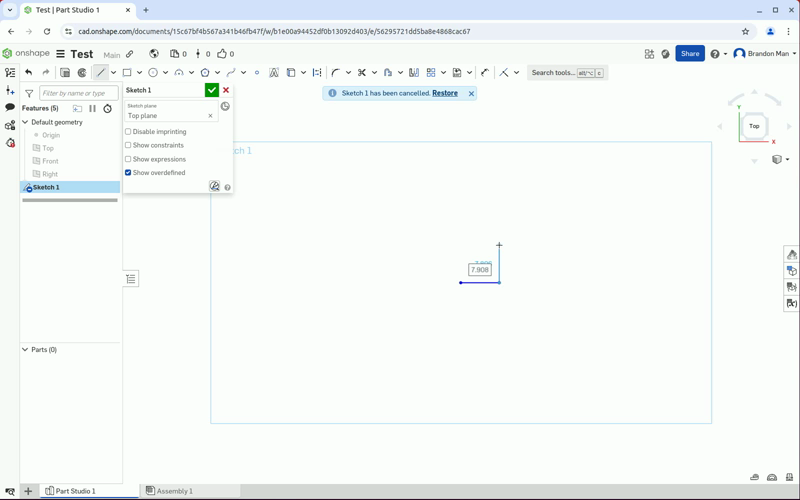
key_down(shift)
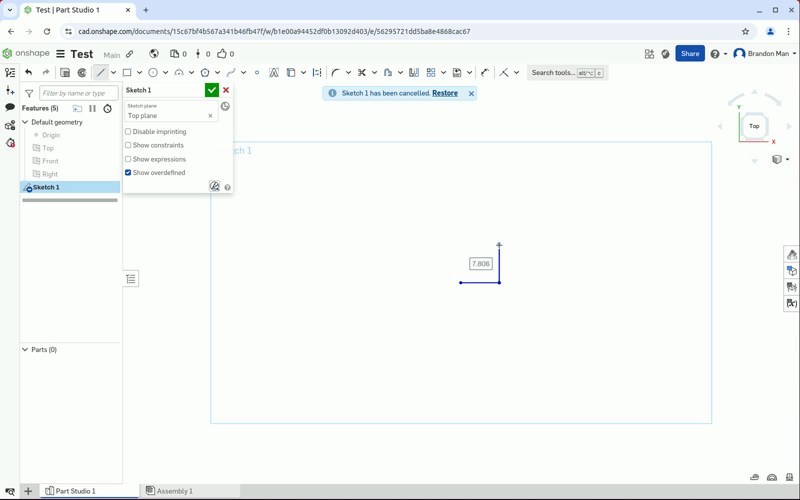
mouse_move(529, 244)
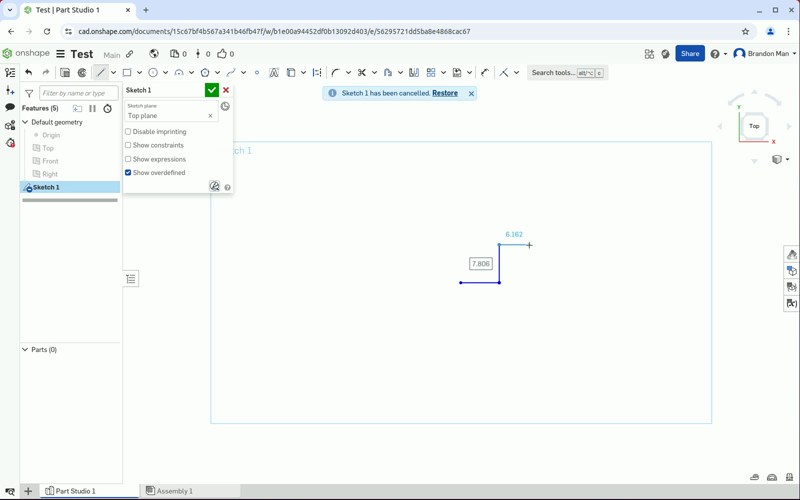
mouse_move(460, 244)
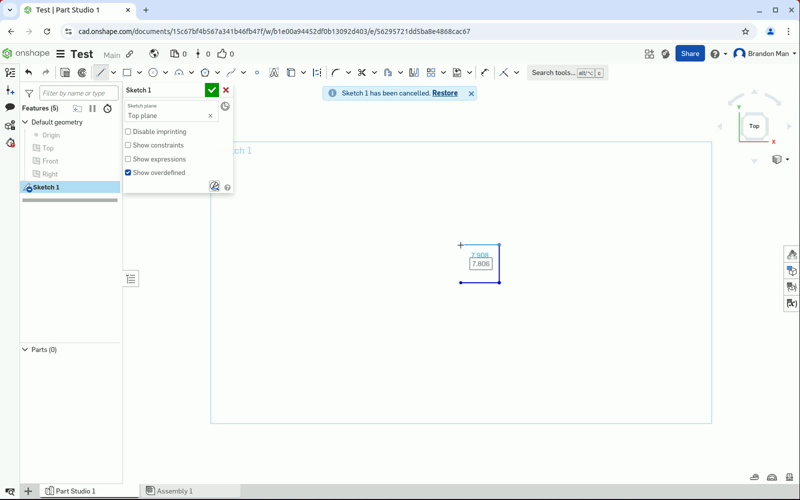
click(460, 244)
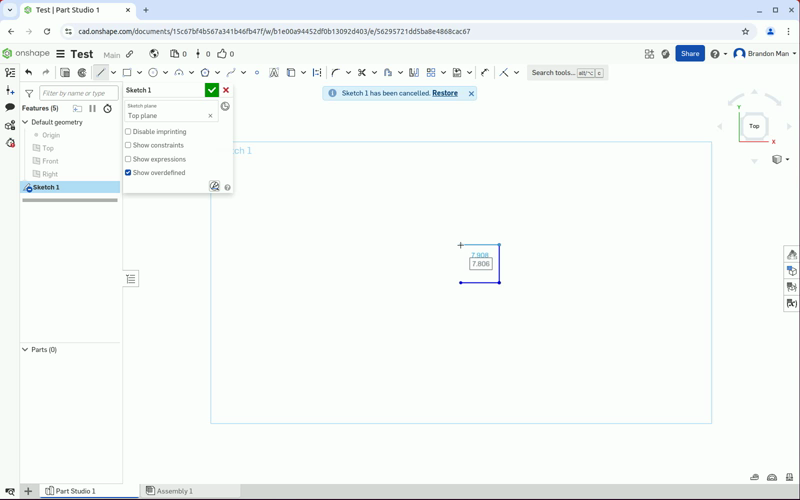
key_up(shift)
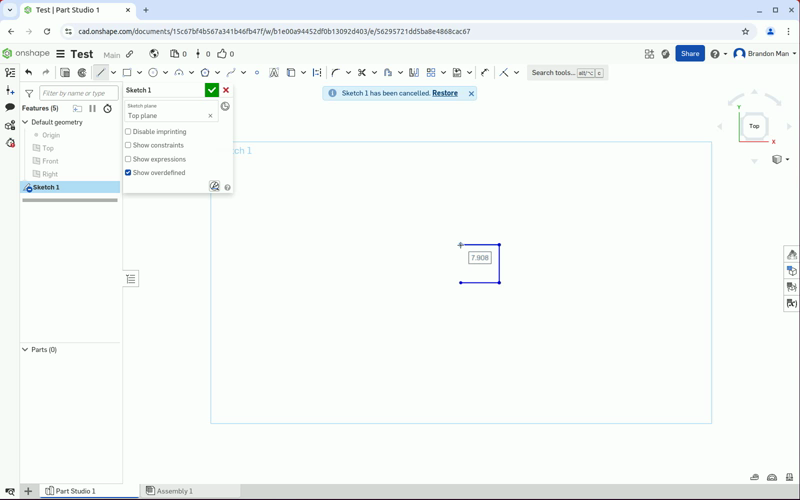
mouse_move(490, 244)
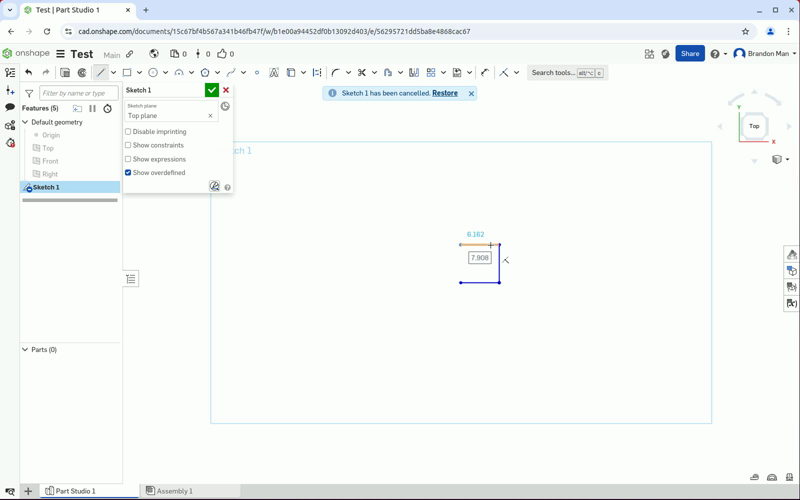
key_down(shift)
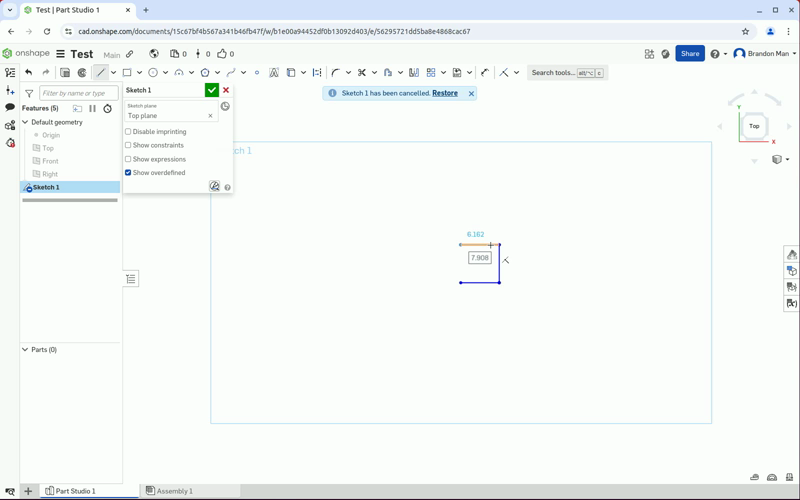
mouse_move(460, 282)
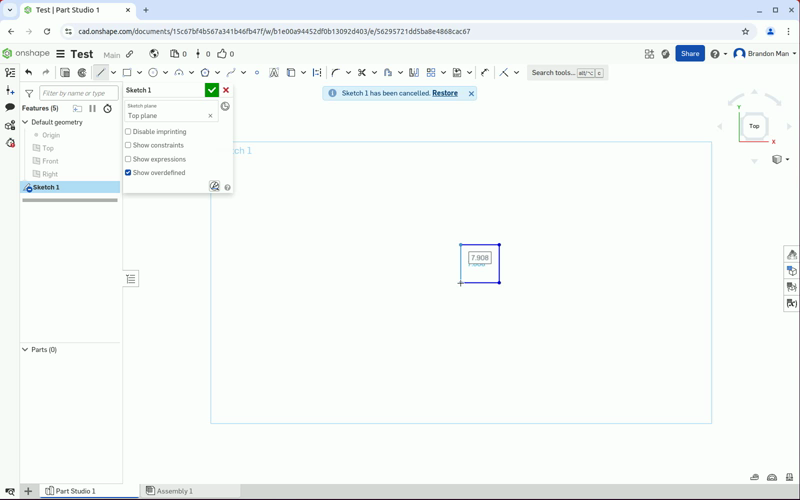
key_up(shift)
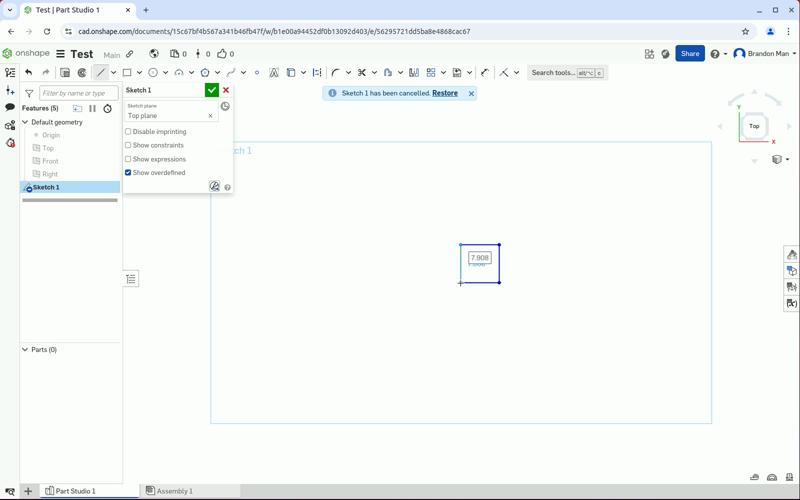
click(460, 282)
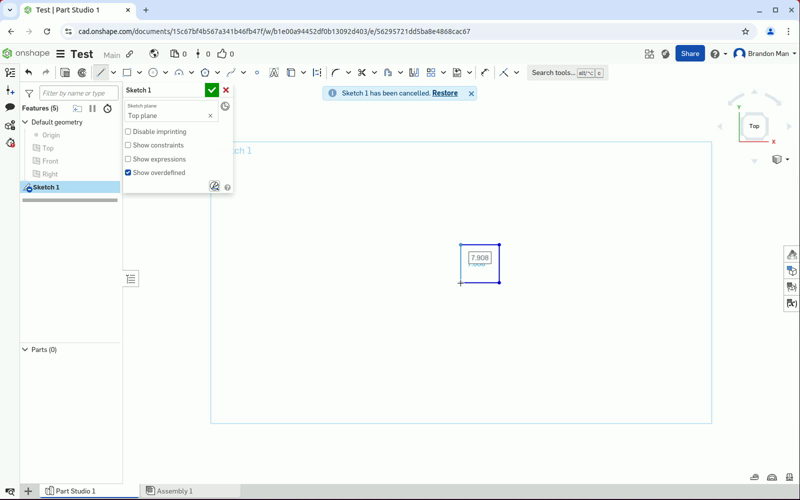
key(esc)
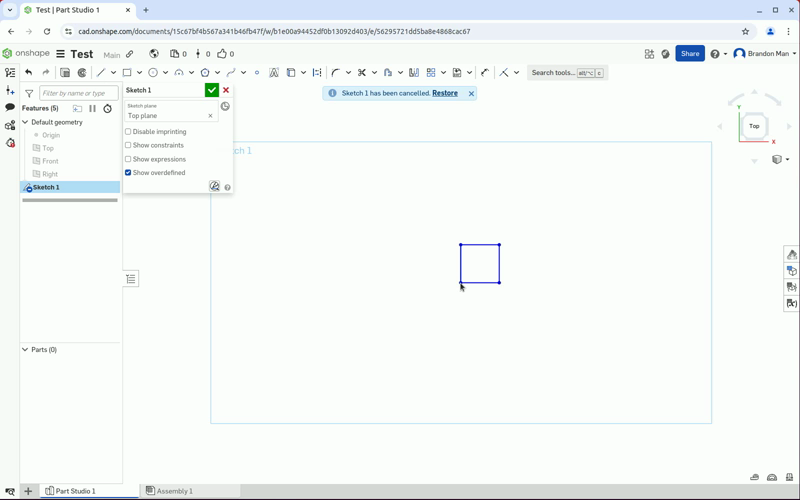
mouse_move(487, 273)
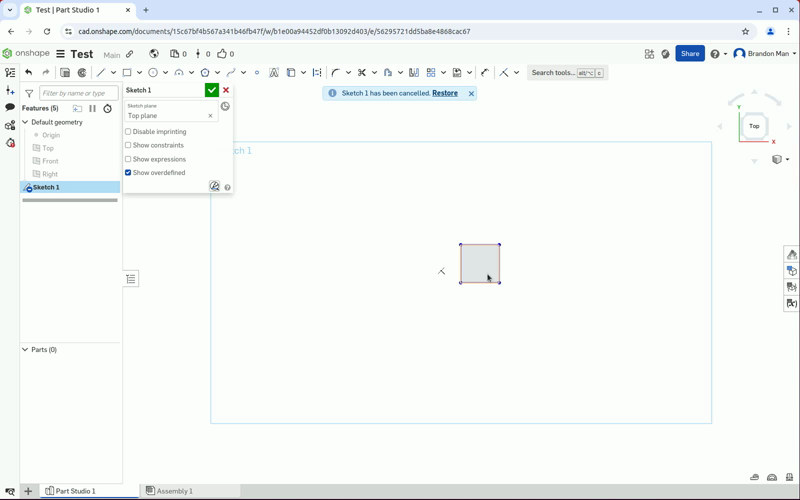
scroll(6)
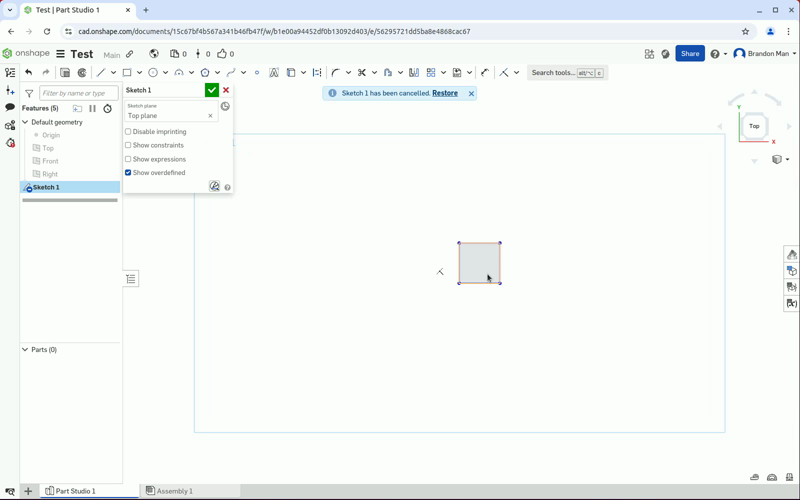
scroll(6)
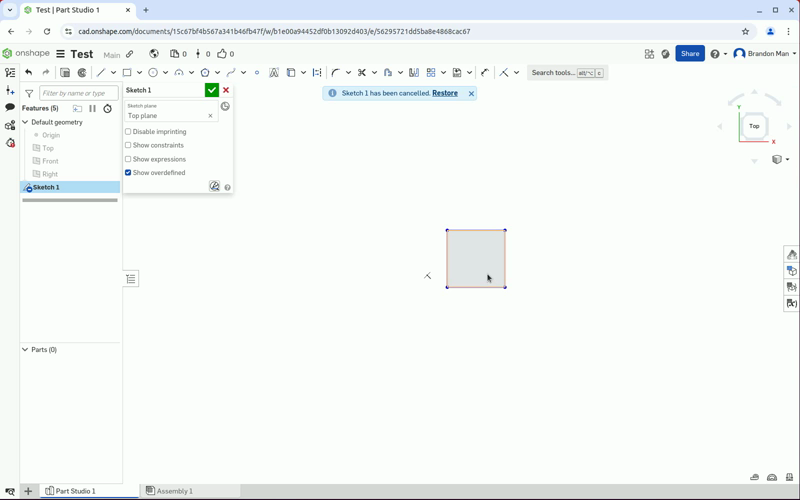
scroll(6)
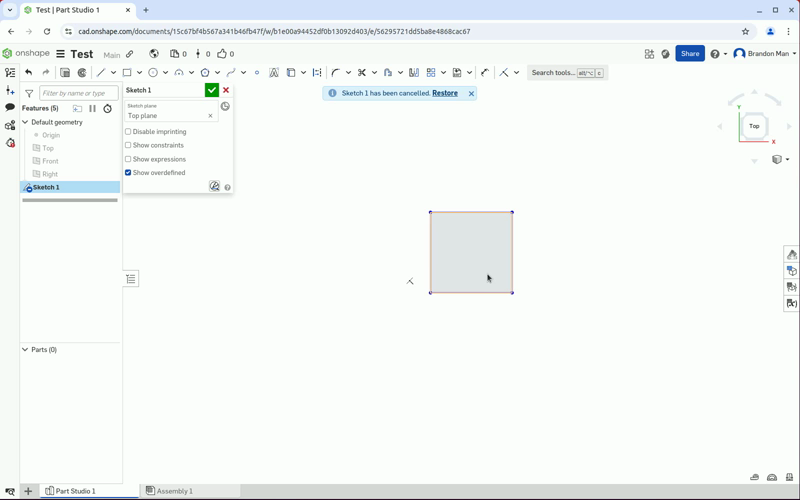
scroll(6)
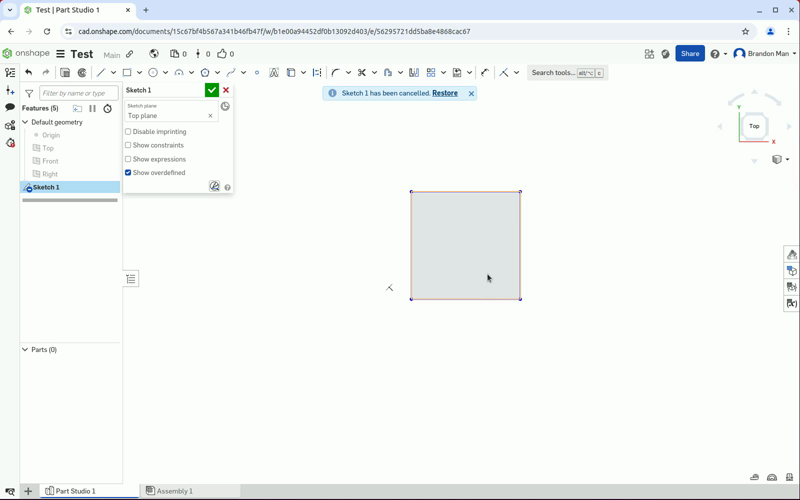
scroll(6)
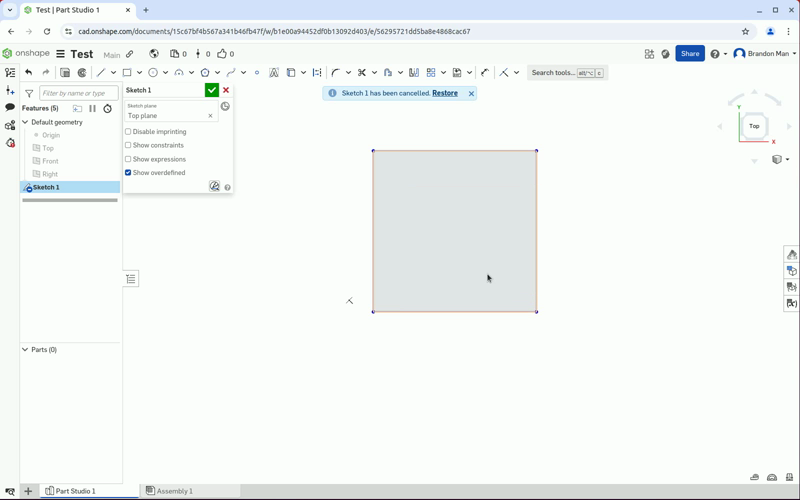
scroll(6)
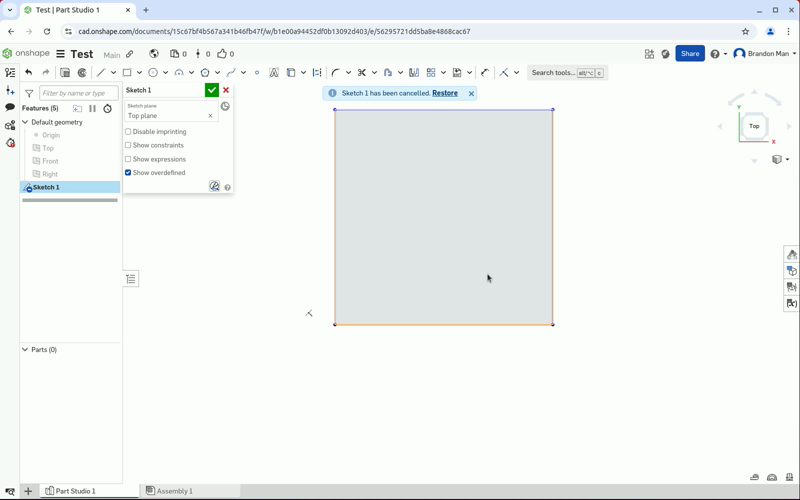
scroll(6)
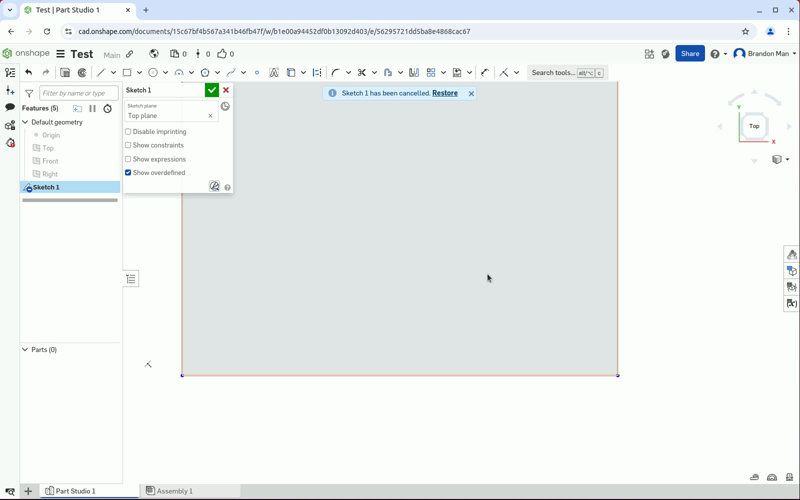
click(487, 273)
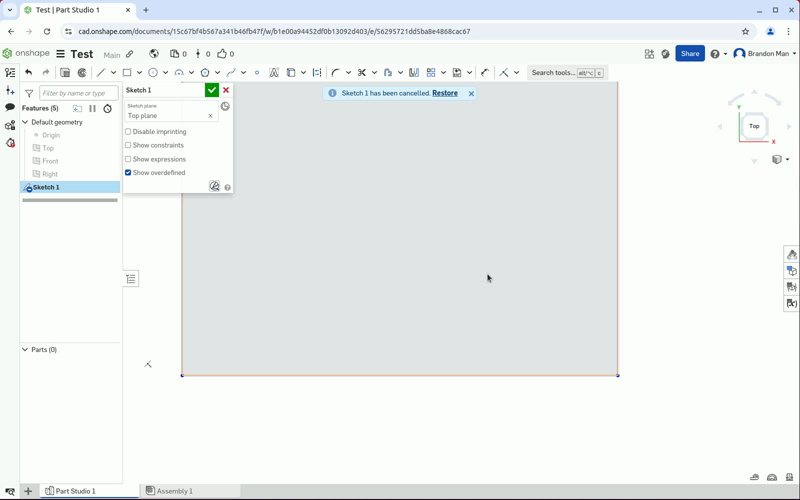
scroll(-6)
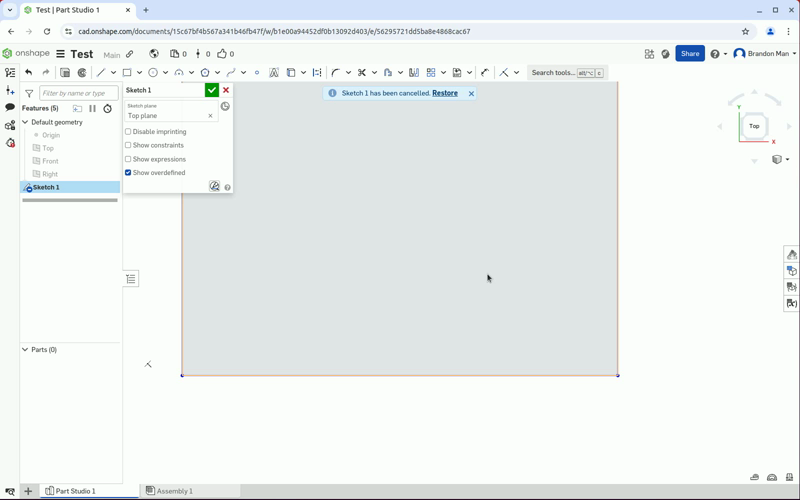
scroll(-6)
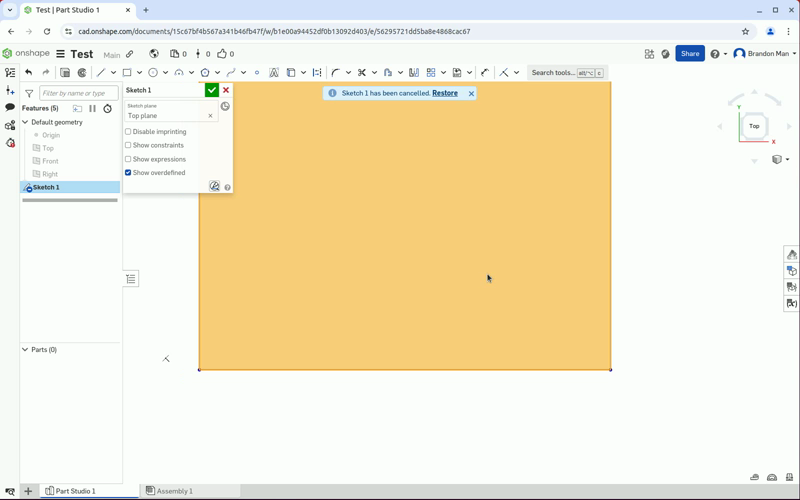
scroll(-6)
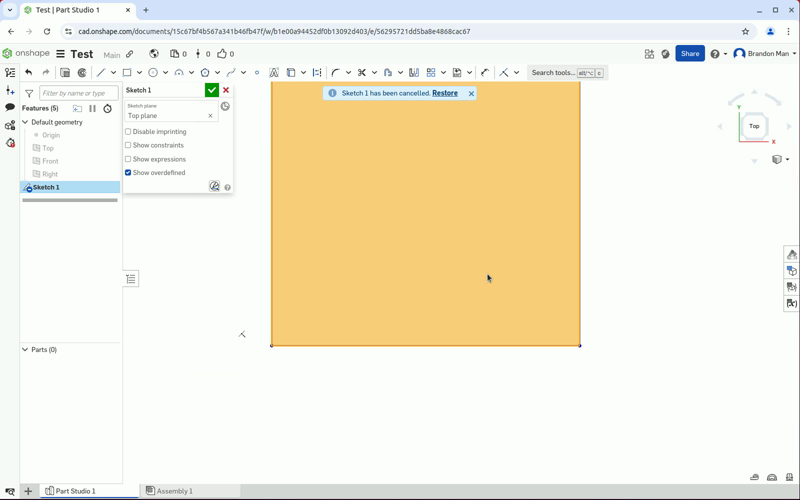
scroll(-6)
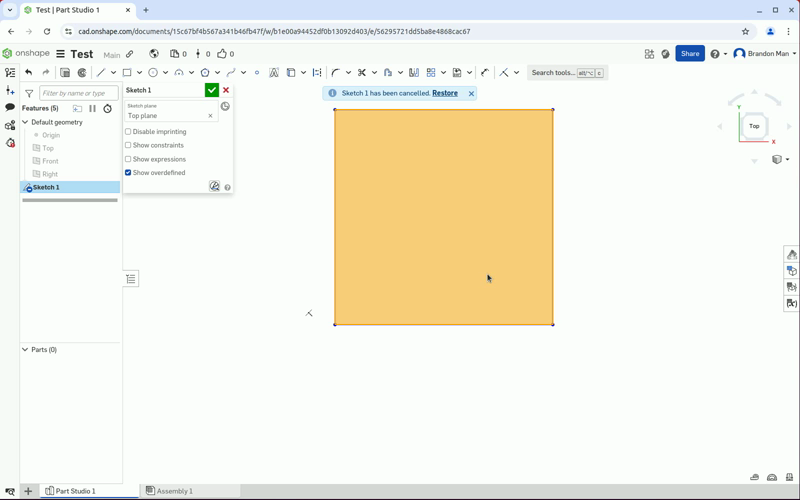
scroll(-6)
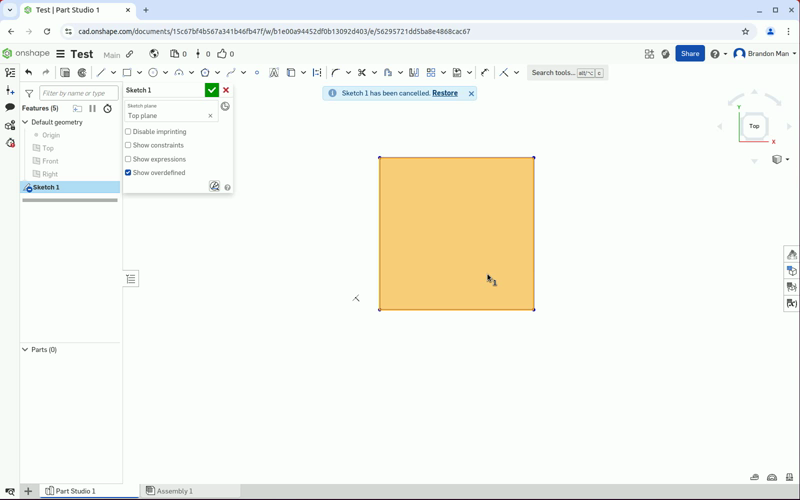
scroll(-6)
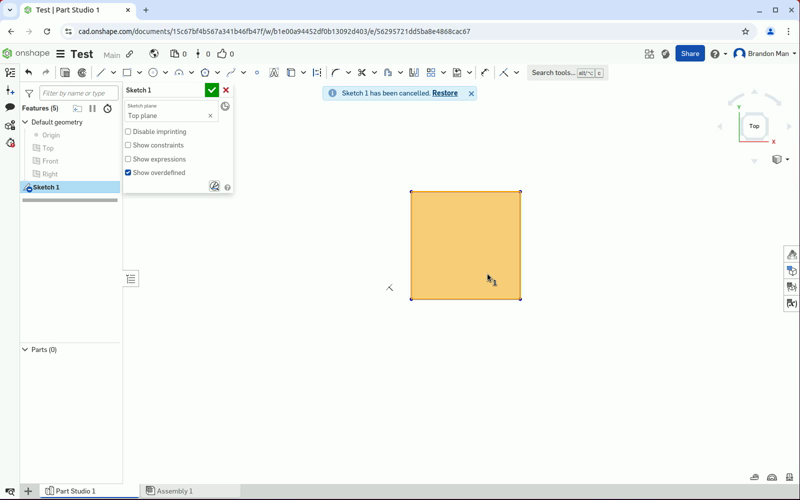
scroll(-6)
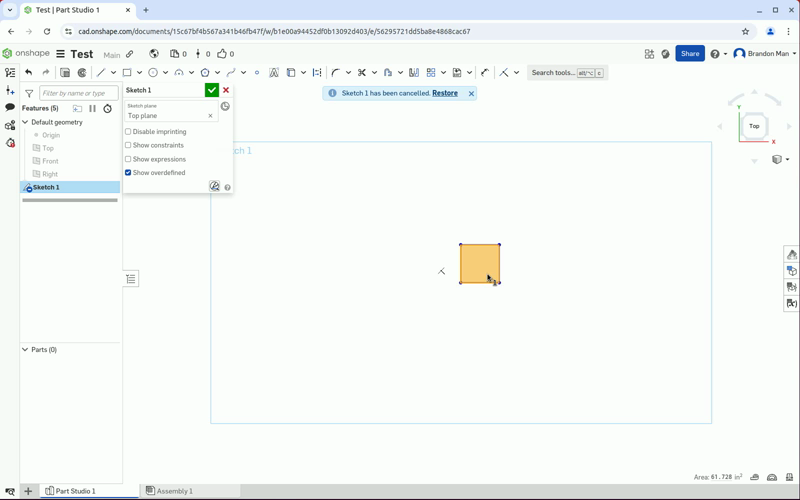
mouse_move(73, 352)
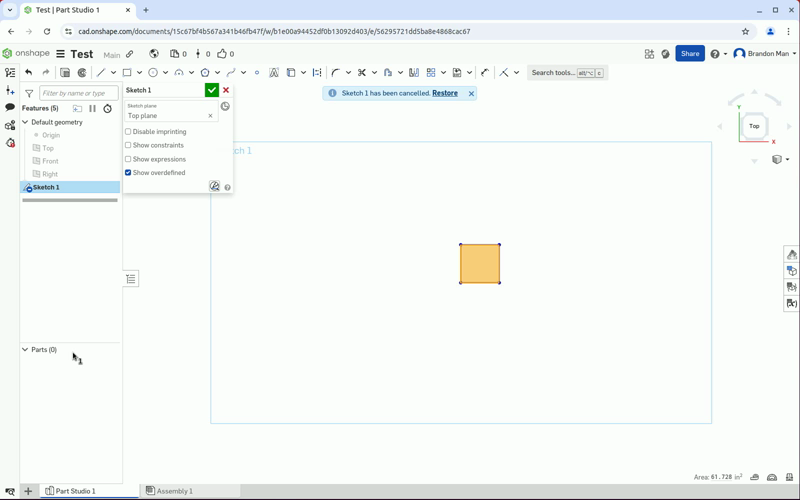
key(shift+y)
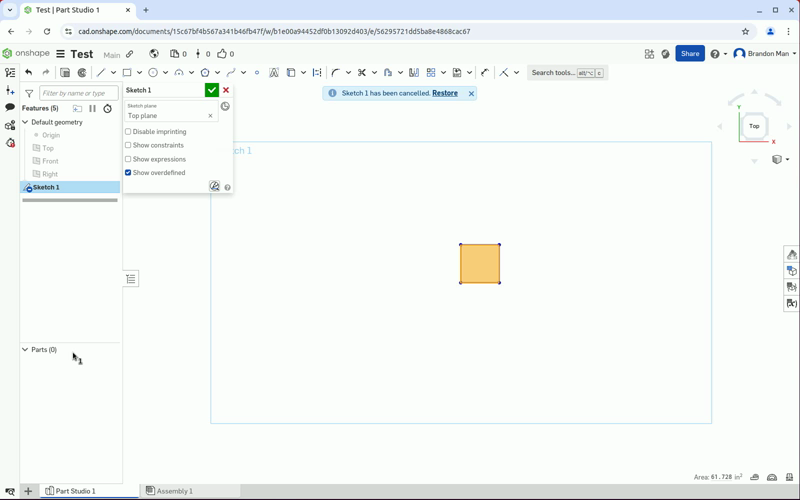
key(shift+e)
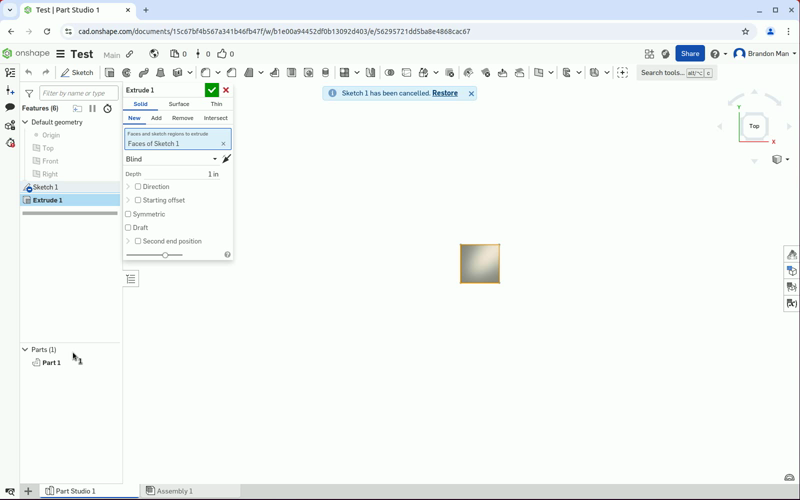
mouse_move(143, 106)
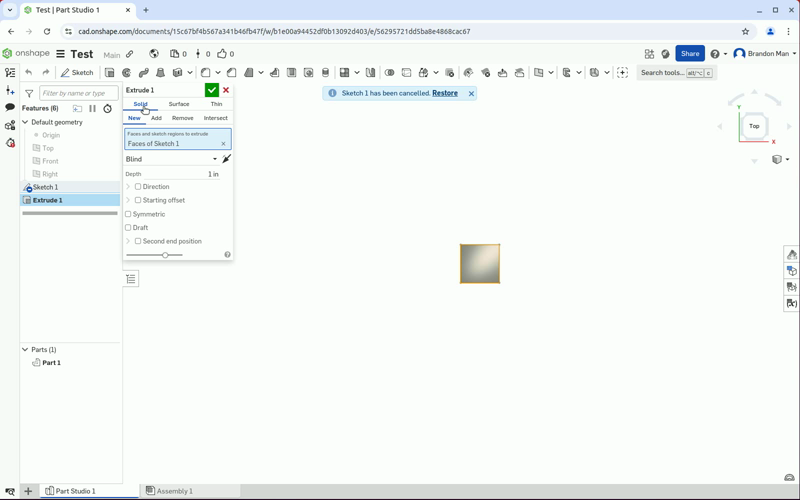
click(143, 106)
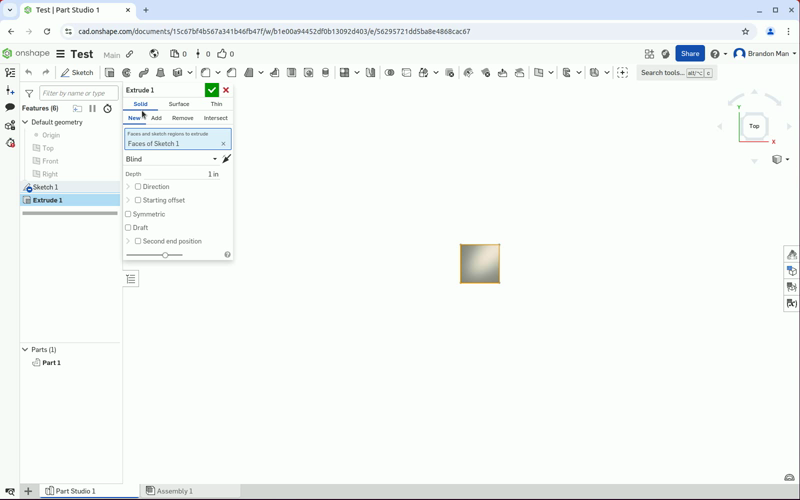
mouse_move(137, 120)
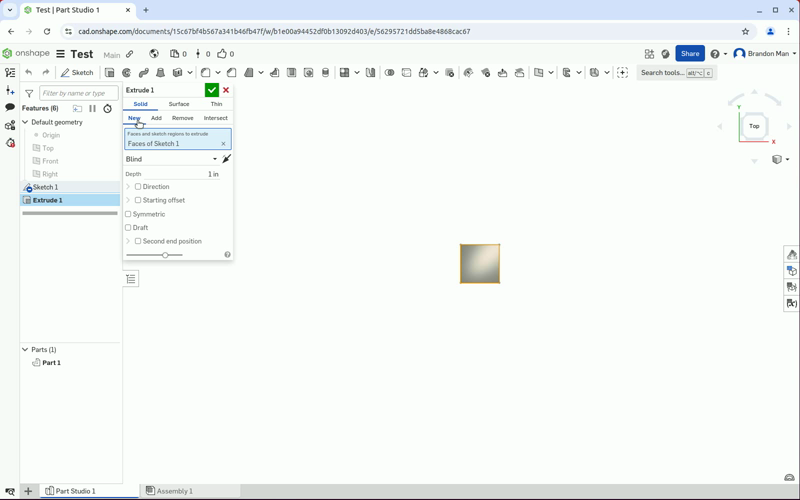
click(137, 120)
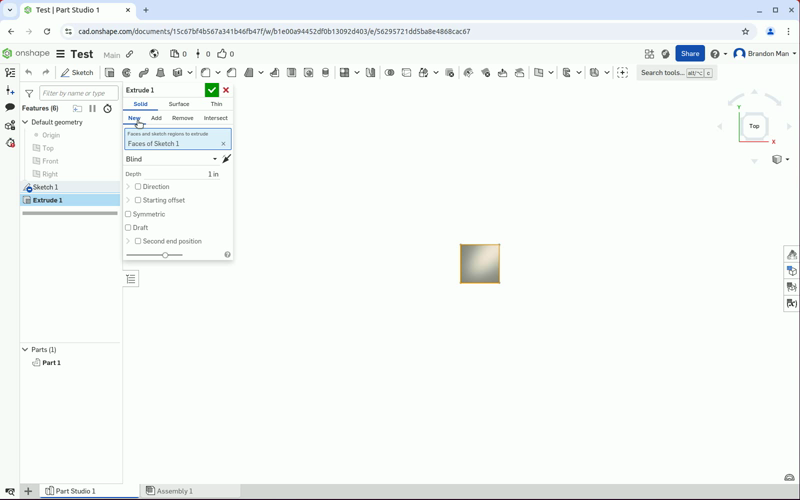
key(tab, 4)
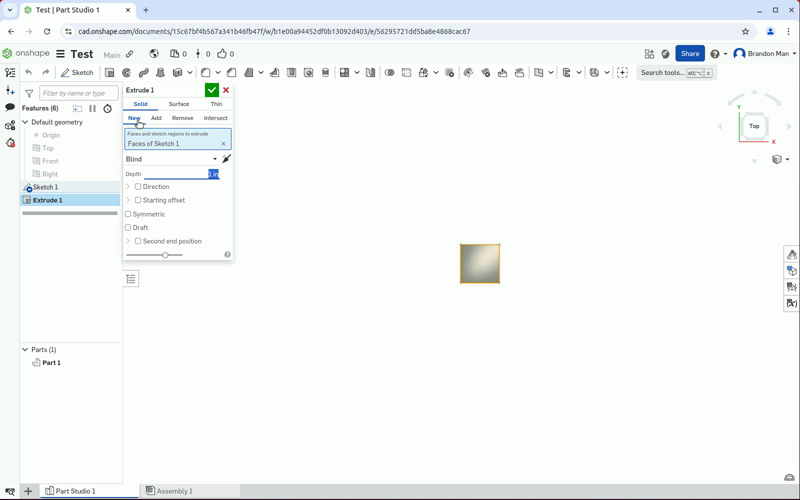
text(7.703)
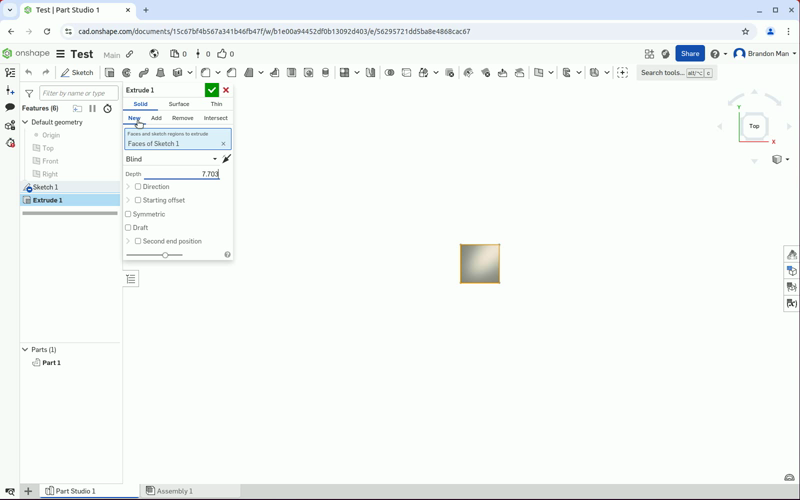
key(enter)
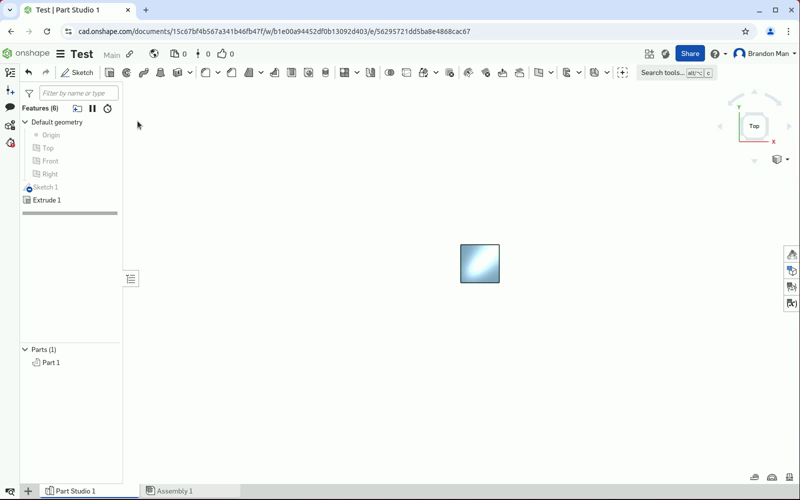
key(shift+h)
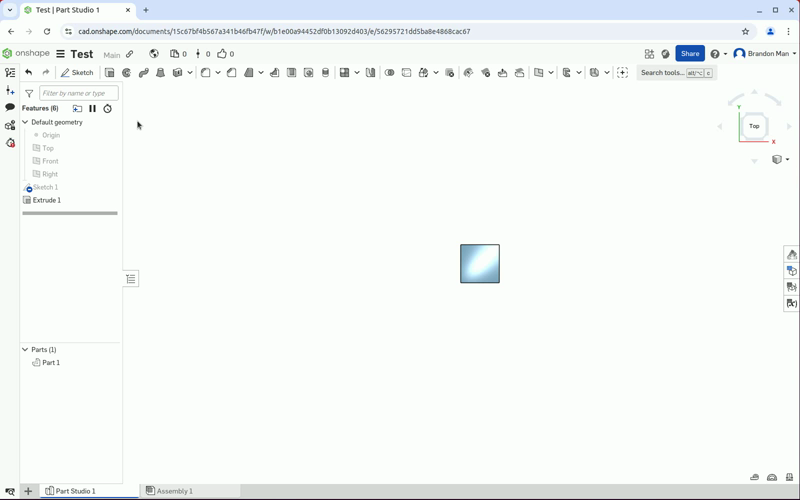
key(shift+h)
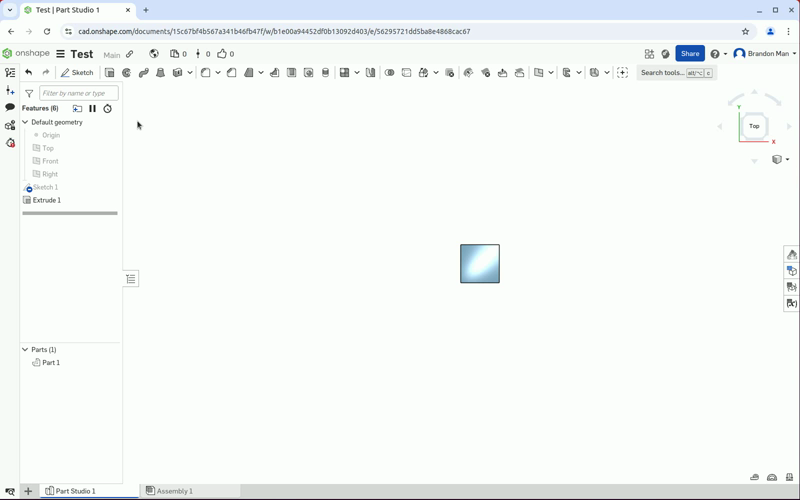
mouse_move(73, 189)
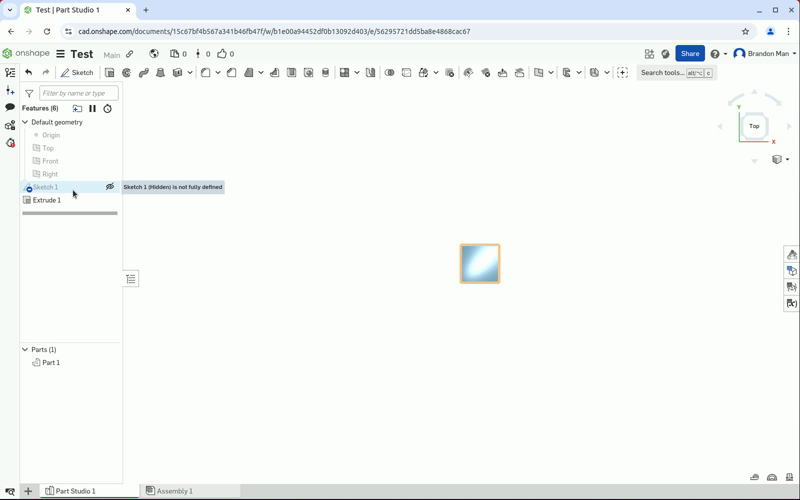
click(73, 189)
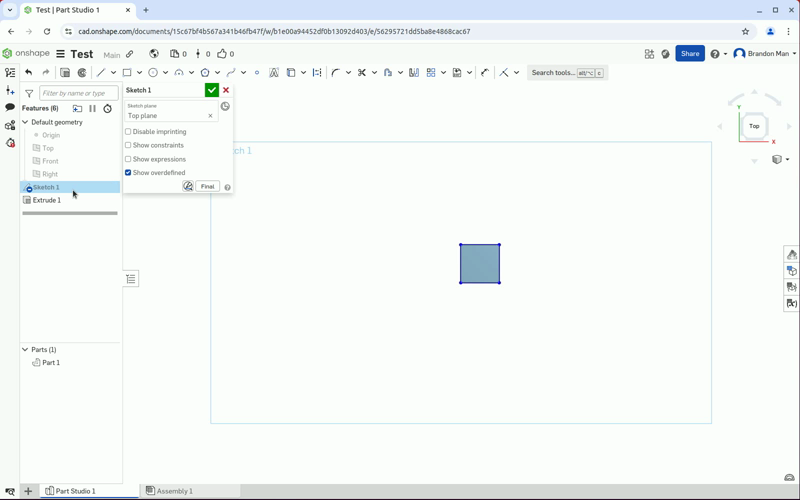
mouse_move(229, 92)
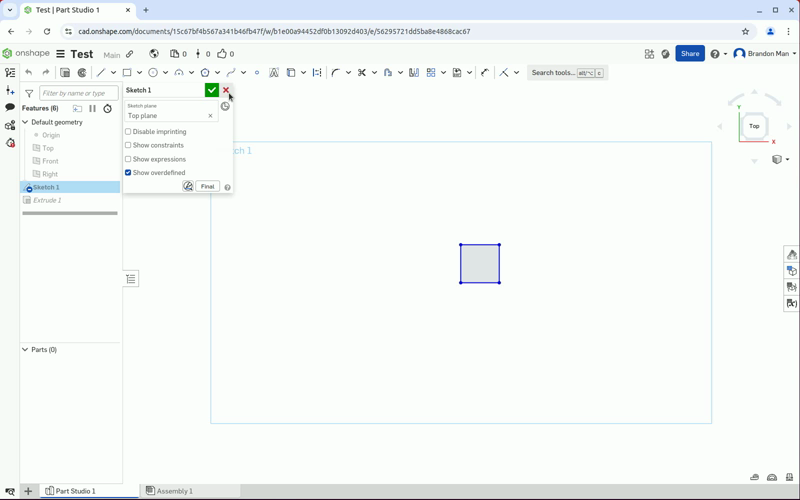
click(229, 92)
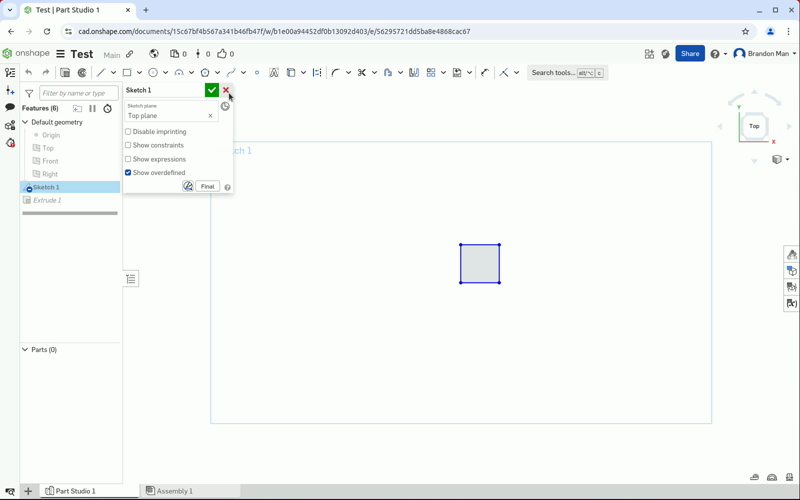
key(shift+s)
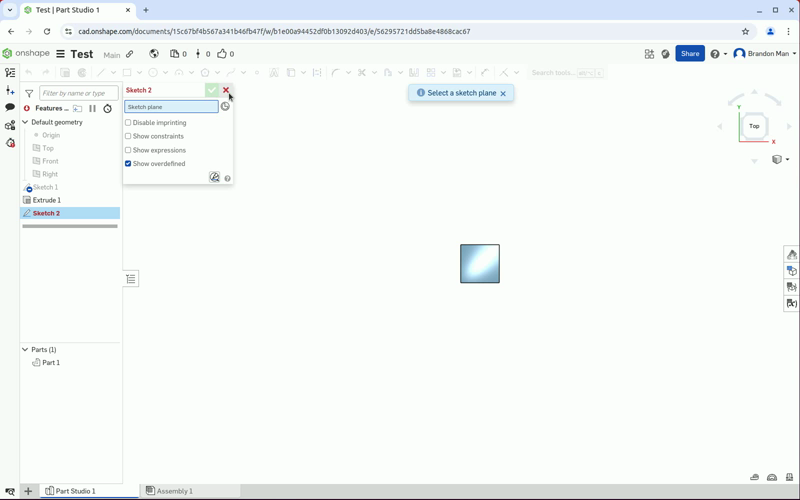
mouse_move(73, 150)
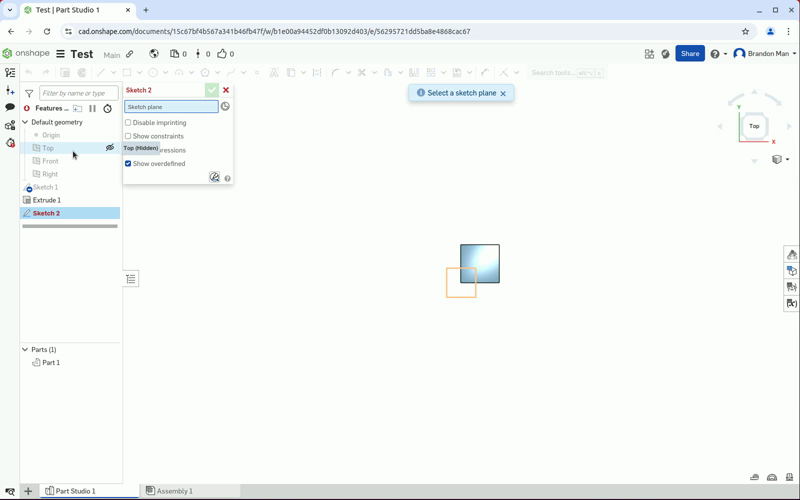
click(73, 150)
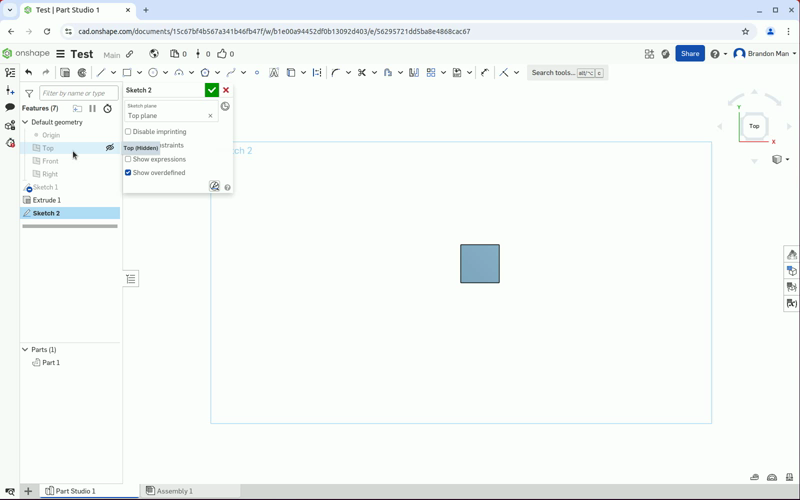
mouse_move(73, 352)
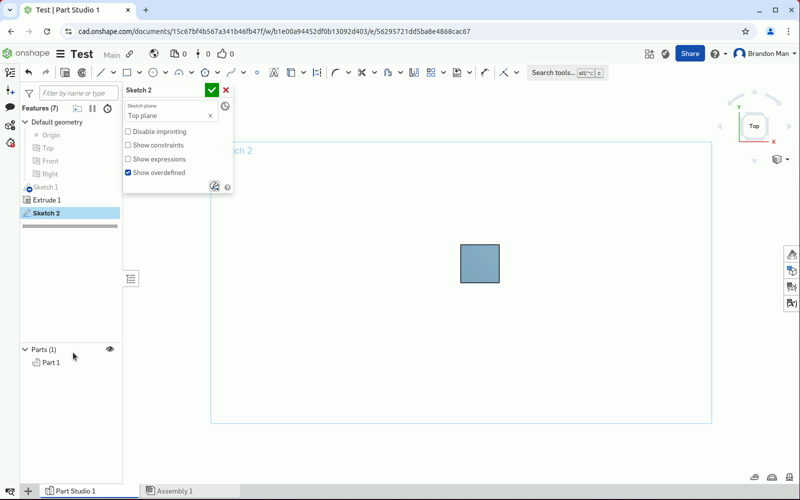
key(y)
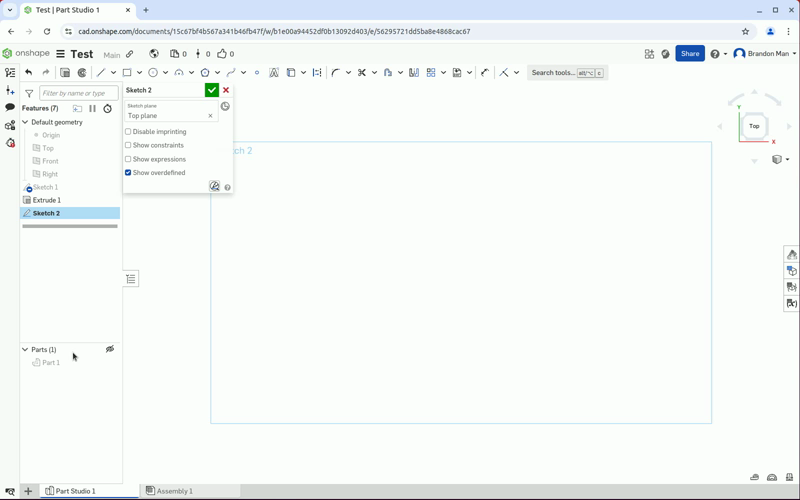
key(l)
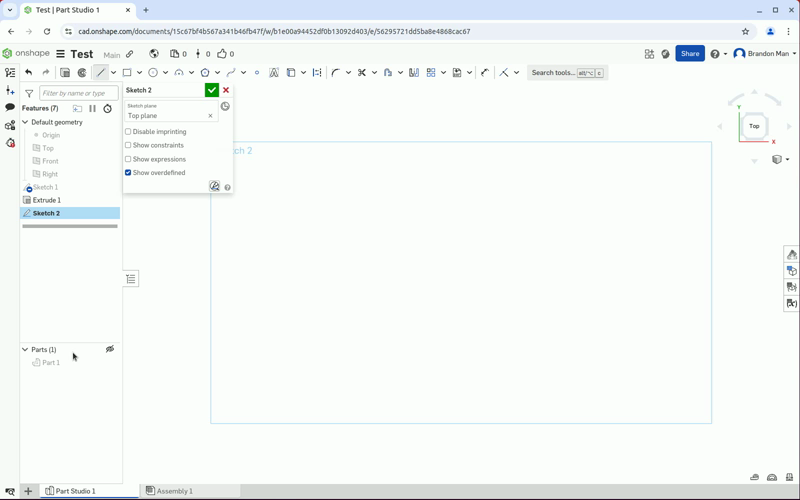
key_down(shift)
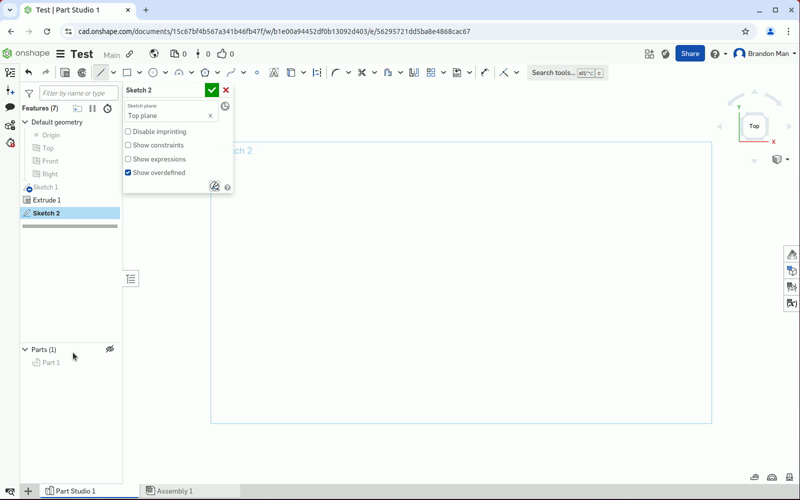
mouse_move(423, 282)
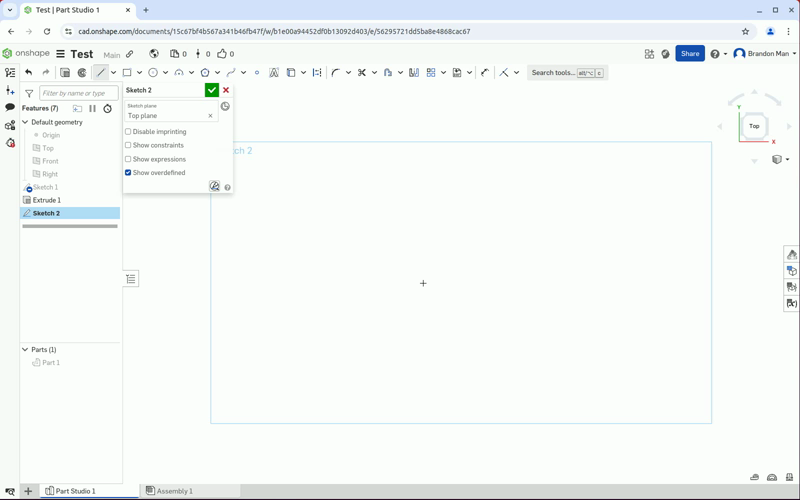
click(423, 282)
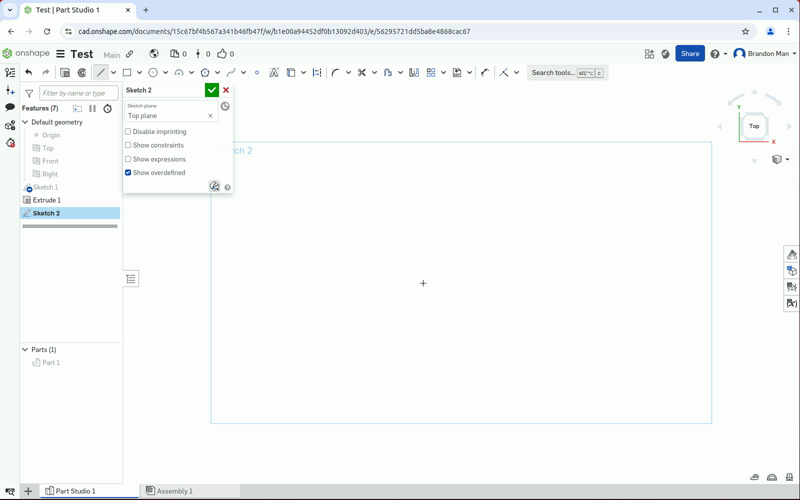
key_up(shift)
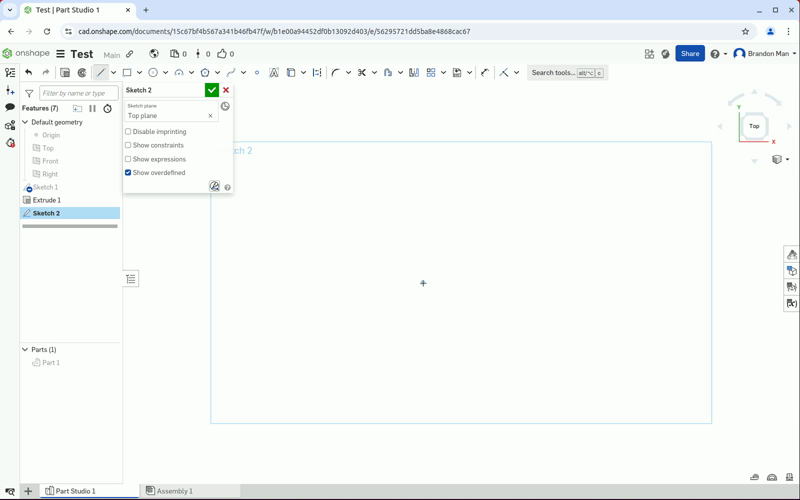
key_down(shift)
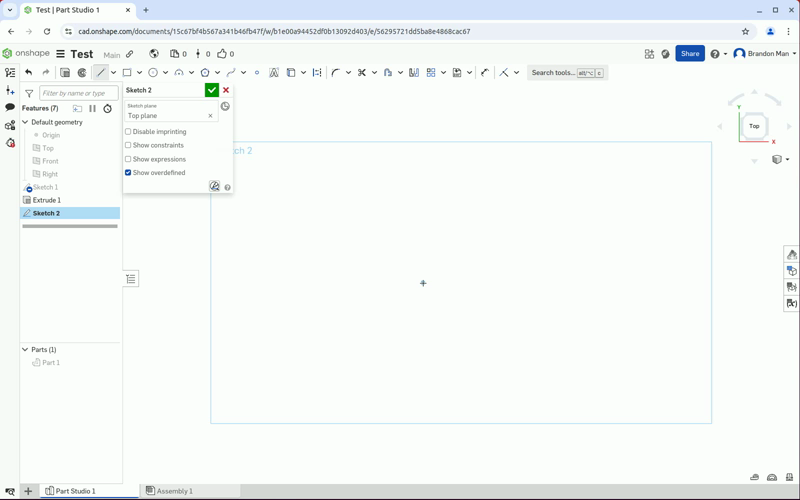
mouse_move(453, 282)
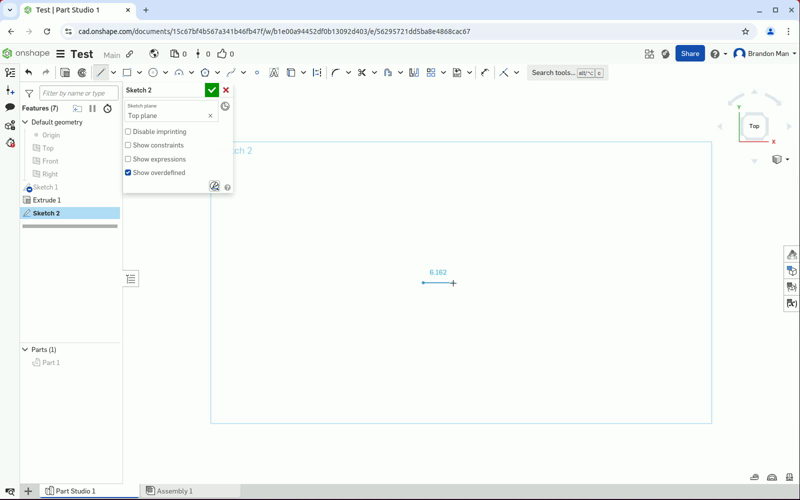
mouse_move(461, 282)
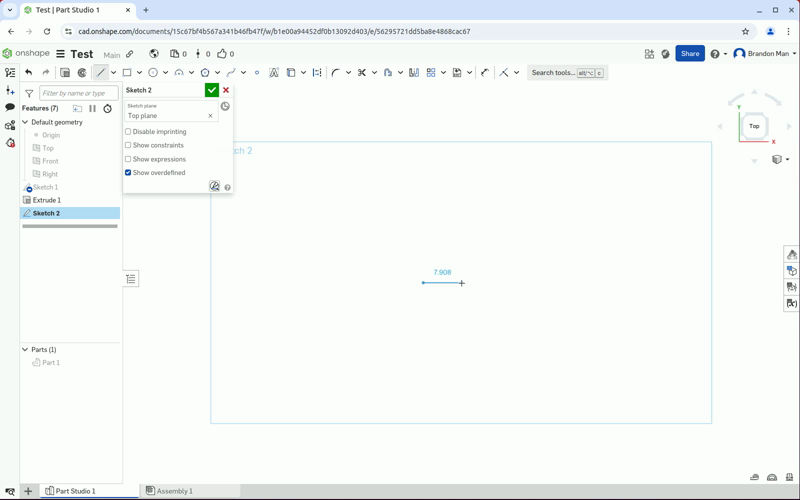
click(461, 282)
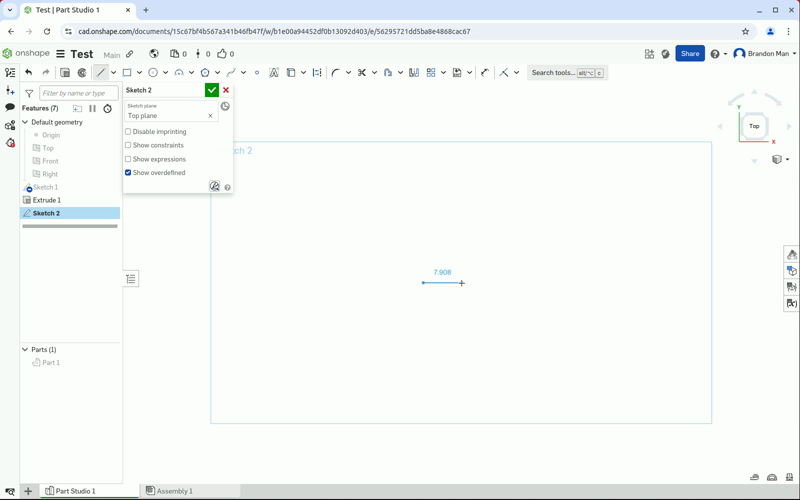
key_up(shift)
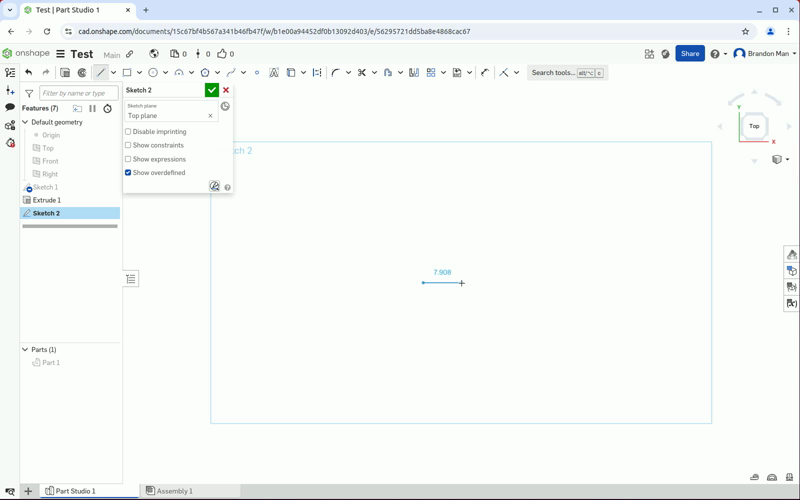
key_down(shift)
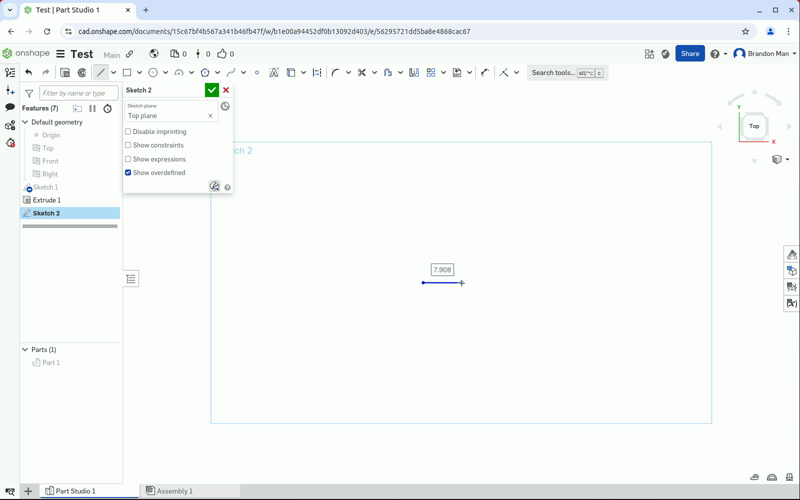
mouse_move(491, 282)
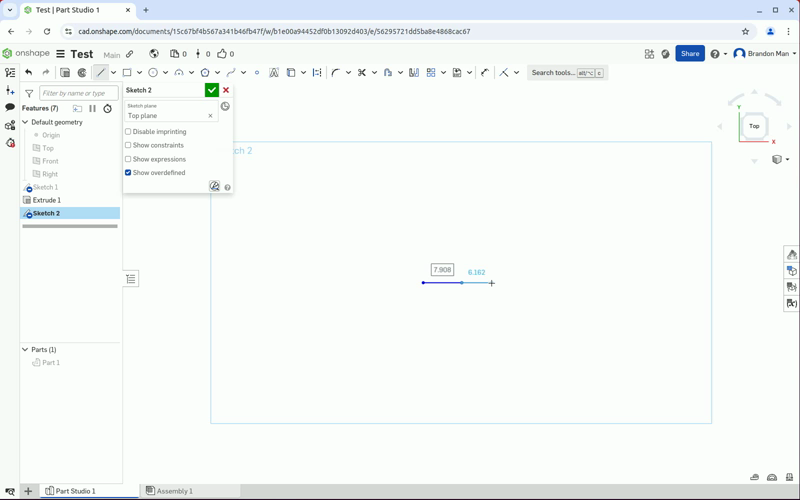
mouse_move(461, 244)
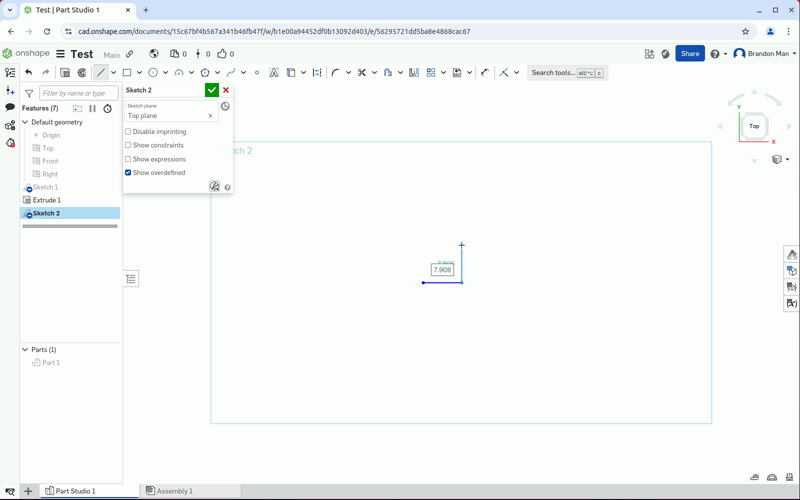
click(461, 244)
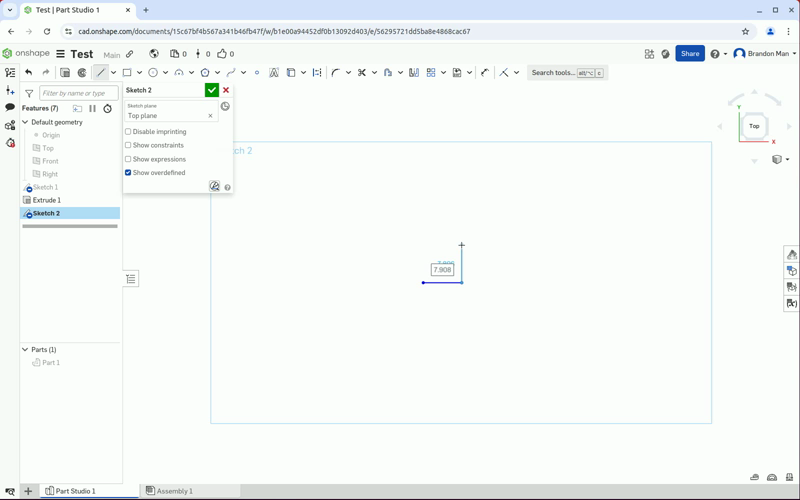
key_up(shift)
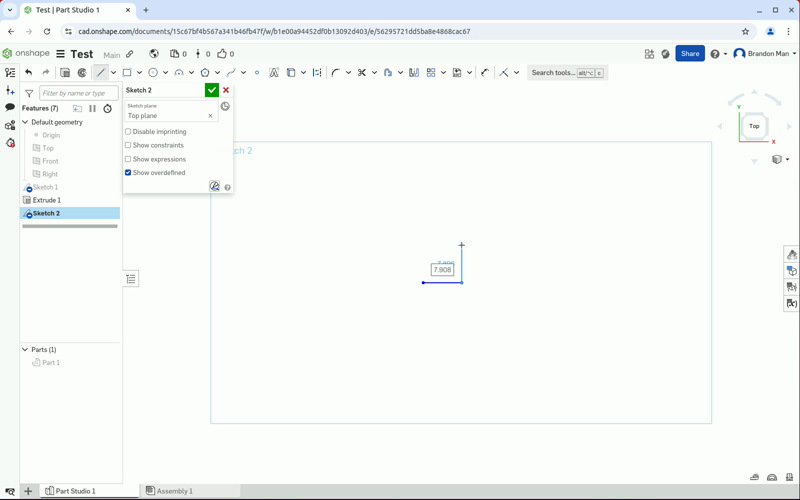
key_down(shift)
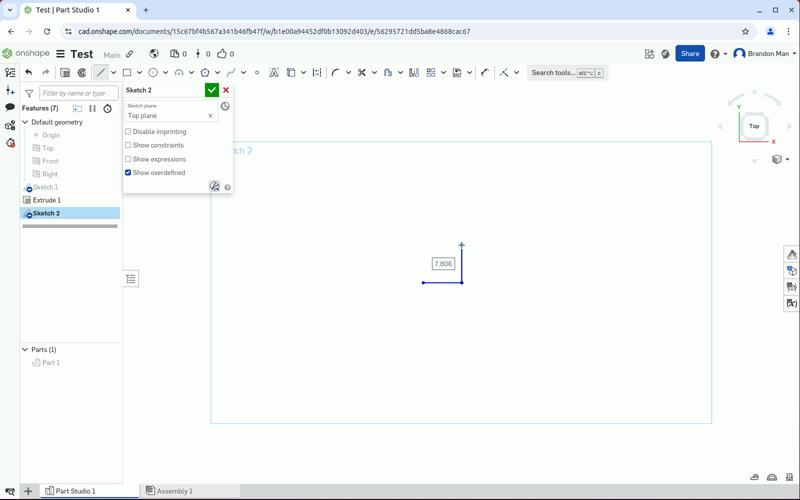
mouse_move(491, 244)
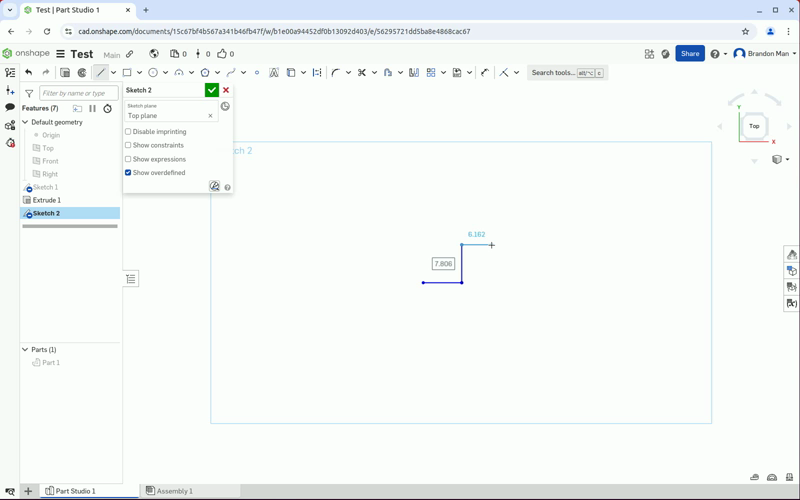
mouse_move(423, 244)
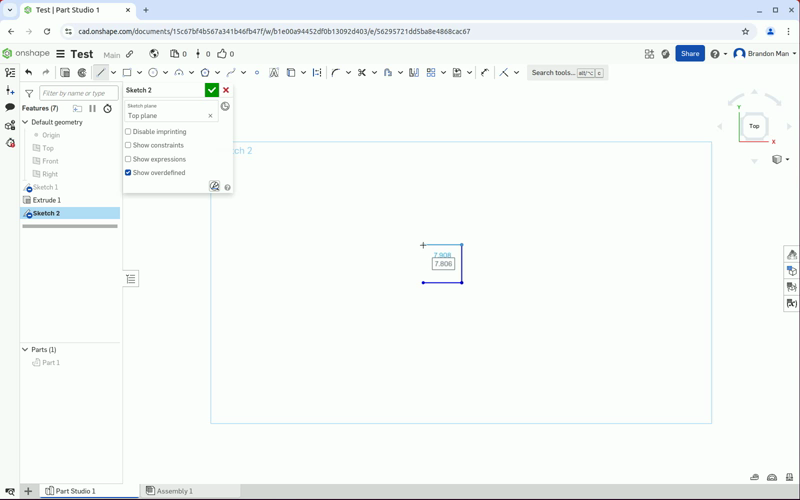
click(423, 244)
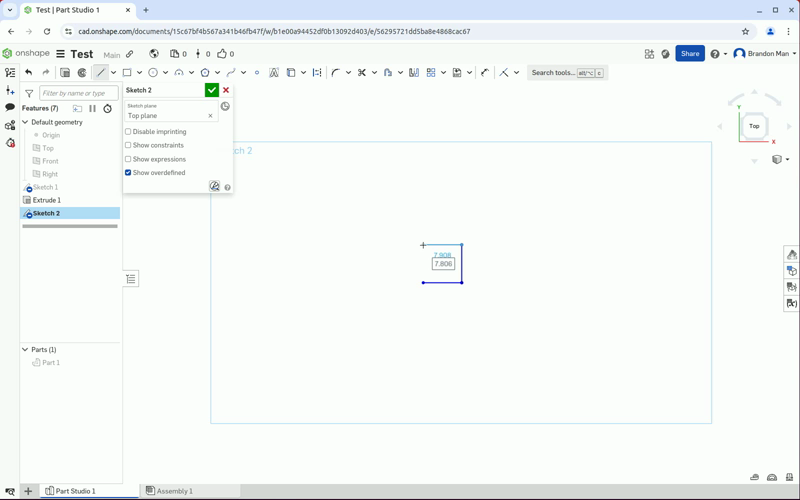
key_up(shift)
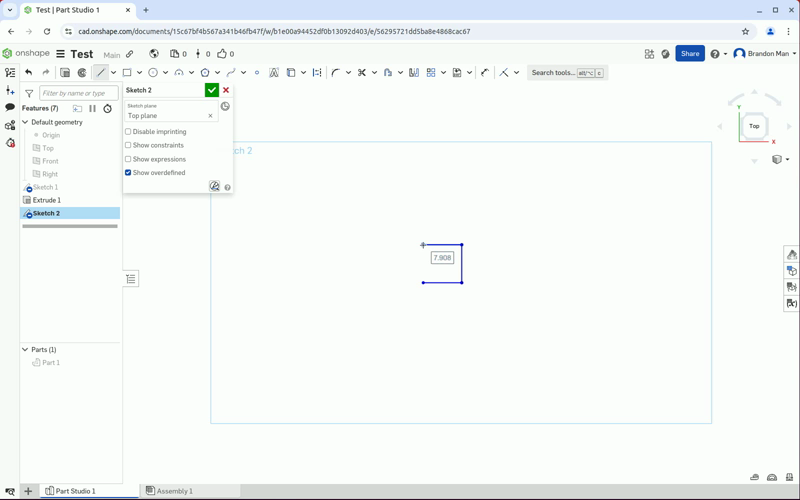
mouse_move(453, 244)
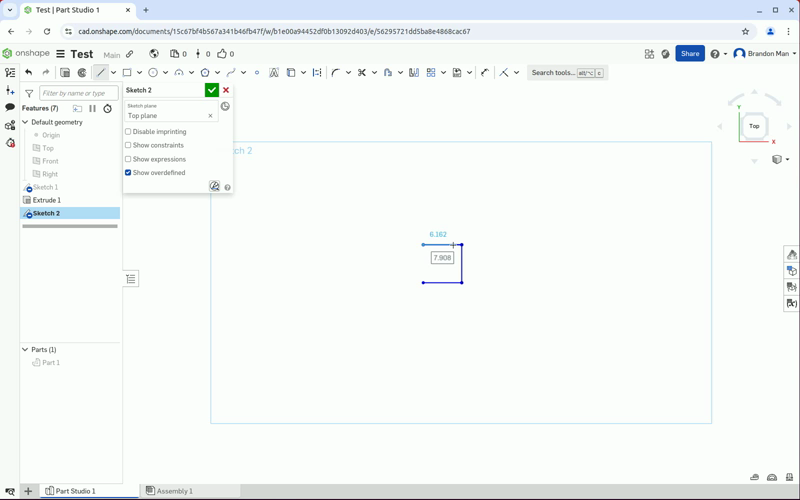
key_down(shift)
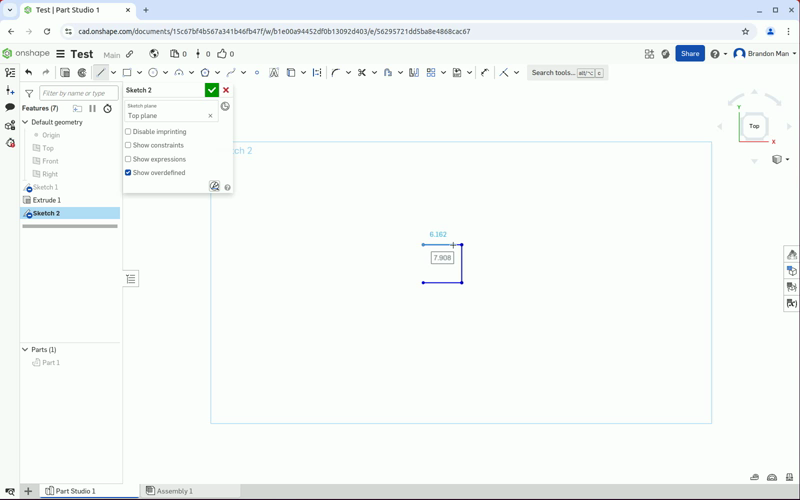
mouse_move(423, 282)
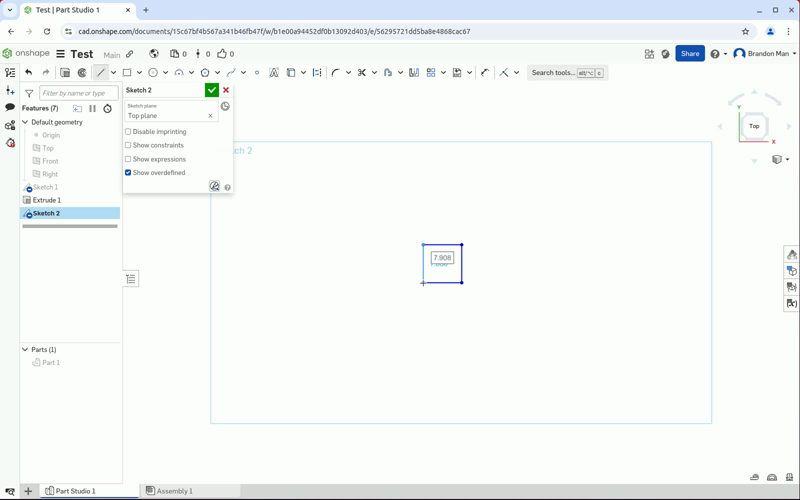
key_up(shift)
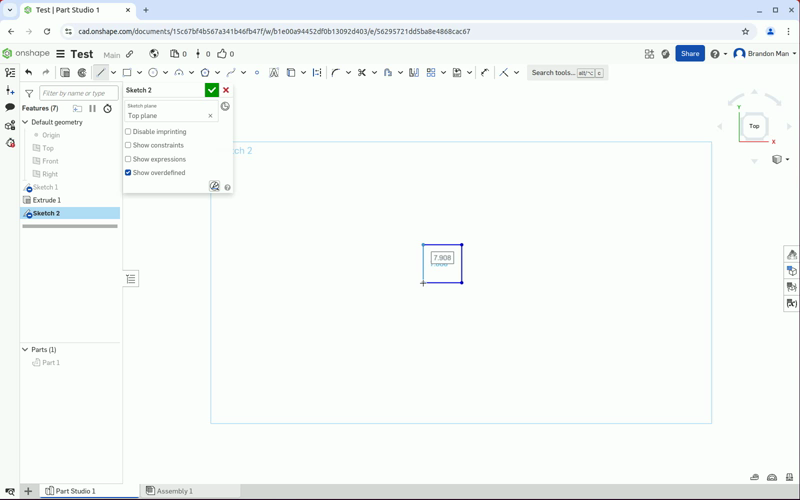
click(423, 282)
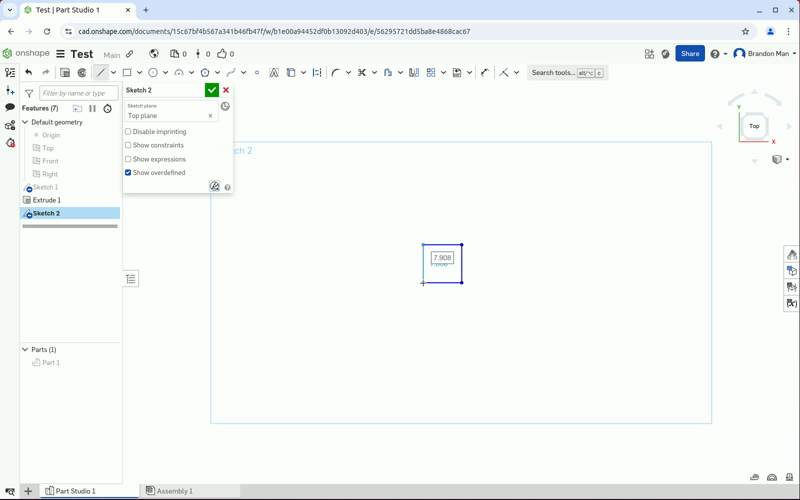
key(esc)
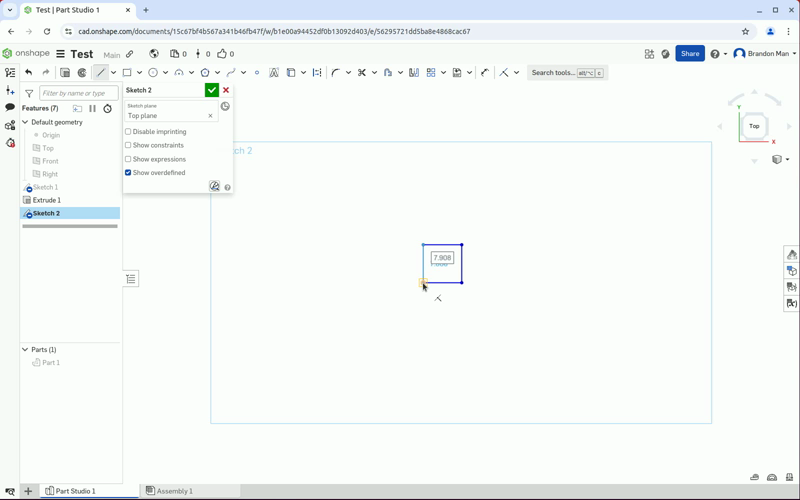
mouse_move(426, 281)
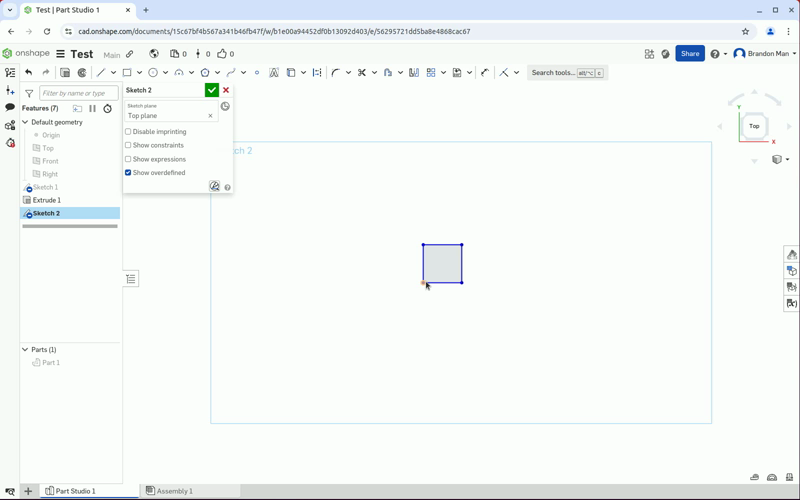
scroll(6)
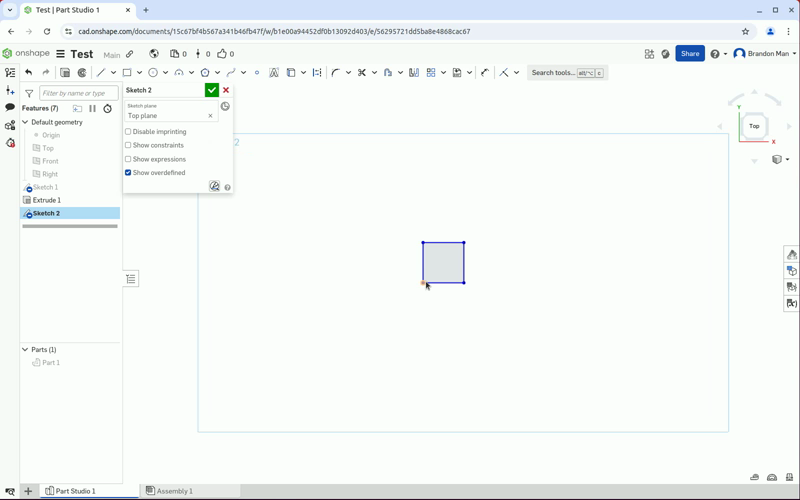
scroll(6)
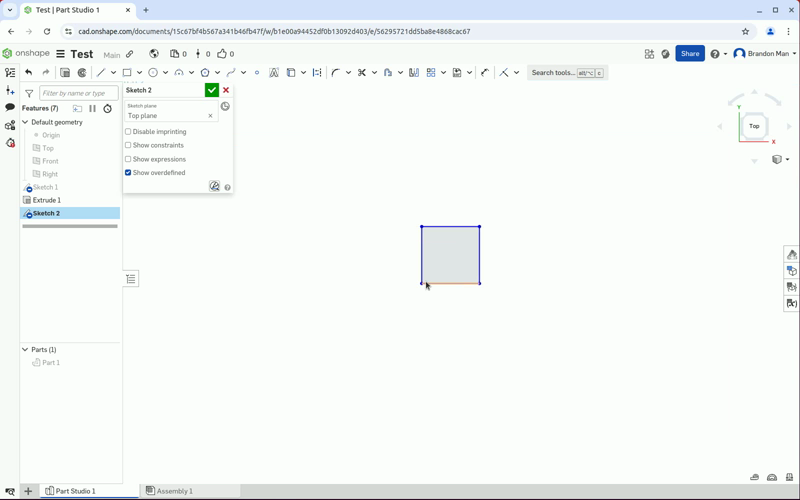
scroll(6)
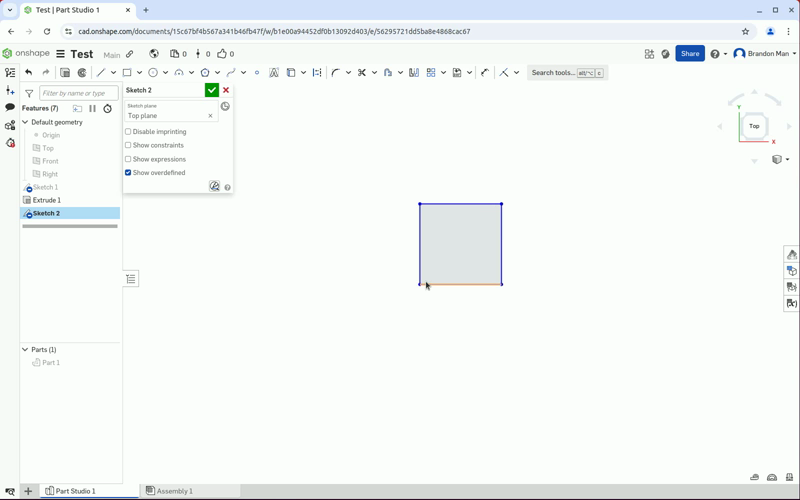
scroll(6)
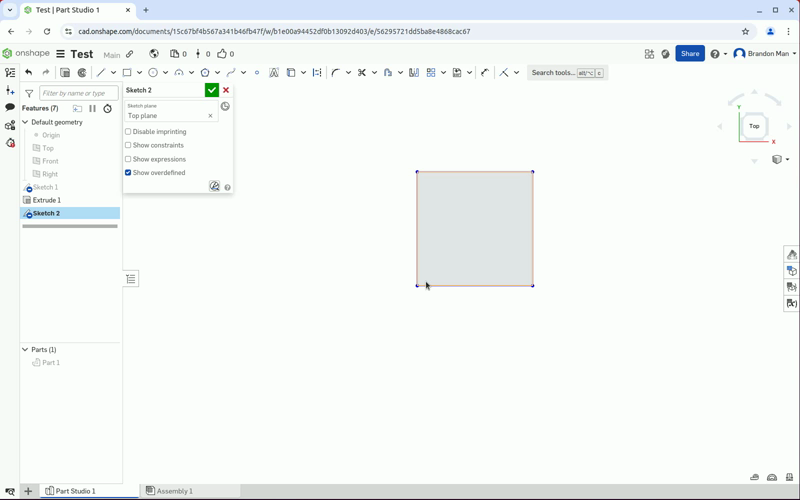
scroll(6)
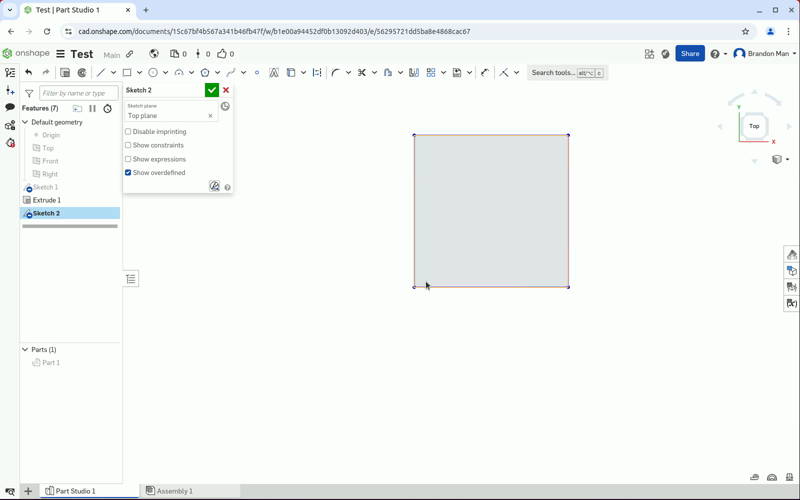
scroll(6)
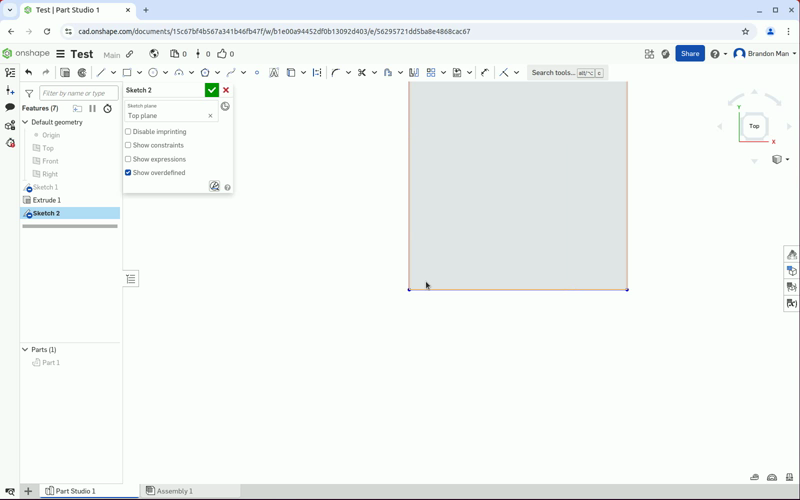
scroll(6)
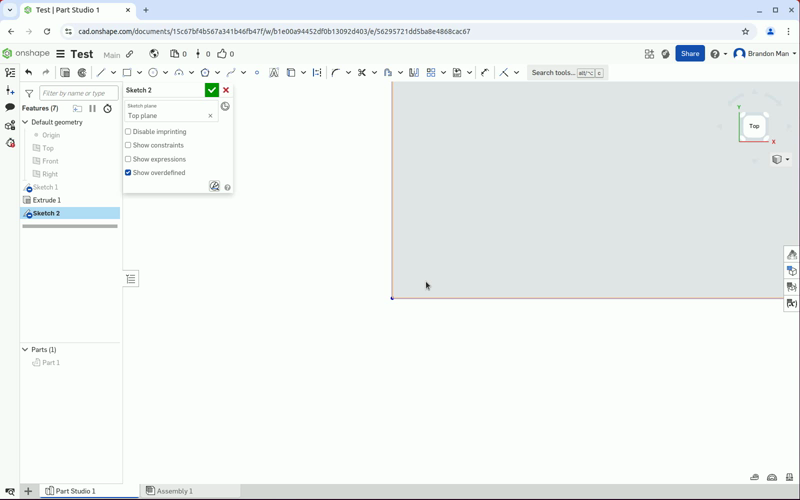
click(426, 281)
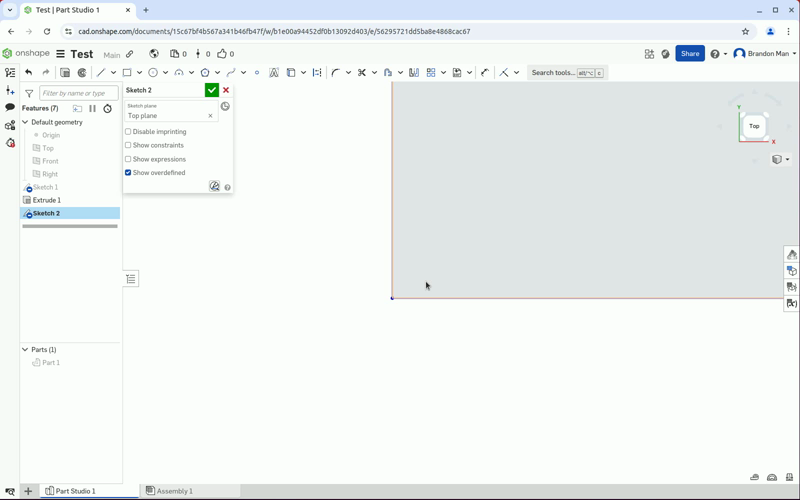
scroll(-6)
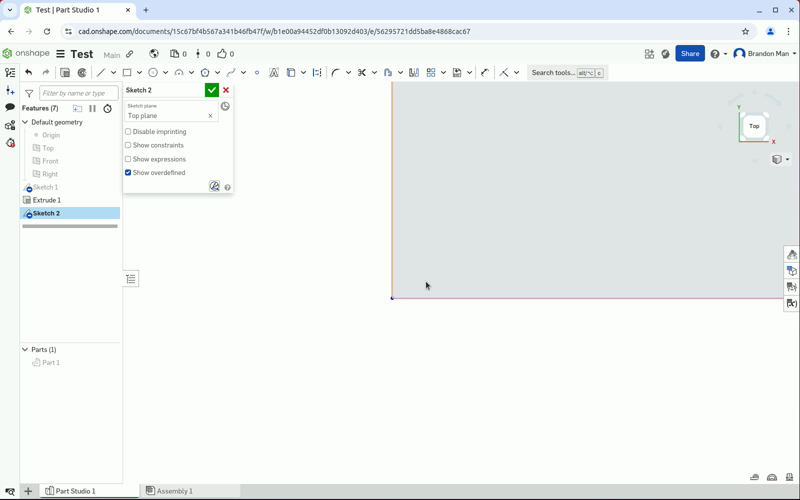
scroll(-6)
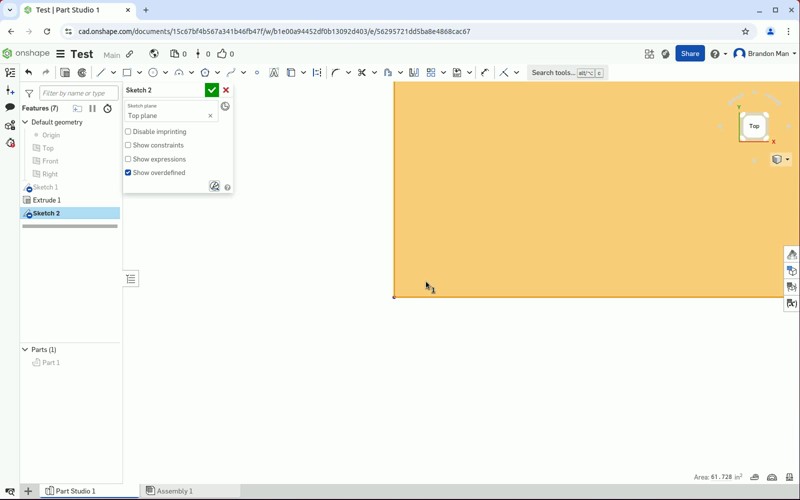
scroll(-6)
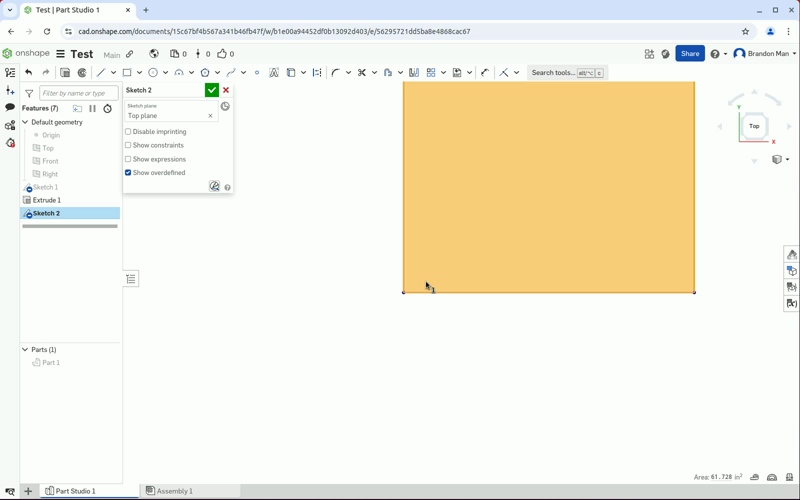
scroll(-6)
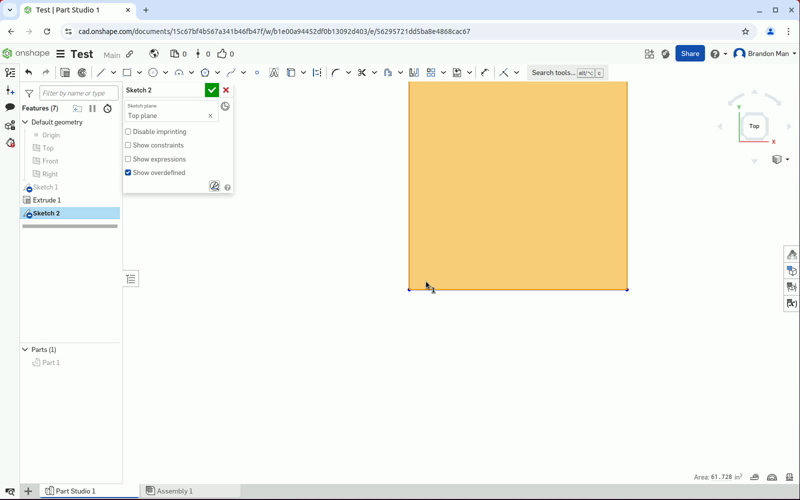
scroll(-6)
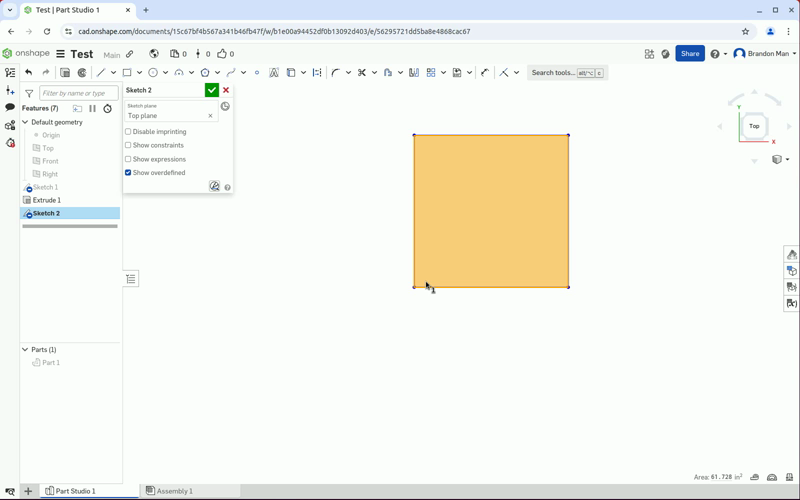
scroll(-6)
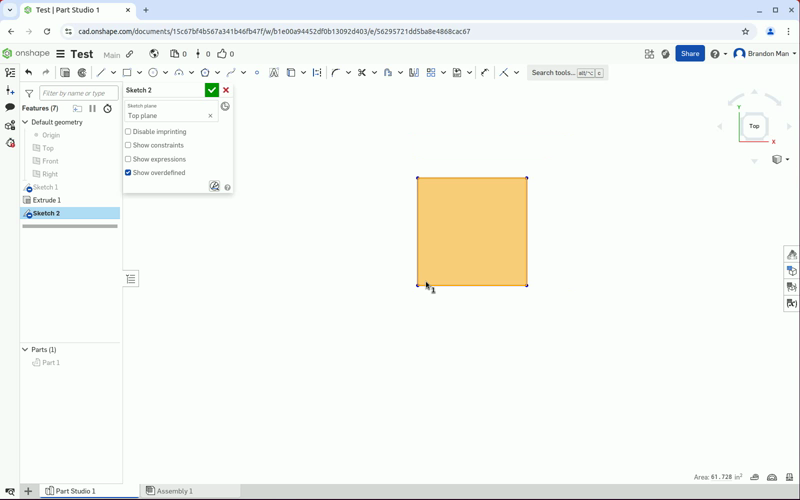
scroll(-6)
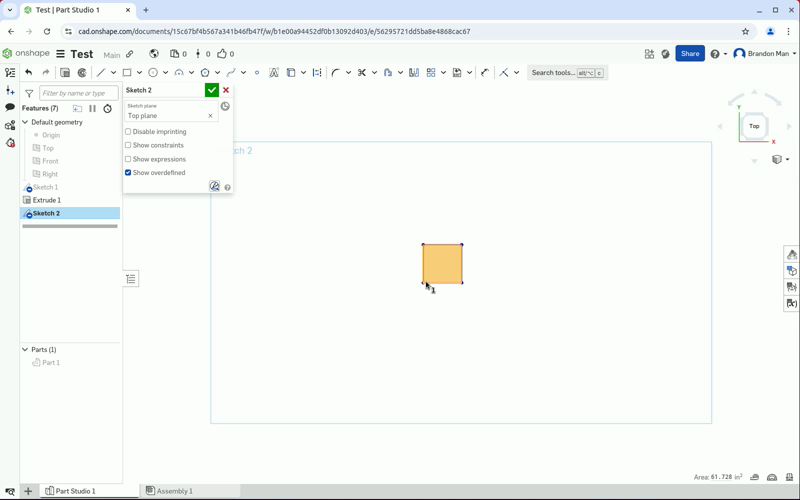
mouse_move(73, 352)
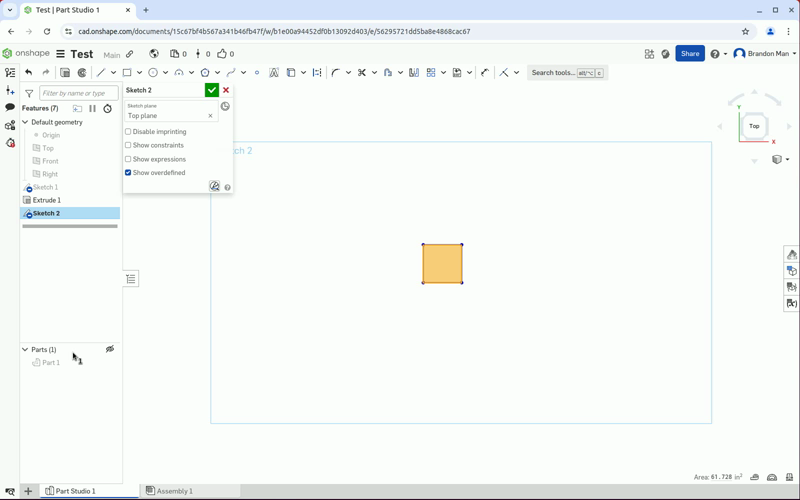
key(shift+y)
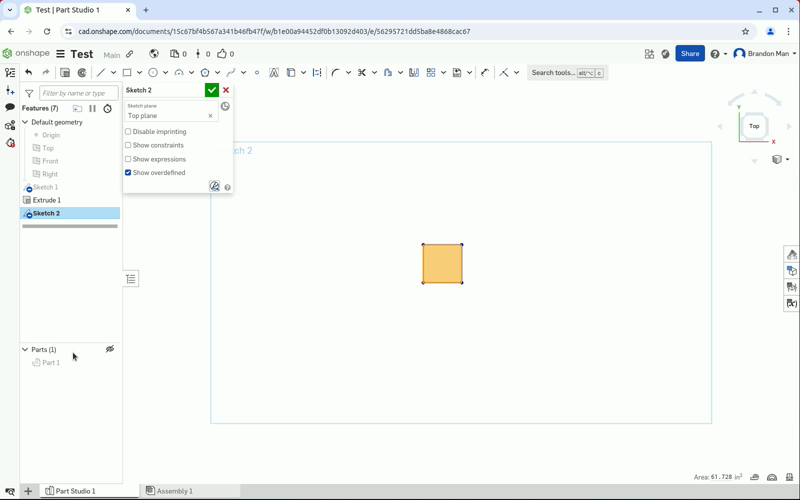
key(shift+e)
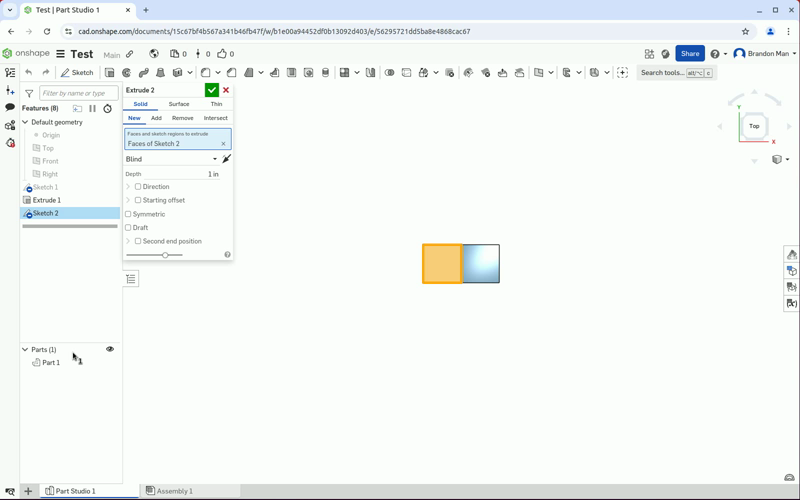
mouse_move(143, 106)
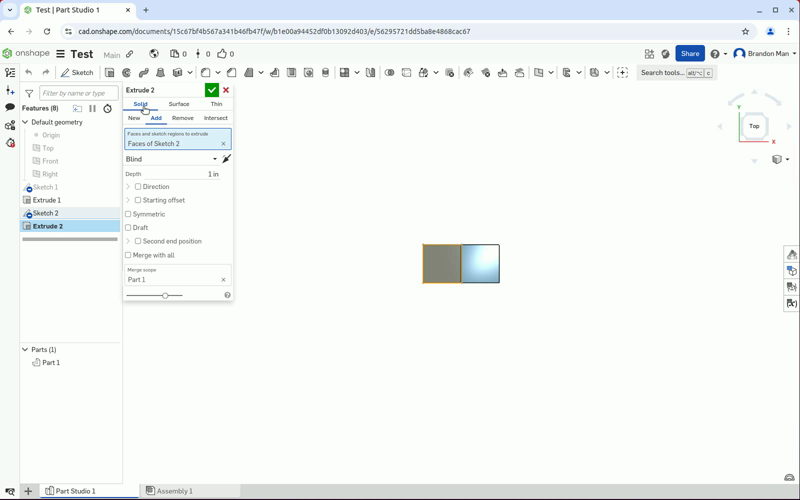
click(143, 106)
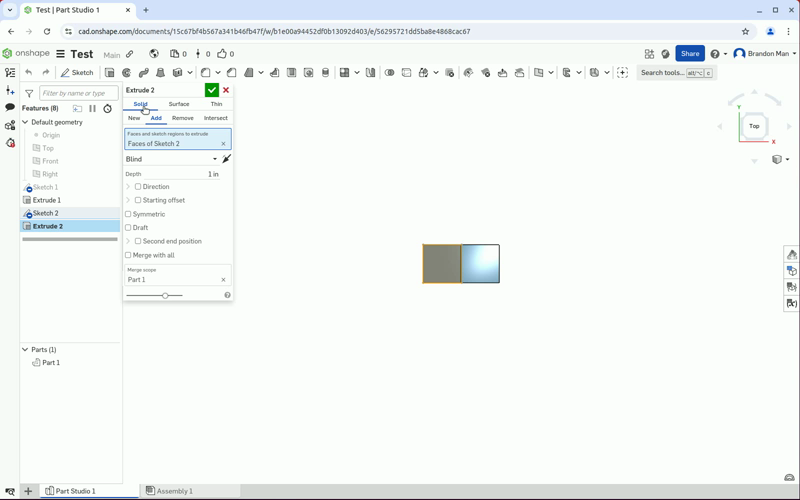
mouse_move(137, 120)
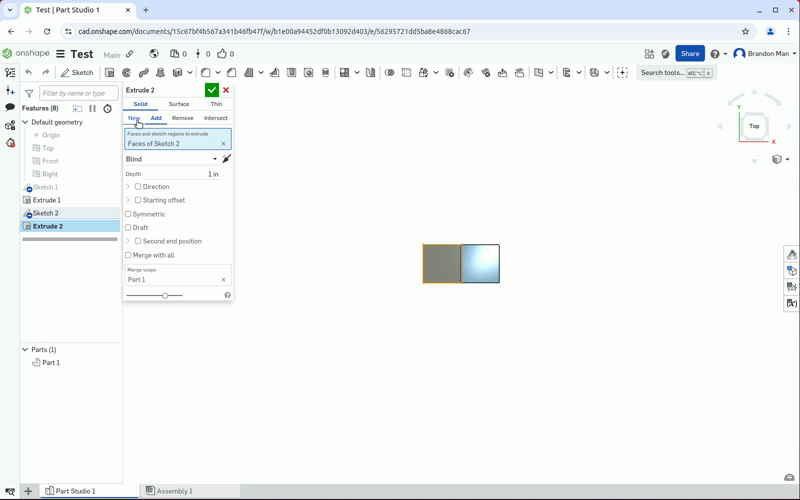
click(137, 120)
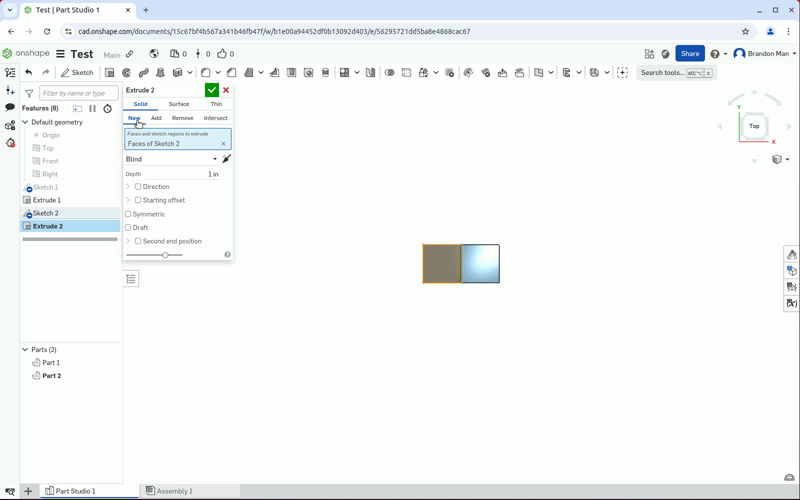
key(tab, 4)
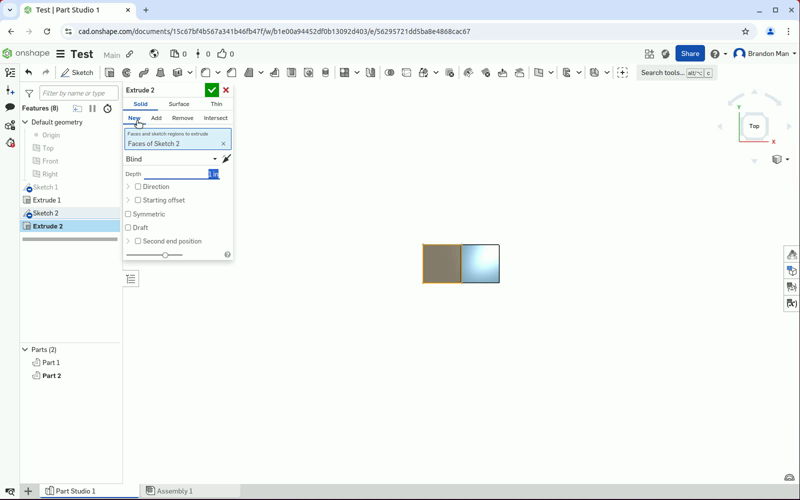
text(7.703)
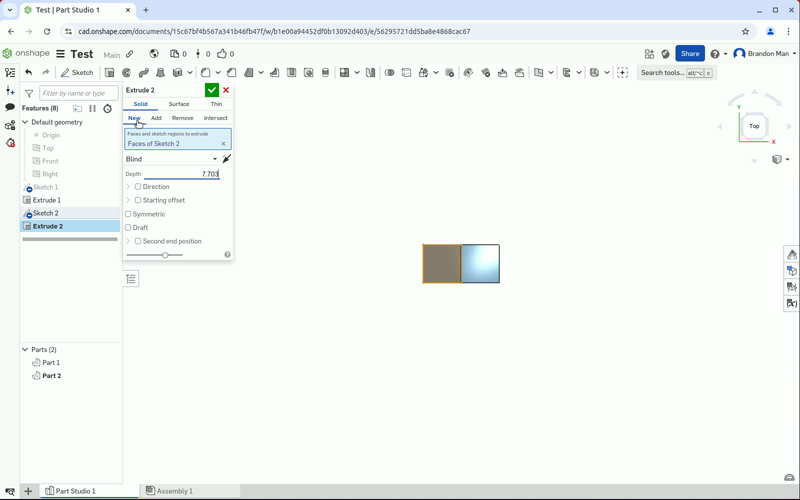
key(enter)
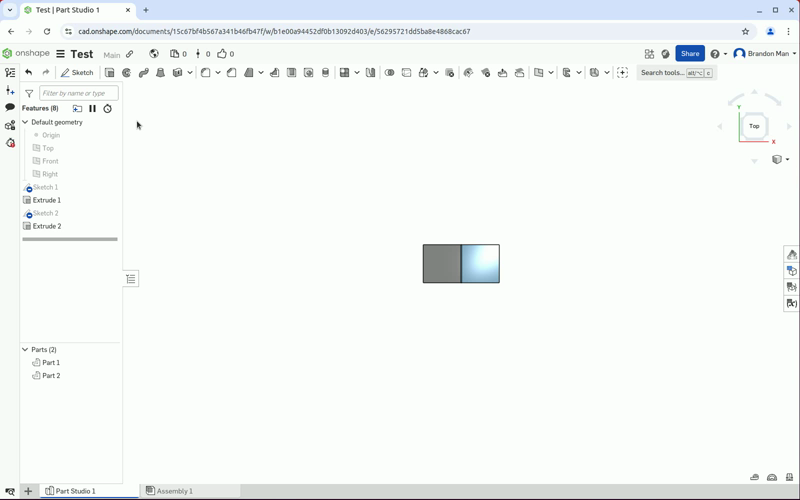
key(shift+h)
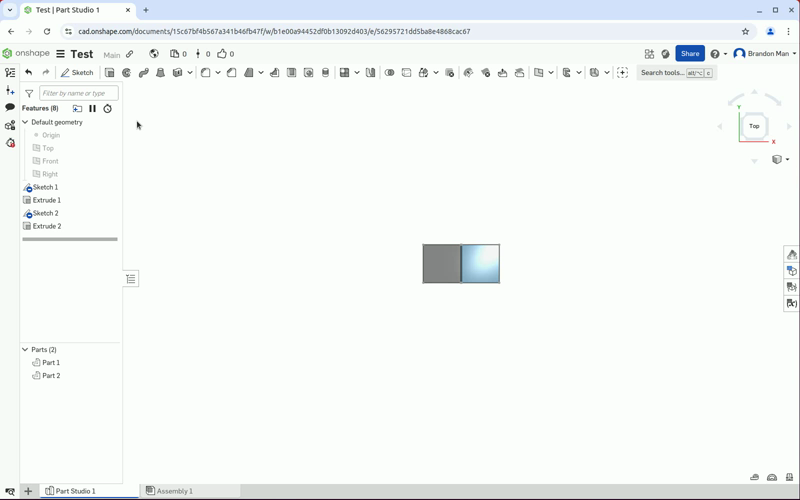
key(shift+h)
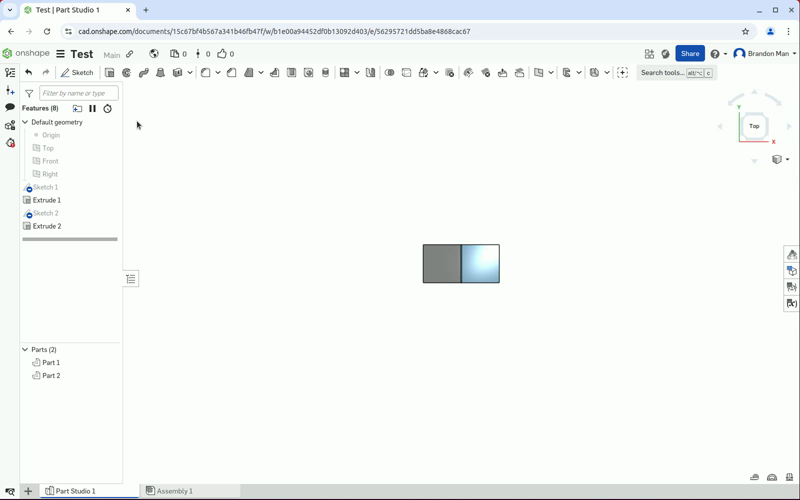
mouse_move(73, 189)
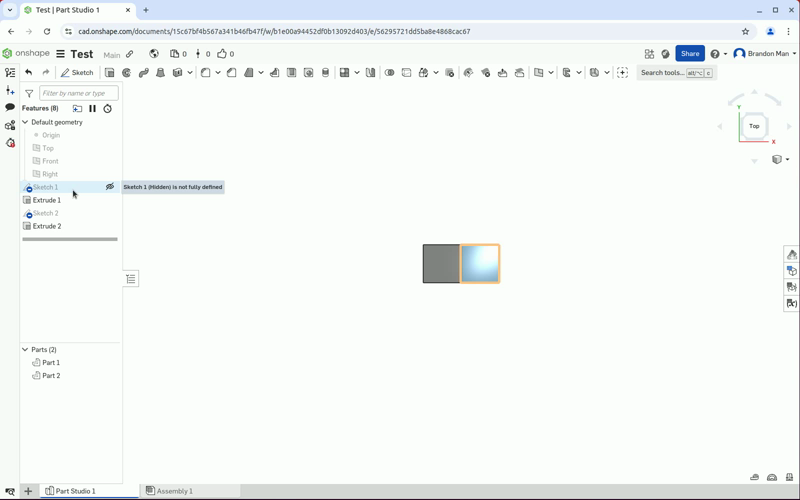
click(73, 189)
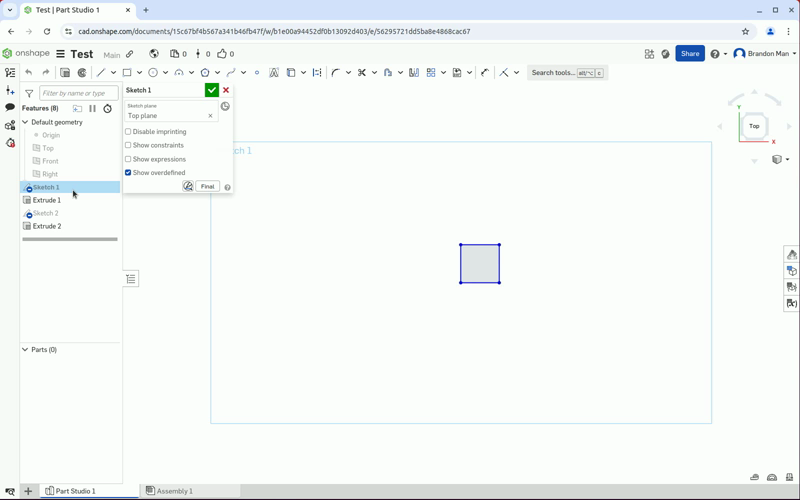
mouse_move(229, 92)
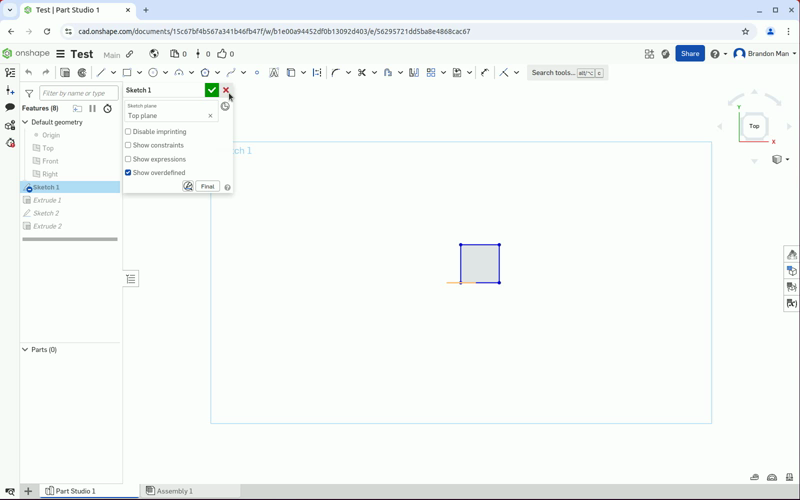
click(229, 92)
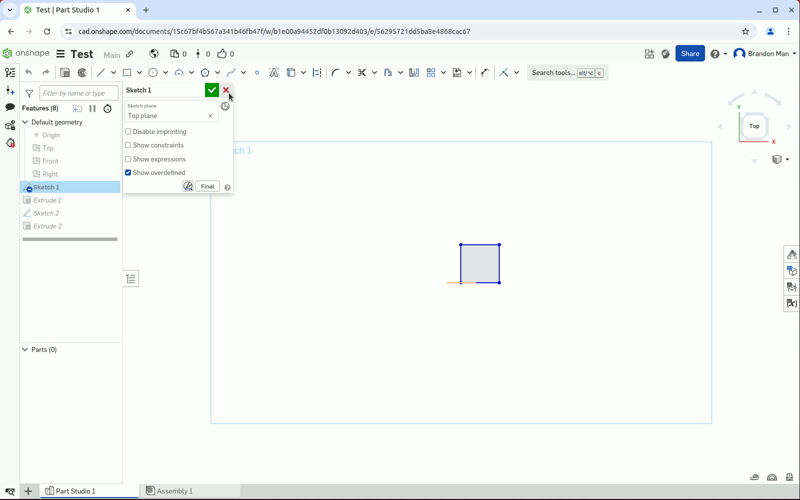
key(shift+s)
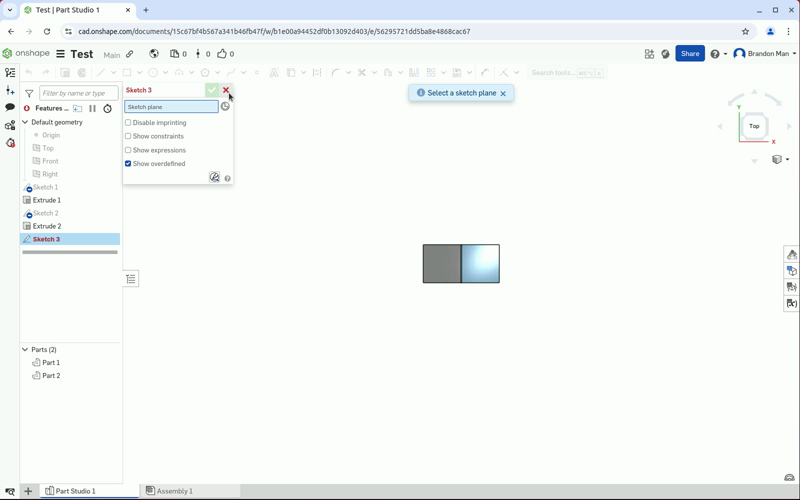
mouse_move(73, 150)
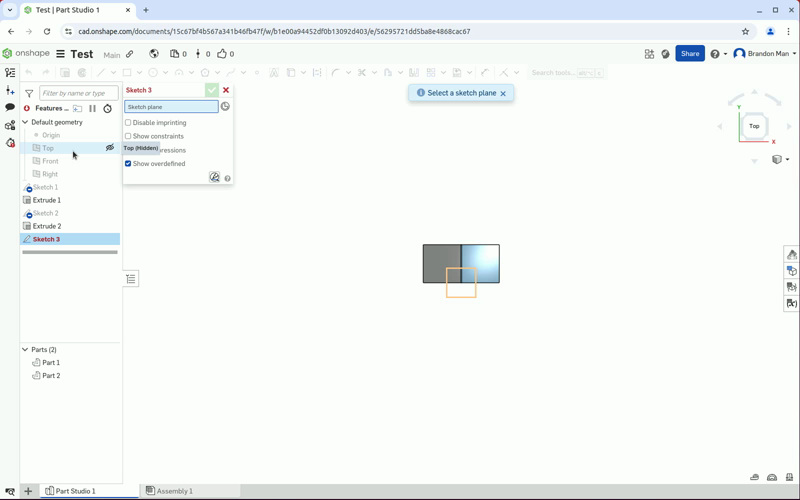
click(73, 150)
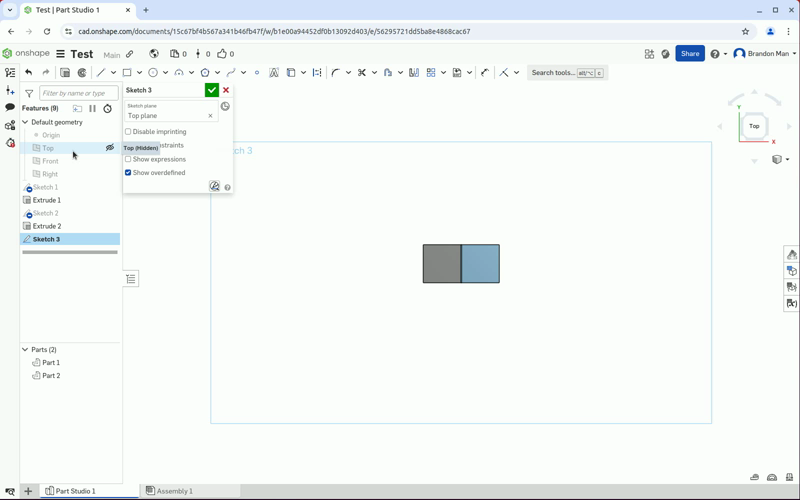
mouse_move(73, 352)
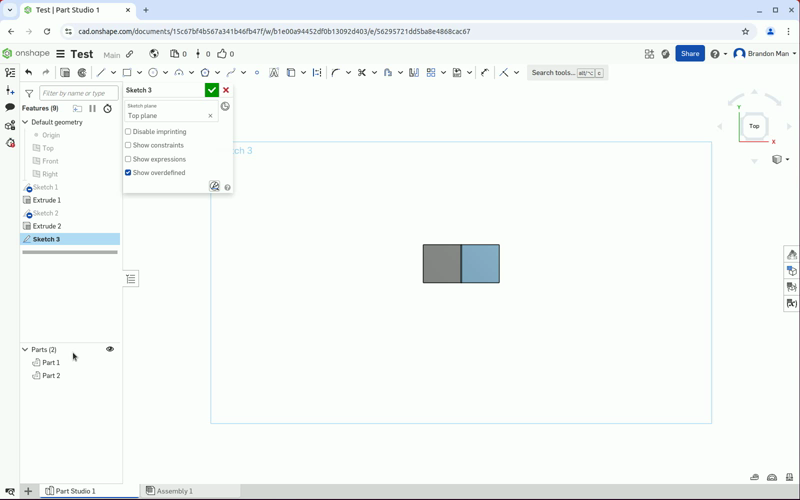
key(y)
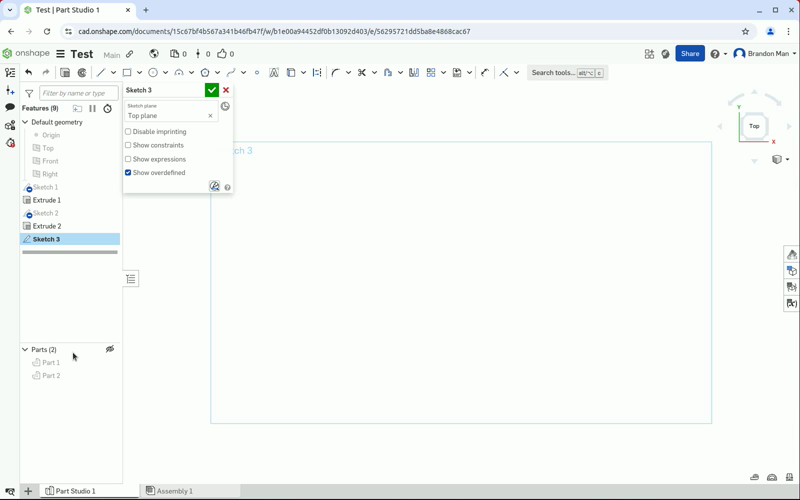
key(l)
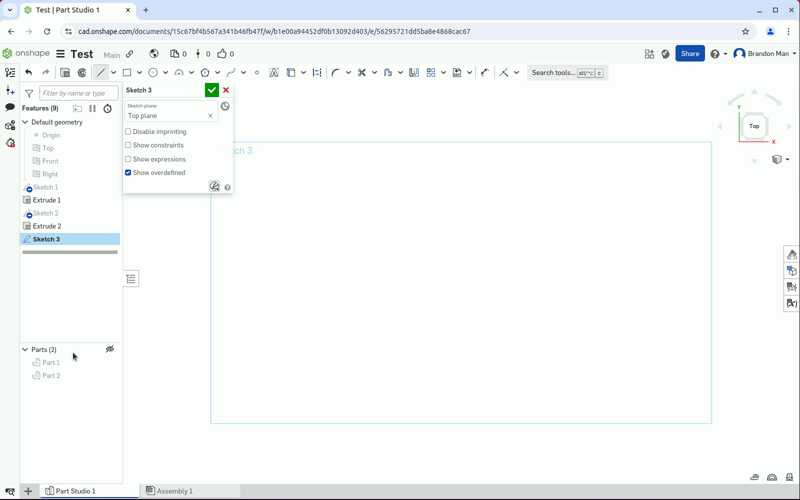
key_down(shift)
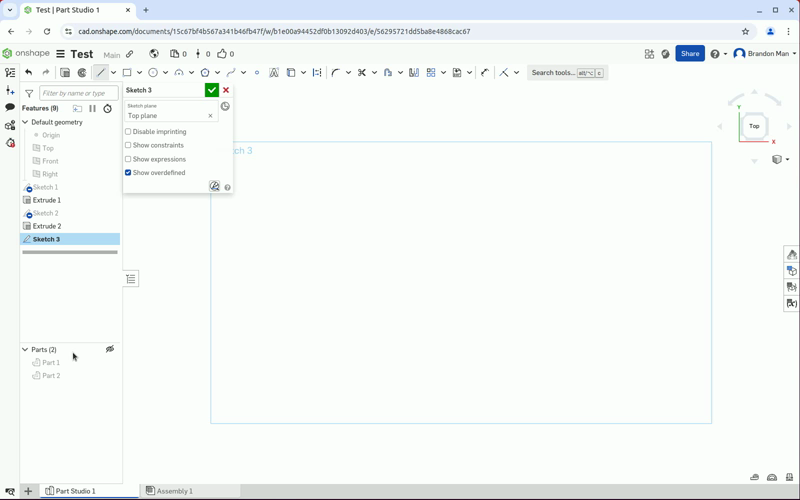
mouse_move(460, 207)
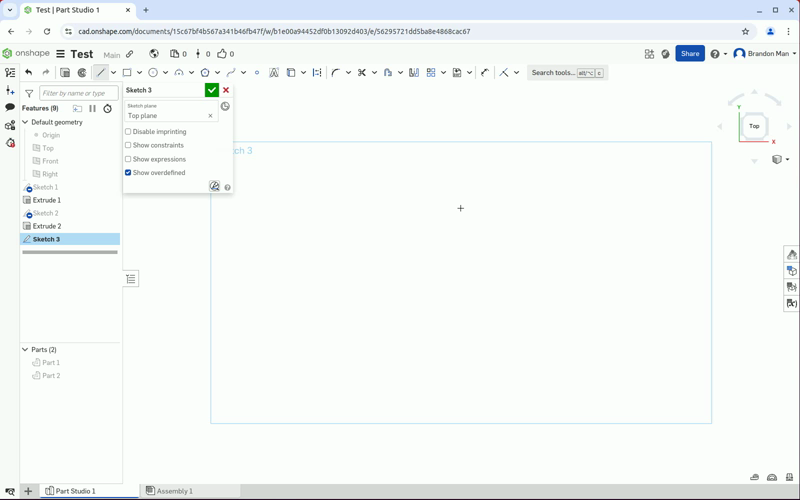
click(460, 207)
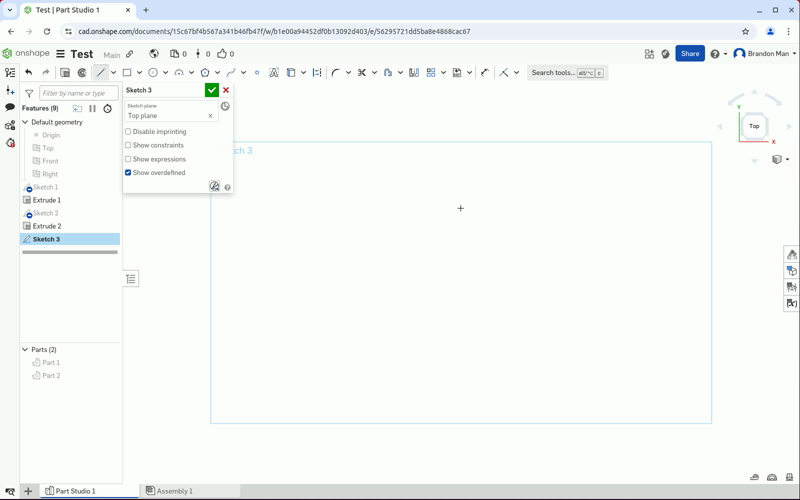
key_up(shift)
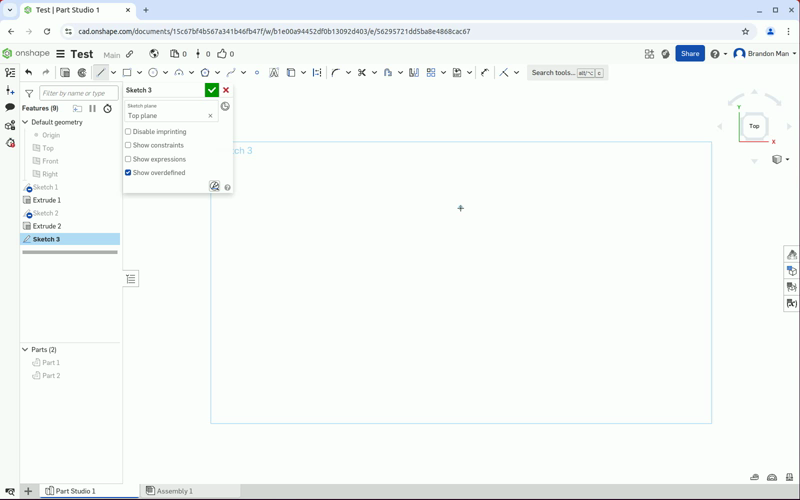
key_down(shift)
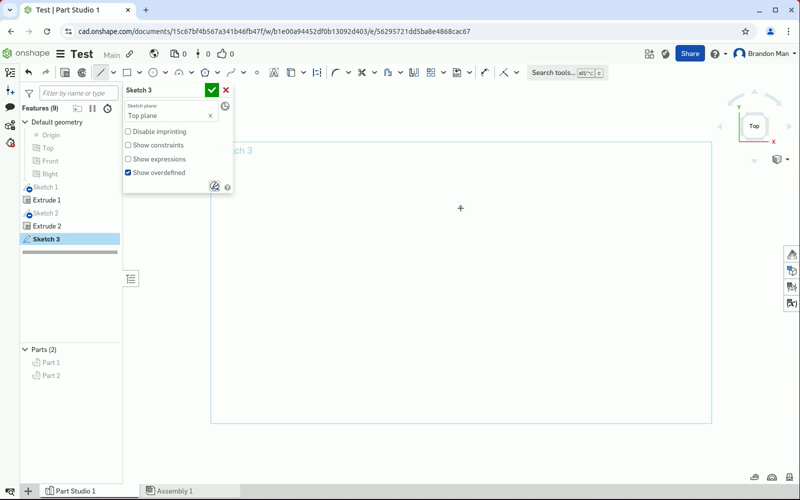
mouse_move(490, 207)
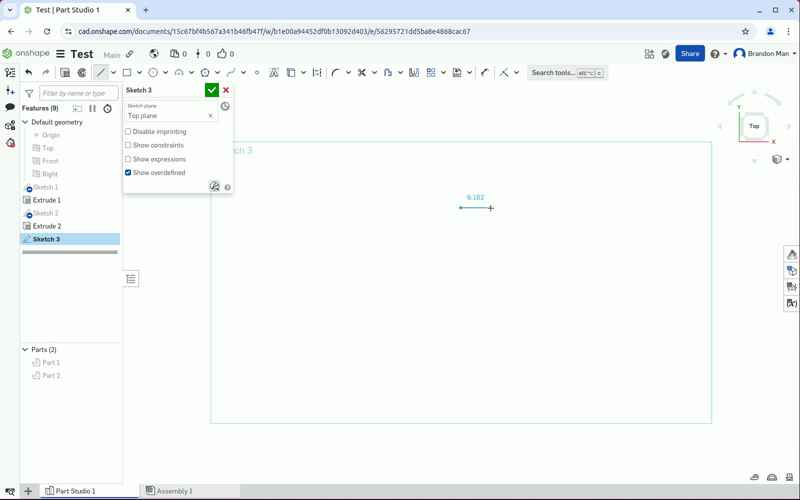
mouse_move(499, 207)
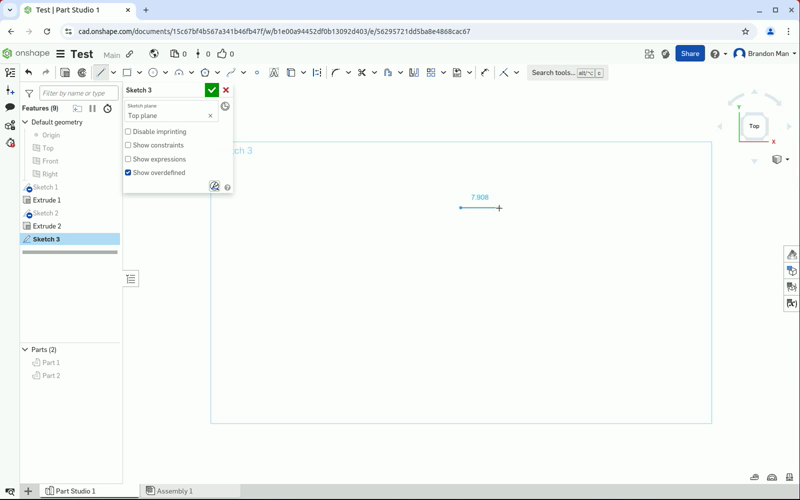
click(499, 207)
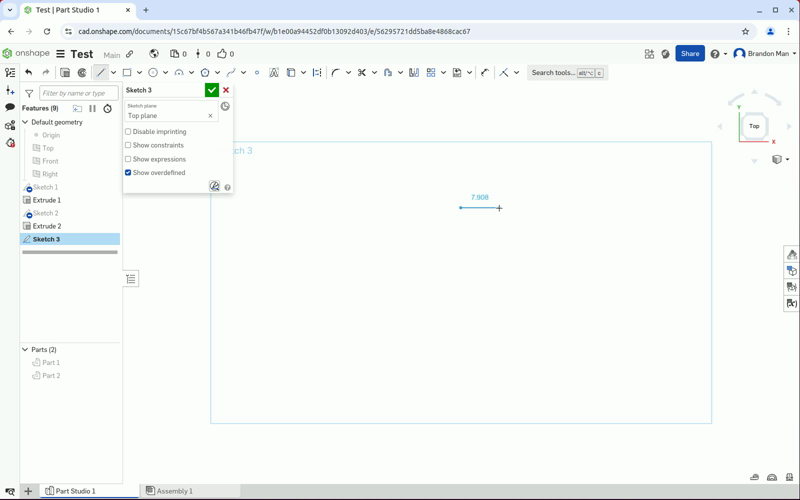
key_up(shift)
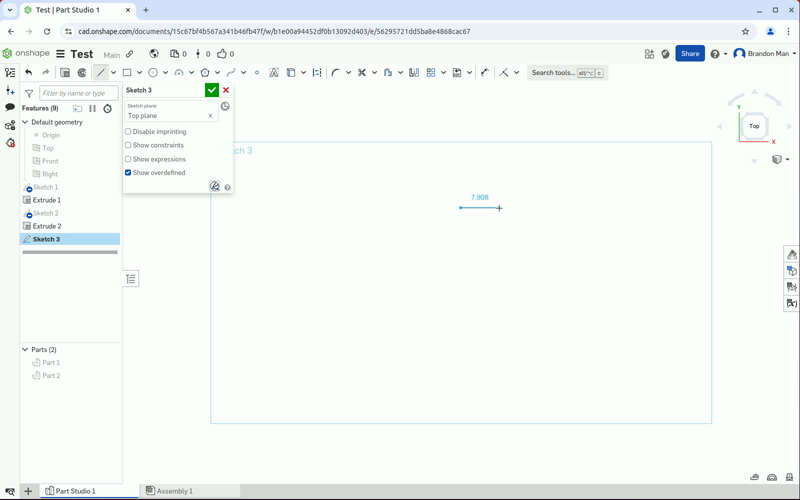
key_down(shift)
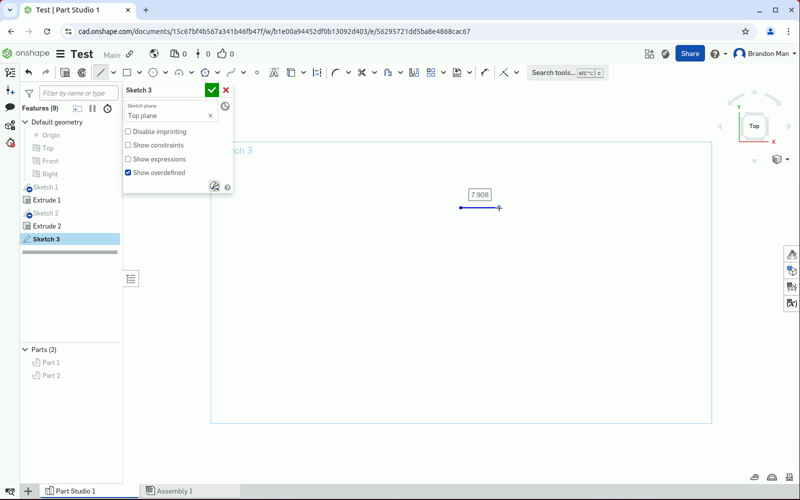
mouse_move(529, 207)
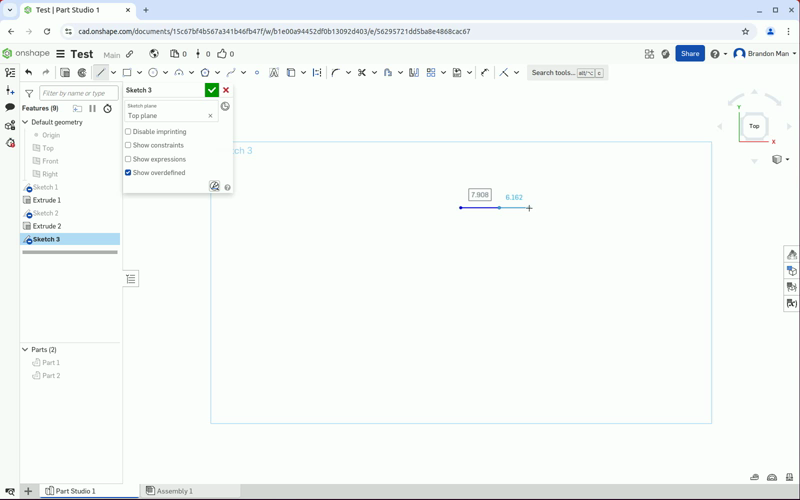
mouse_move(499, 169)
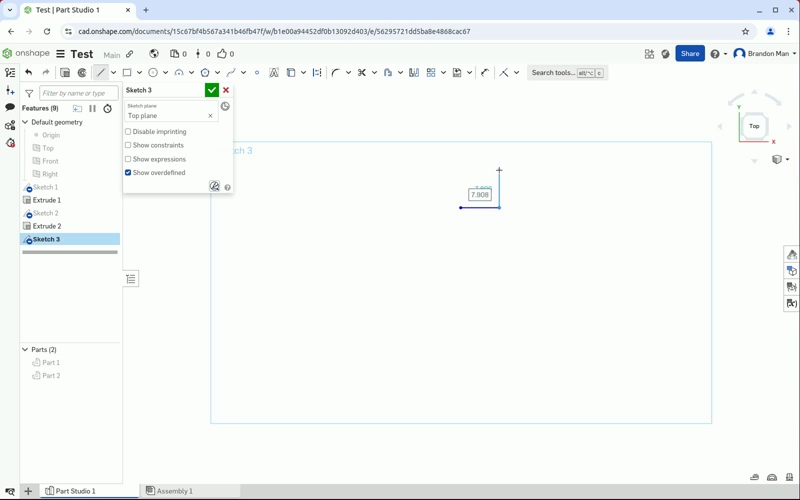
click(499, 169)
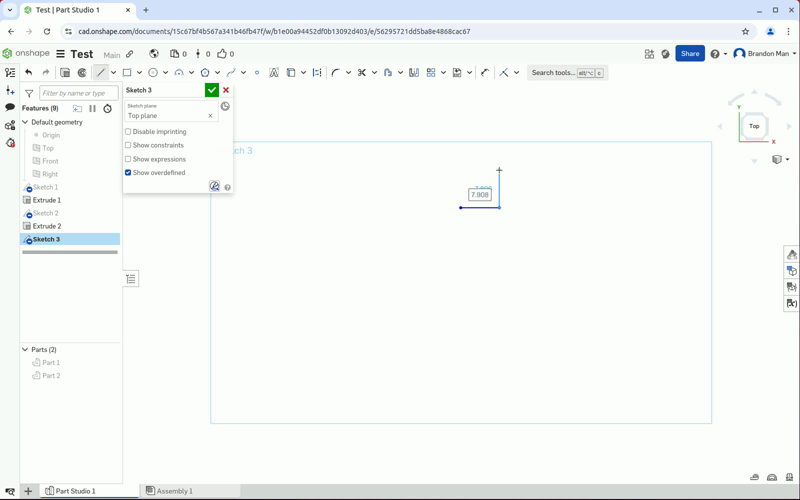
key_up(shift)
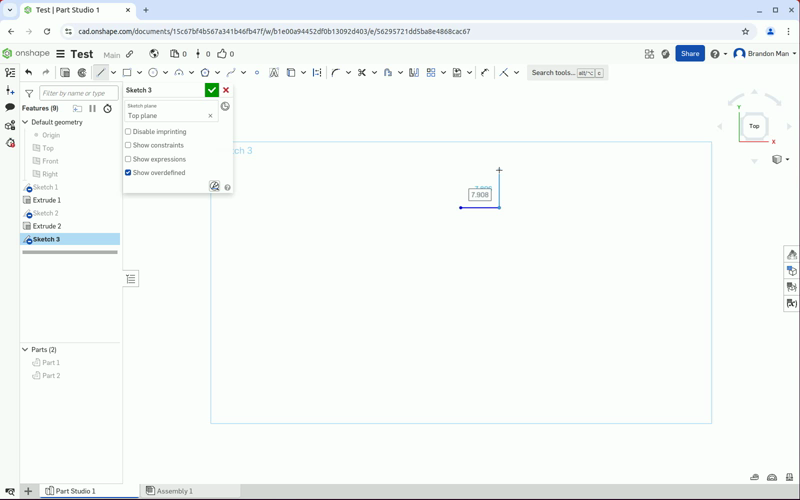
key_down(shift)
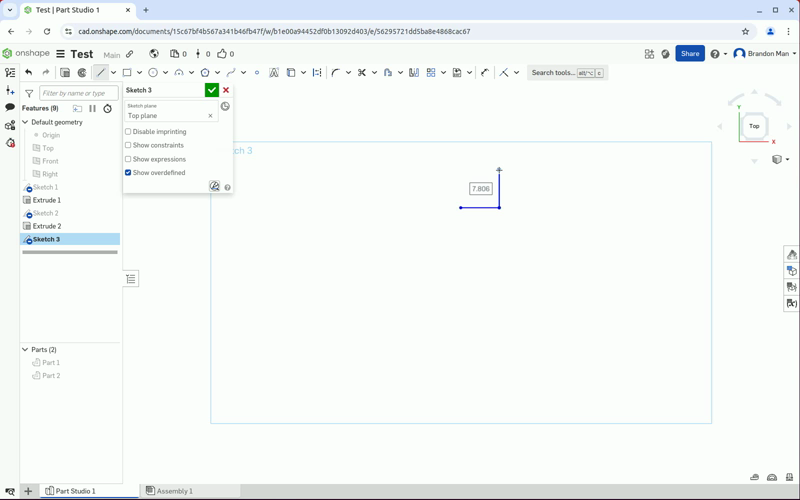
mouse_move(529, 169)
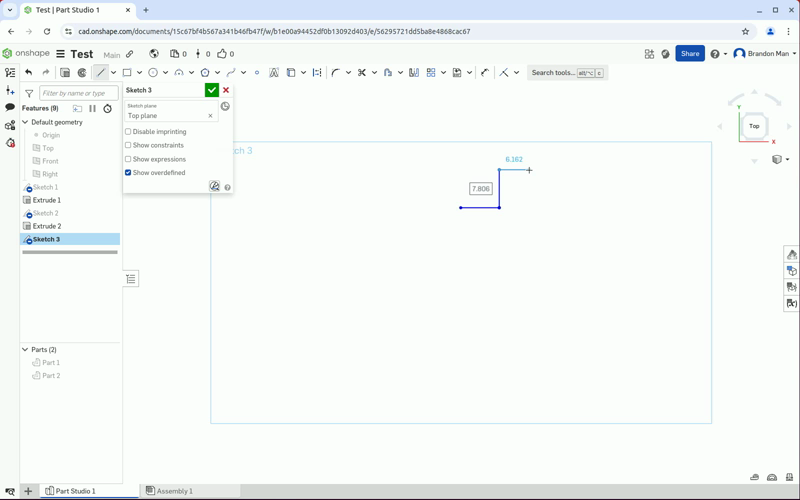
mouse_move(460, 169)
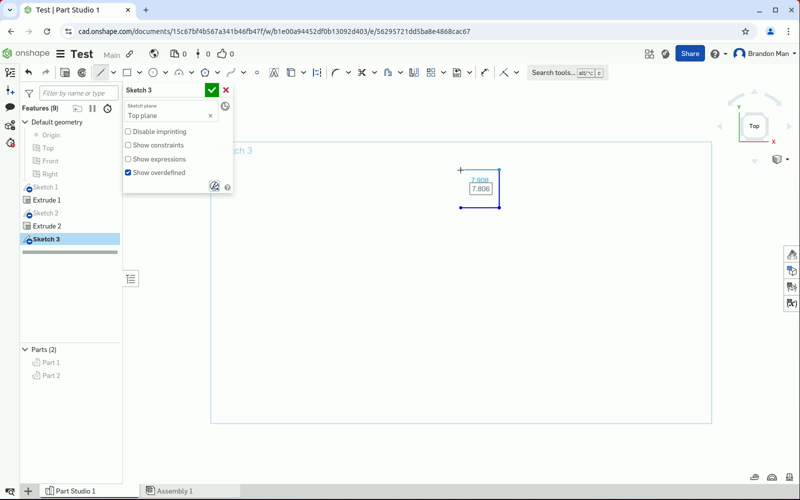
click(460, 169)
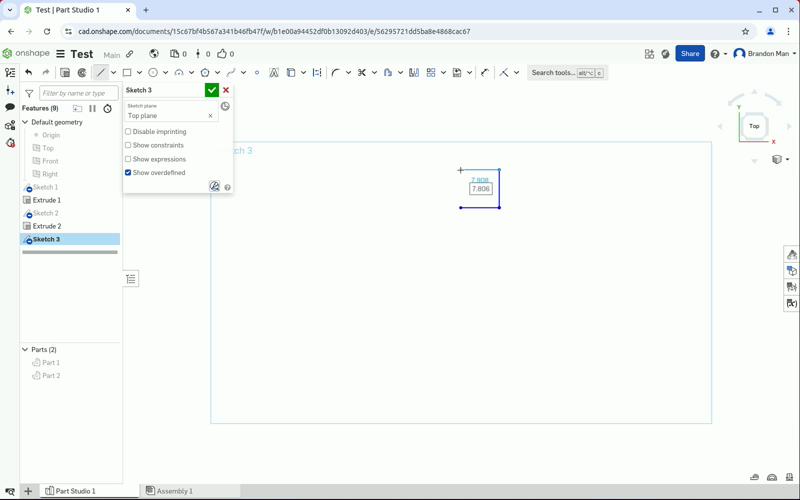
key_up(shift)
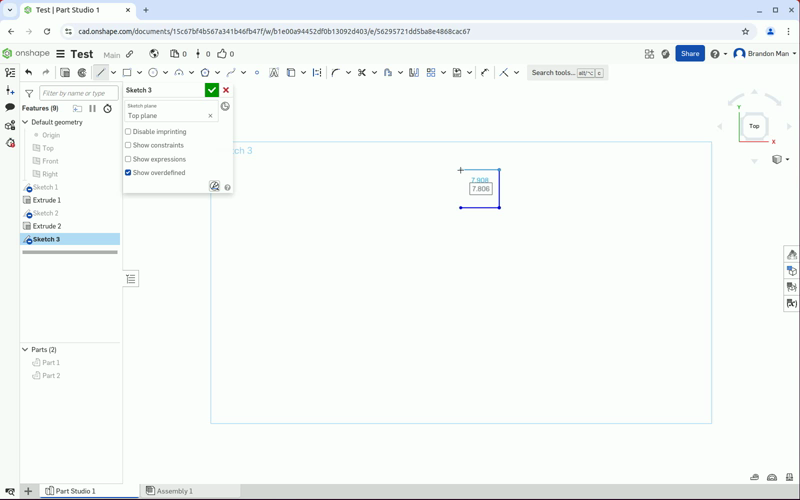
mouse_move(490, 169)
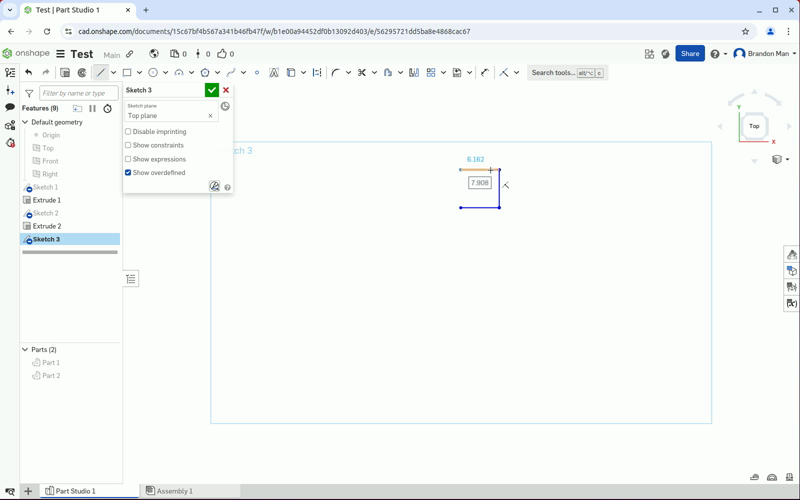
key_down(shift)
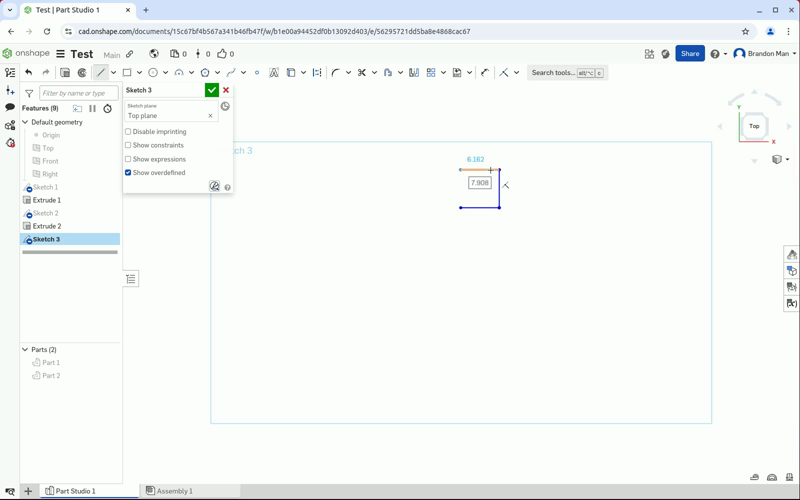
mouse_move(460, 207)
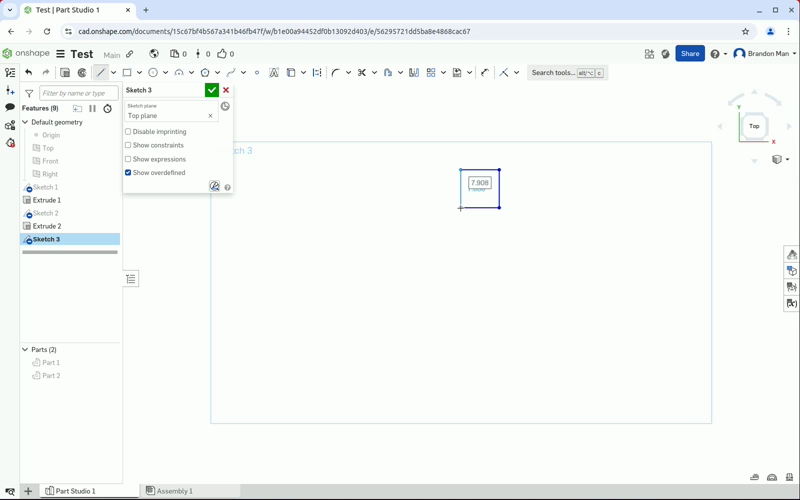
key_up(shift)
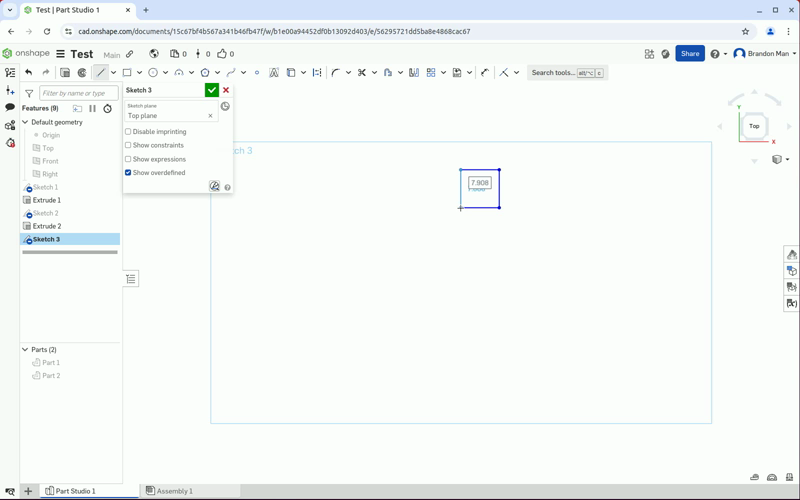
click(460, 207)
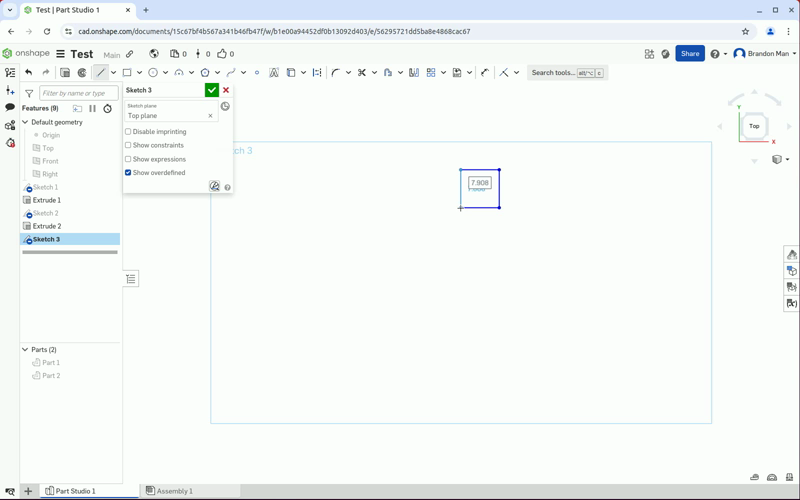
key(esc)
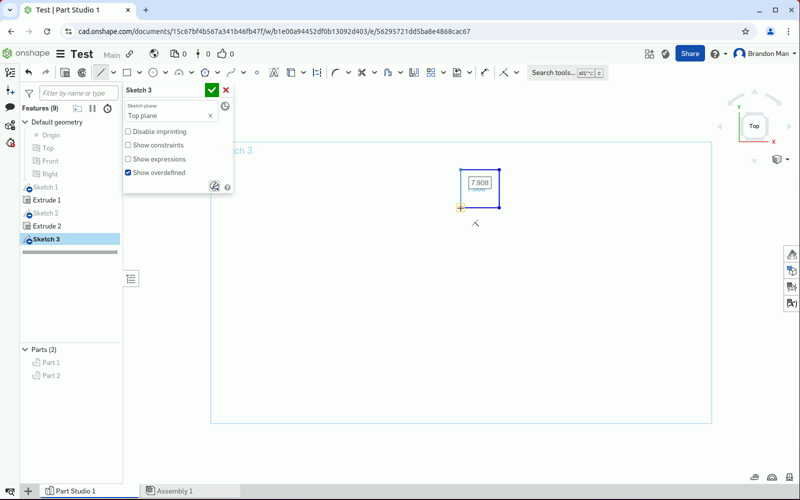
mouse_move(471, 206)
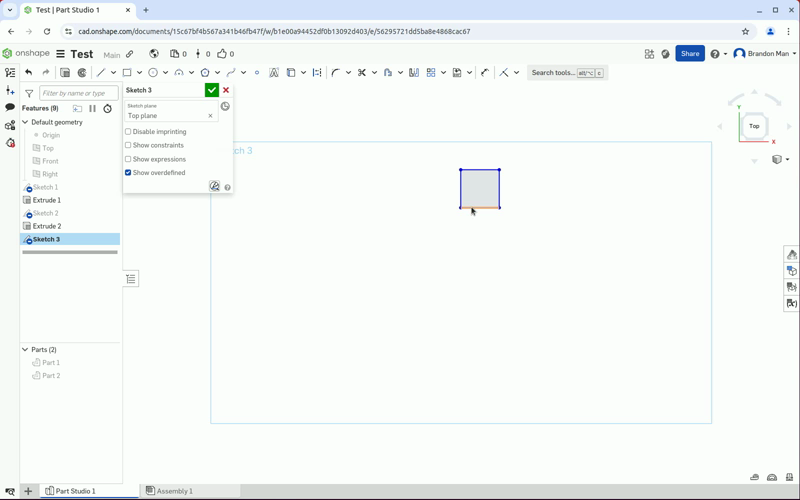
scroll(6)
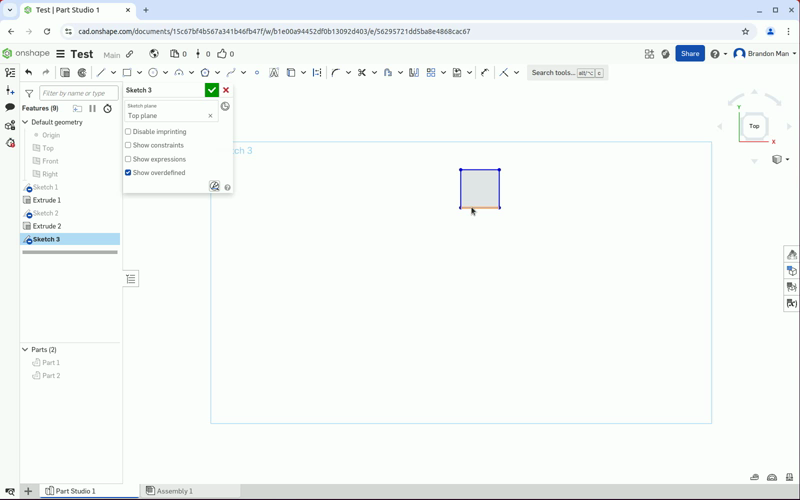
scroll(6)
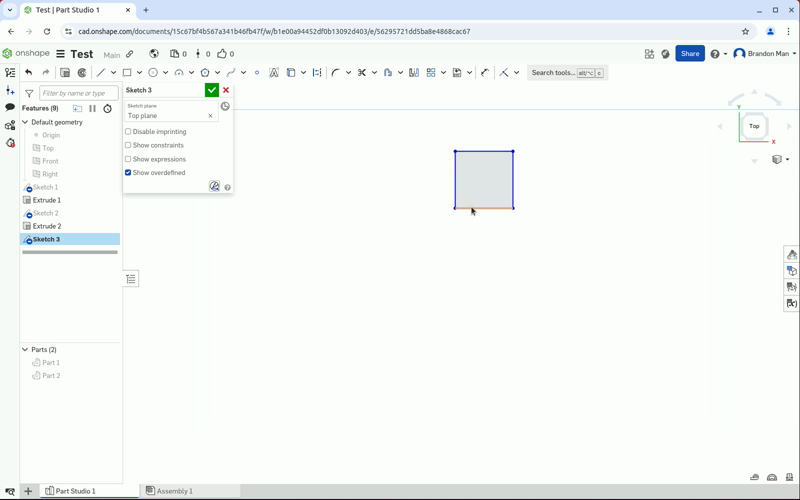
scroll(6)
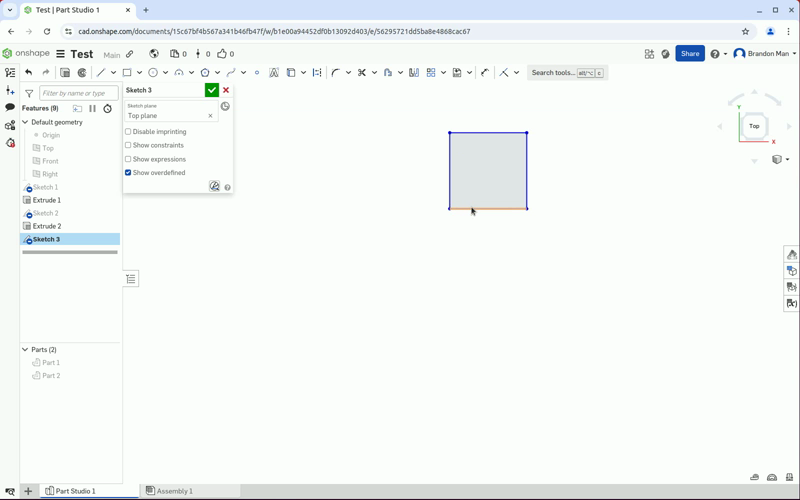
scroll(6)
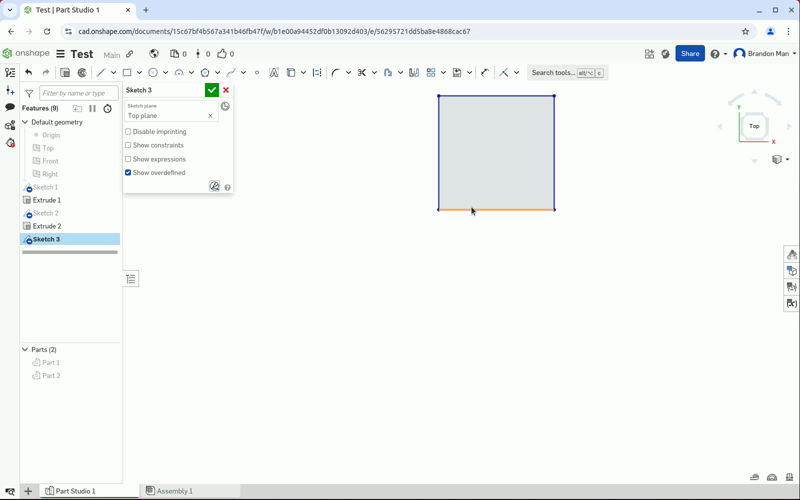
scroll(6)
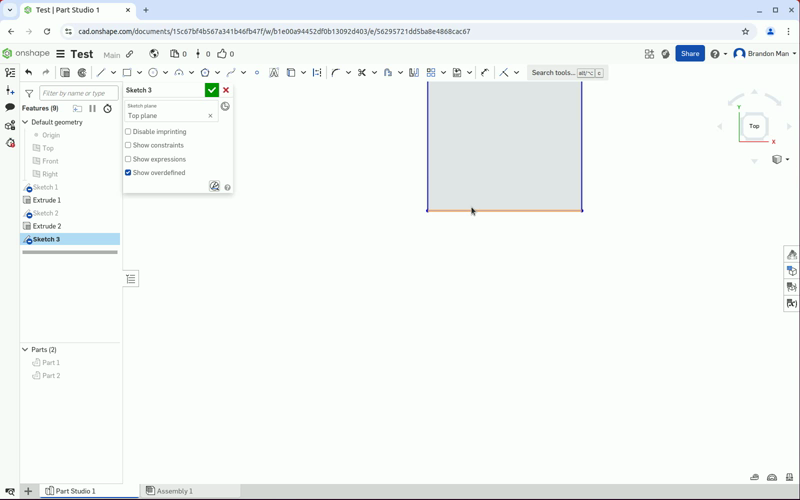
scroll(6)
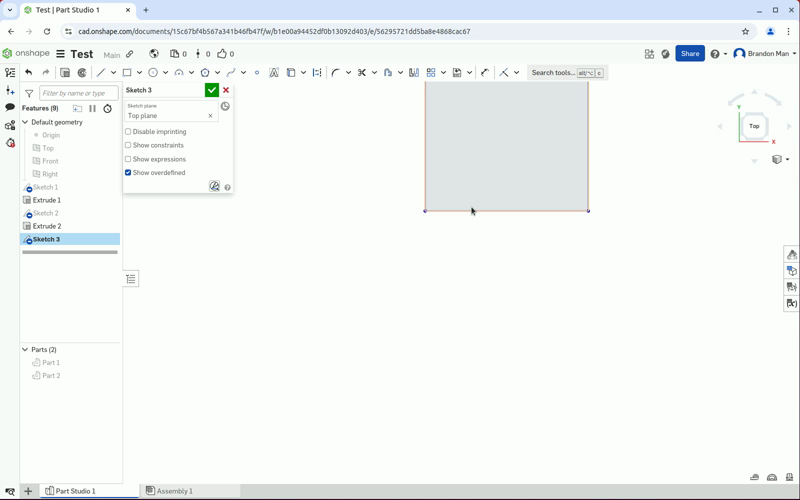
scroll(6)
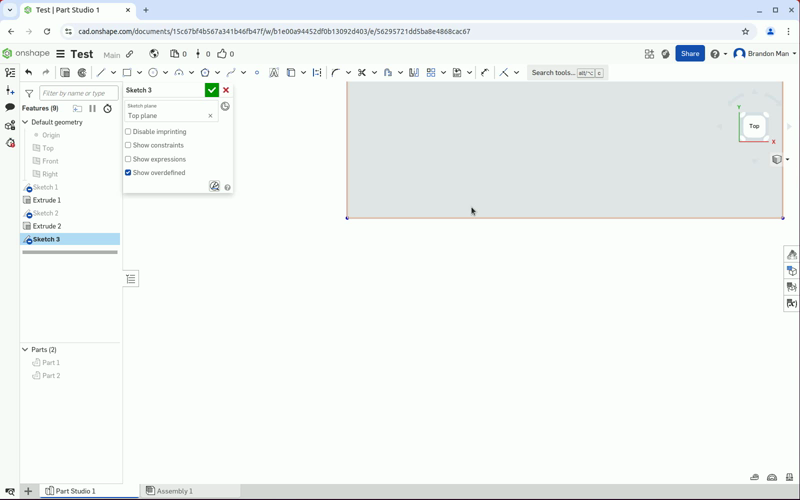
click(471, 206)
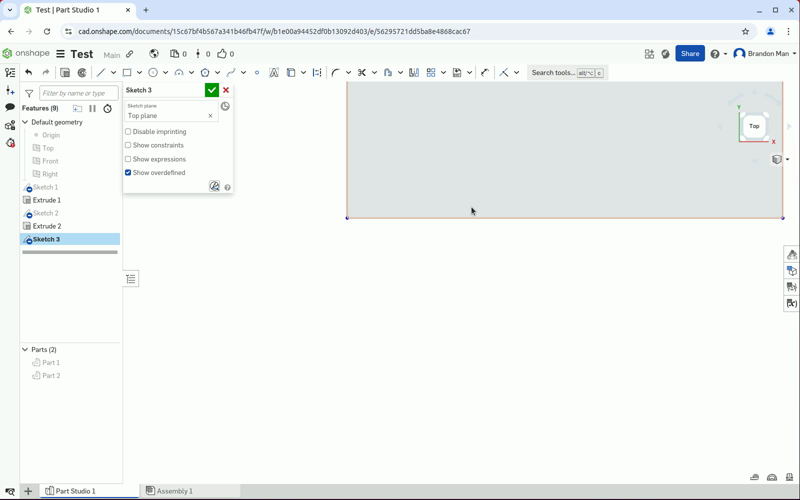
scroll(-6)
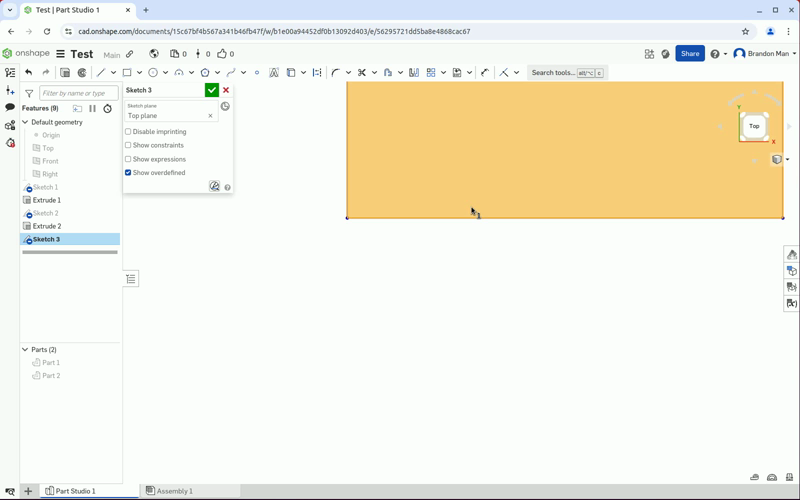
scroll(-6)
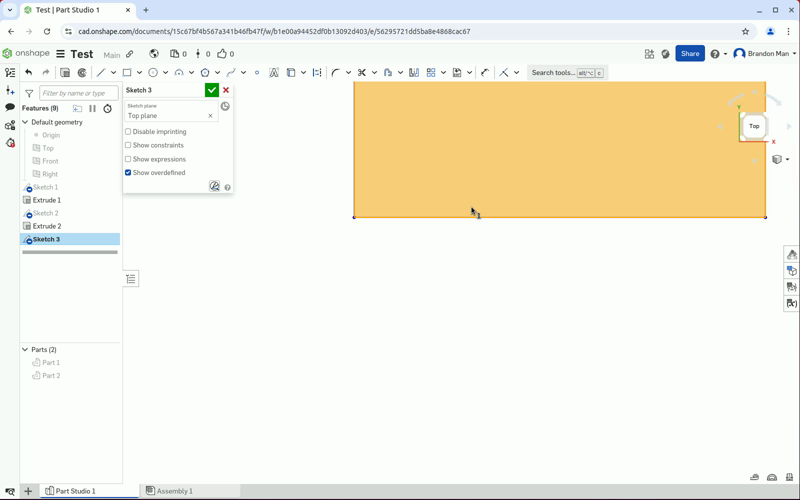
scroll(-6)
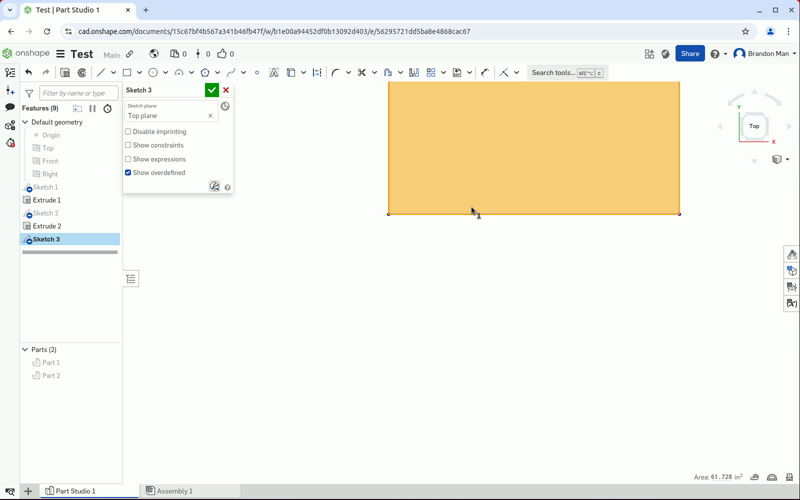
scroll(-6)
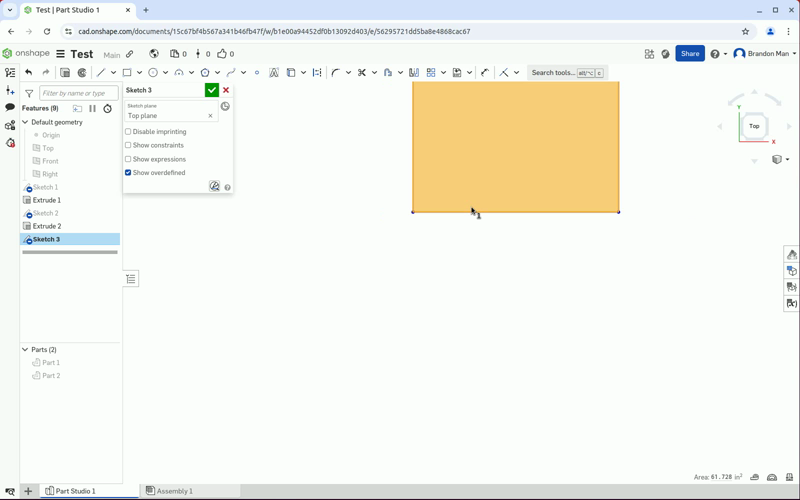
scroll(-6)
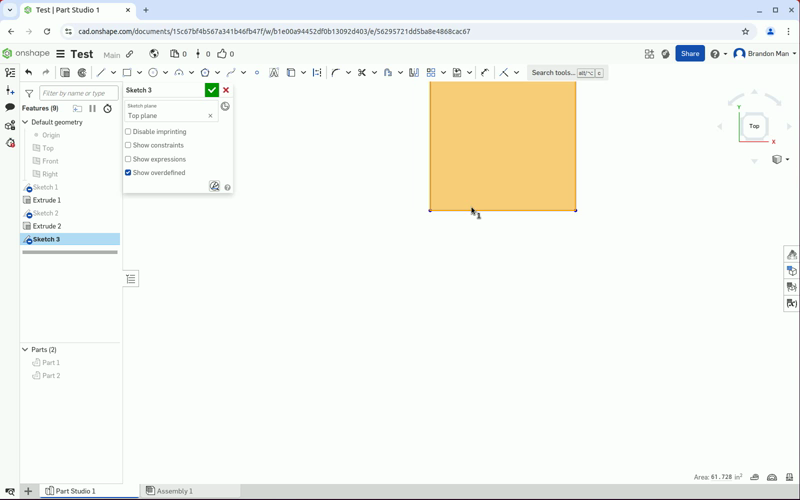
scroll(-6)
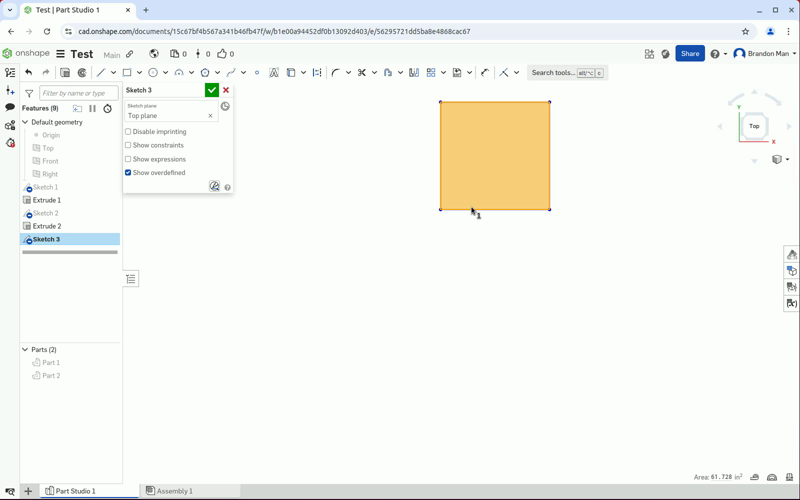
scroll(-6)
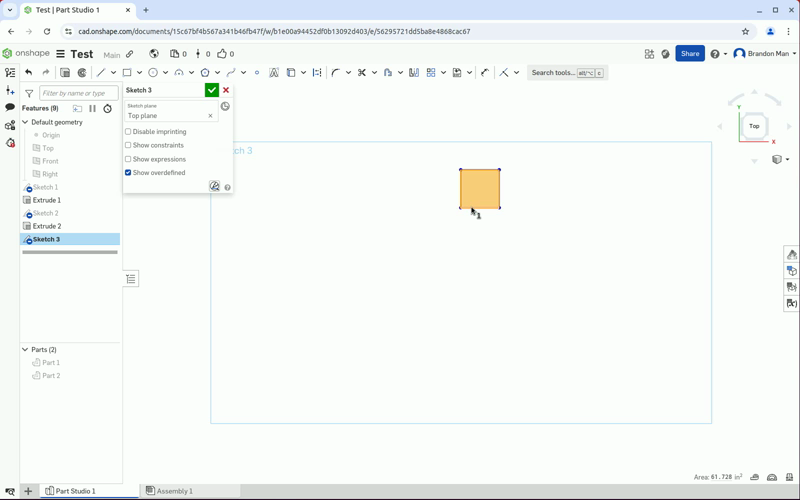
mouse_move(73, 352)
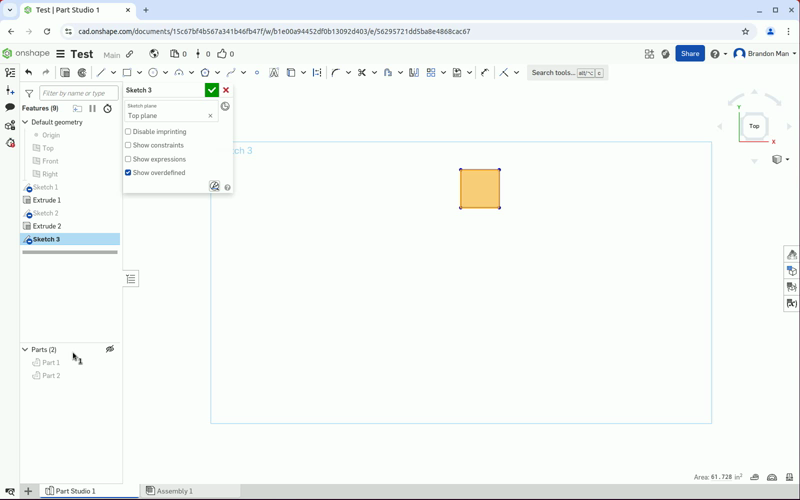
key(shift+y)
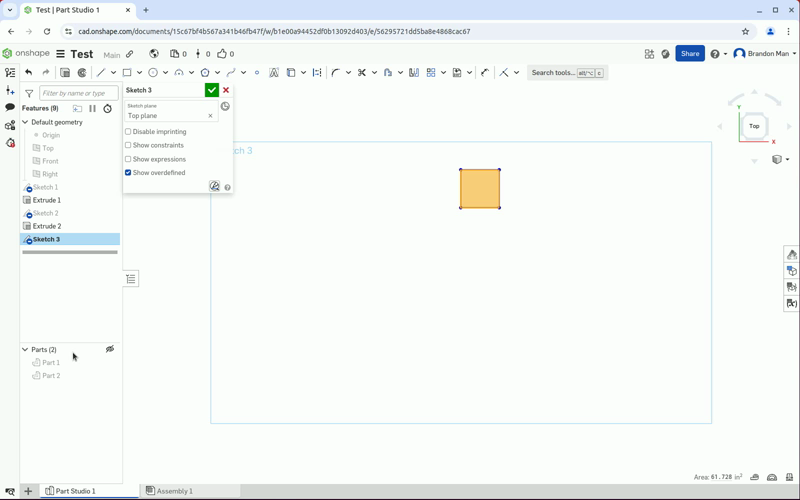
key(shift+e)
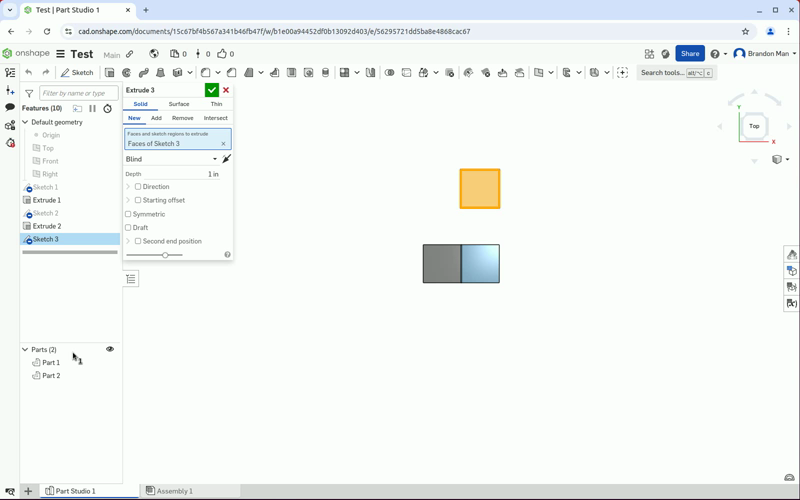
mouse_move(143, 106)
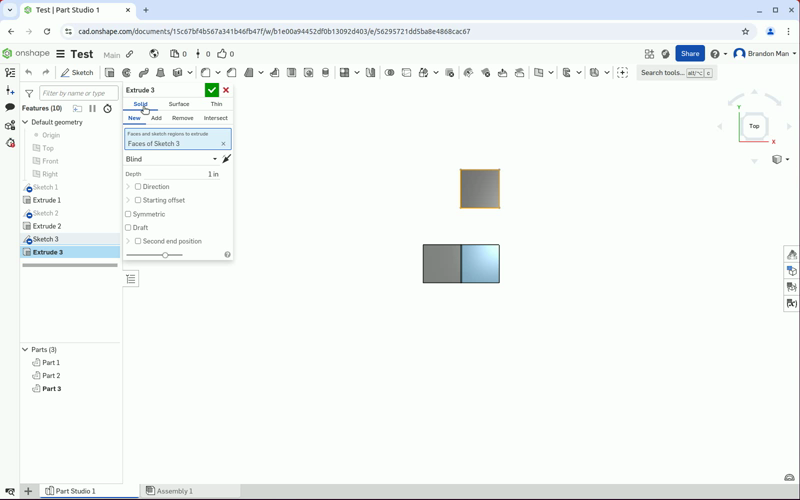
click(143, 106)
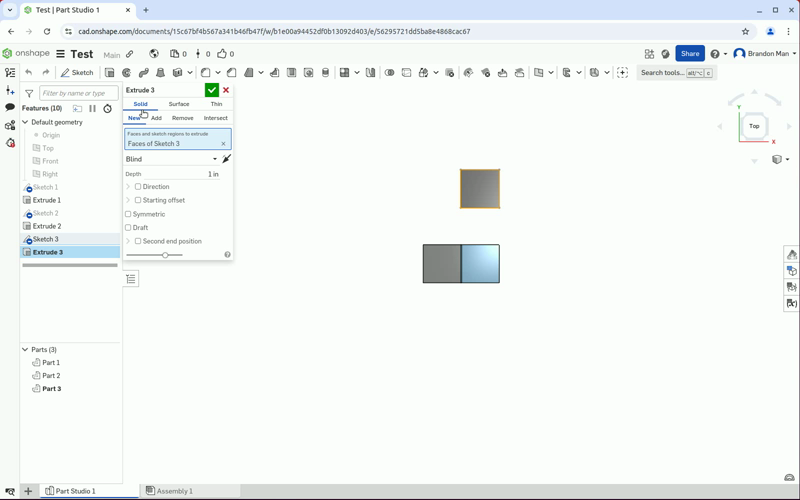
mouse_move(137, 120)
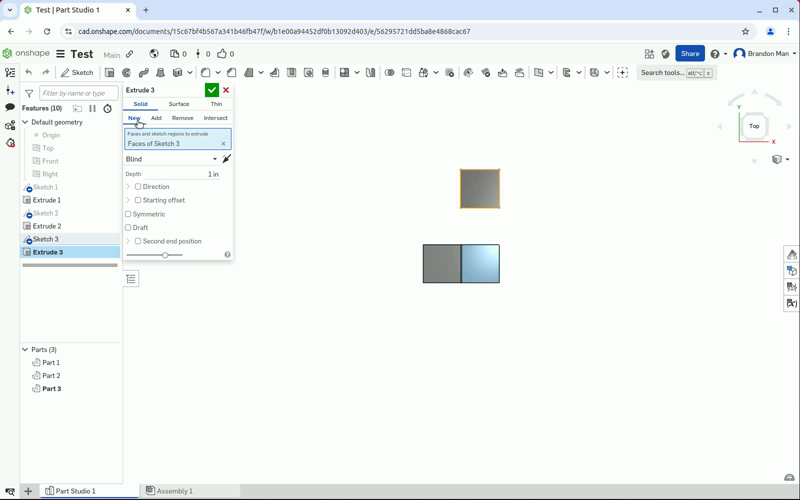
click(137, 120)
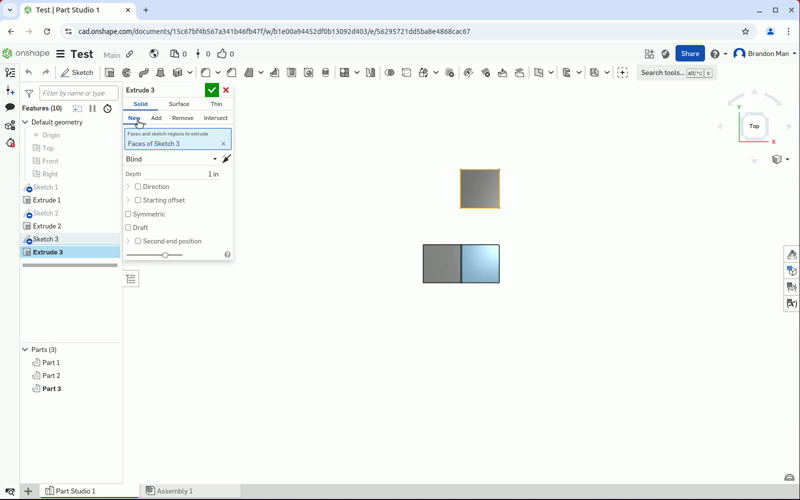
key(tab, 4)
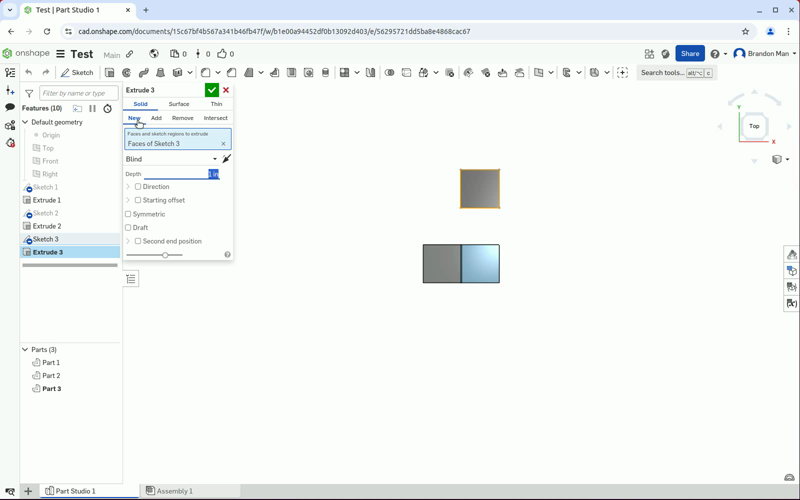
text(7.703)
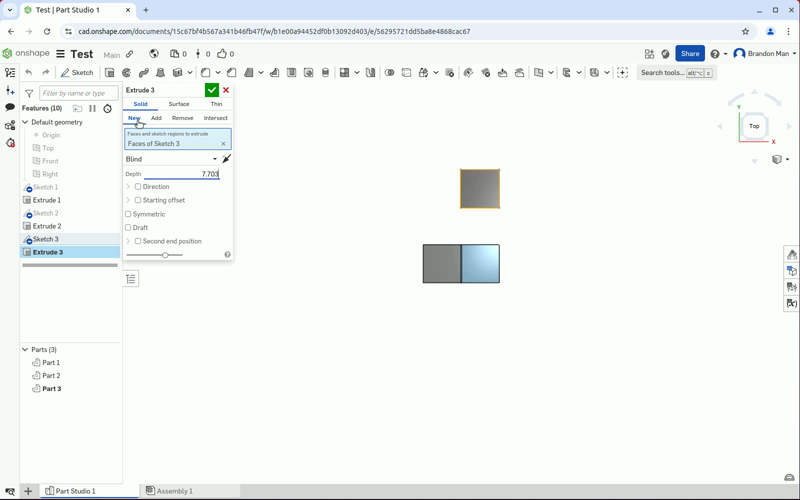
key(enter)
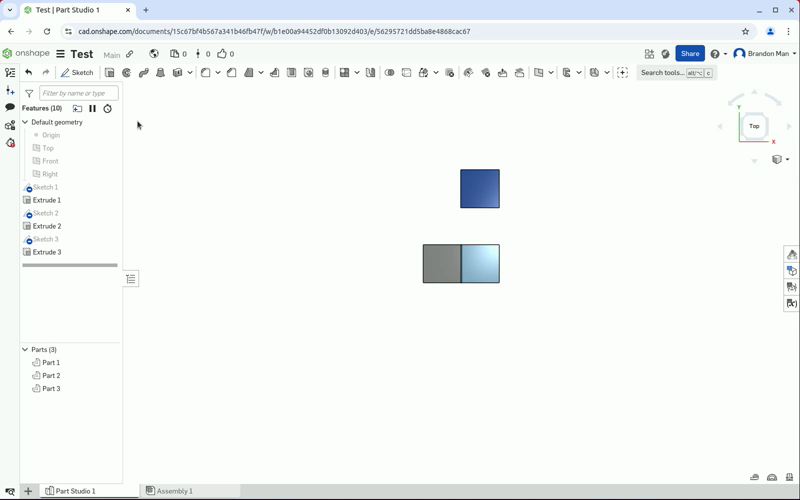
key(shift+h)
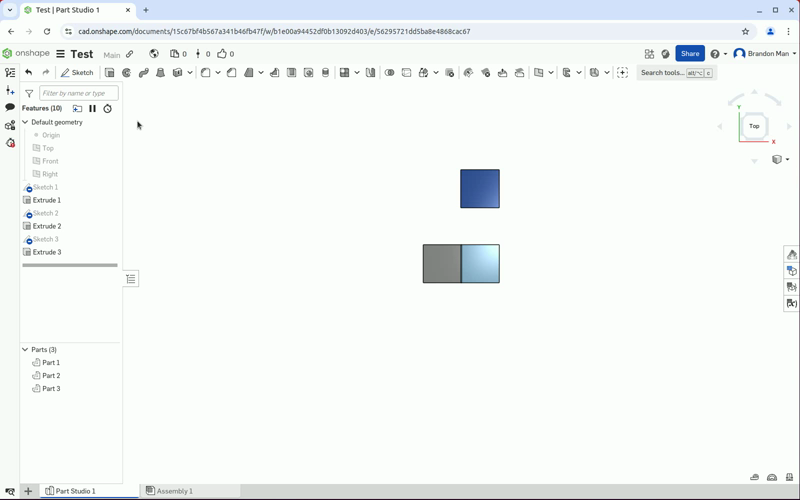
key(shift+h)
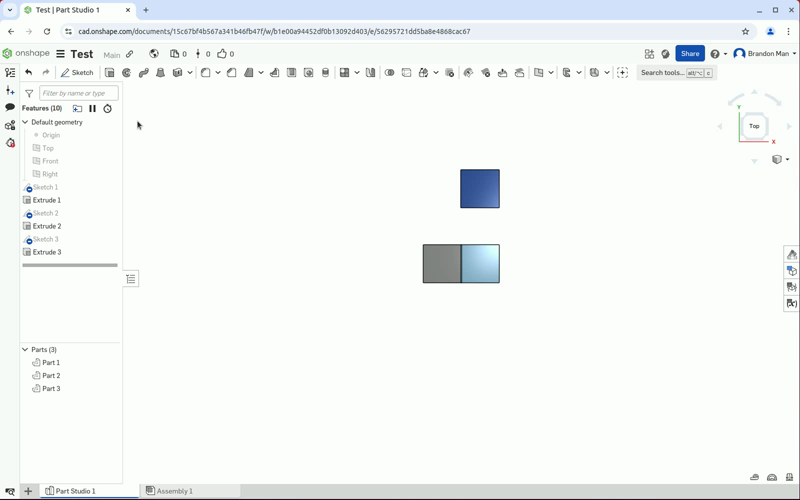
mouse_move(73, 189)
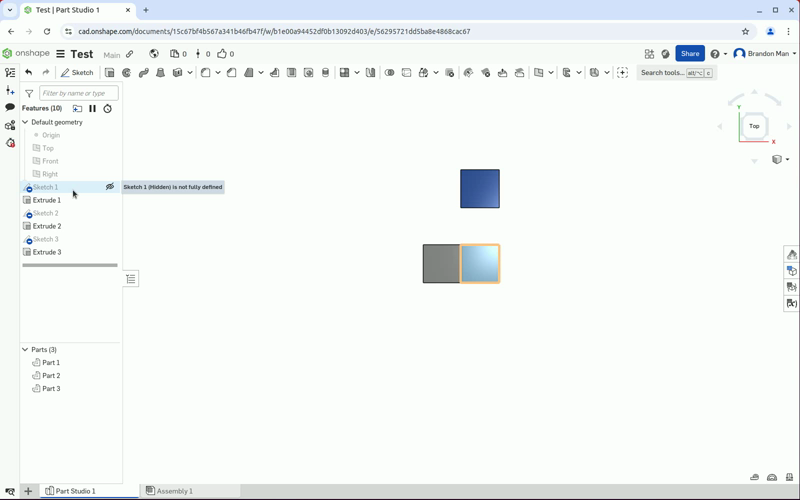
click(73, 189)
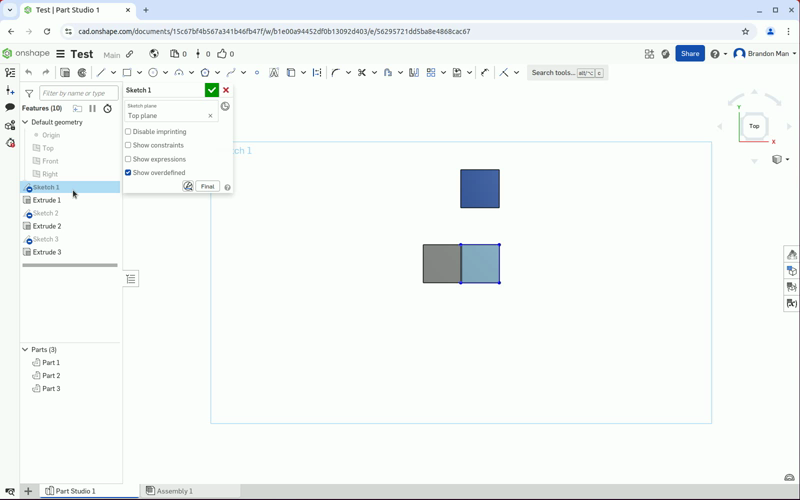
mouse_move(229, 92)
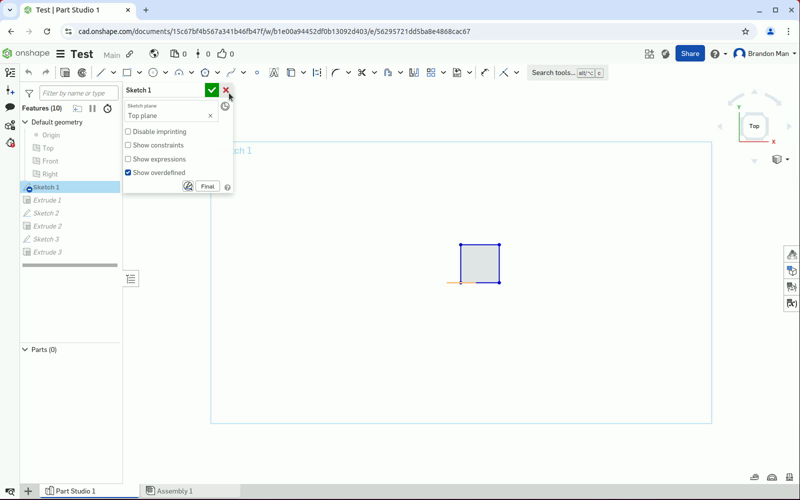
click(229, 92)
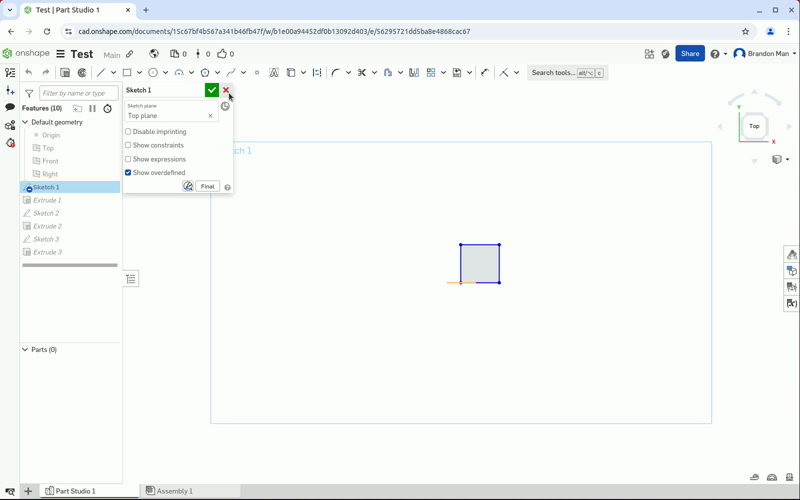
key(shift+s)
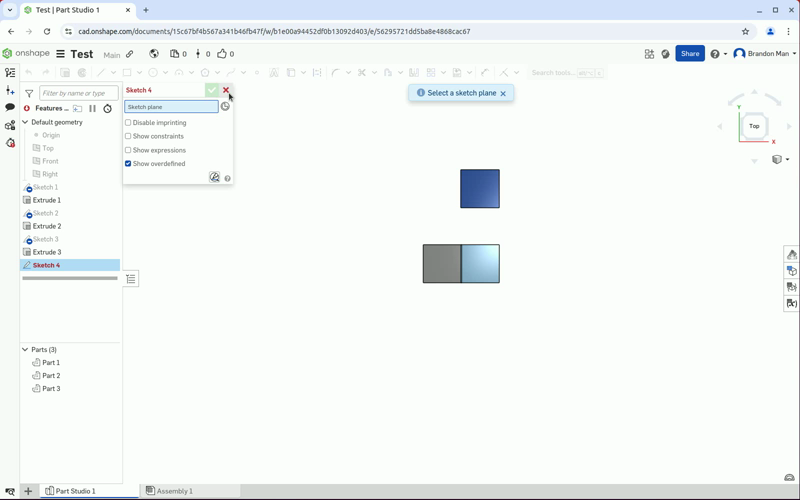
mouse_move(73, 150)
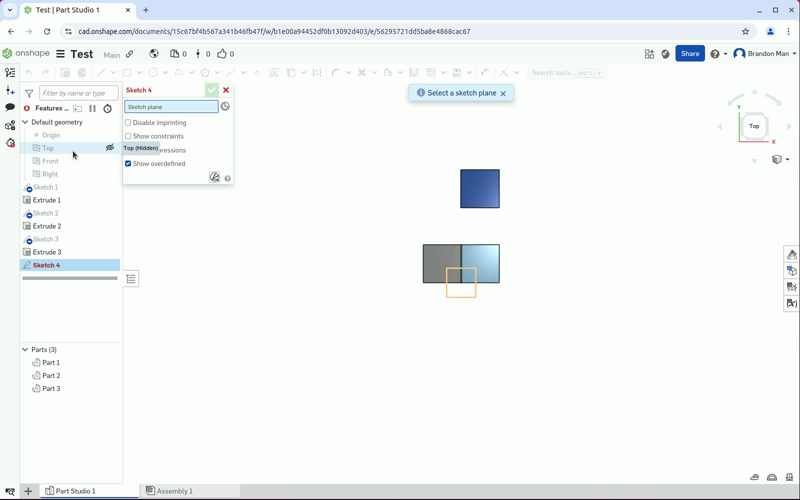
click(73, 150)
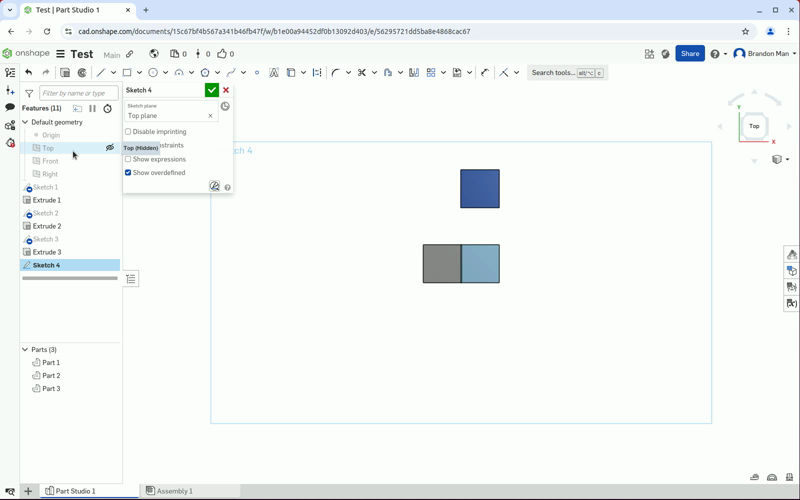
mouse_move(73, 352)
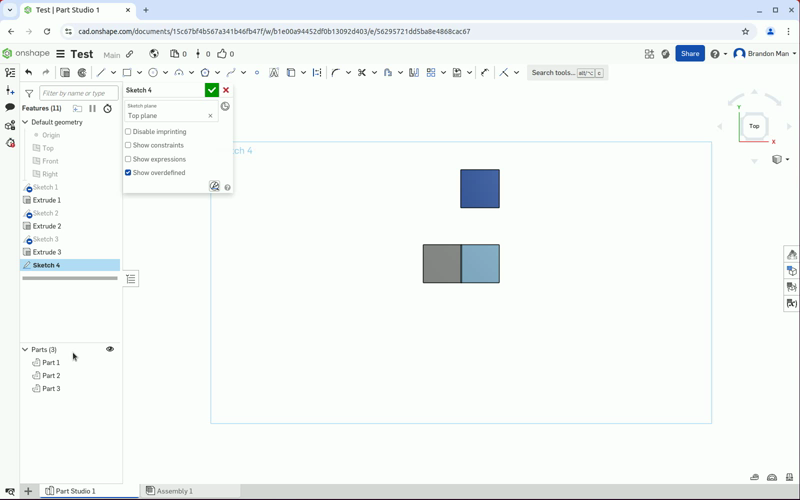
key(y)
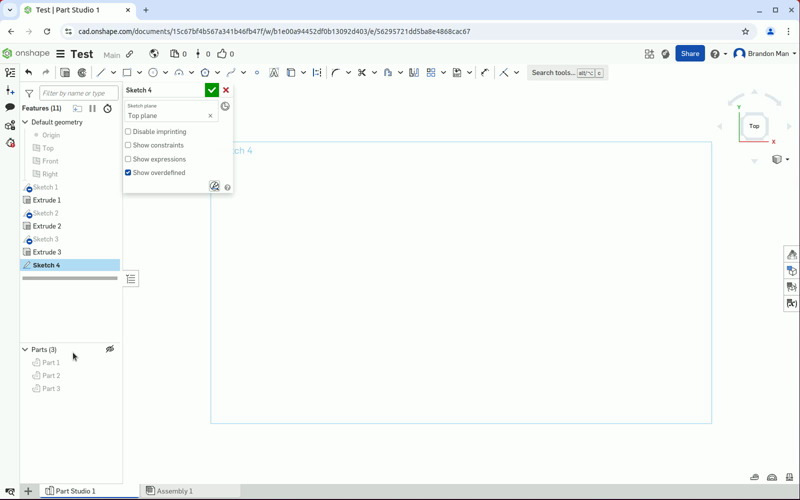
key(l)
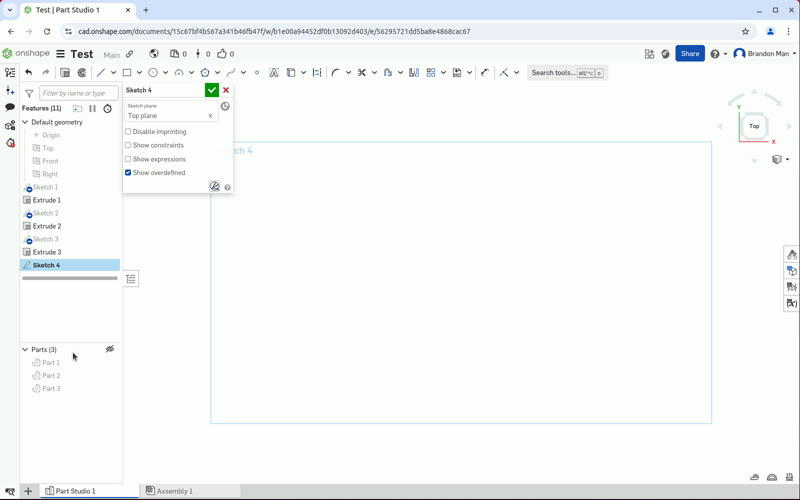
key_down(shift)
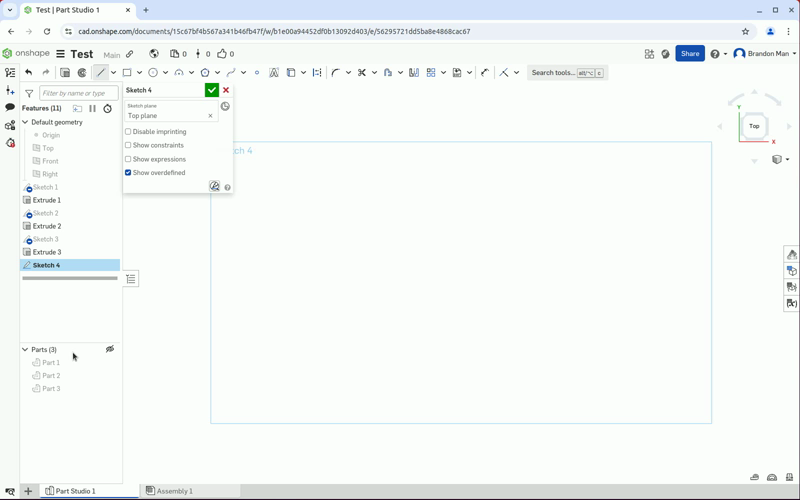
mouse_move(423, 207)
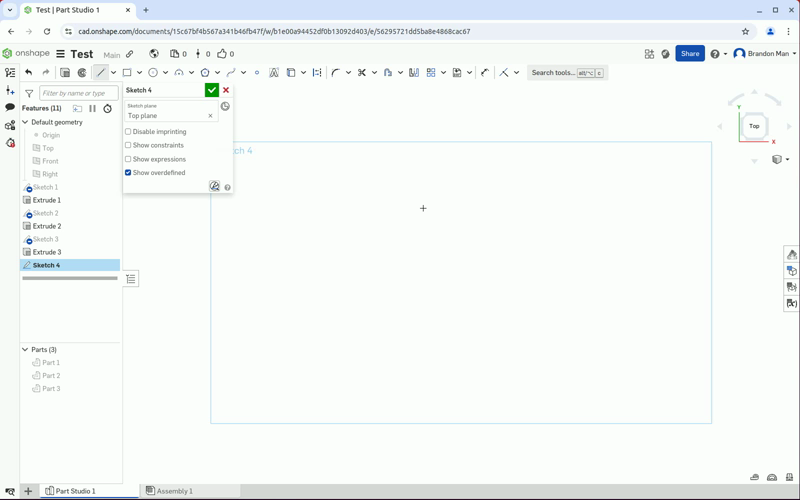
click(423, 207)
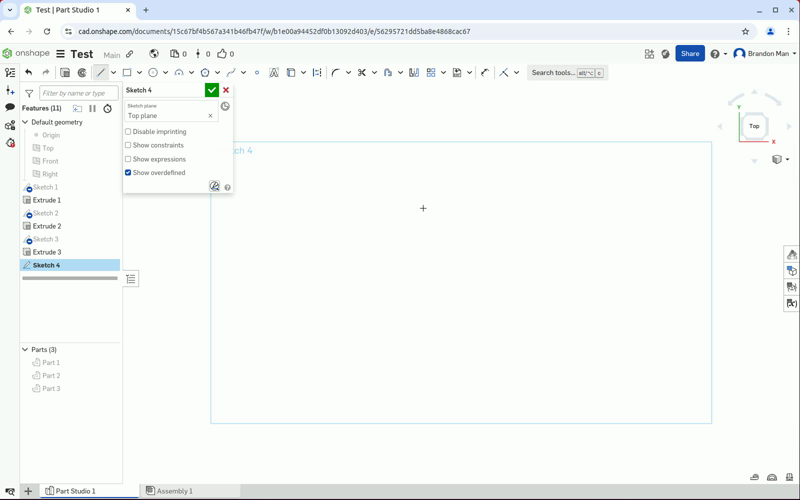
key_up(shift)
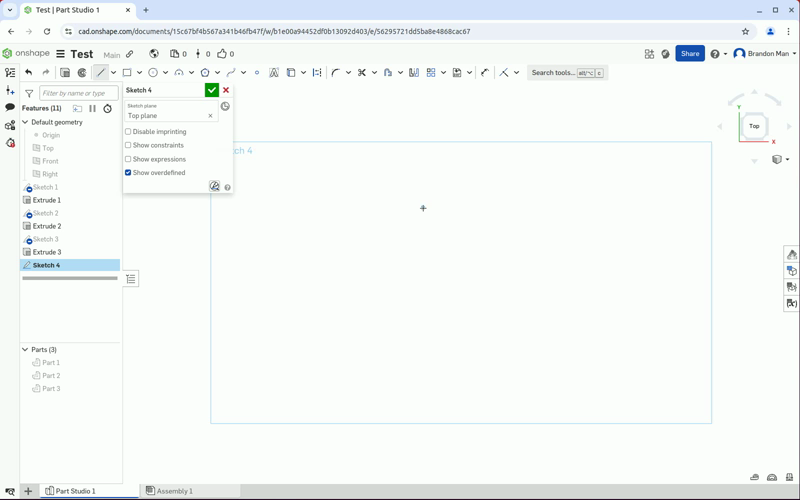
key_down(shift)
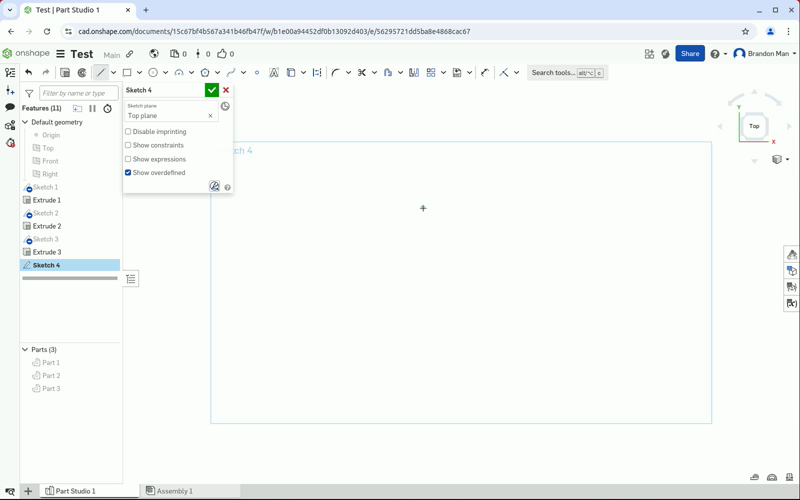
mouse_move(453, 207)
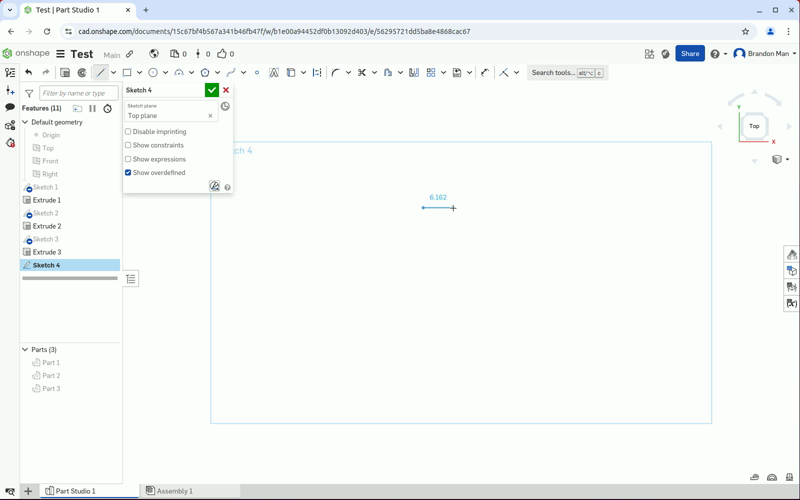
mouse_move(461, 207)
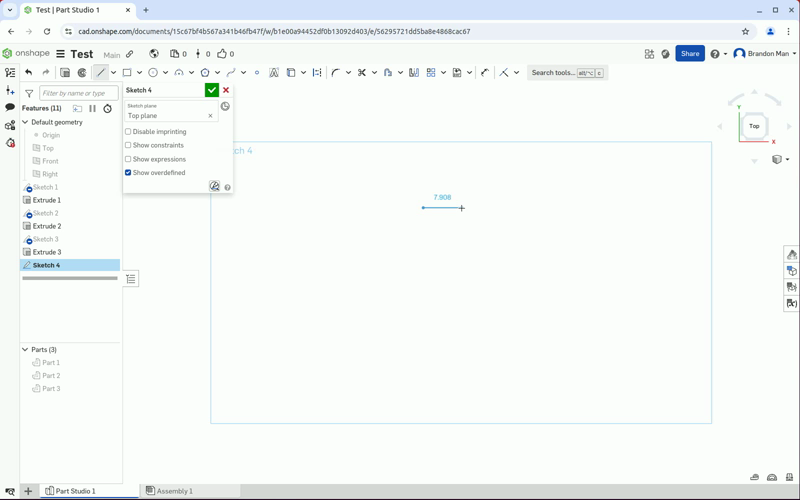
click(461, 207)
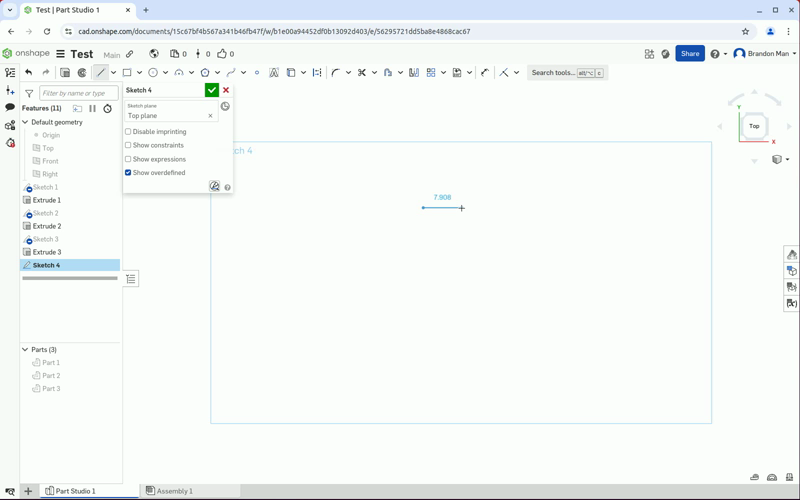
key_up(shift)
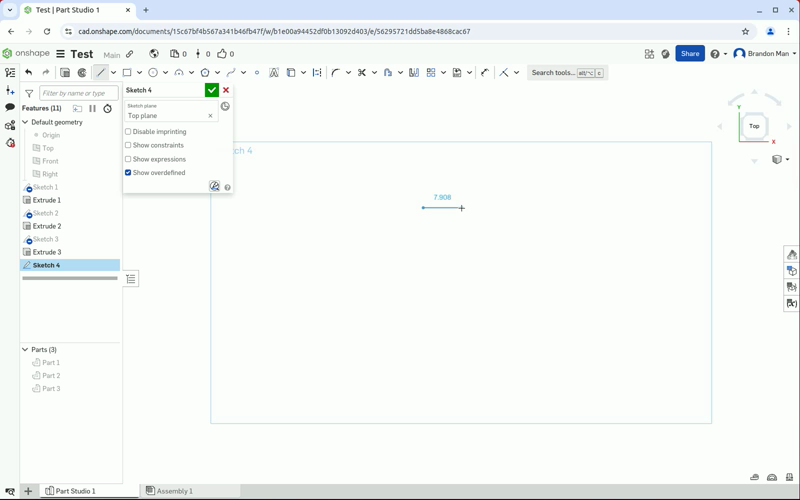
key_down(shift)
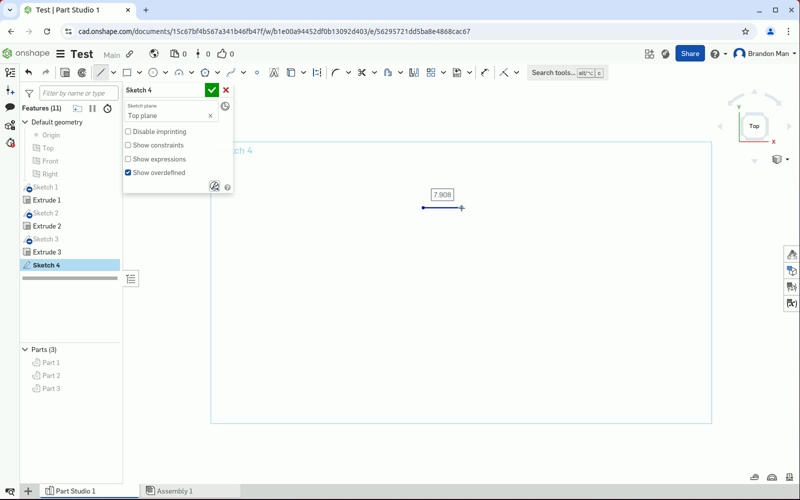
mouse_move(491, 207)
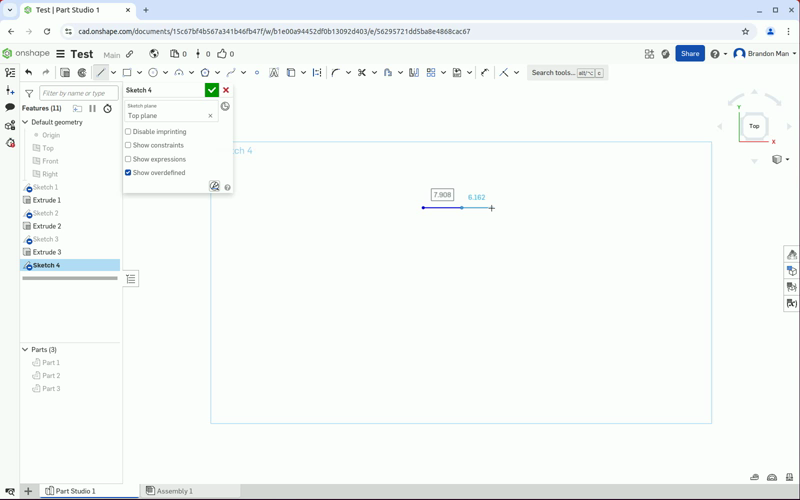
mouse_move(461, 169)
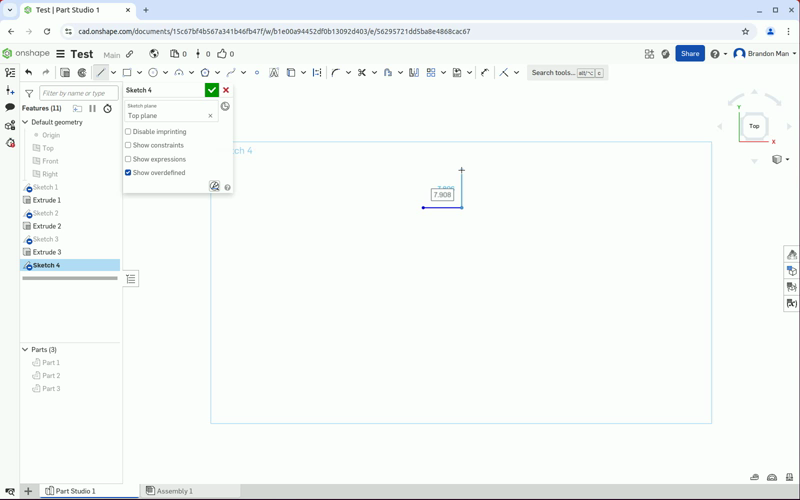
click(461, 169)
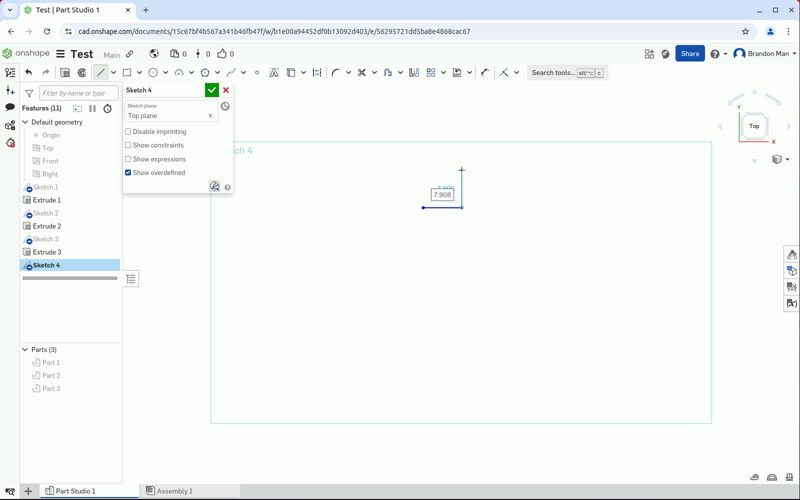
key_up(shift)
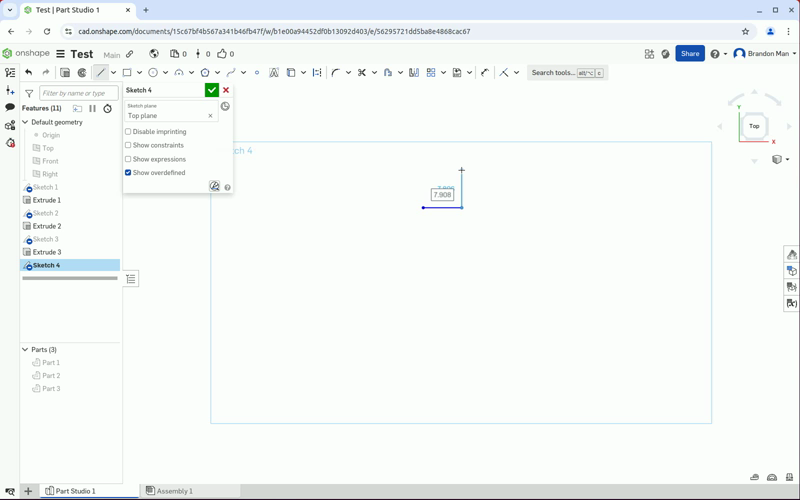
key_down(shift)
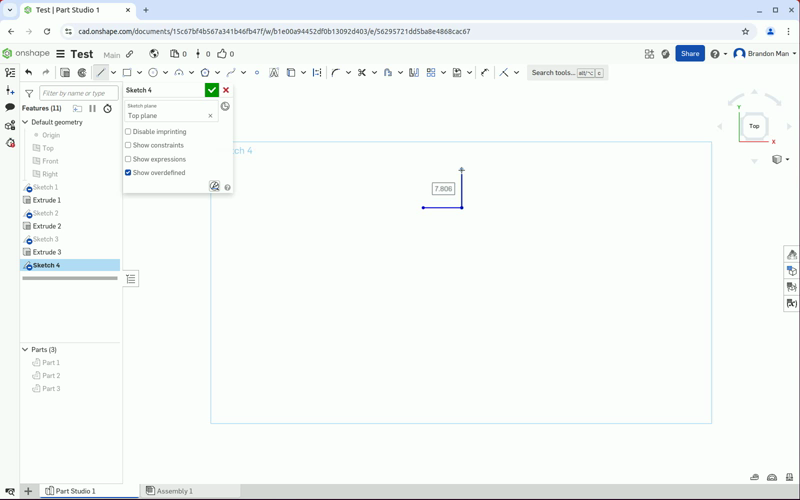
mouse_move(491, 169)
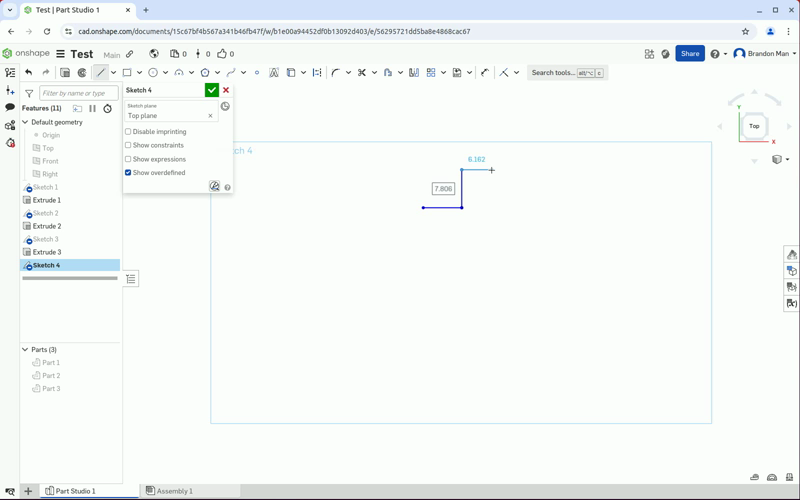
mouse_move(423, 169)
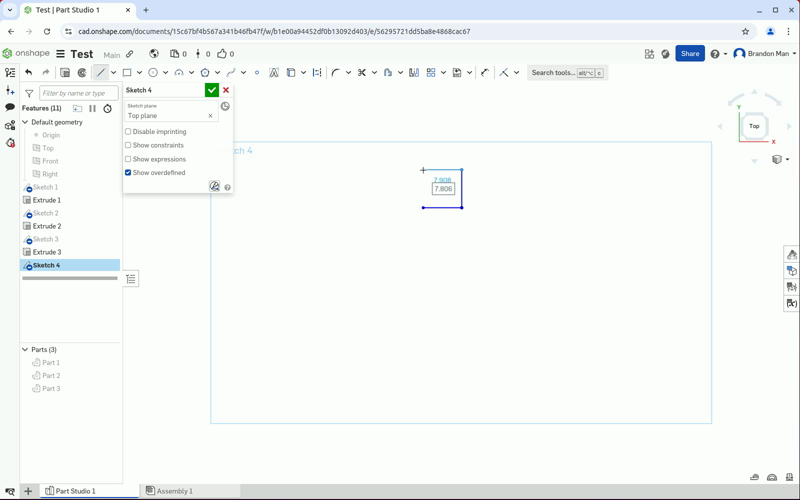
click(423, 169)
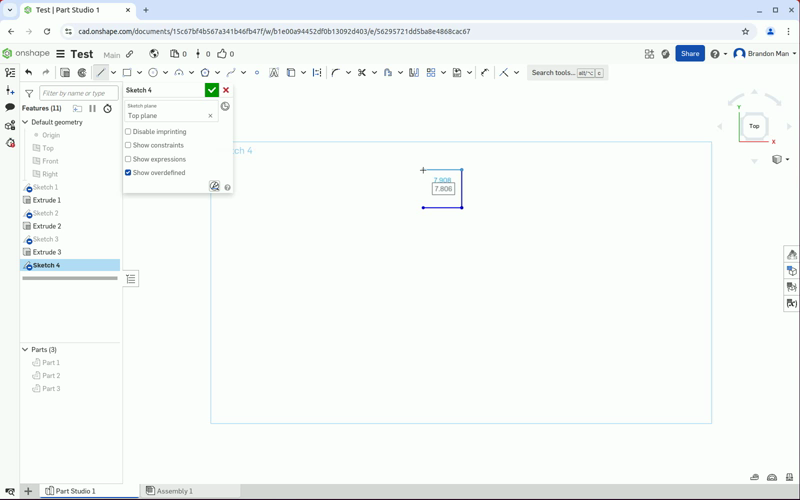
key_up(shift)
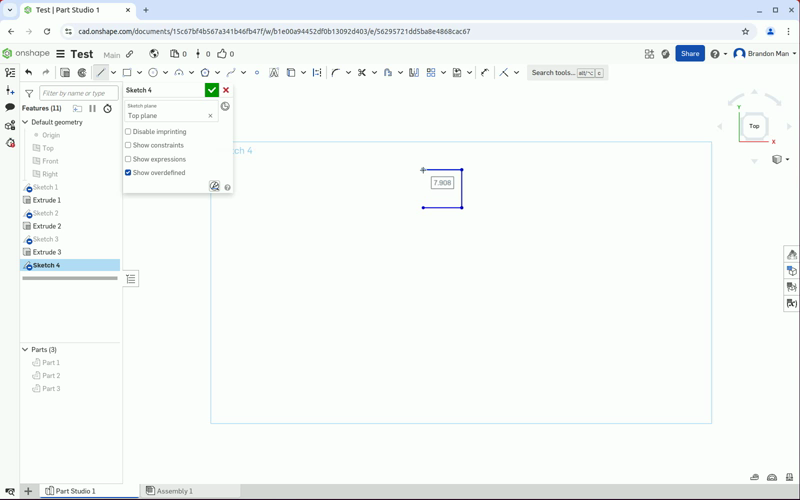
mouse_move(453, 169)
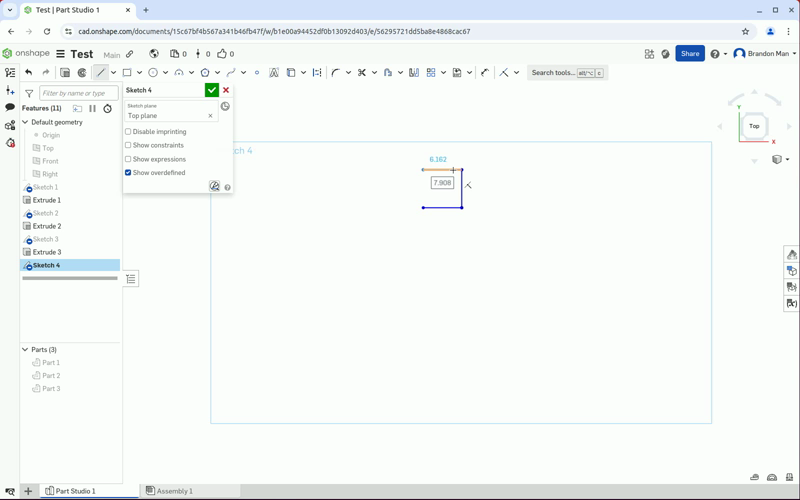
key_down(shift)
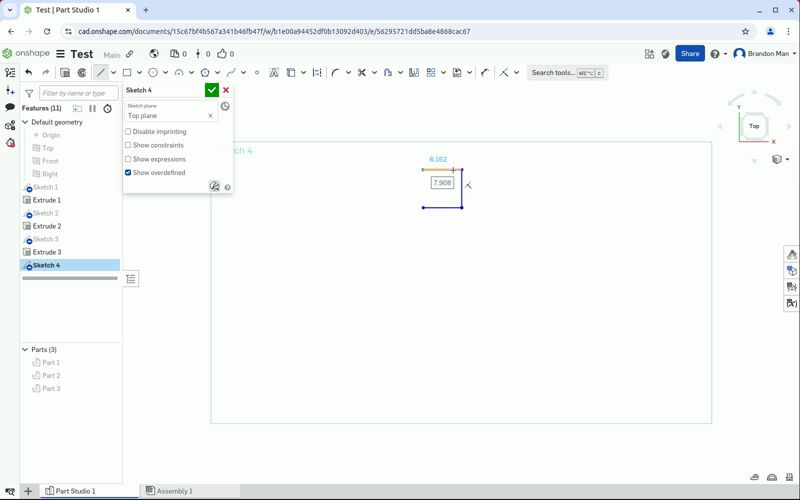
mouse_move(423, 207)
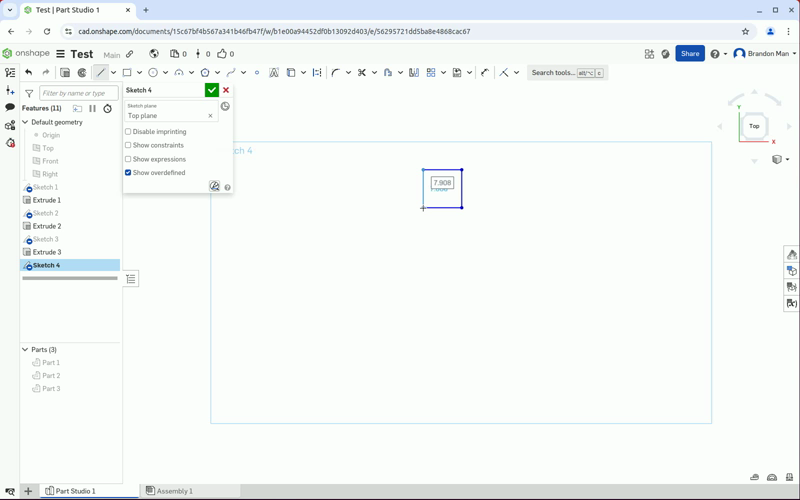
key_up(shift)
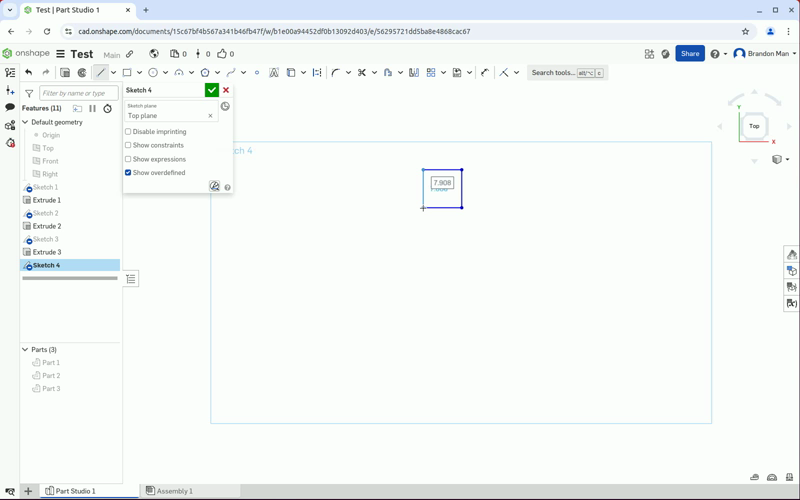
click(423, 207)
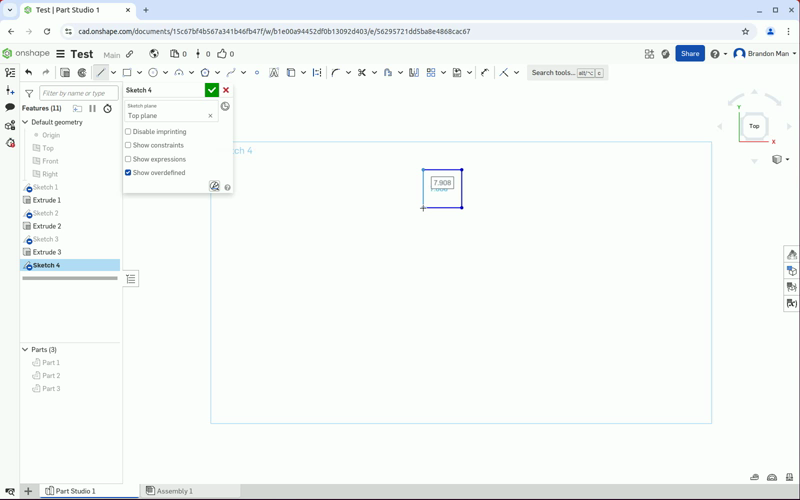
key(esc)
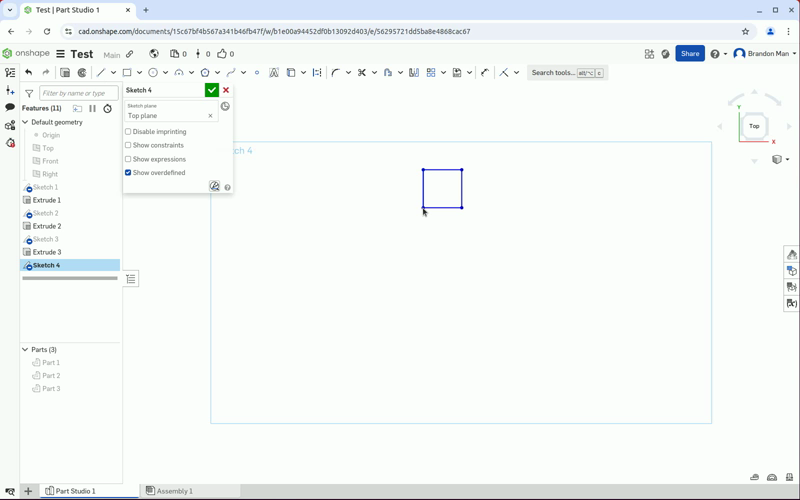
mouse_move(448, 198)
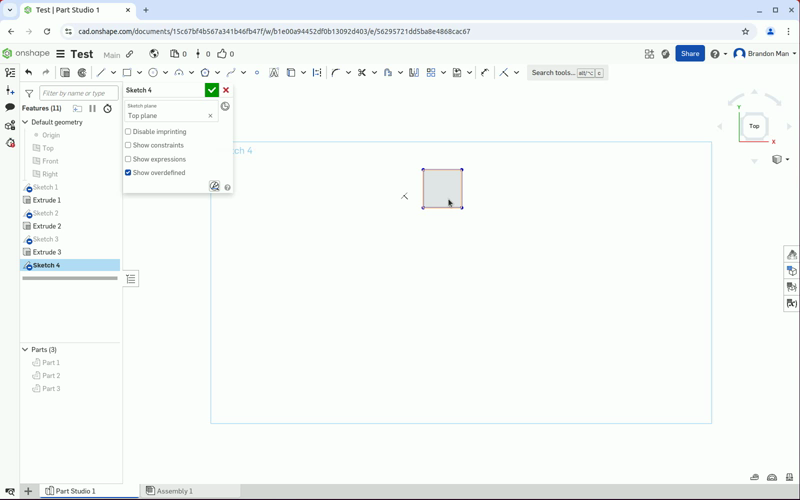
scroll(6)
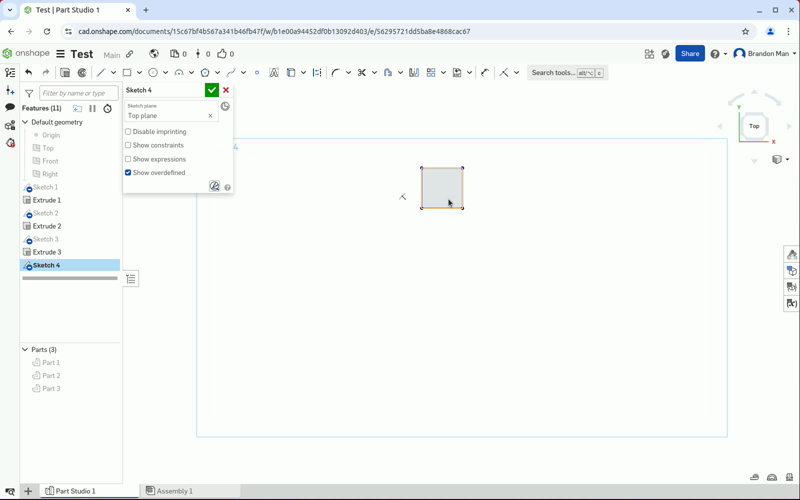
scroll(6)
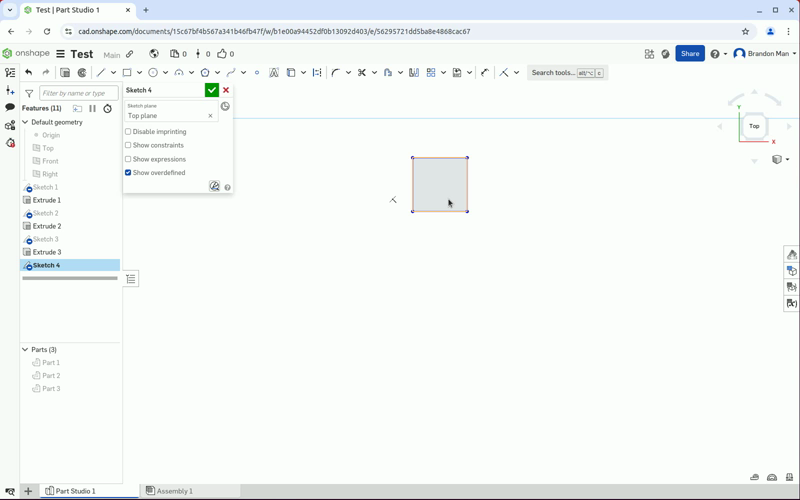
scroll(6)
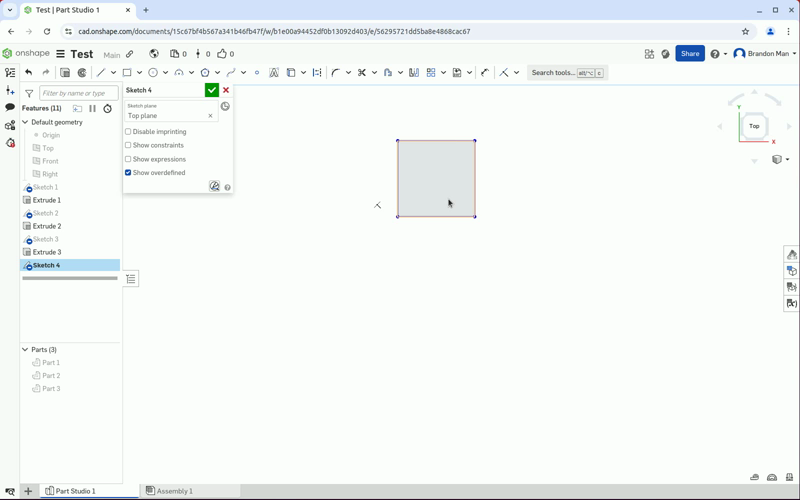
scroll(6)
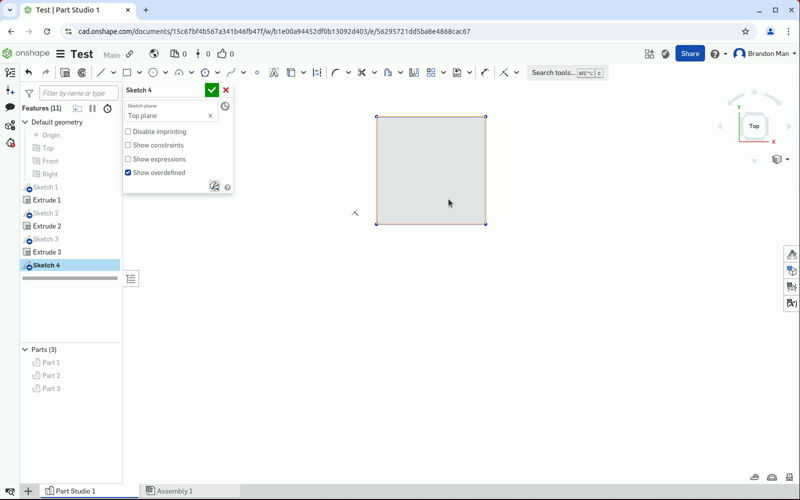
scroll(6)
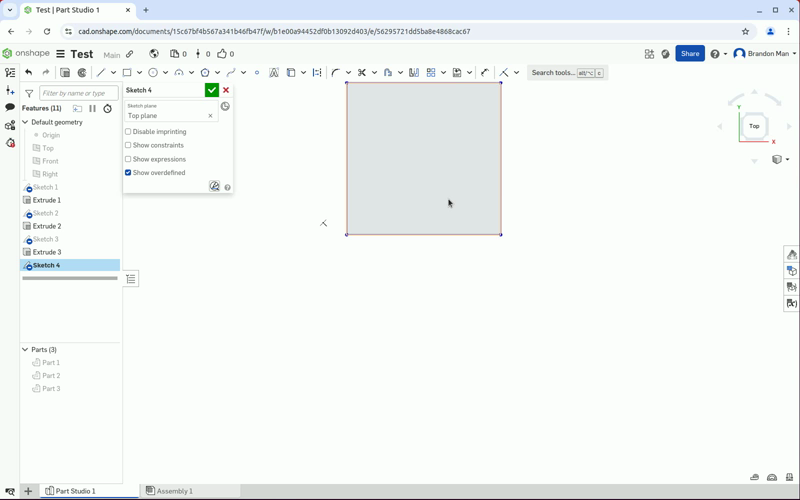
scroll(6)
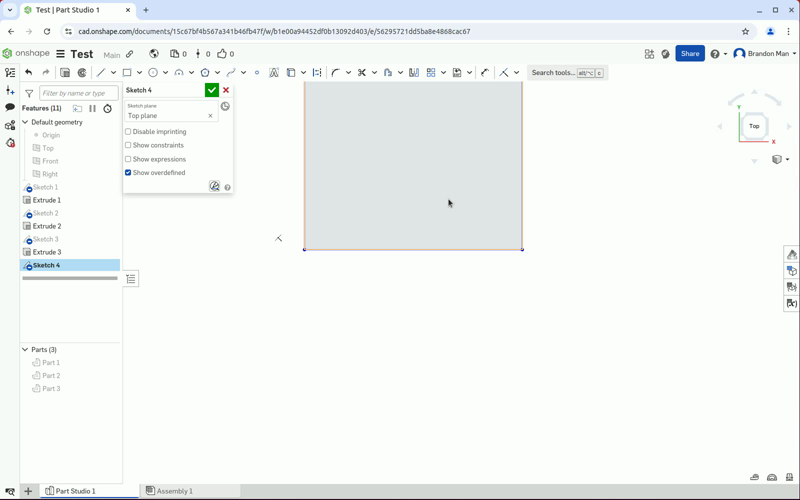
scroll(6)
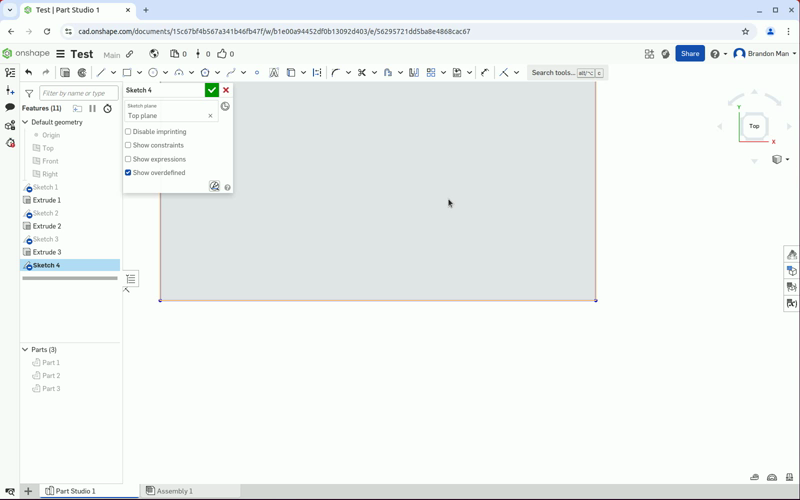
click(448, 198)
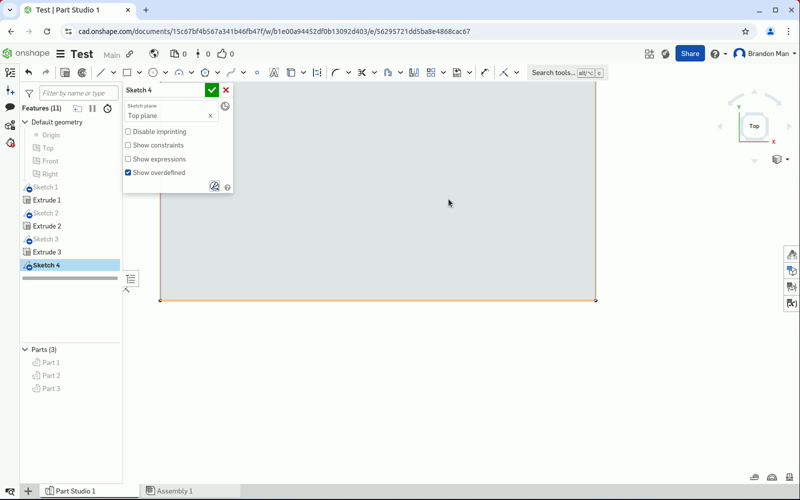
scroll(-6)
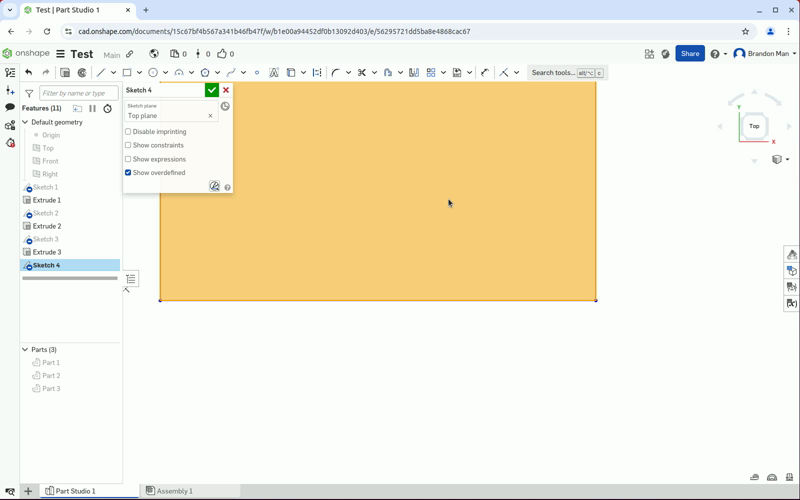
scroll(-6)
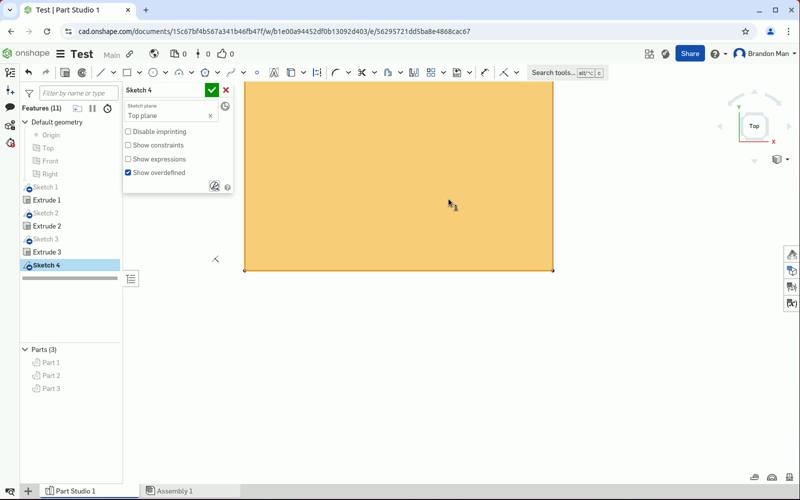
scroll(-6)
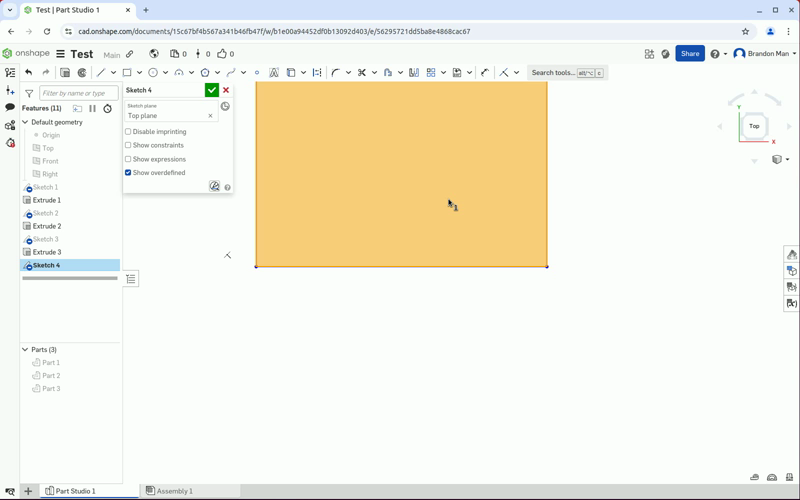
scroll(-6)
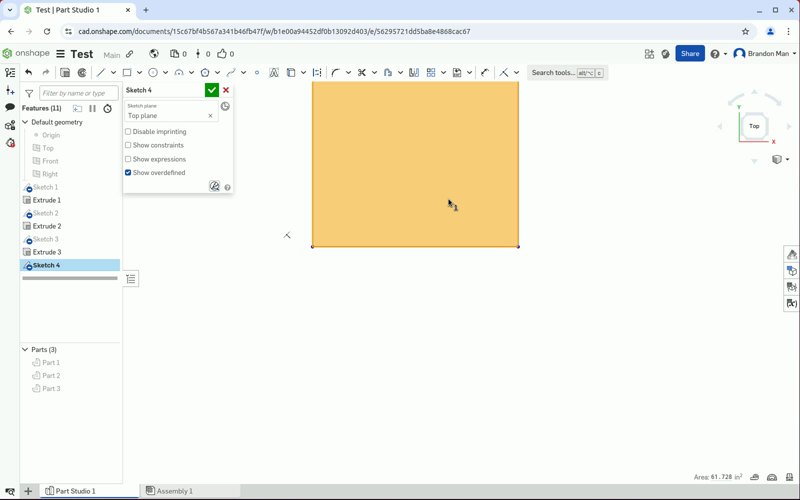
scroll(-6)
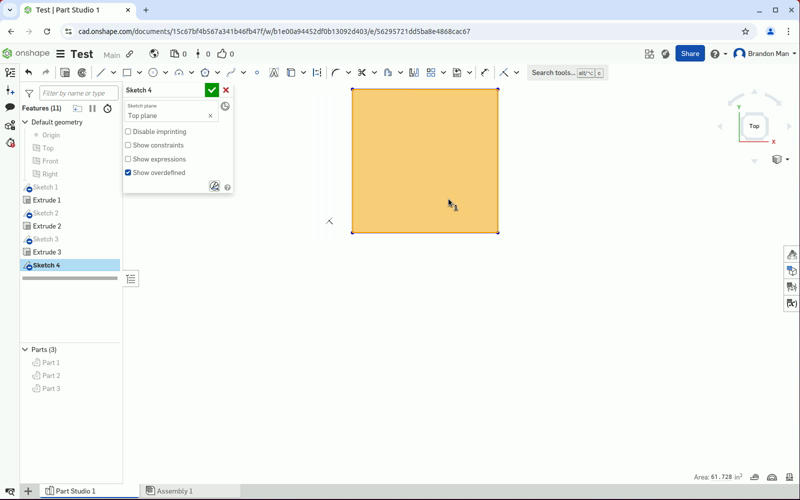
scroll(-6)
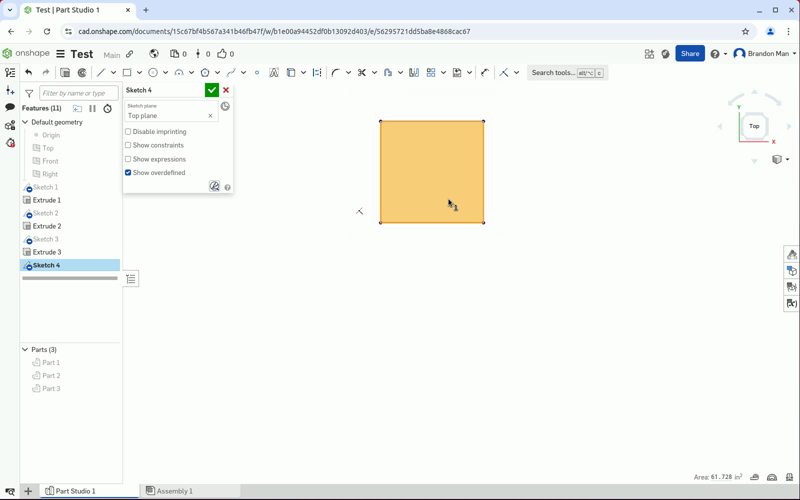
scroll(-6)
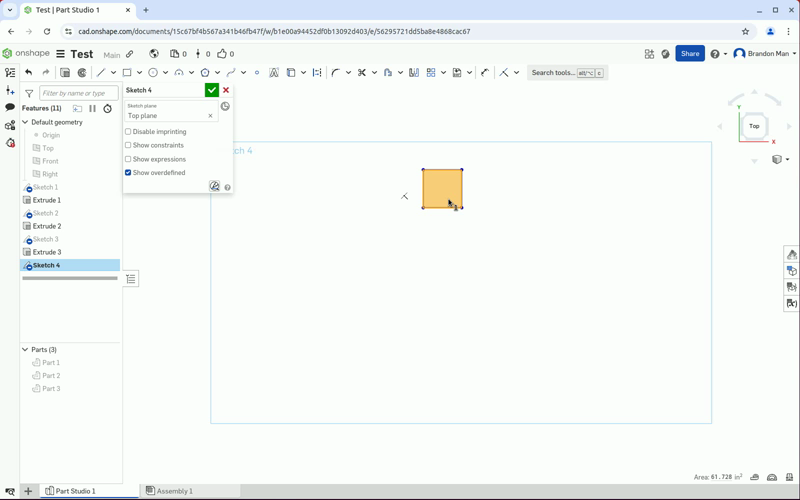
mouse_move(73, 352)
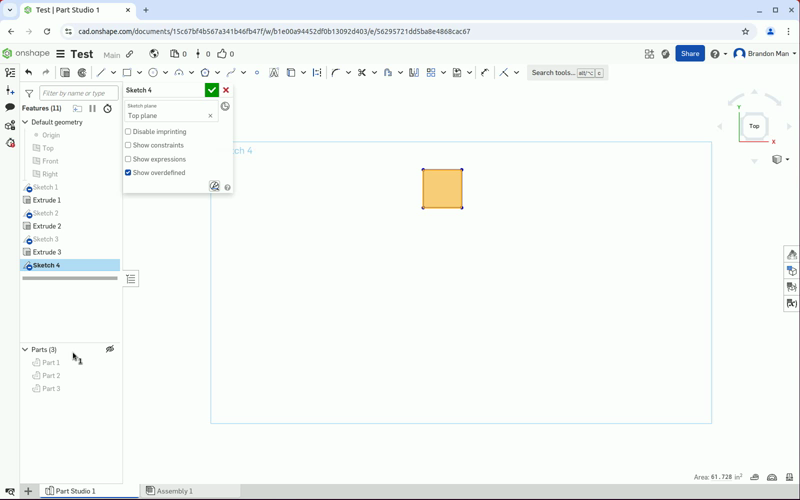
key(shift+y)
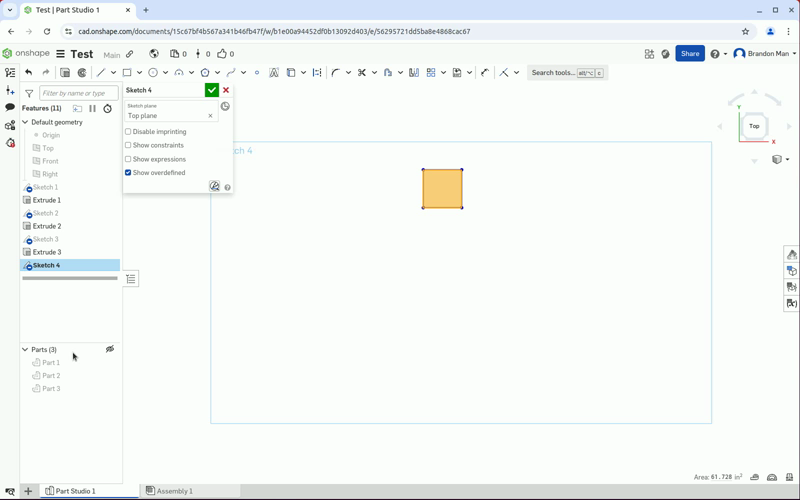
key(shift+e)
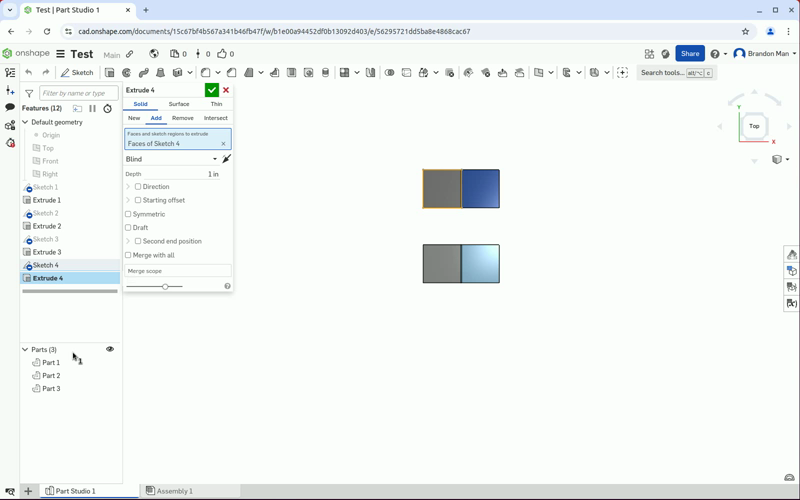
mouse_move(143, 106)
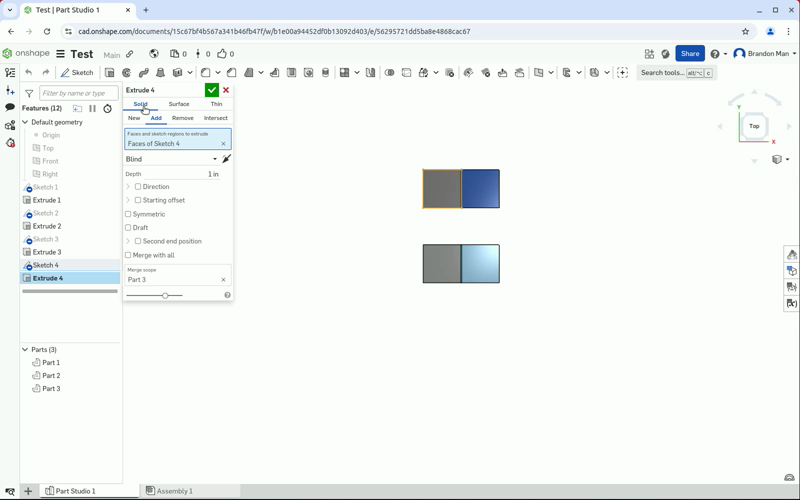
click(143, 106)
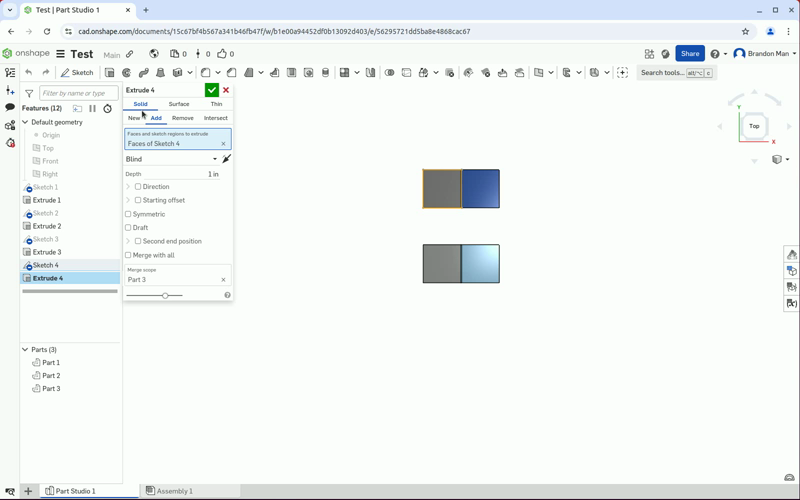
mouse_move(137, 120)
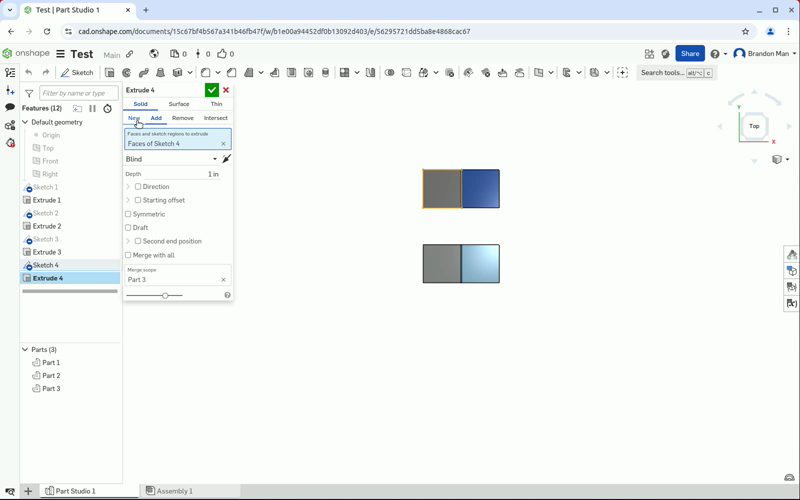
click(137, 120)
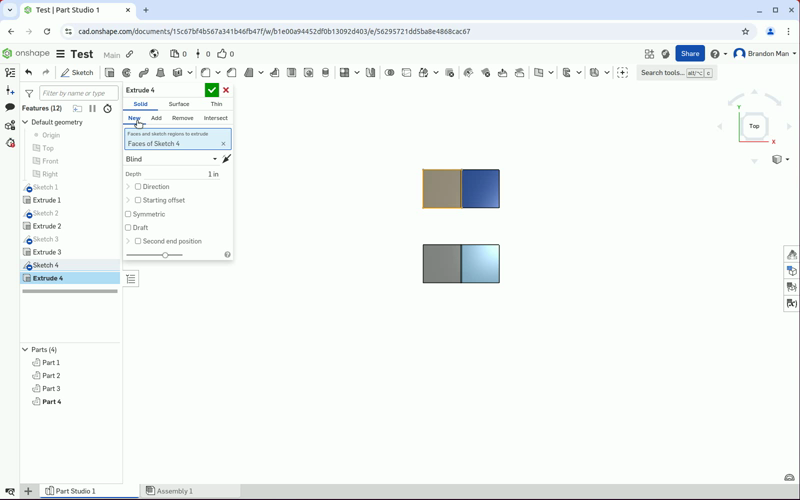
key(tab, 4)
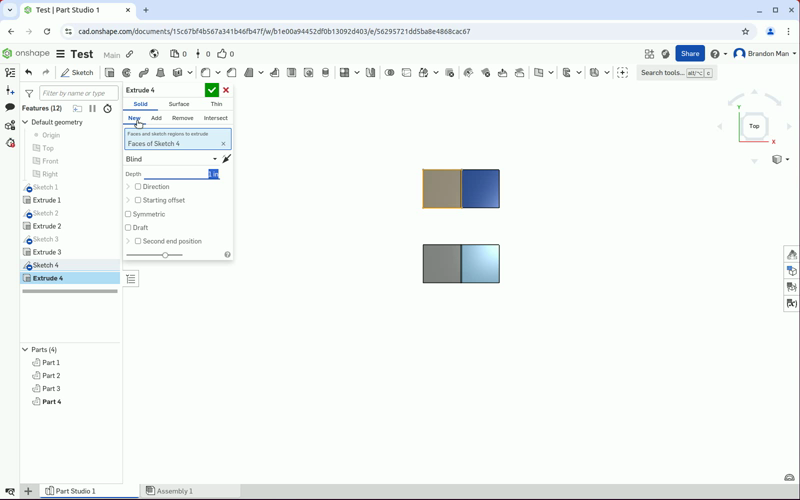
text(7.703)
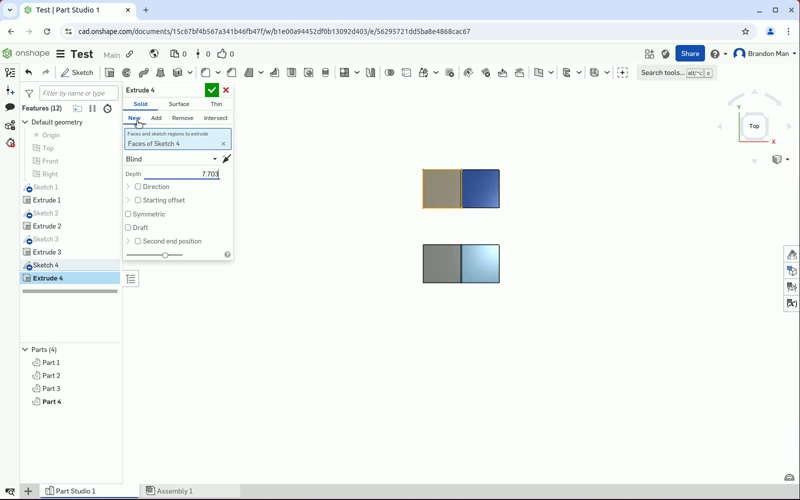
key(enter)
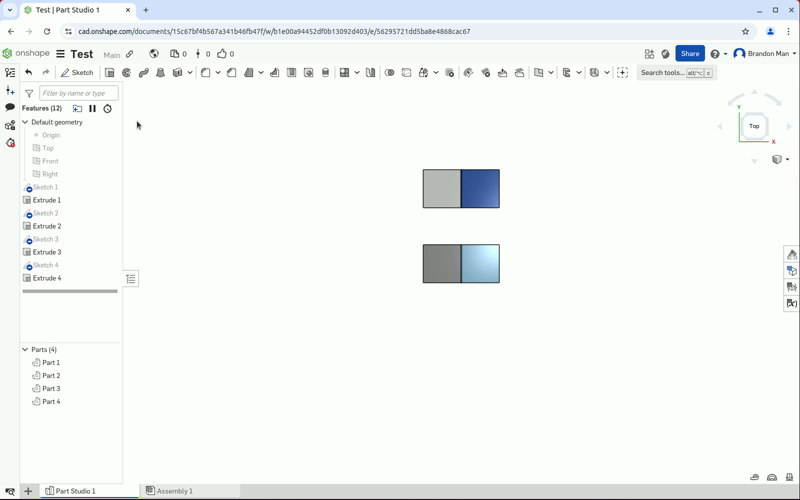
key(shift+h)
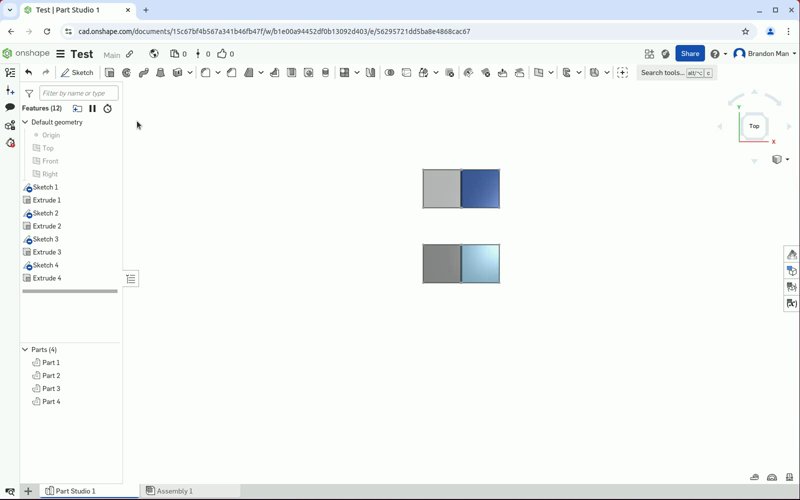
key(shift+h)
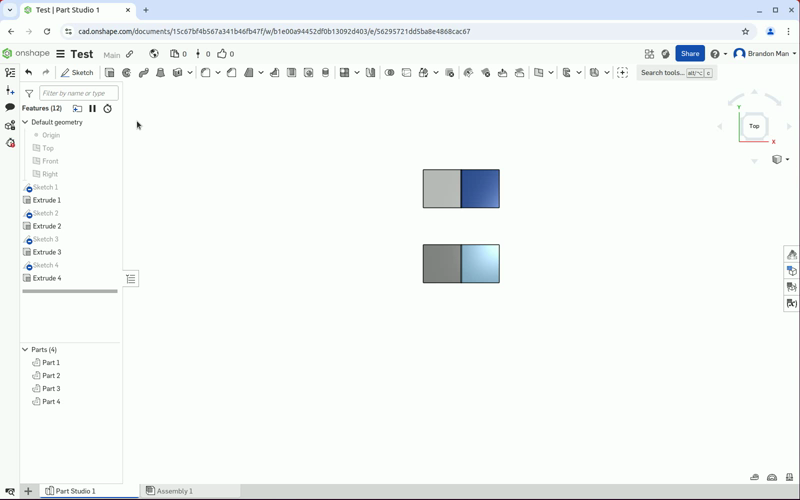
mouse_move(73, 189)
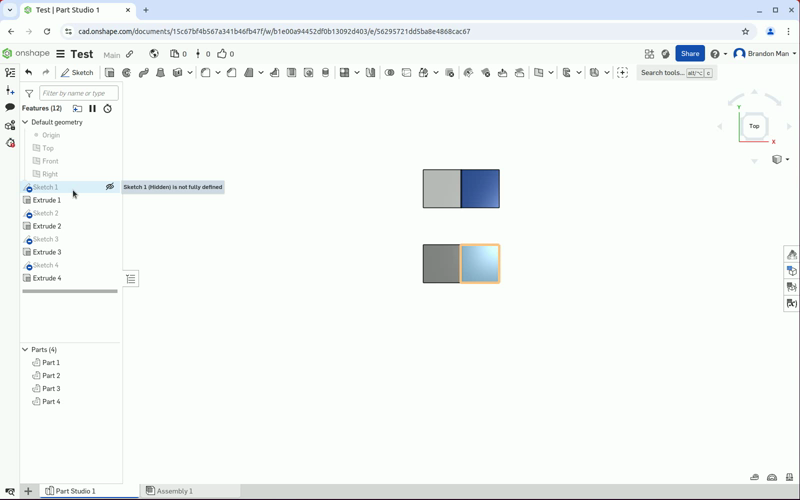
click(73, 189)
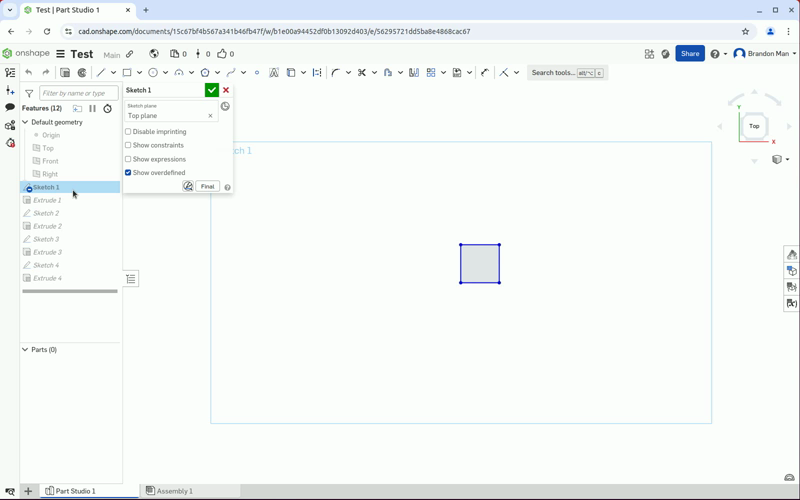
mouse_move(229, 92)
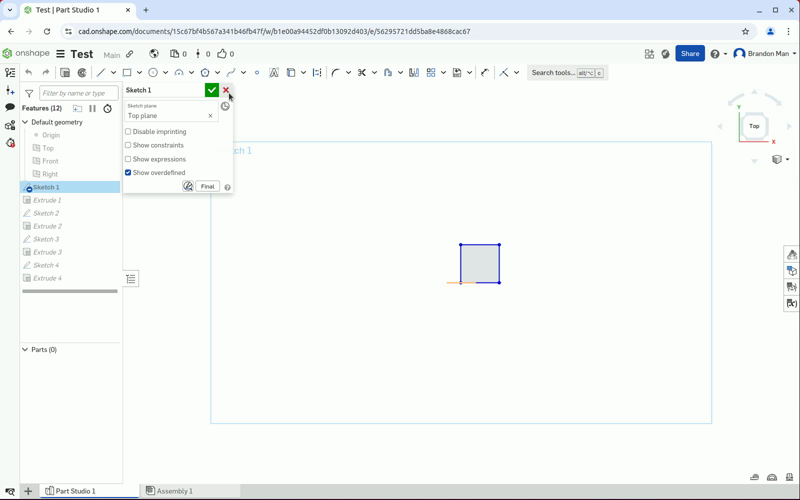
click(229, 92)
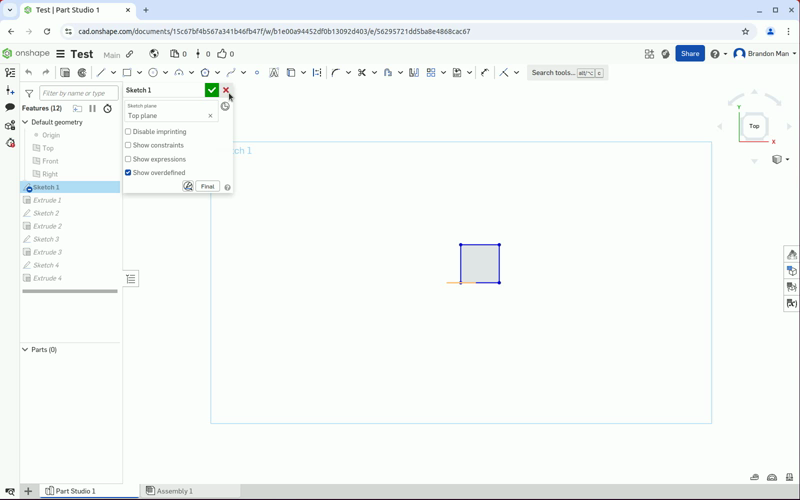
key(shift+s)
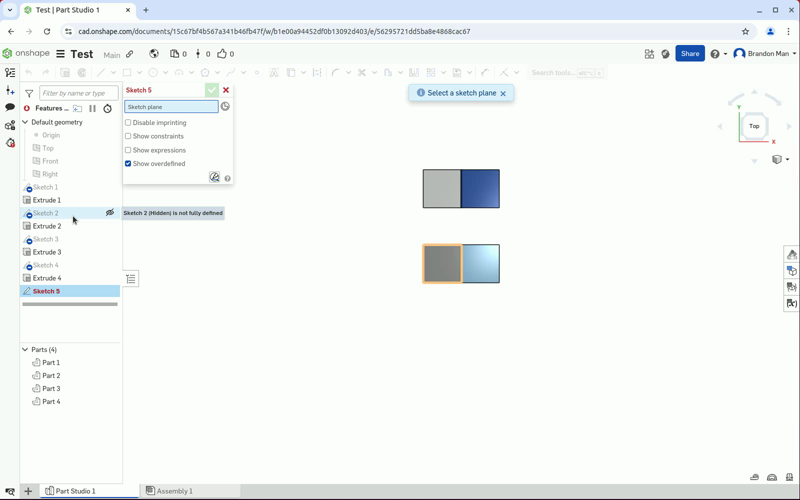
scroll(3)
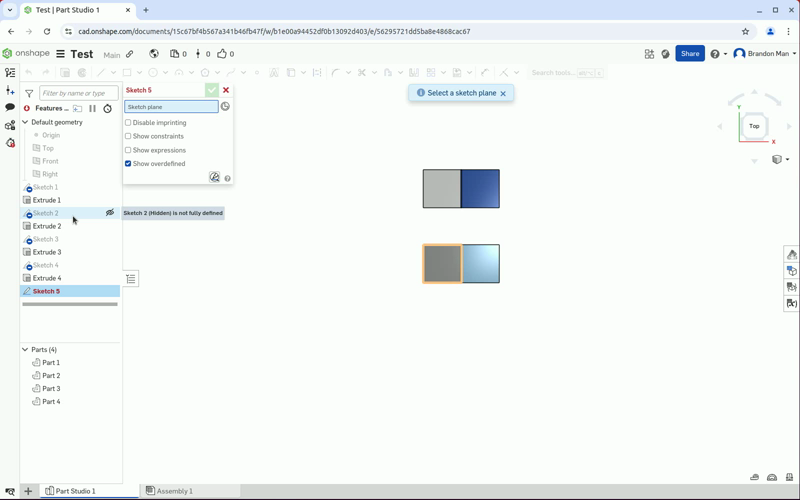
mouse_move(73, 150)
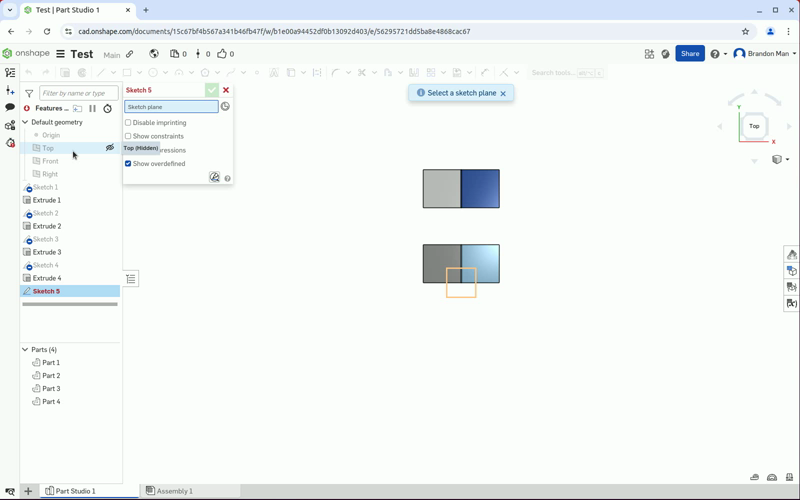
click(73, 150)
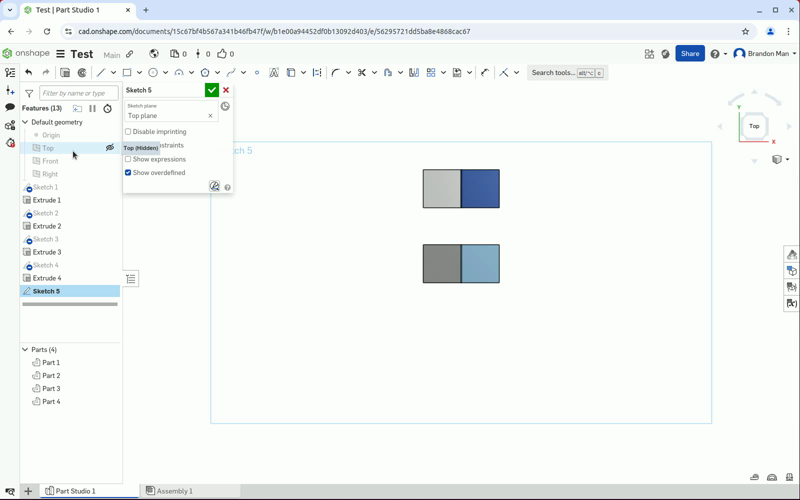
mouse_move(73, 352)
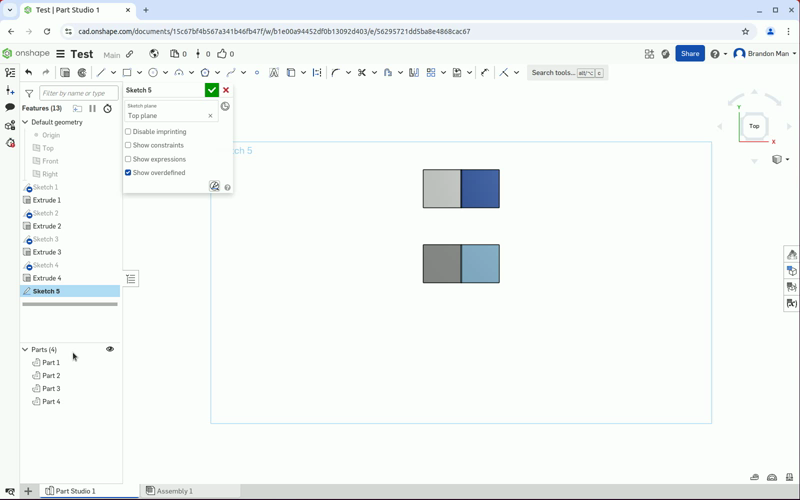
key(y)
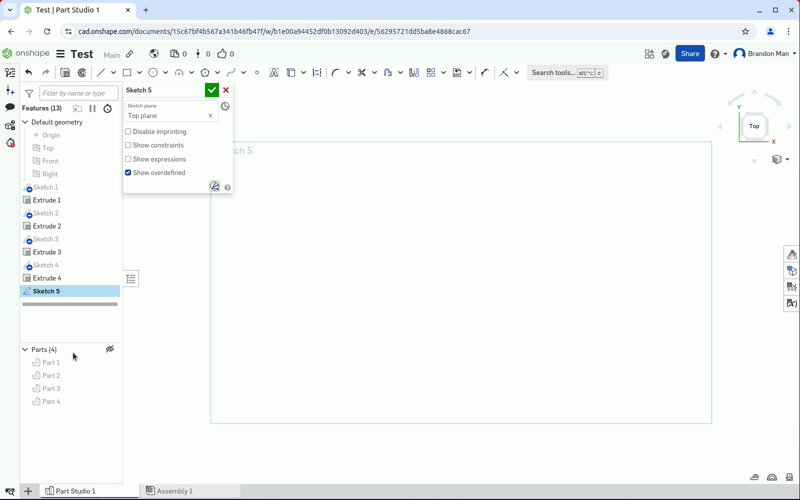
key(l)
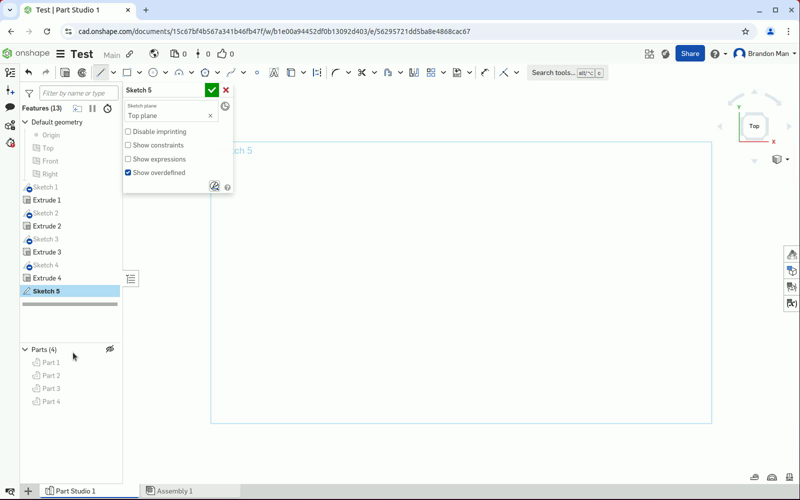
key_down(shift)
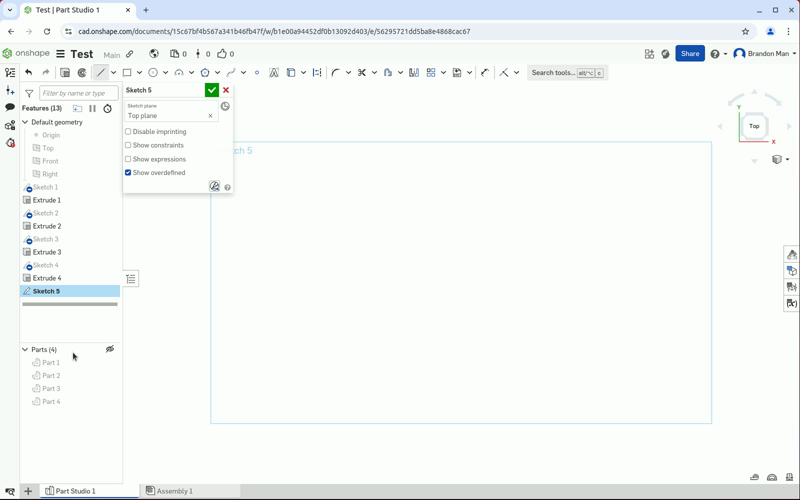
mouse_move(423, 245)
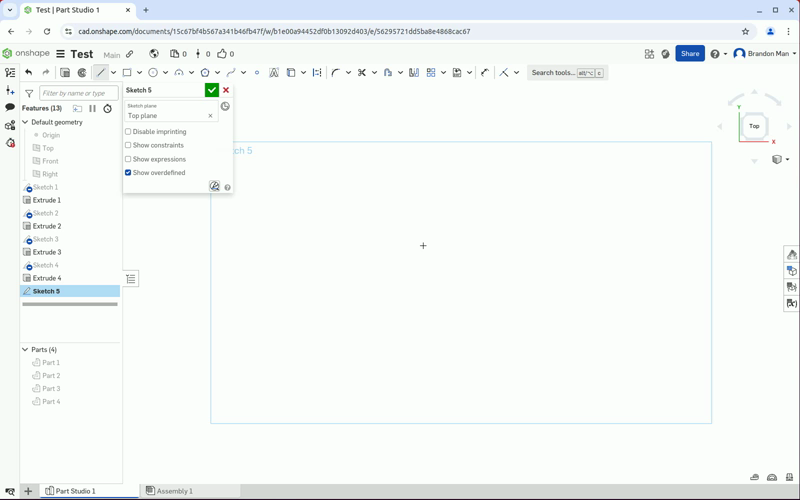
click(423, 245)
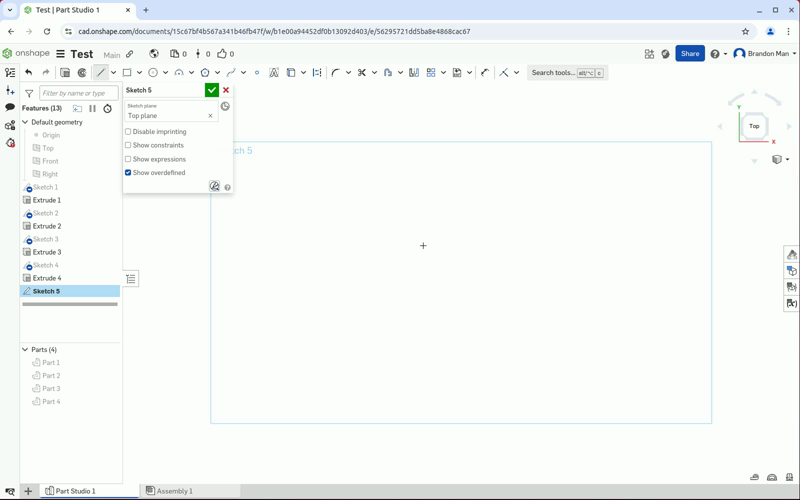
key_up(shift)
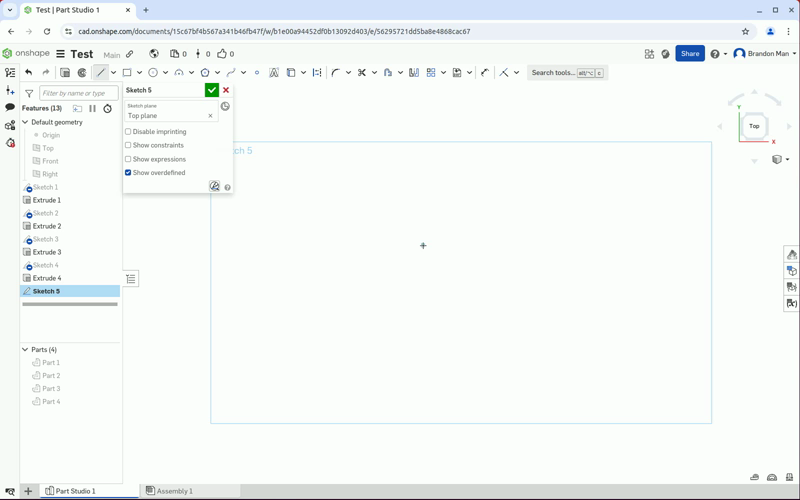
key_down(shift)
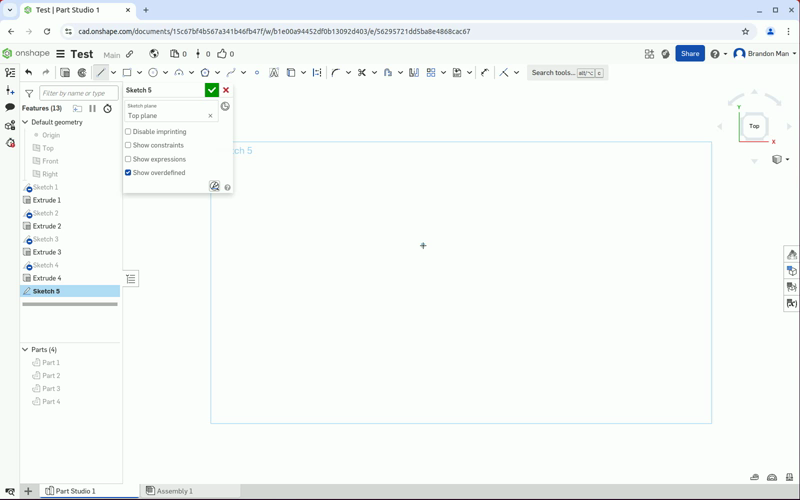
mouse_move(453, 245)
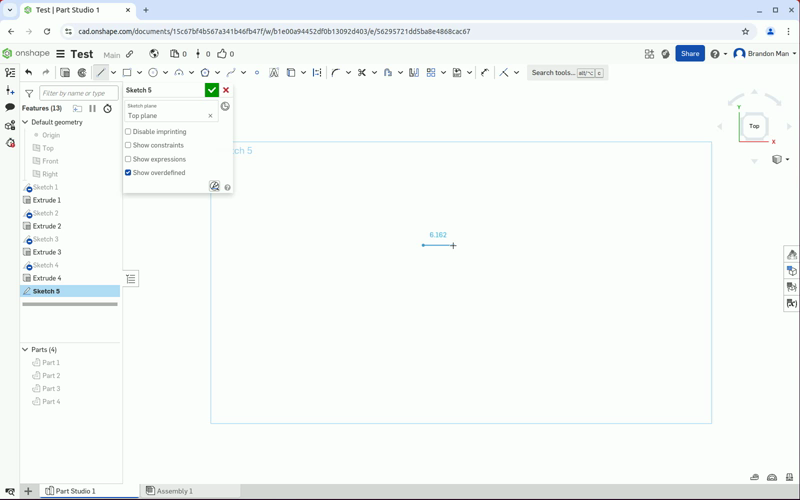
mouse_move(461, 245)
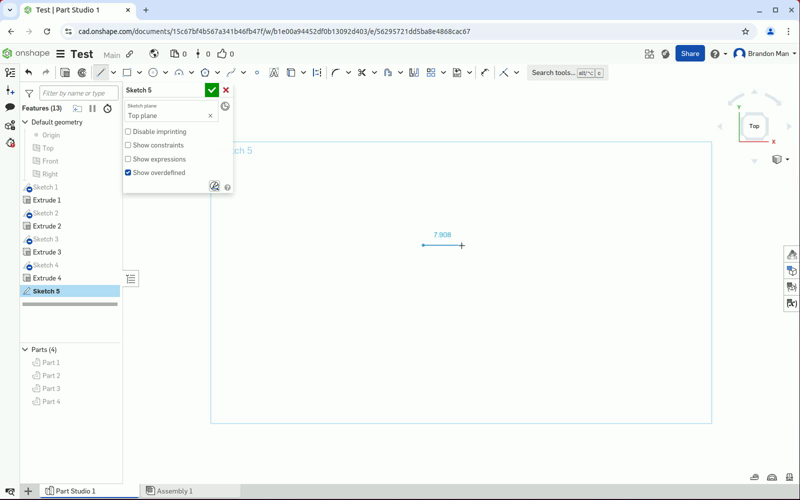
click(461, 245)
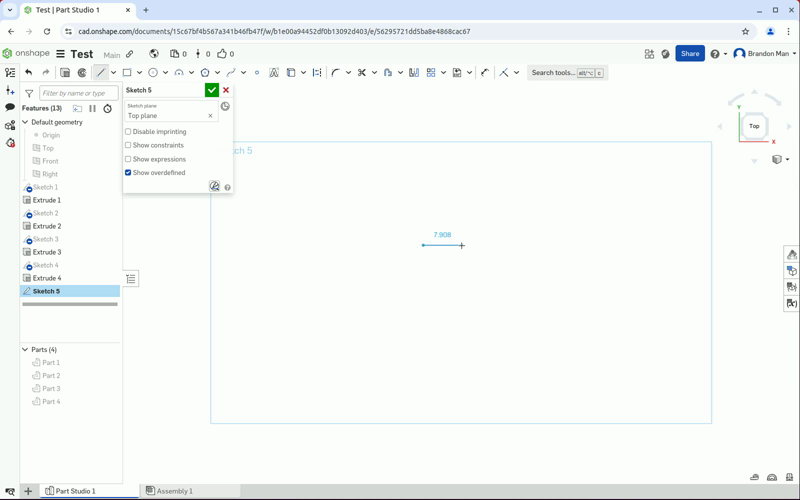
key_up(shift)
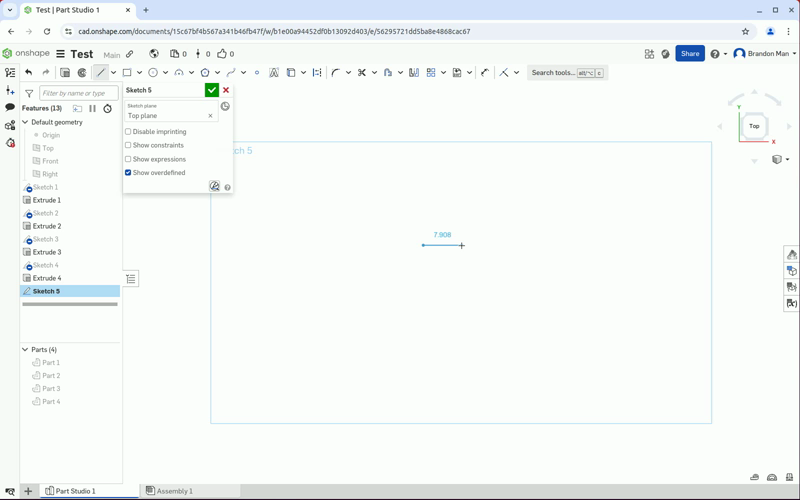
key_down(shift)
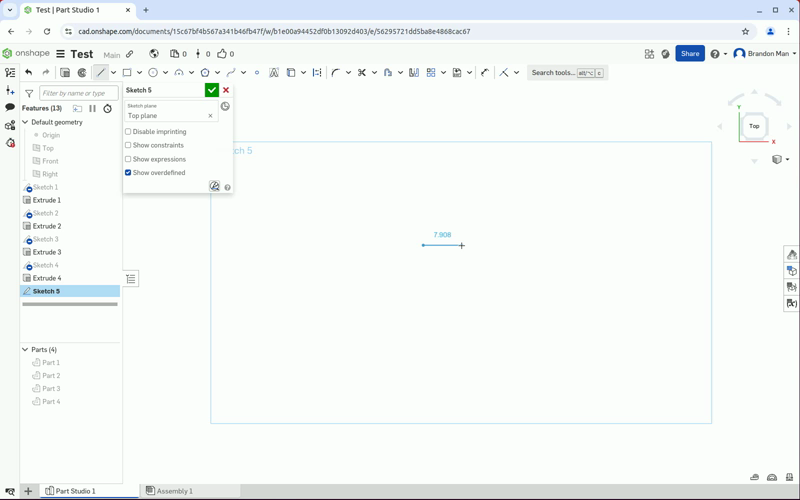
mouse_move(491, 245)
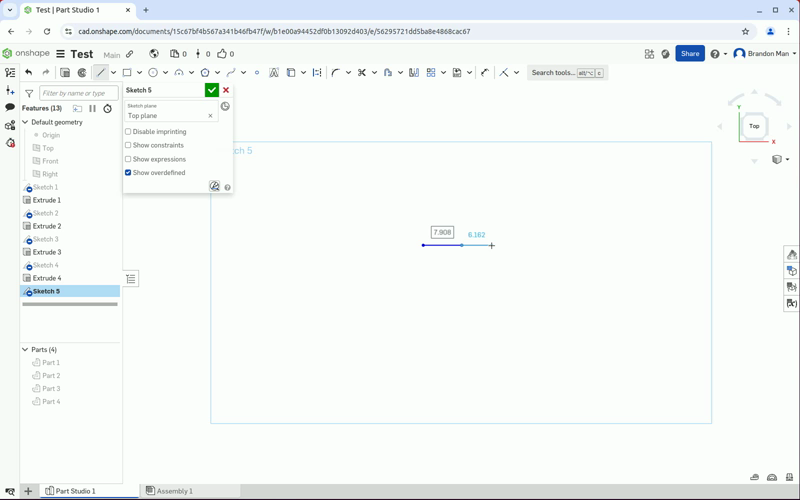
mouse_move(461, 207)
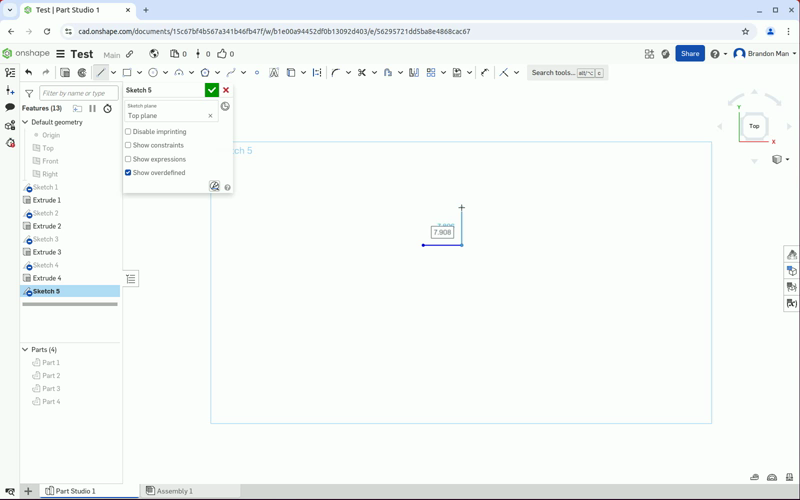
click(461, 207)
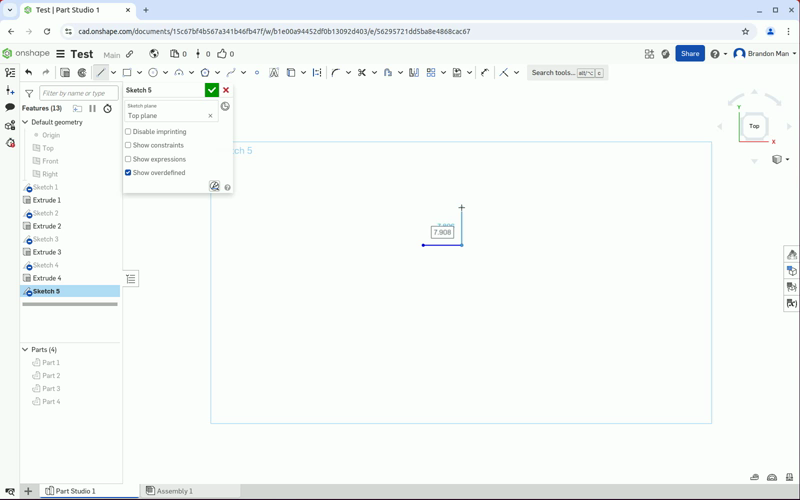
key_up(shift)
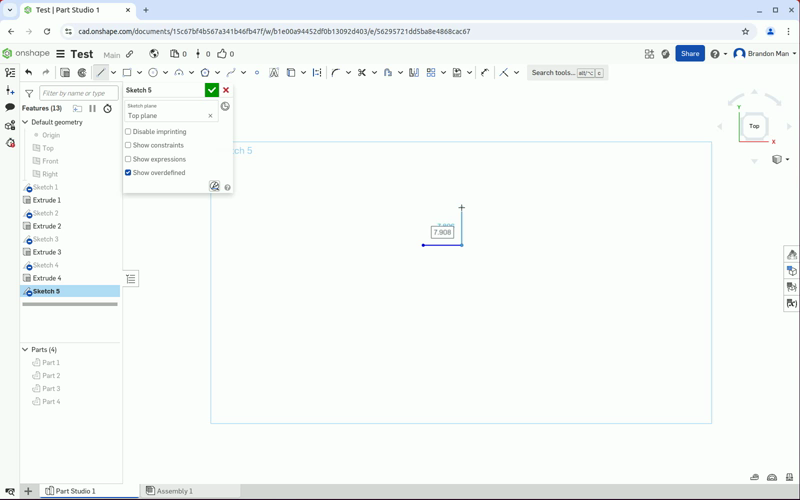
key_down(shift)
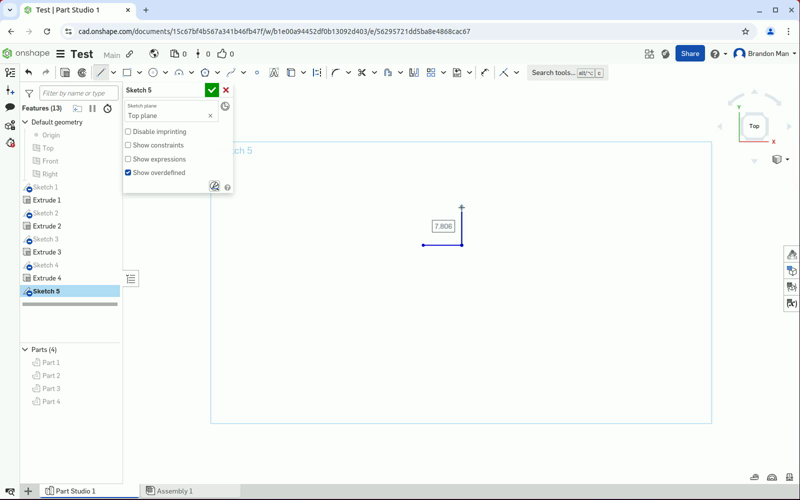
mouse_move(491, 207)
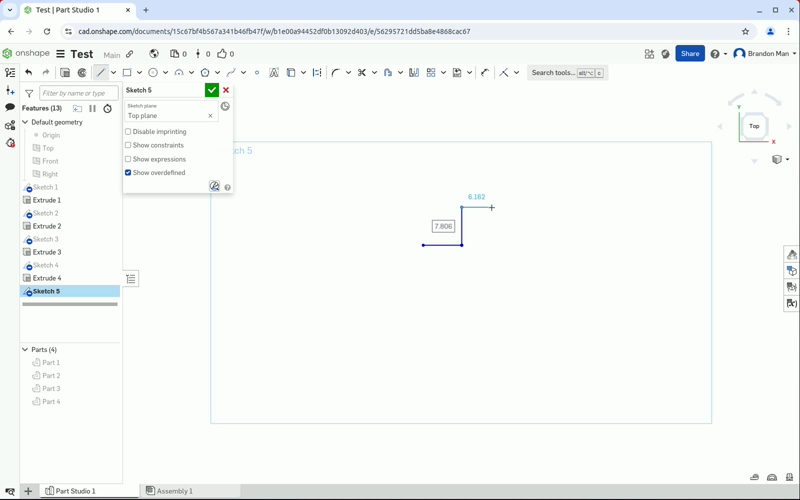
mouse_move(423, 207)
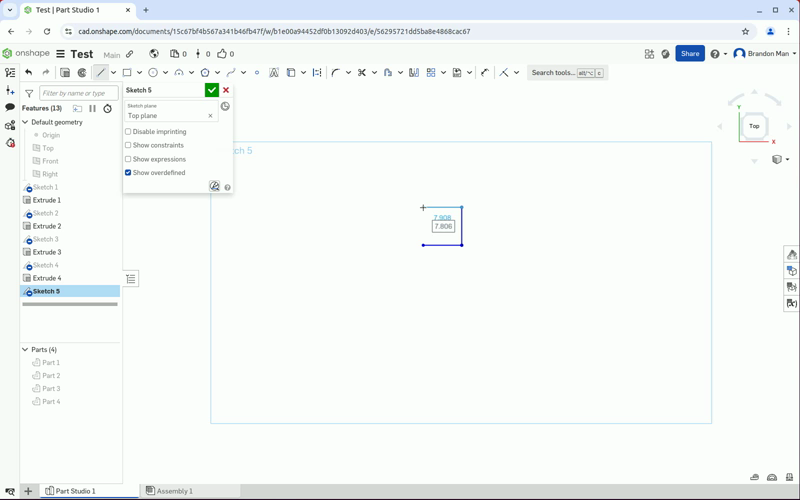
click(423, 207)
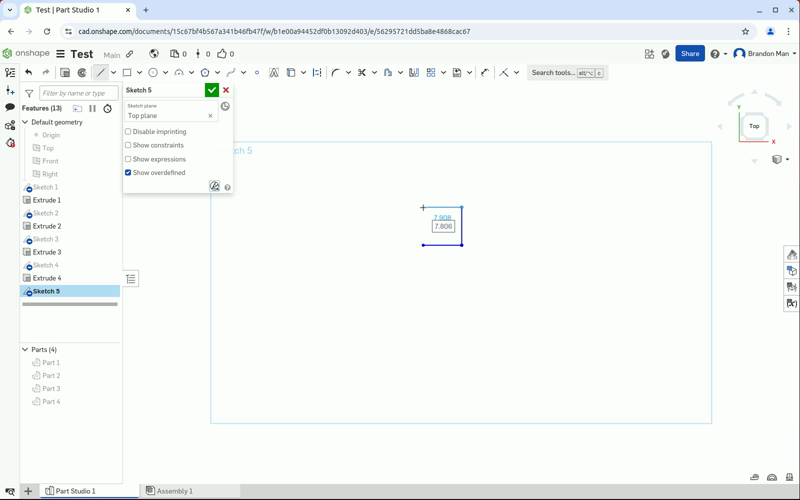
key_up(shift)
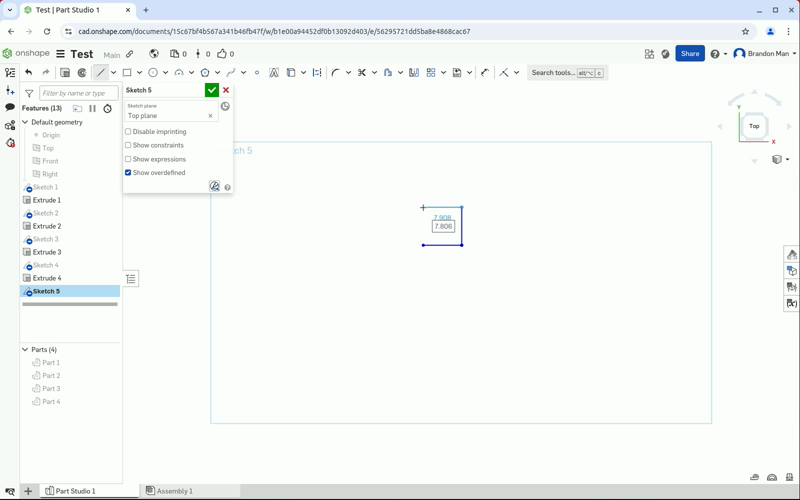
mouse_move(453, 207)
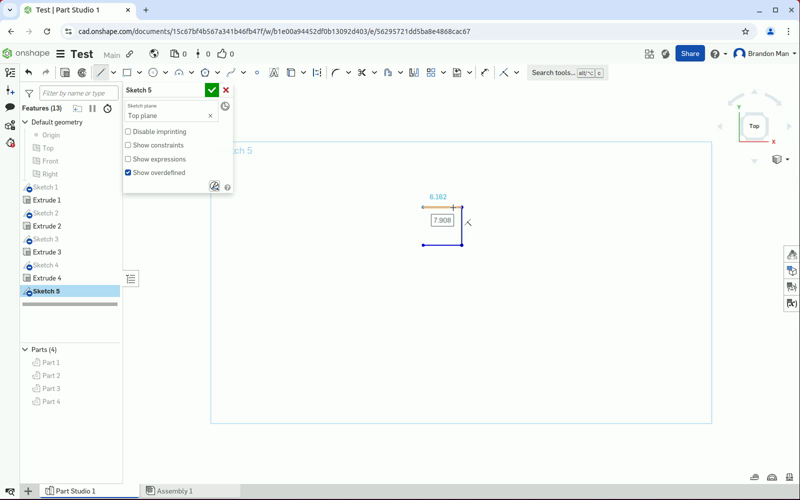
key_down(shift)
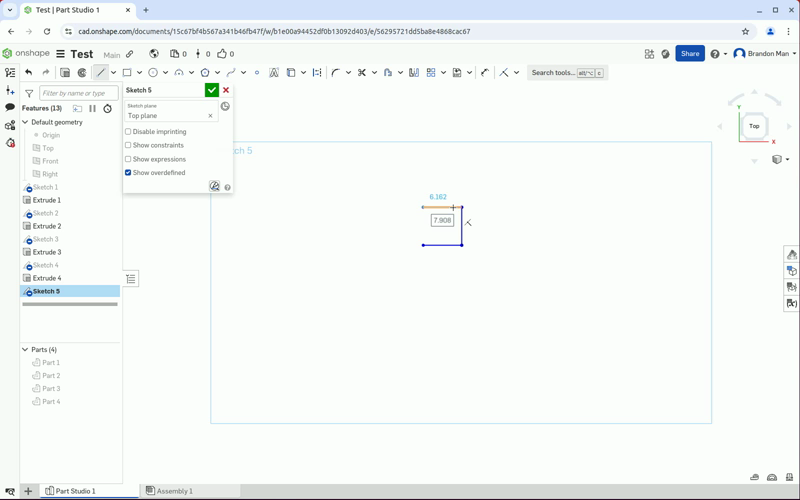
mouse_move(423, 245)
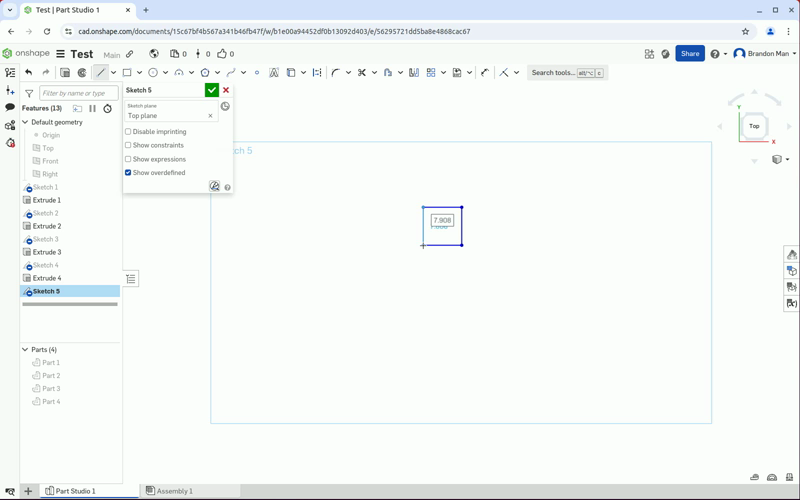
key_up(shift)
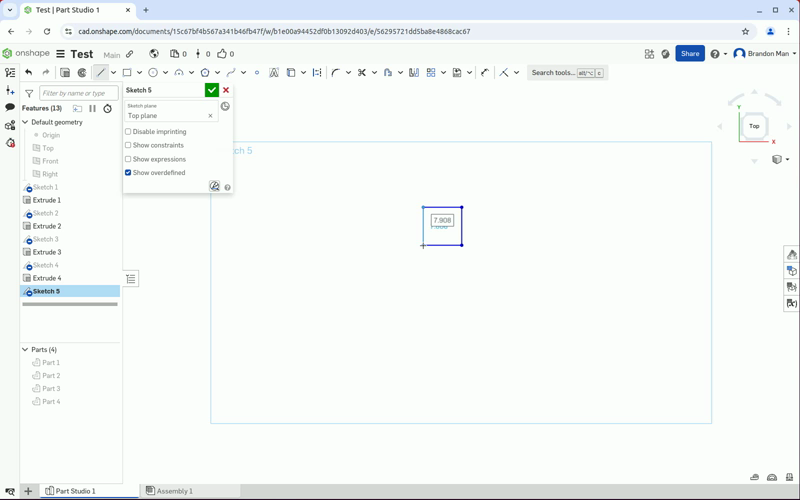
click(423, 245)
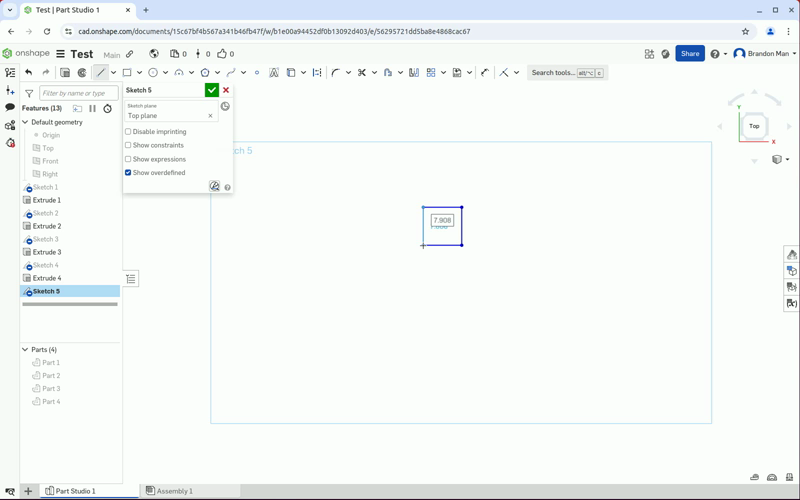
key(esc)
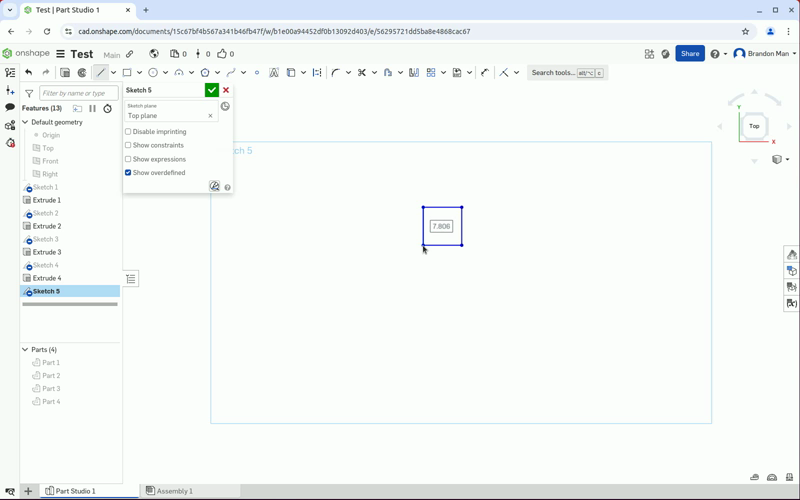
mouse_move(446, 209)
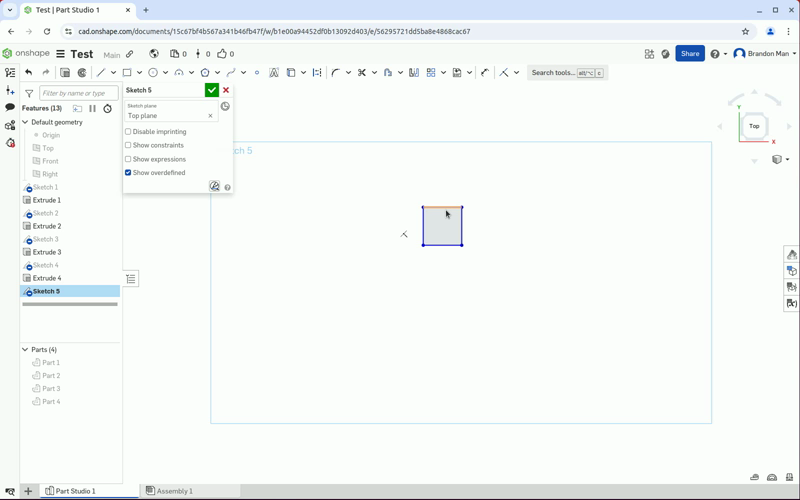
scroll(6)
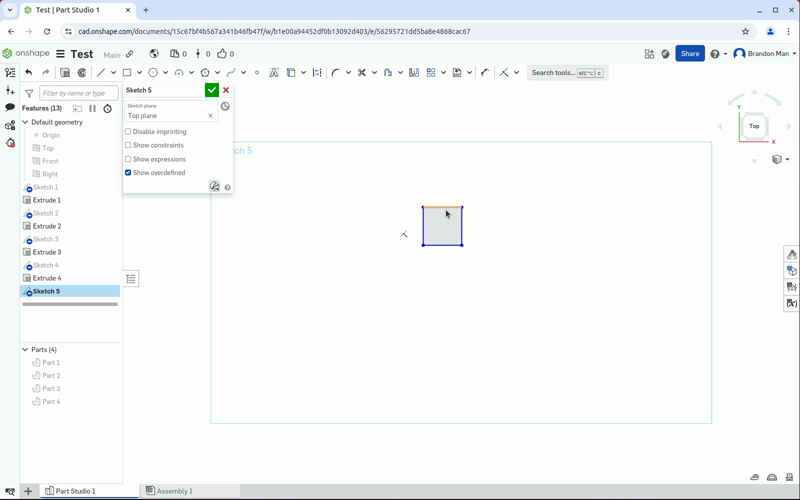
scroll(6)
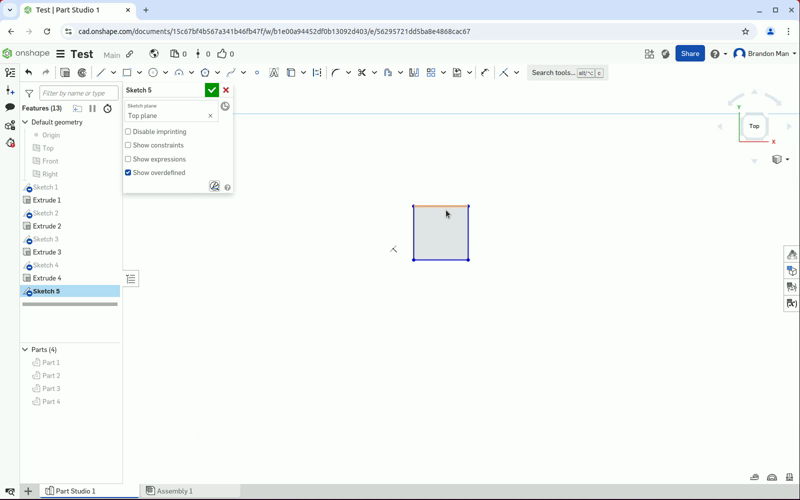
scroll(6)
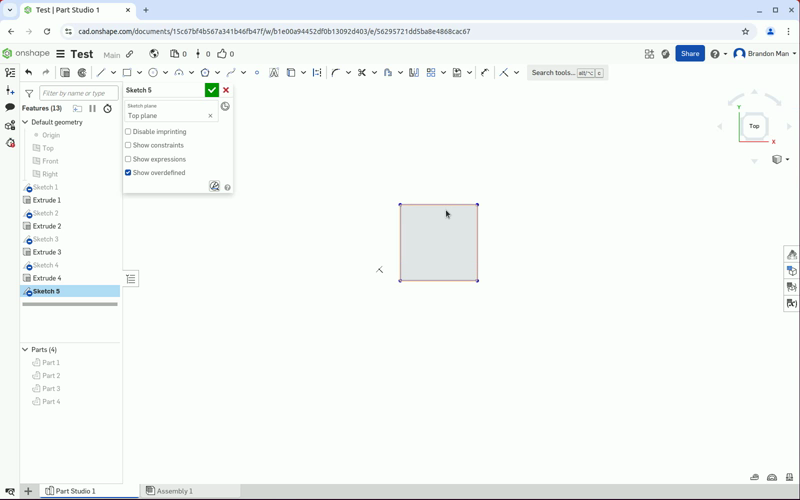
scroll(6)
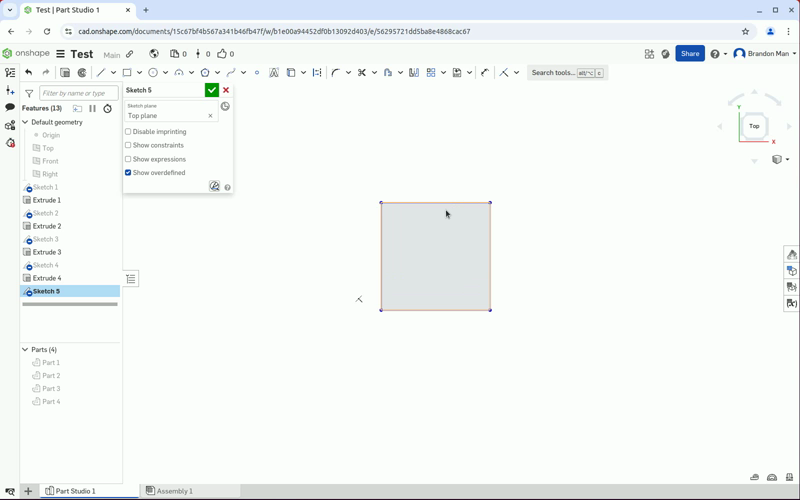
scroll(6)
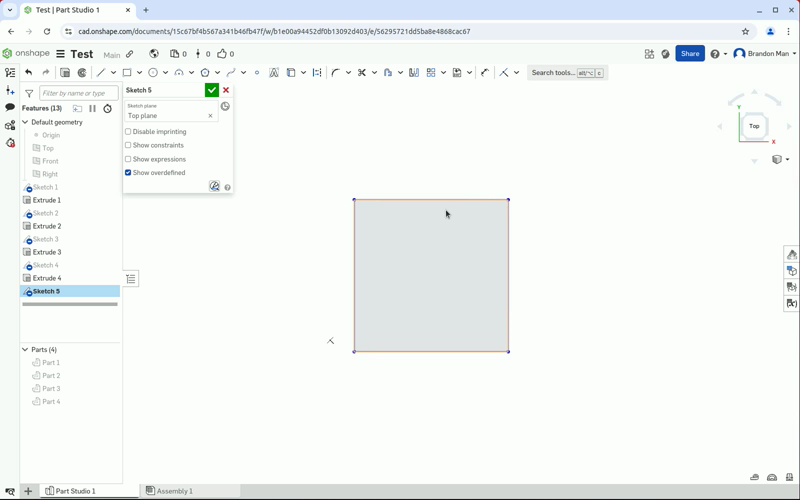
scroll(6)
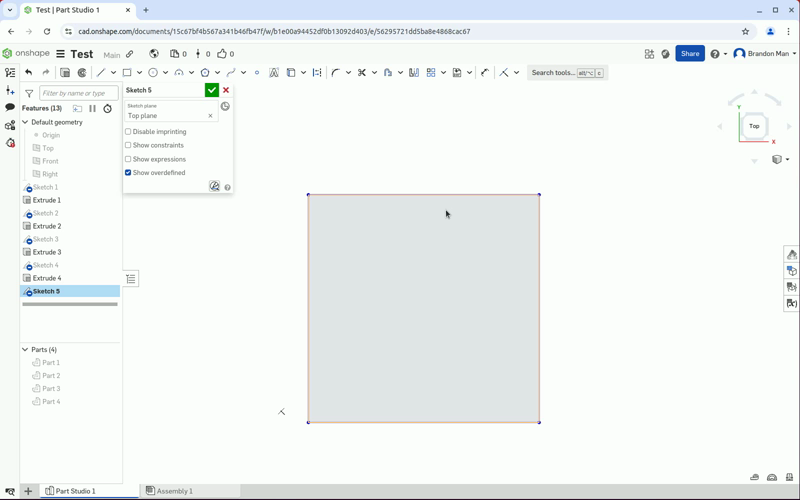
scroll(6)
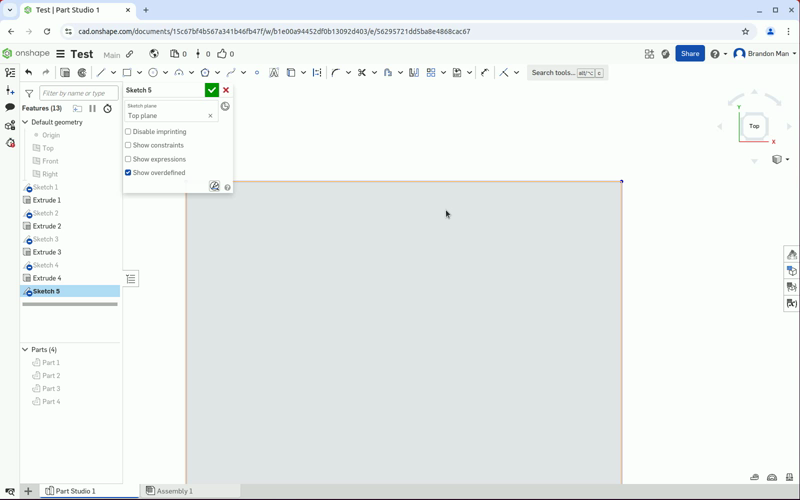
click(446, 209)
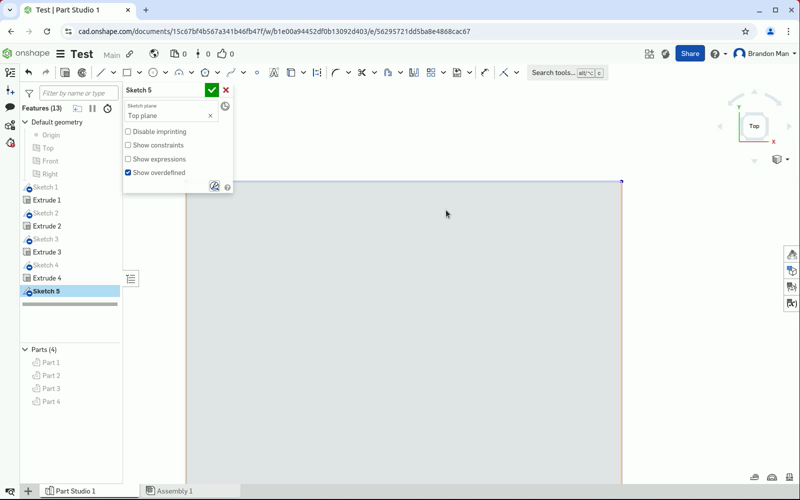
scroll(-6)
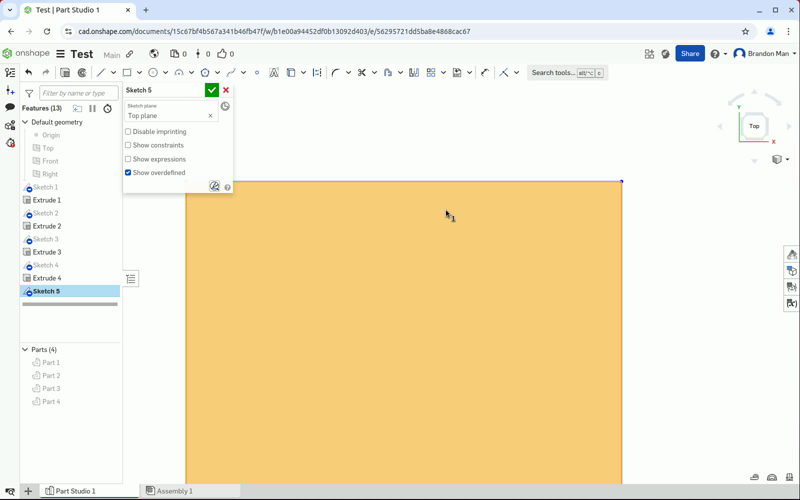
scroll(-6)
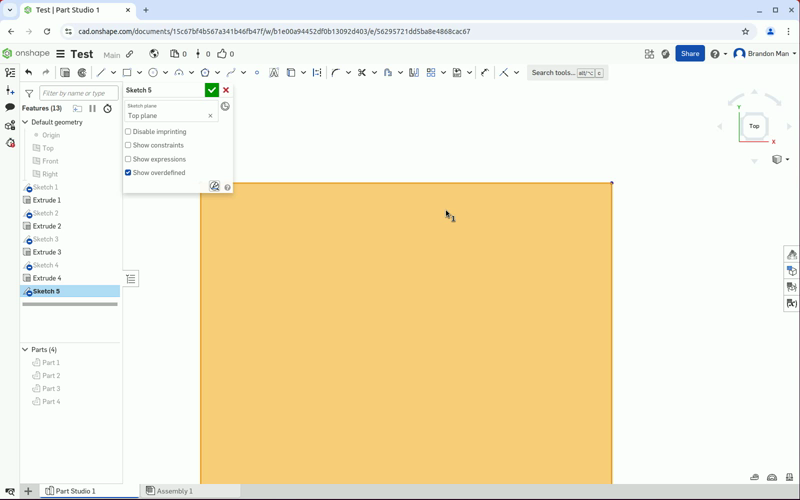
scroll(-6)
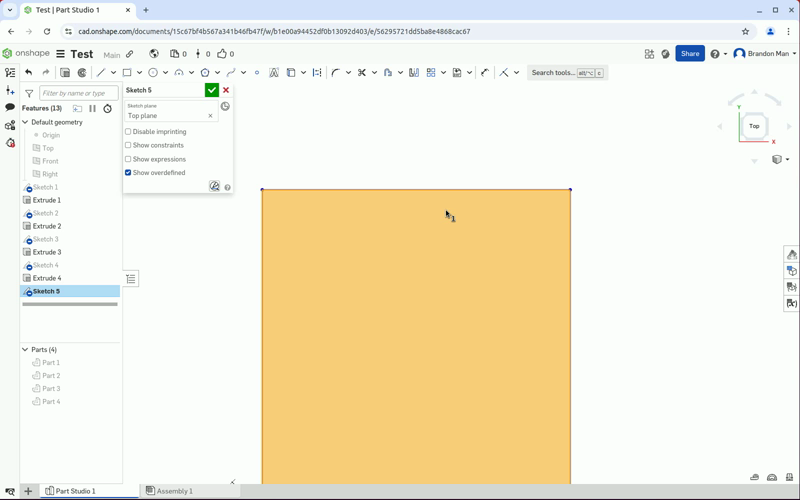
scroll(-6)
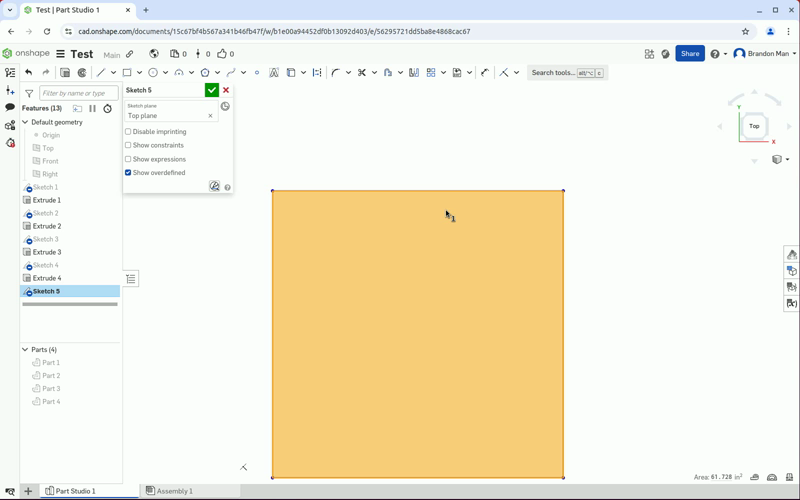
scroll(-6)
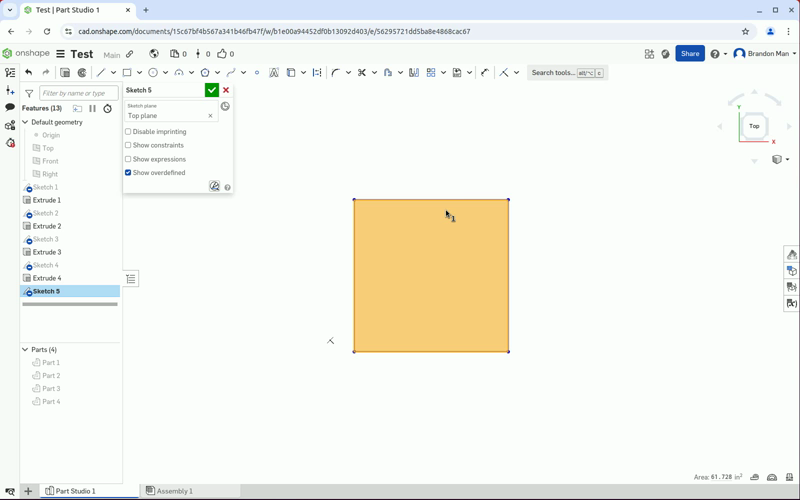
scroll(-6)
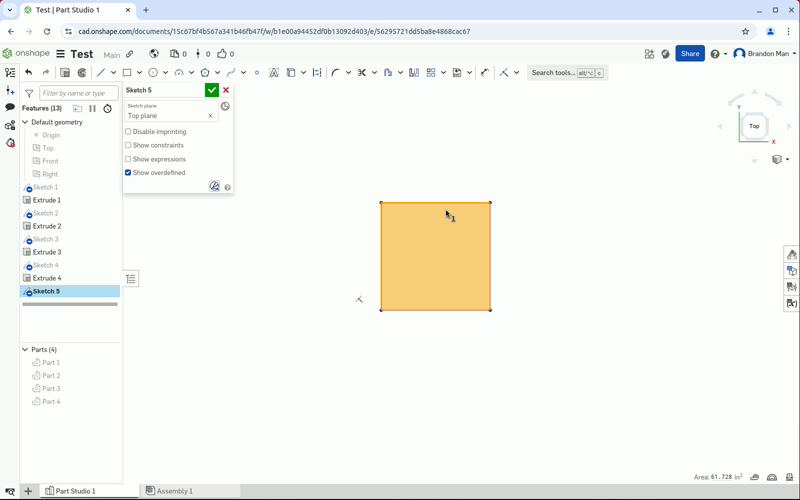
scroll(-6)
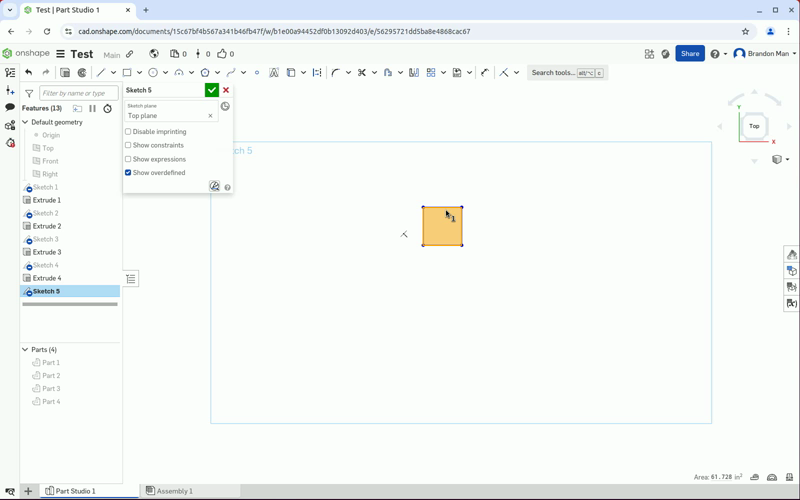
mouse_move(73, 352)
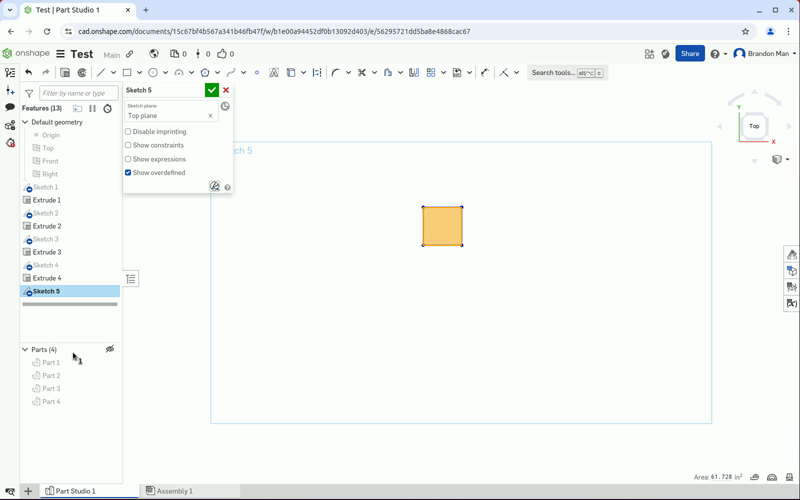
key(shift+y)
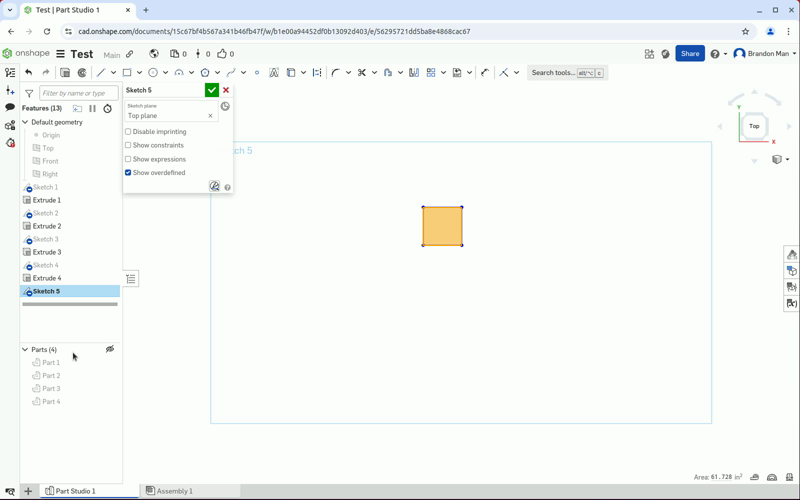
key(shift+e)
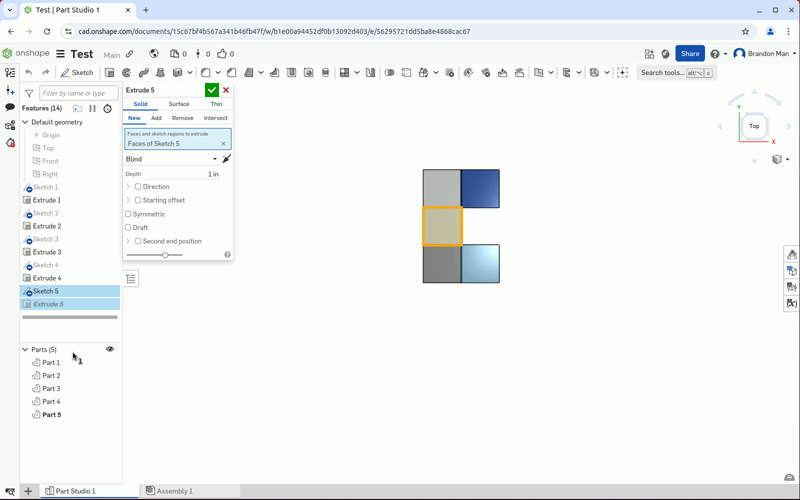
mouse_move(143, 106)
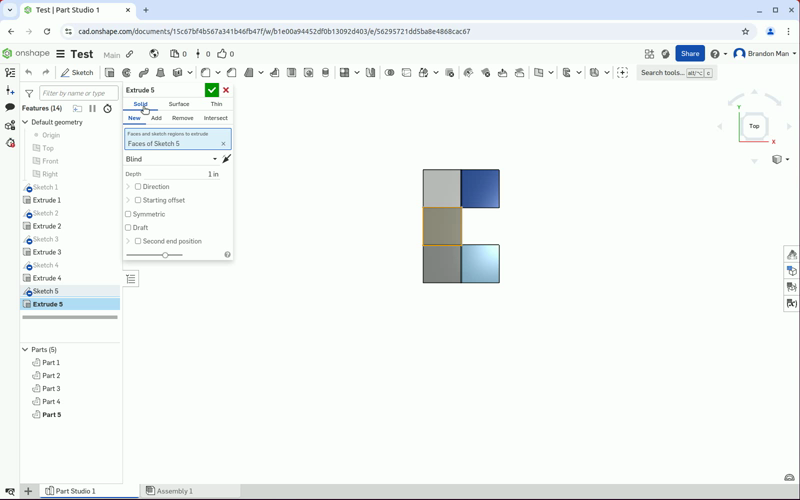
click(143, 106)
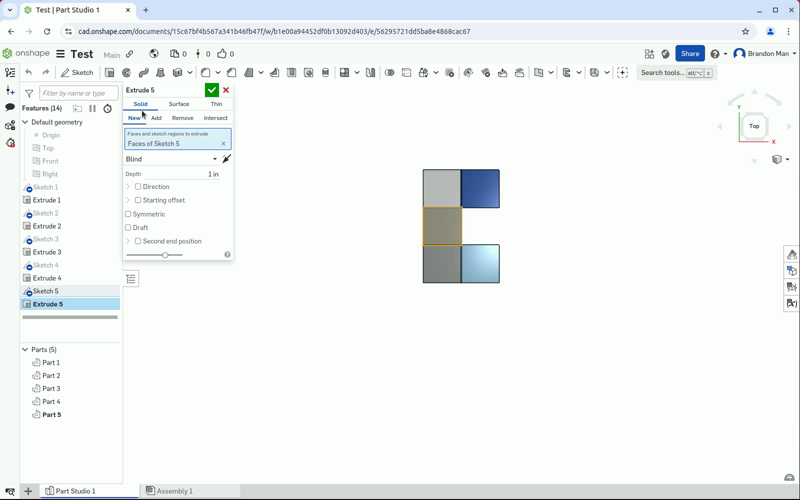
mouse_move(137, 120)
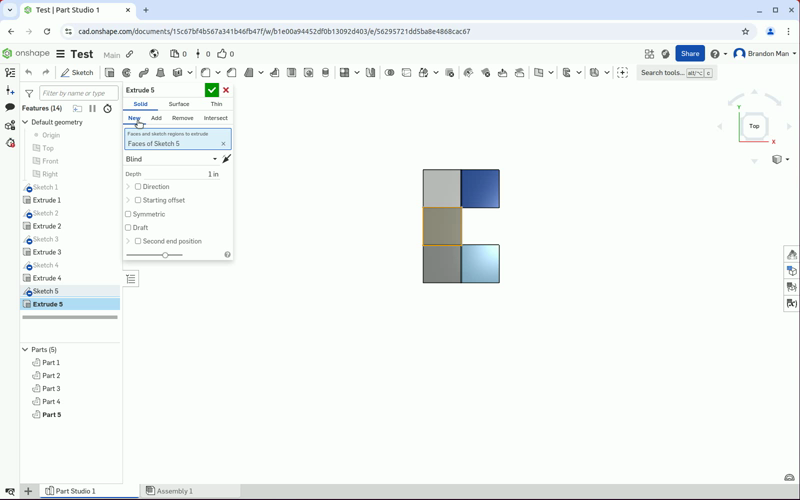
click(137, 120)
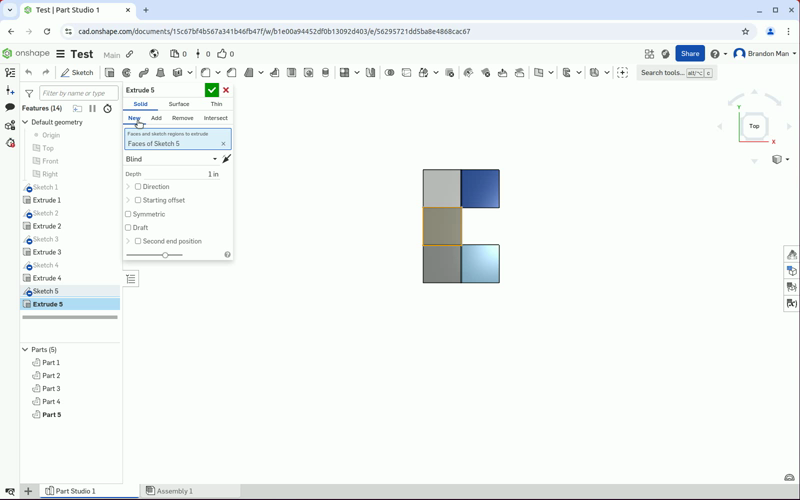
key(tab, 4)
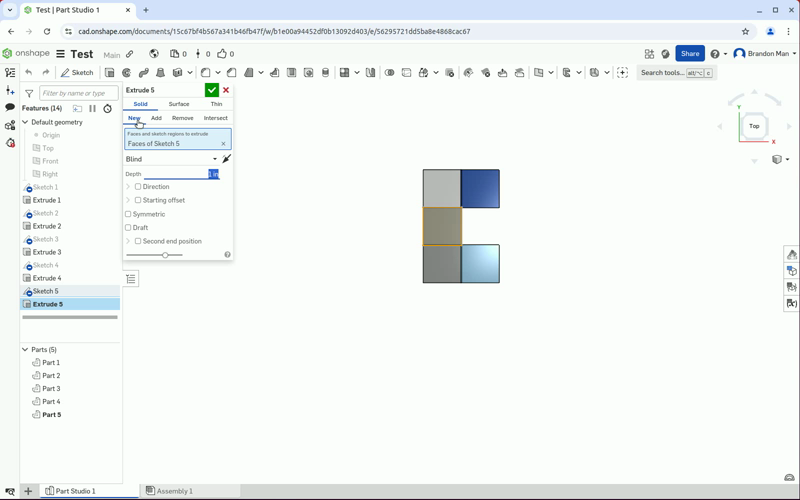
text(7.703)
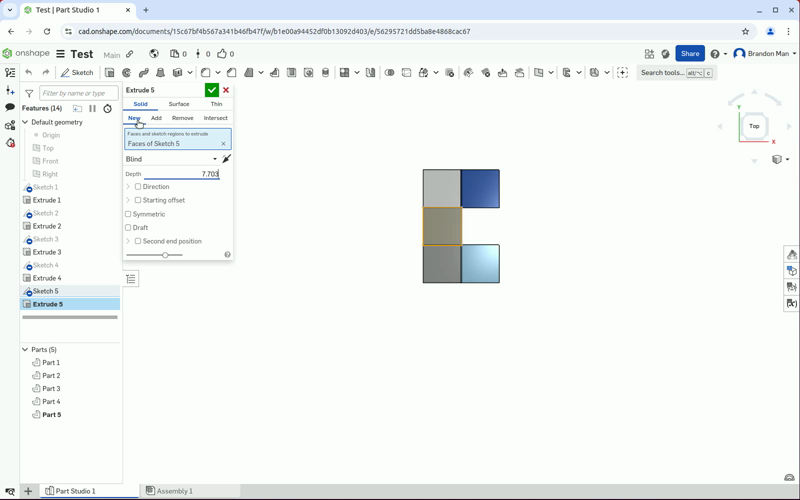
key(enter)
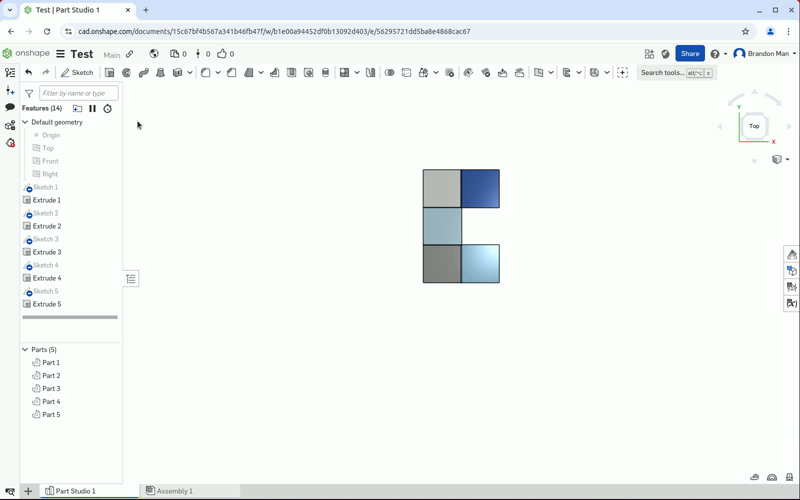
key(shift+h)
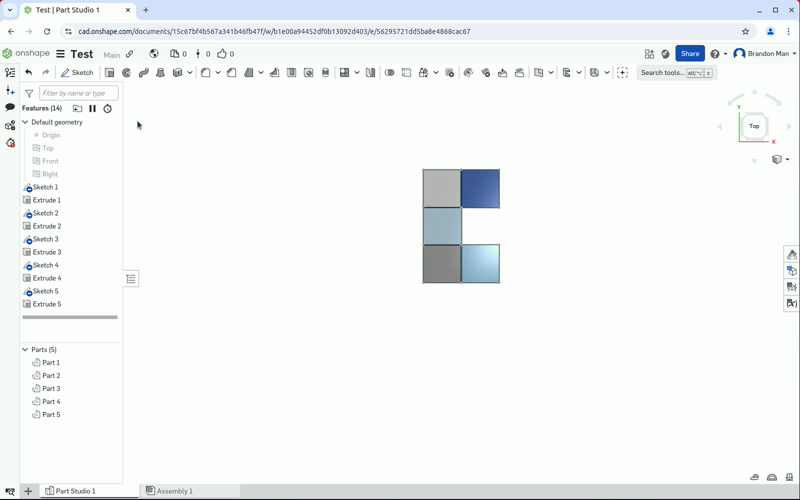
key(shift+h)
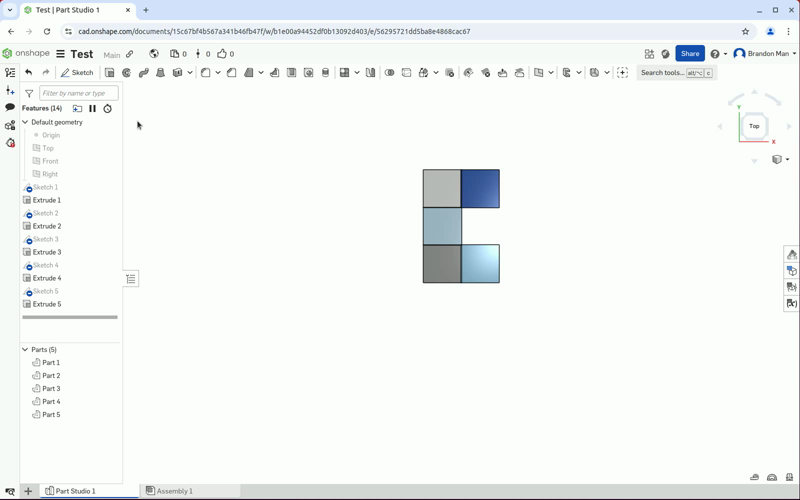
mouse_move(73, 189)
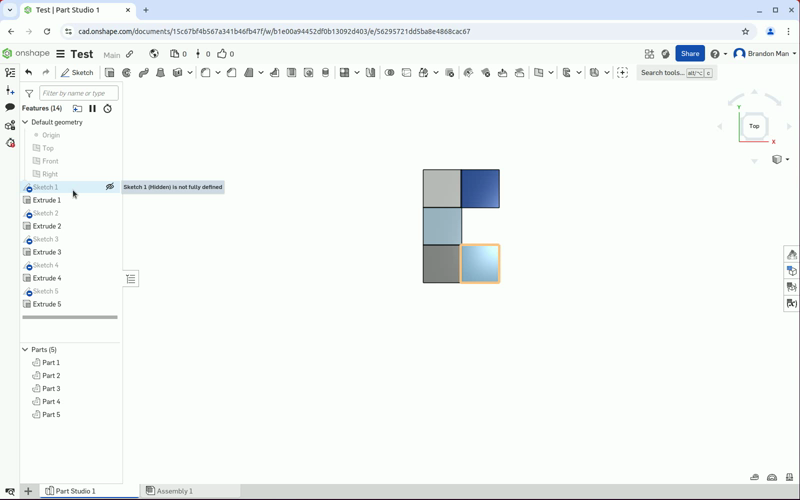
click(73, 189)
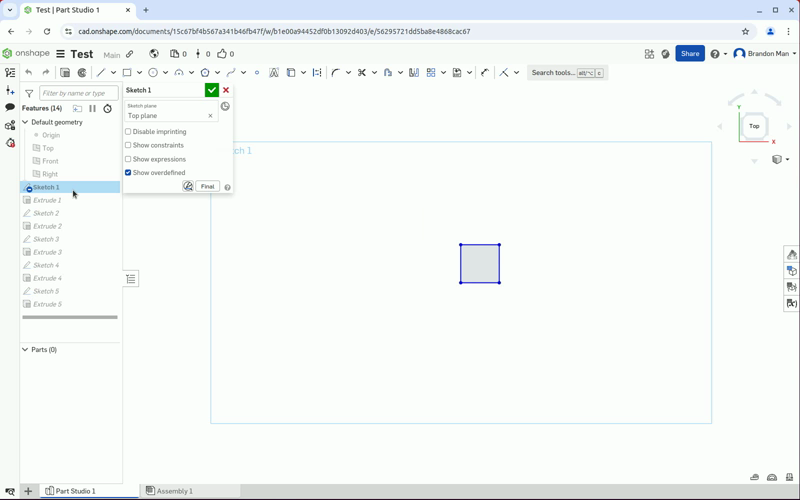
mouse_move(229, 92)
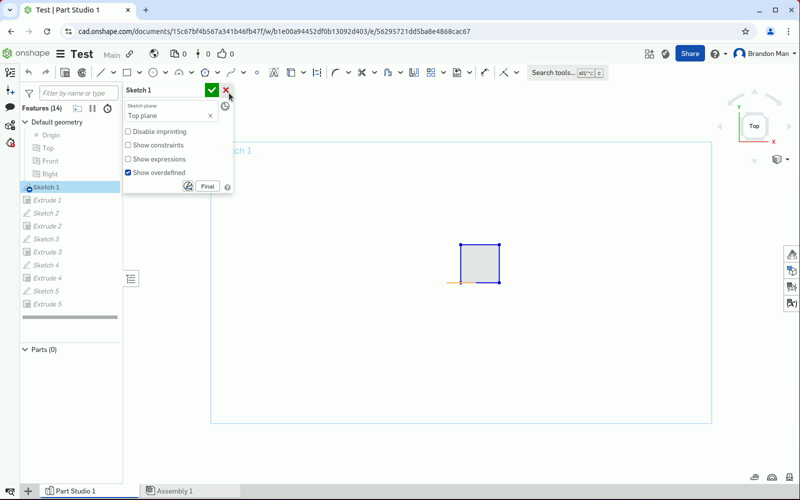
click(229, 92)
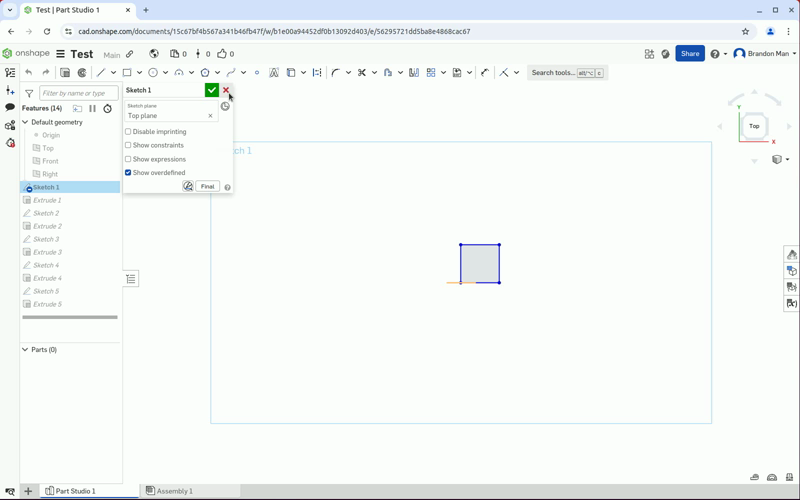
key(shift+s)
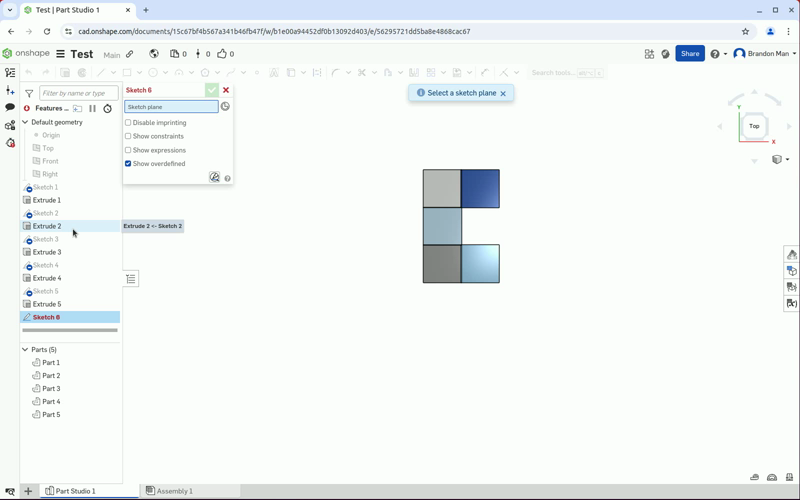
scroll(3)
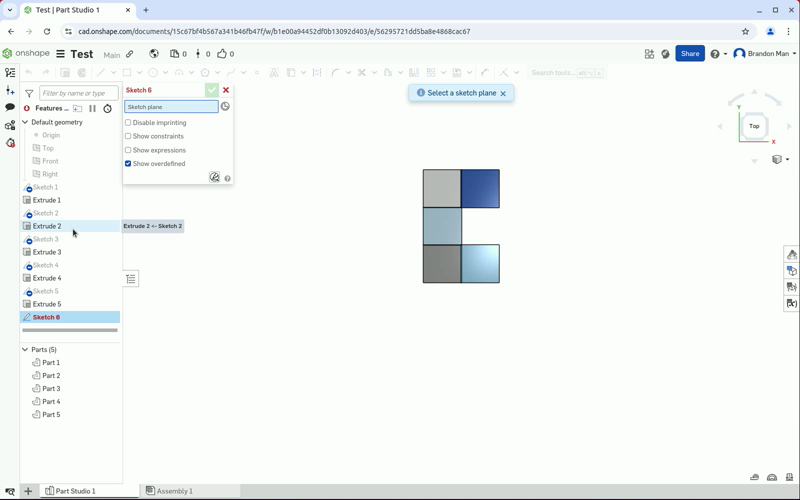
mouse_move(73, 150)
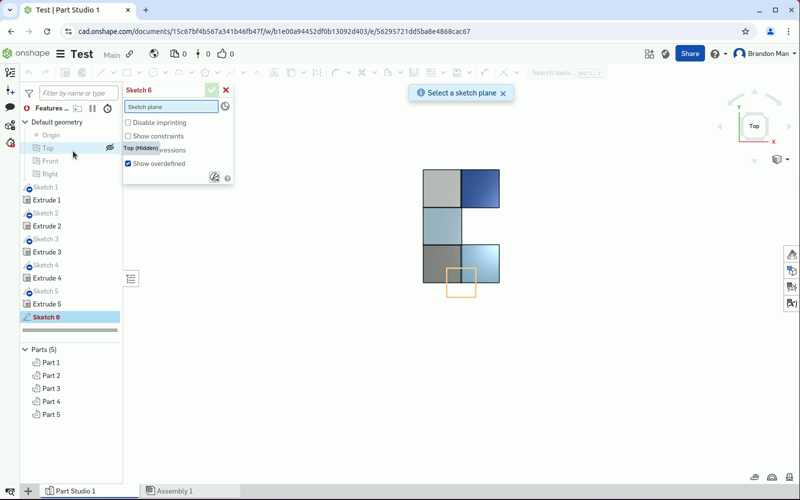
click(73, 150)
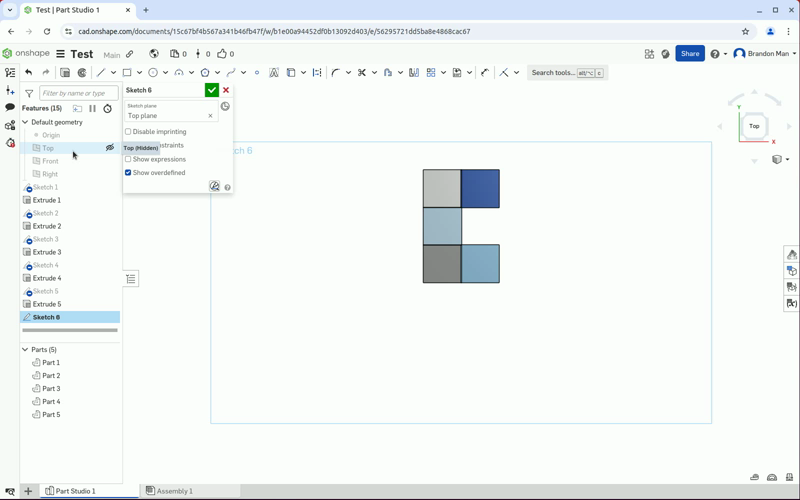
mouse_move(73, 352)
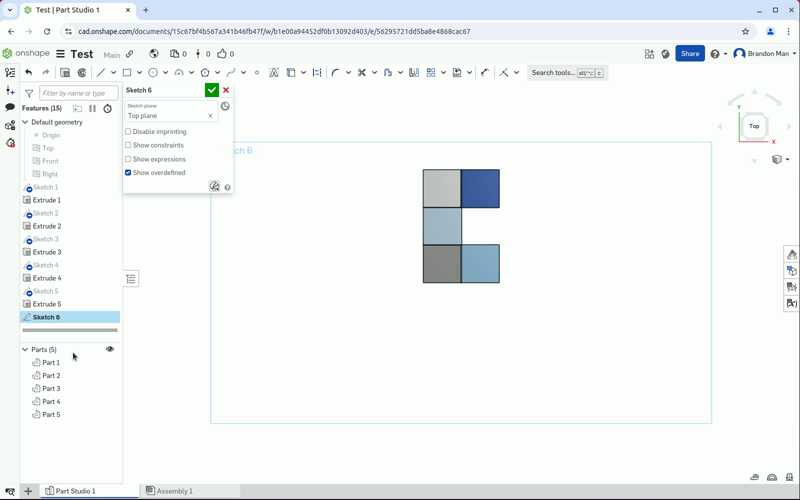
key(y)
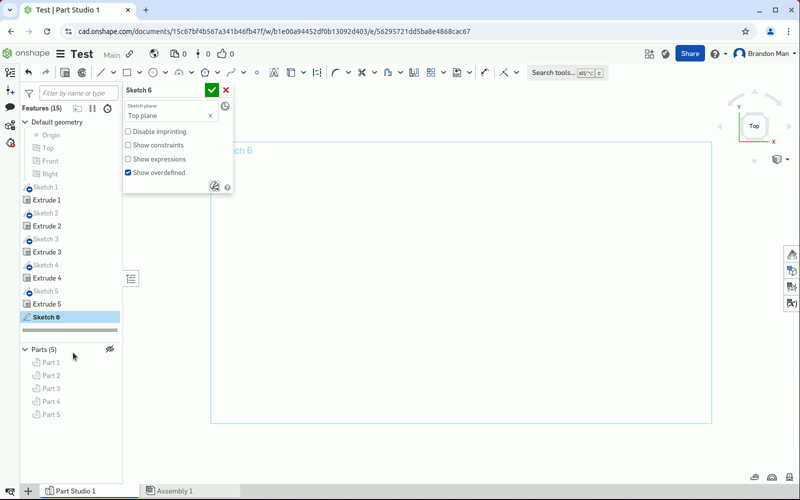
key(l)
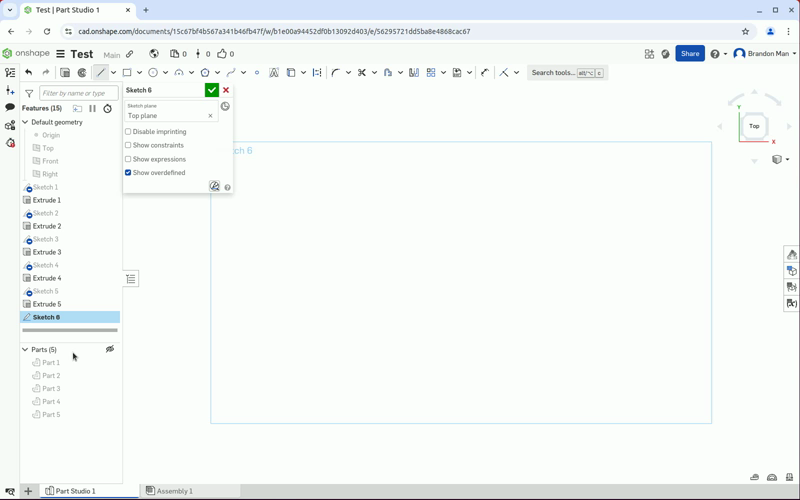
key_down(shift)
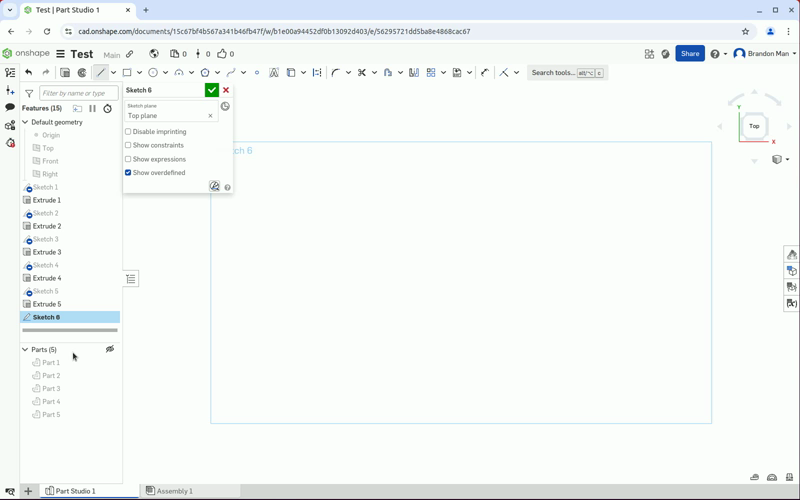
mouse_move(460, 245)
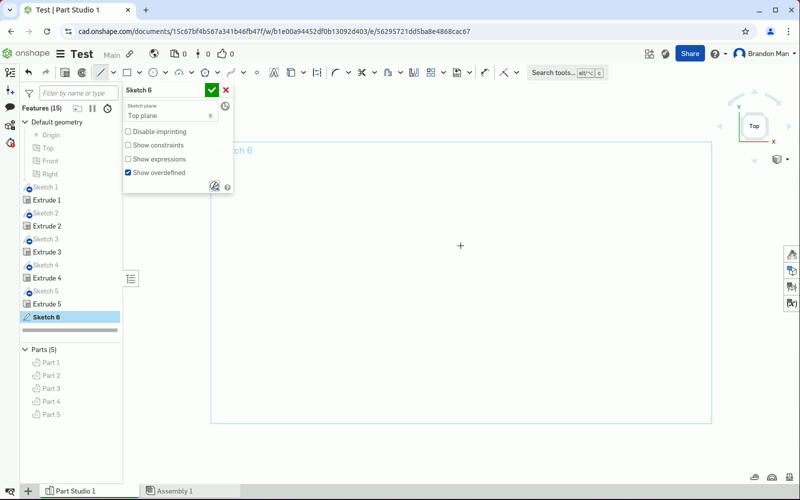
click(460, 245)
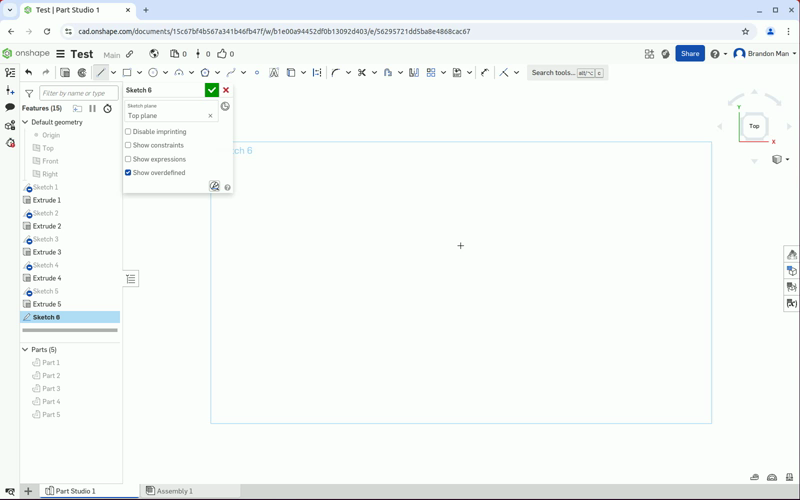
key_up(shift)
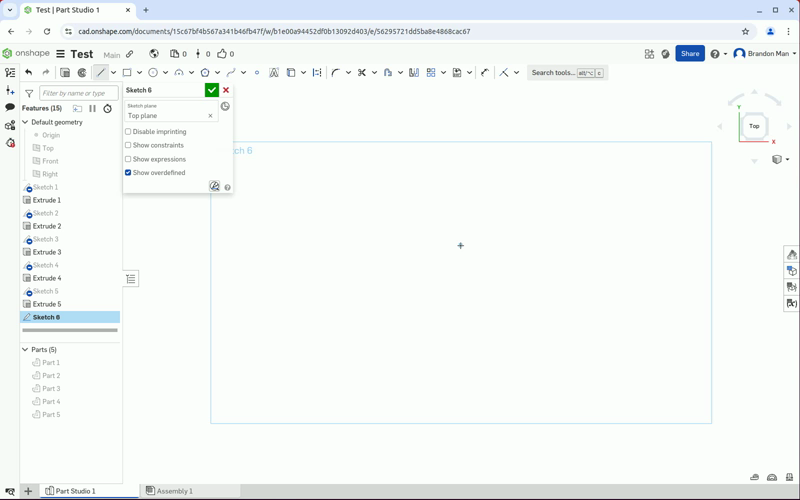
key_down(shift)
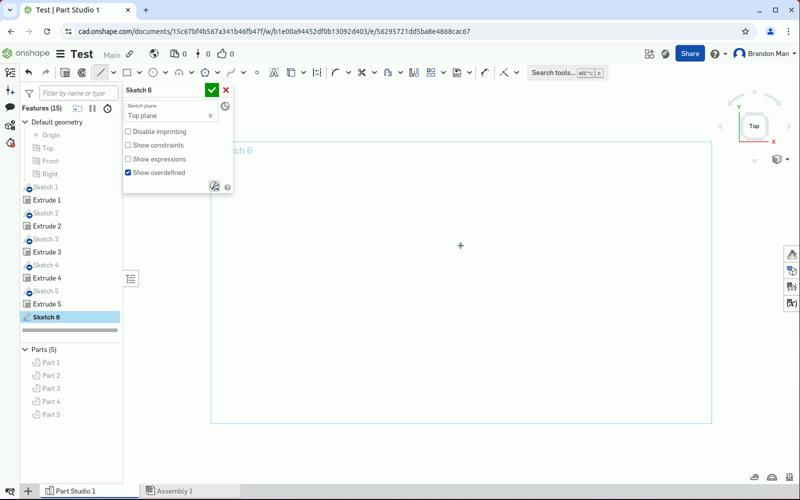
mouse_move(490, 245)
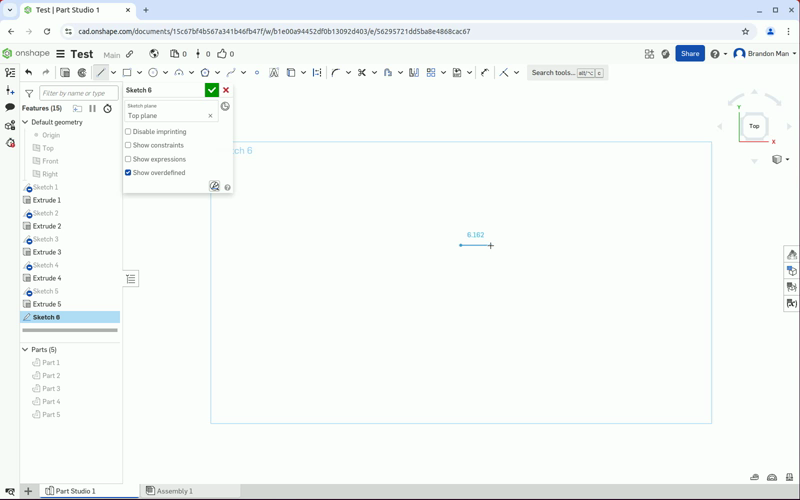
mouse_move(499, 245)
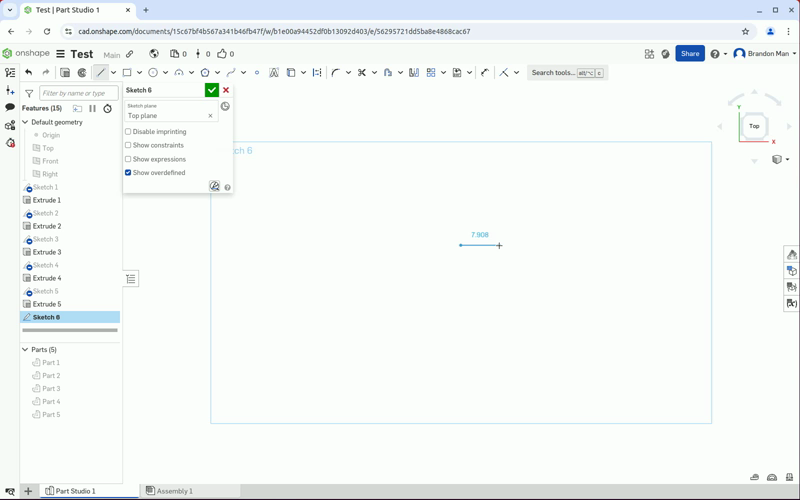
click(499, 245)
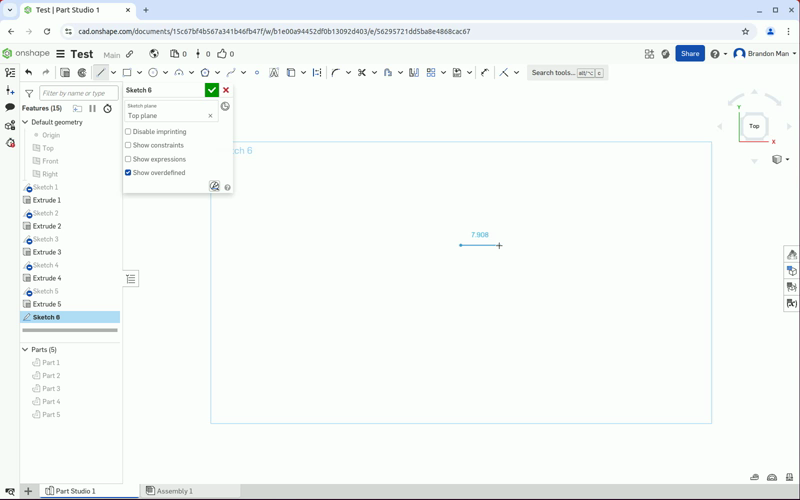
key_up(shift)
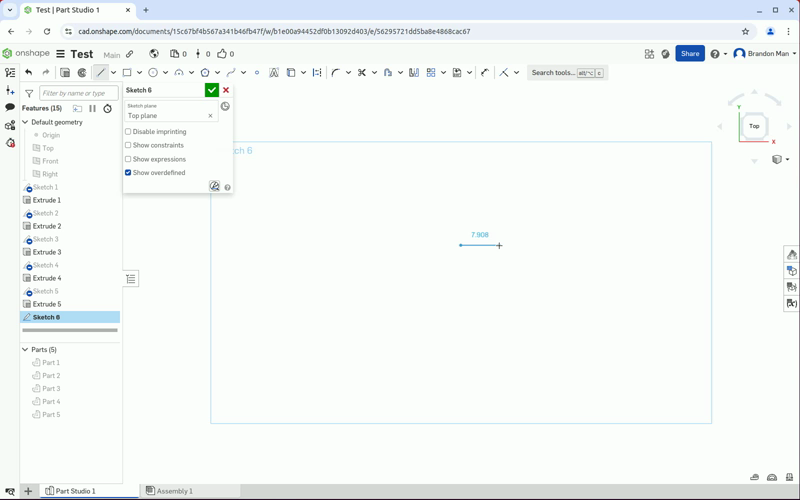
key_down(shift)
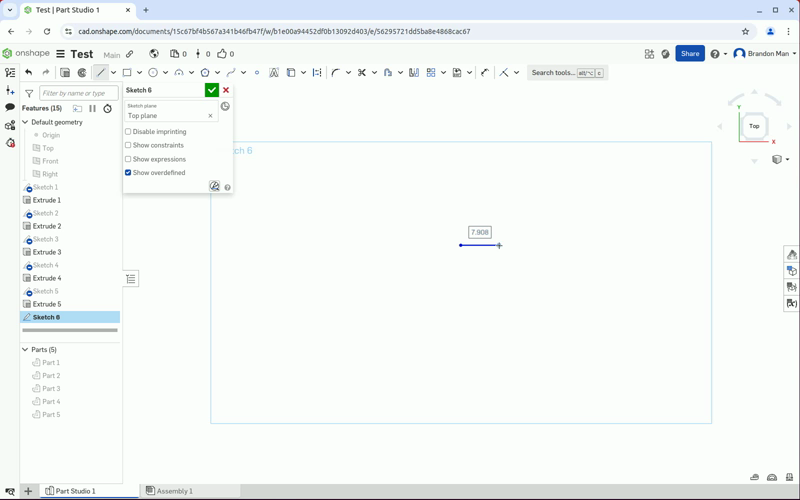
mouse_move(529, 245)
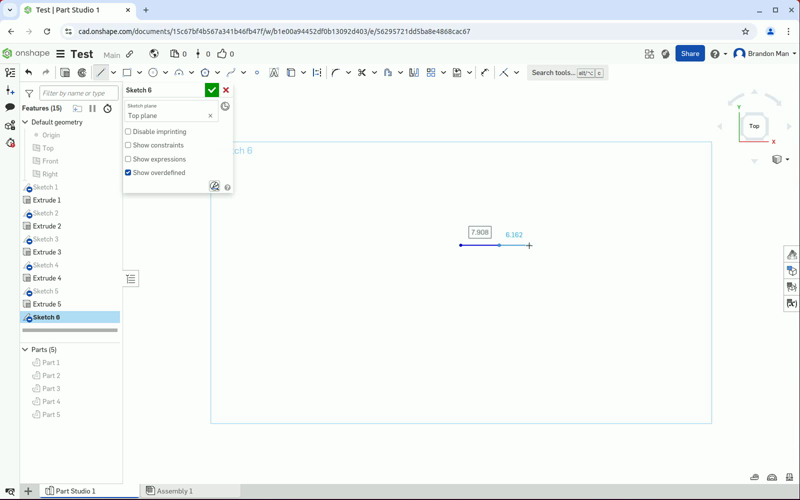
mouse_move(499, 207)
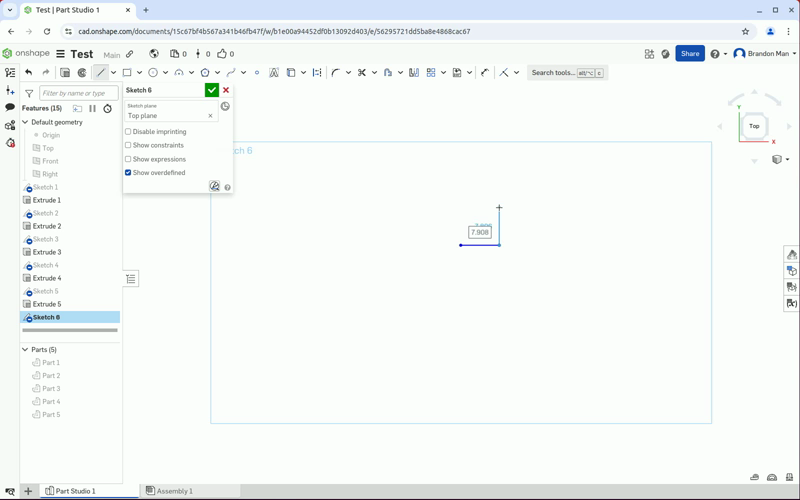
click(499, 207)
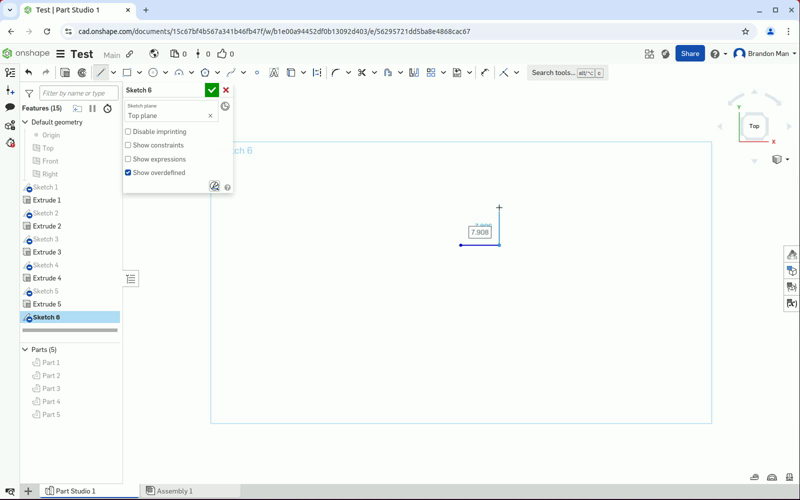
key_up(shift)
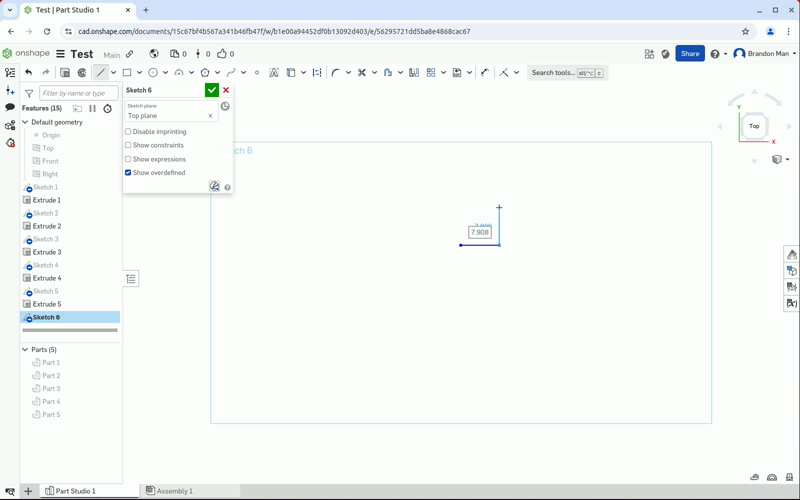
key_down(shift)
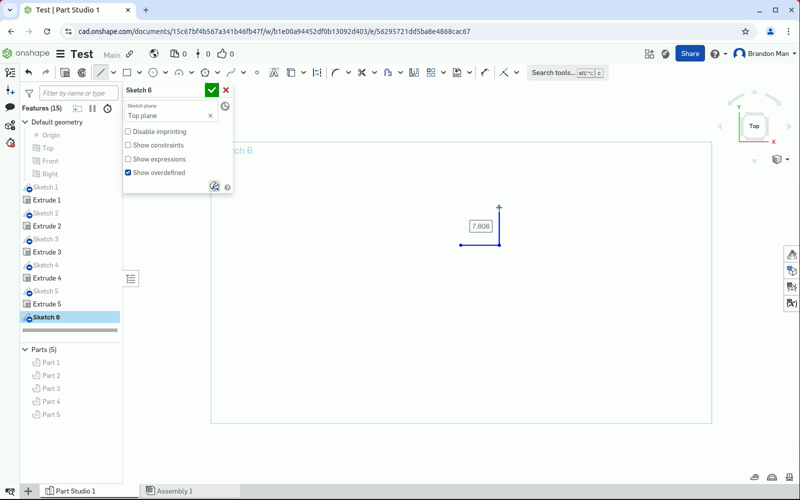
mouse_move(529, 207)
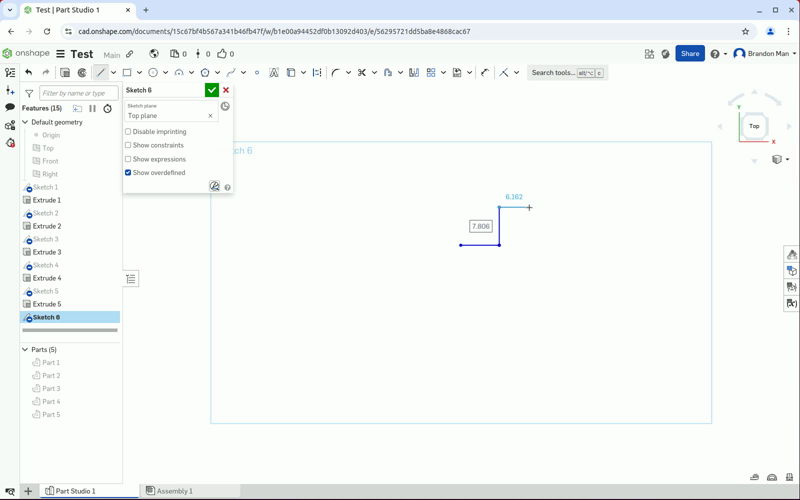
mouse_move(460, 207)
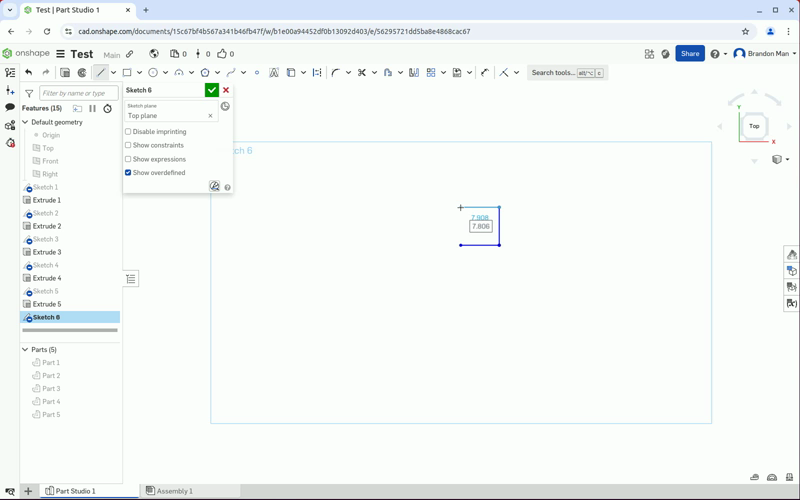
click(460, 207)
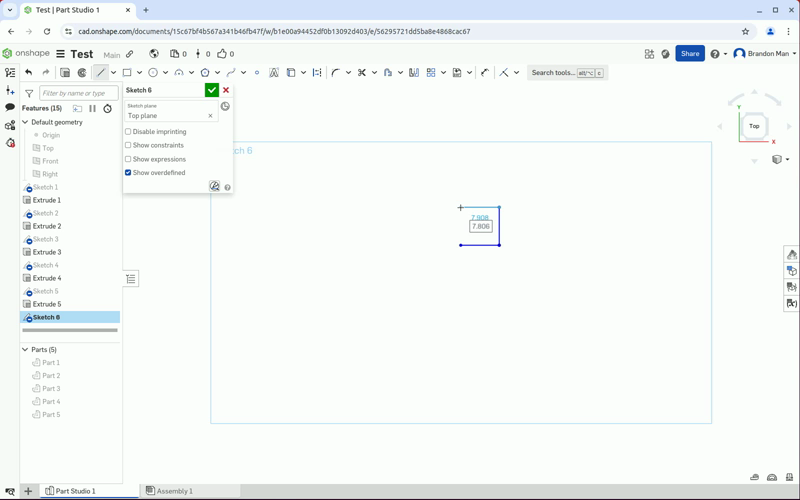
key_up(shift)
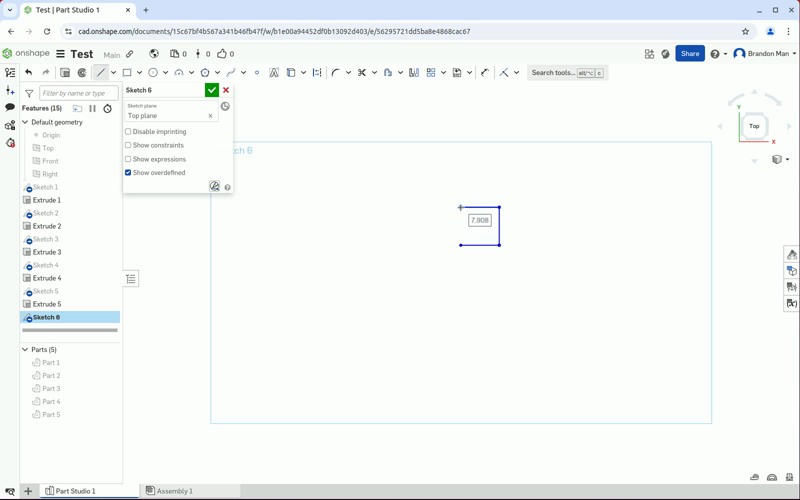
mouse_move(490, 207)
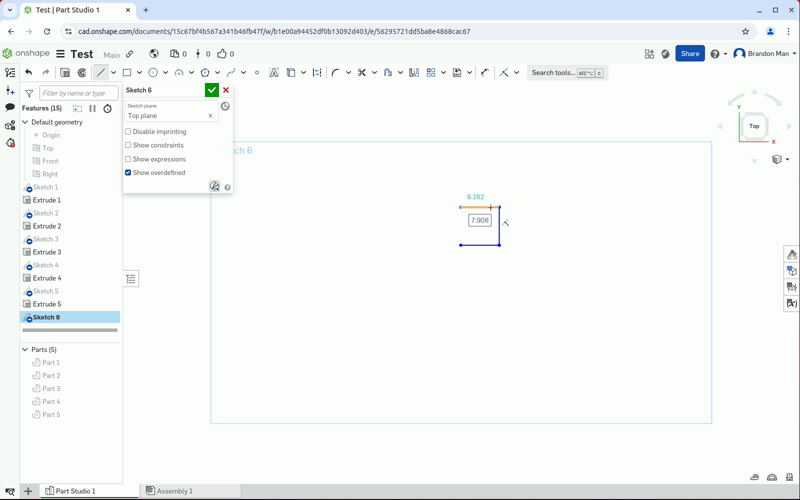
key_down(shift)
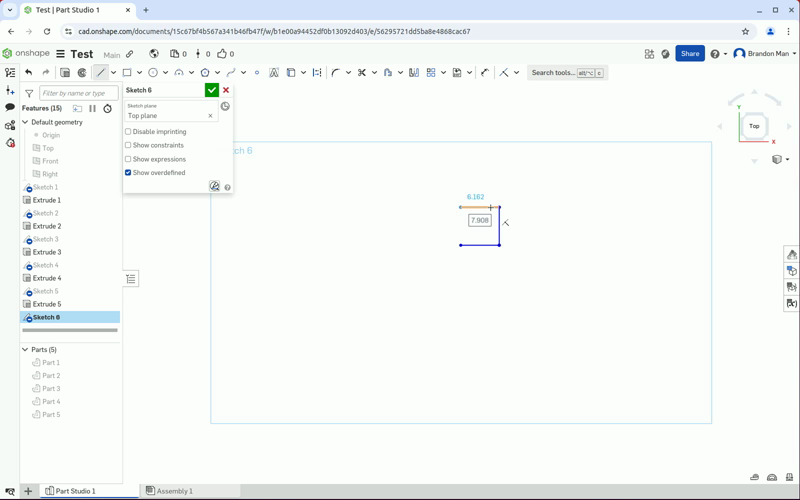
mouse_move(460, 245)
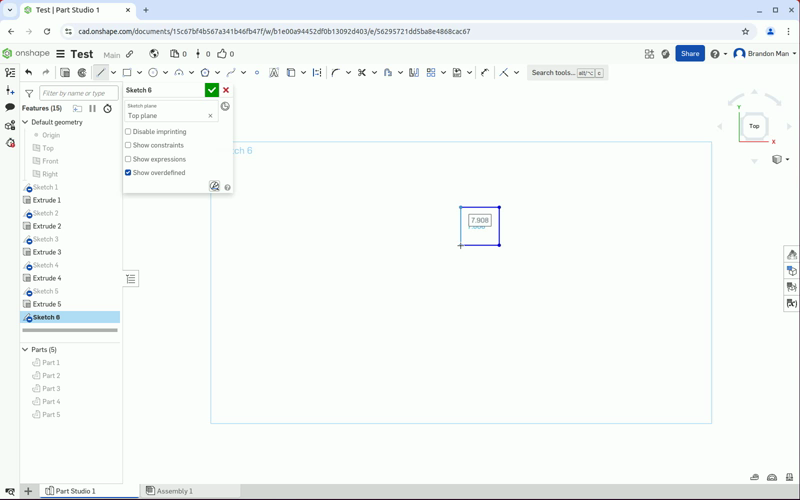
key_up(shift)
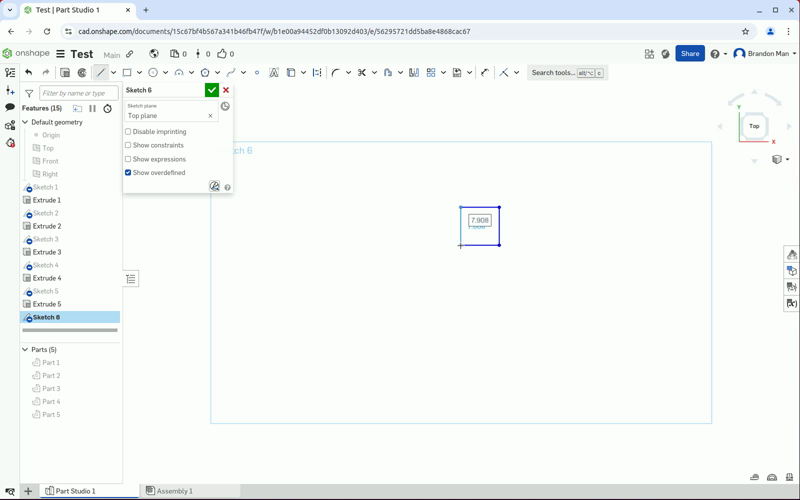
click(460, 245)
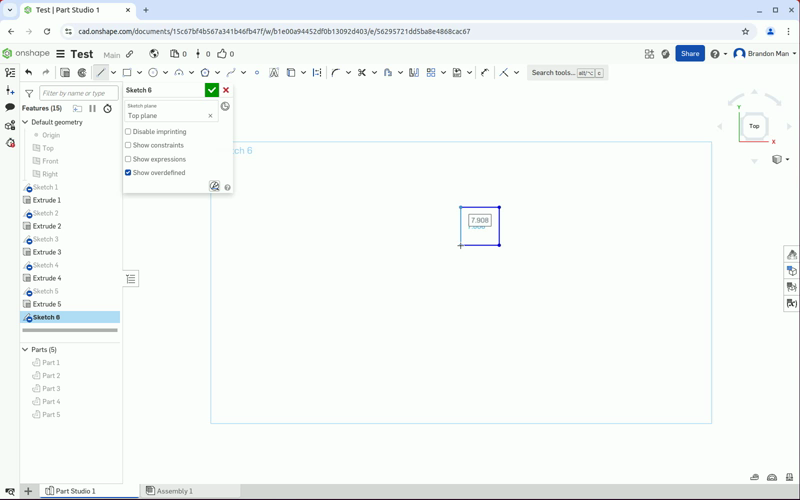
key(esc)
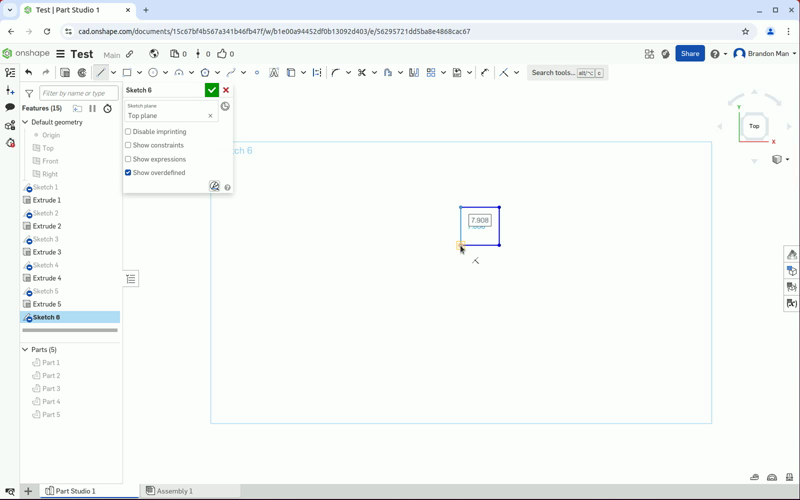
mouse_move(475, 227)
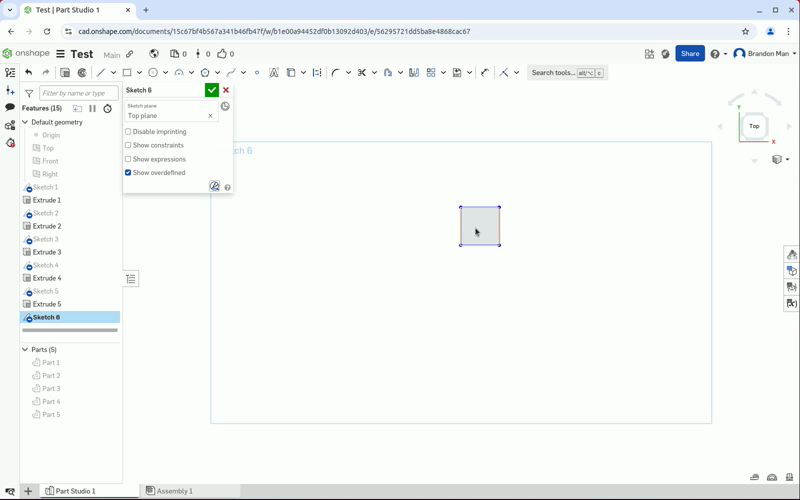
scroll(6)
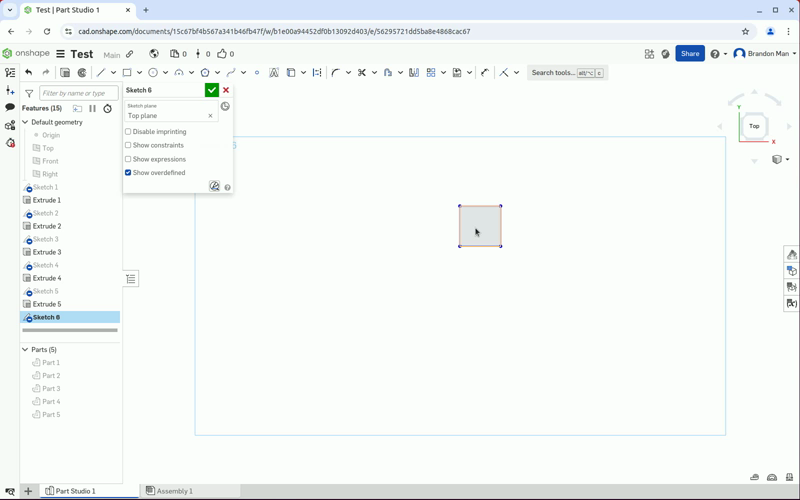
scroll(6)
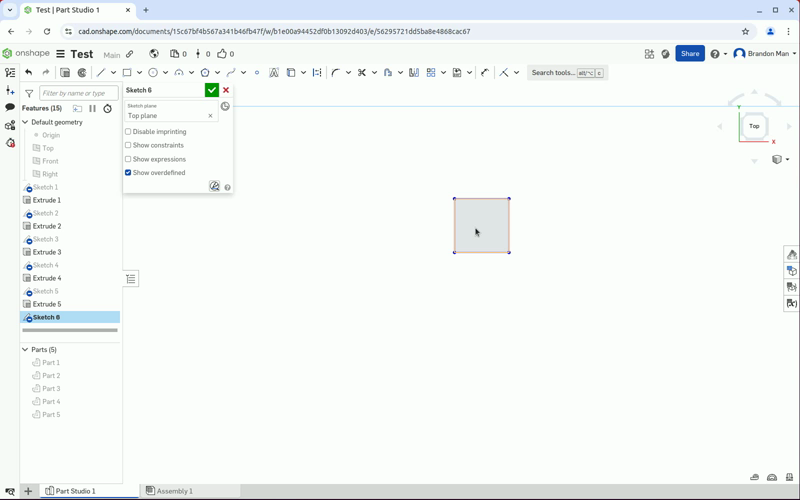
scroll(6)
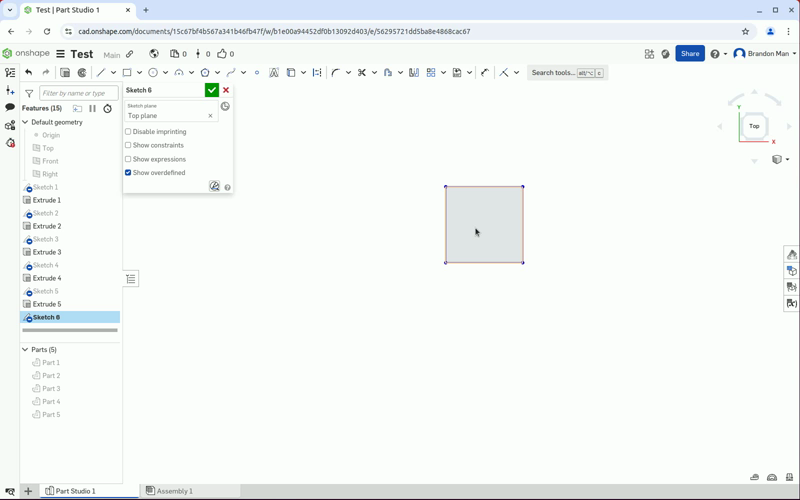
scroll(6)
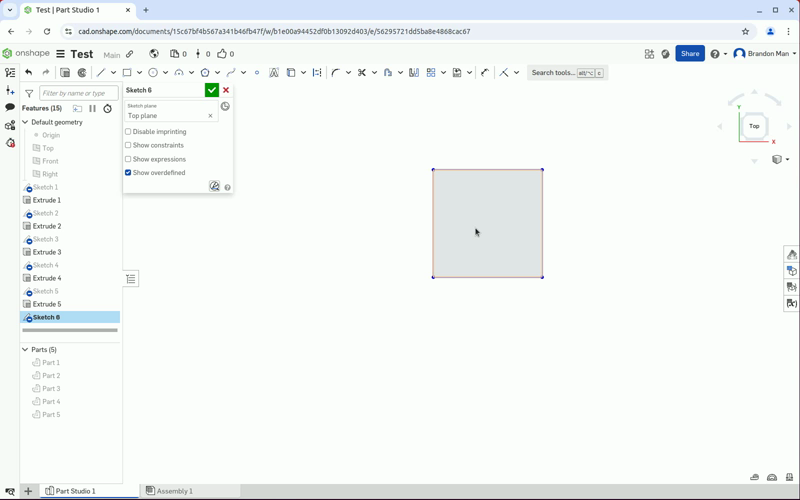
scroll(6)
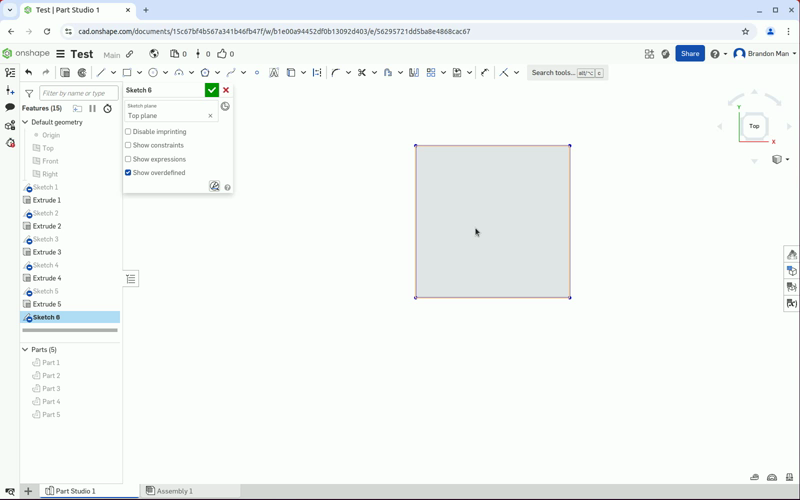
scroll(6)
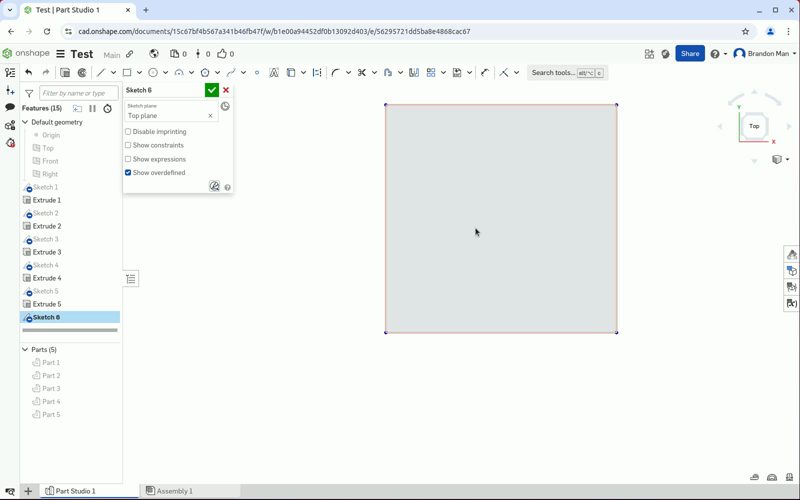
scroll(6)
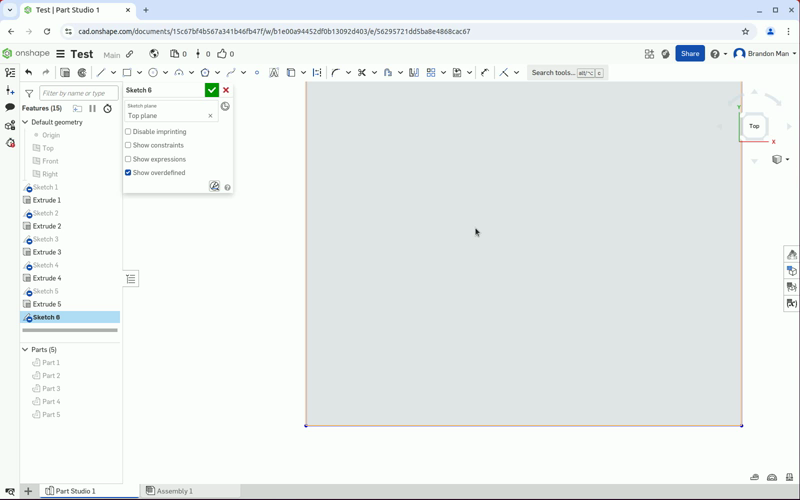
click(475, 227)
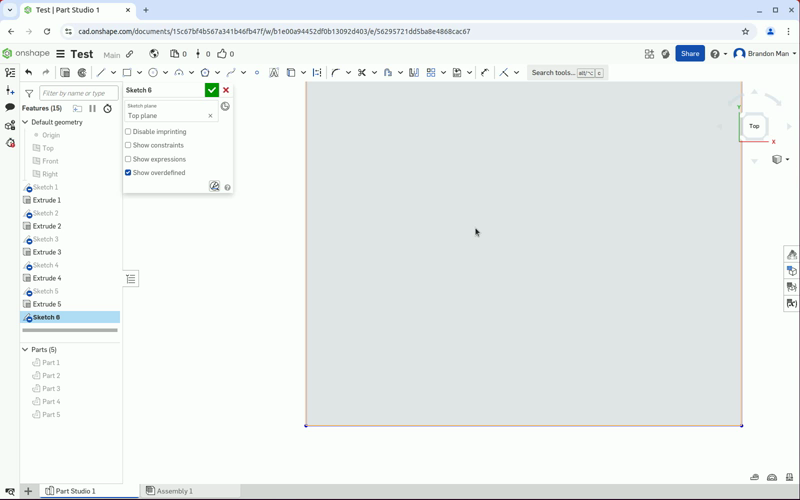
scroll(-6)
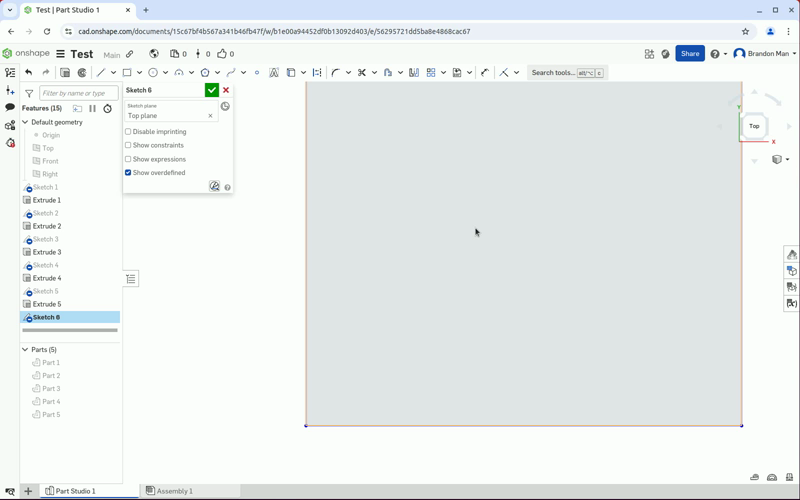
scroll(-6)
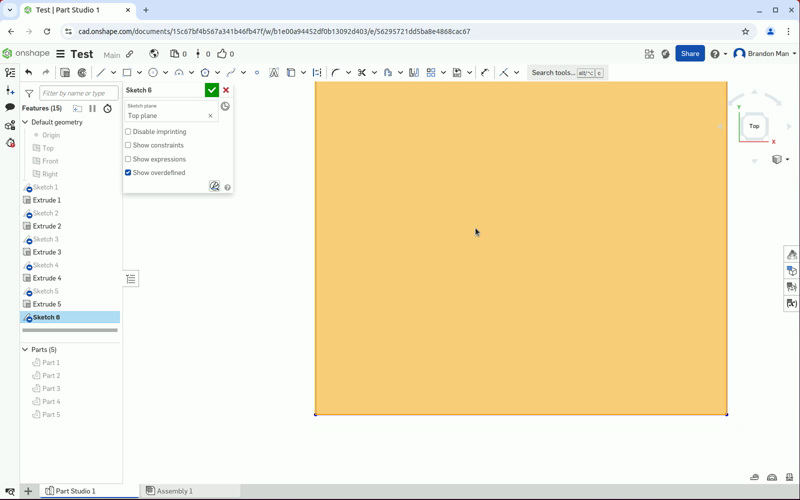
scroll(-6)
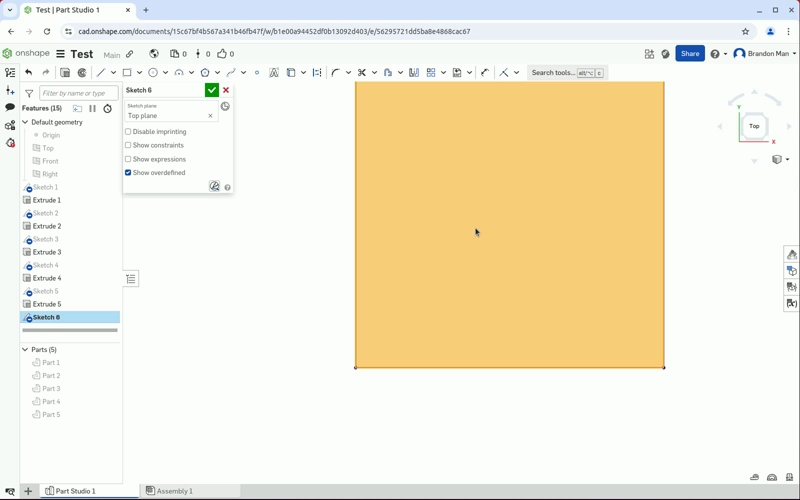
scroll(-6)
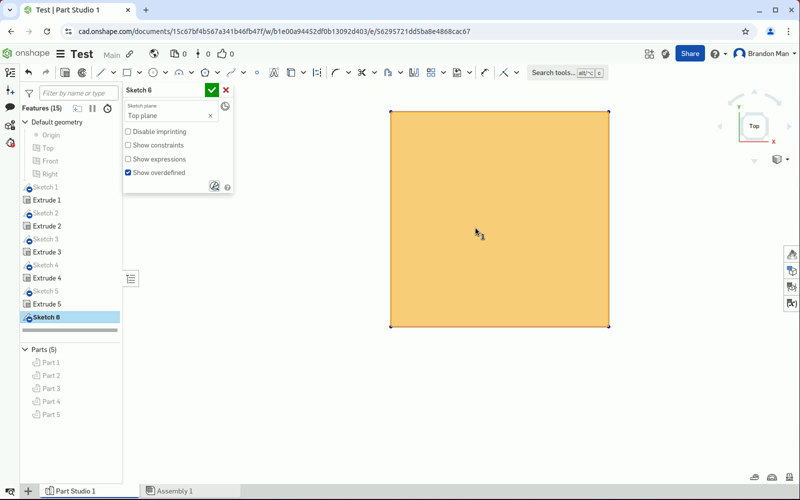
scroll(-6)
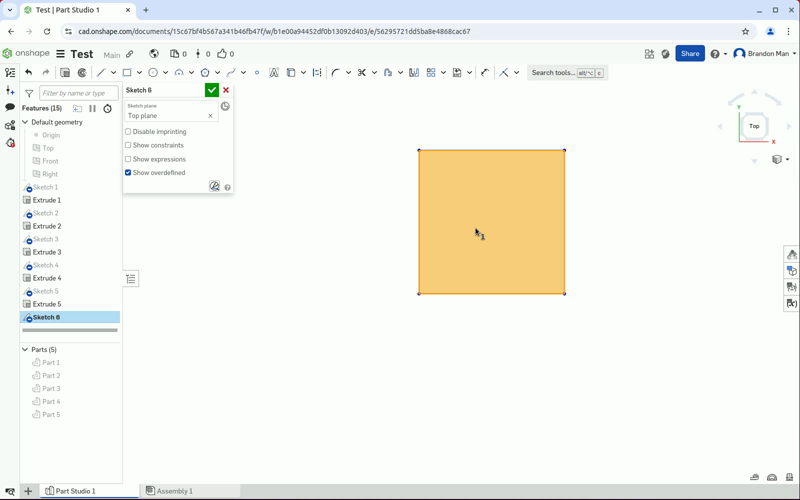
scroll(-6)
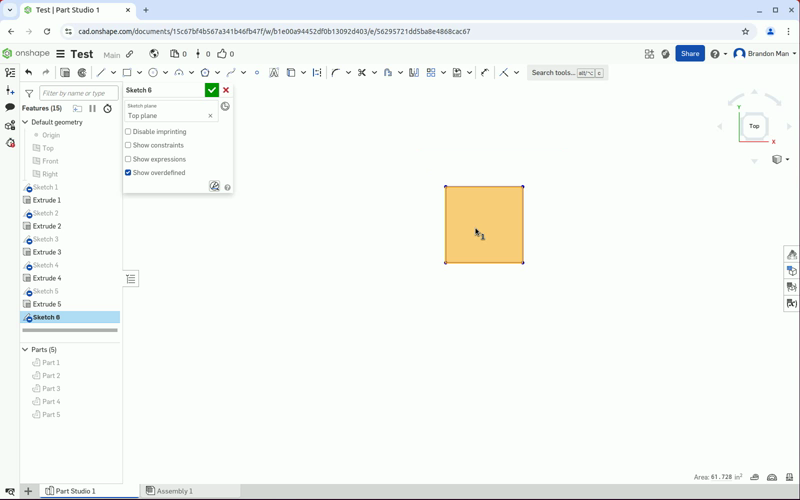
scroll(-6)
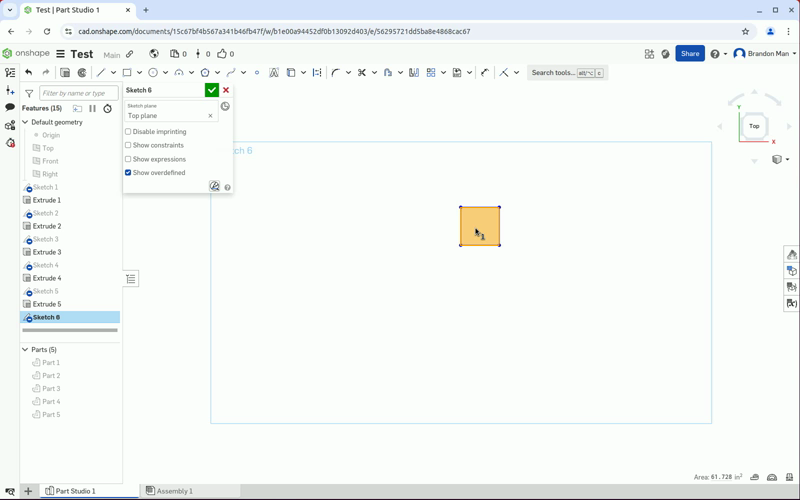
mouse_move(73, 352)
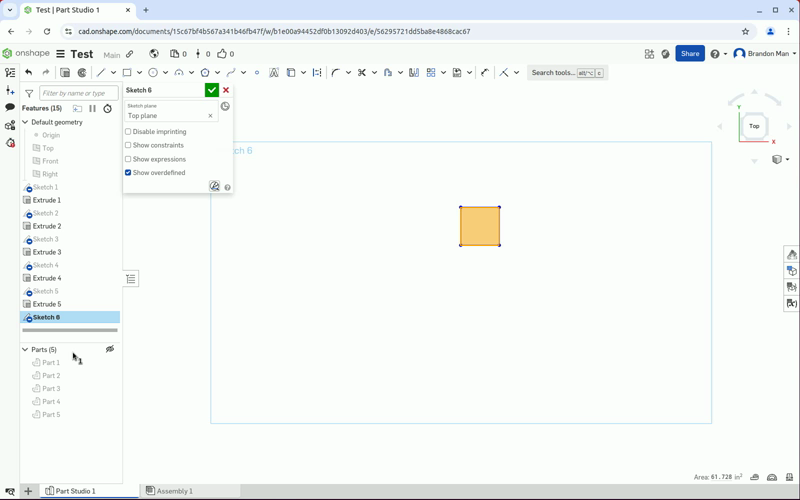
key(shift+y)
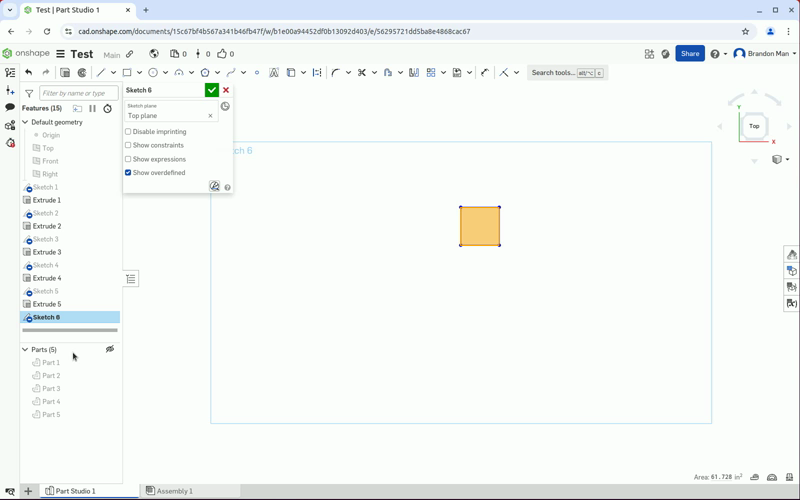
key(shift+e)
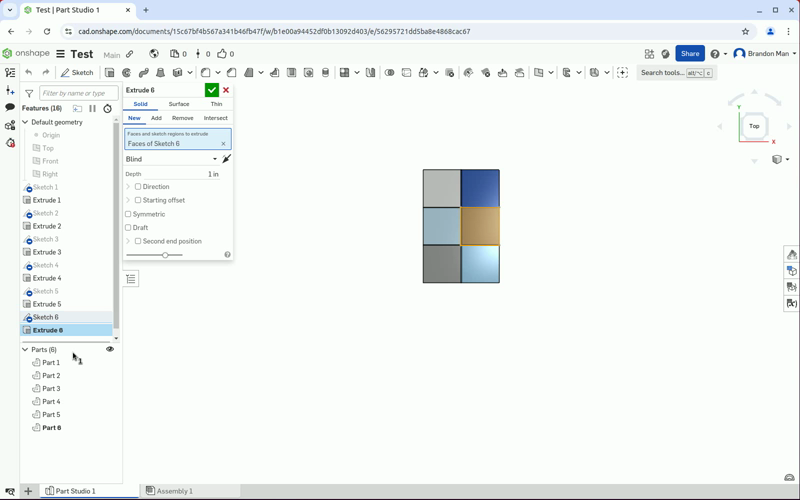
mouse_move(143, 106)
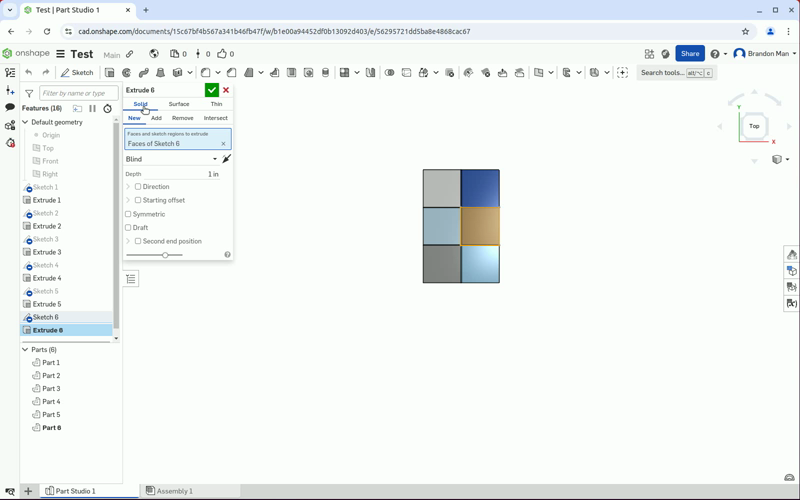
click(143, 106)
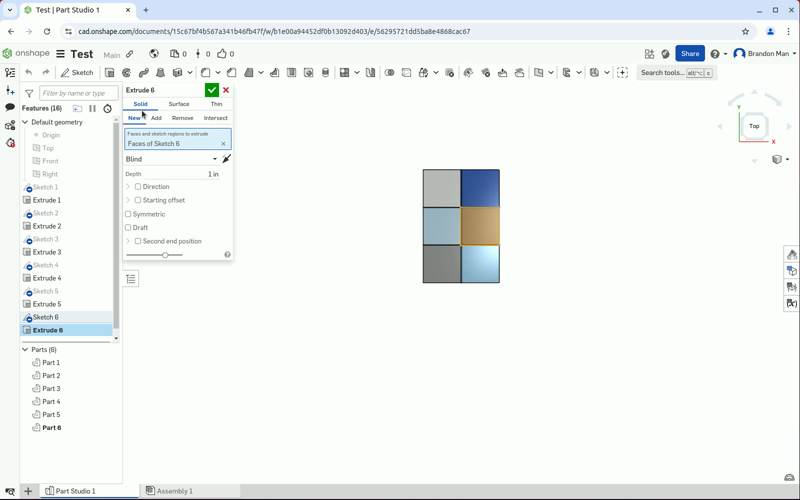
mouse_move(137, 120)
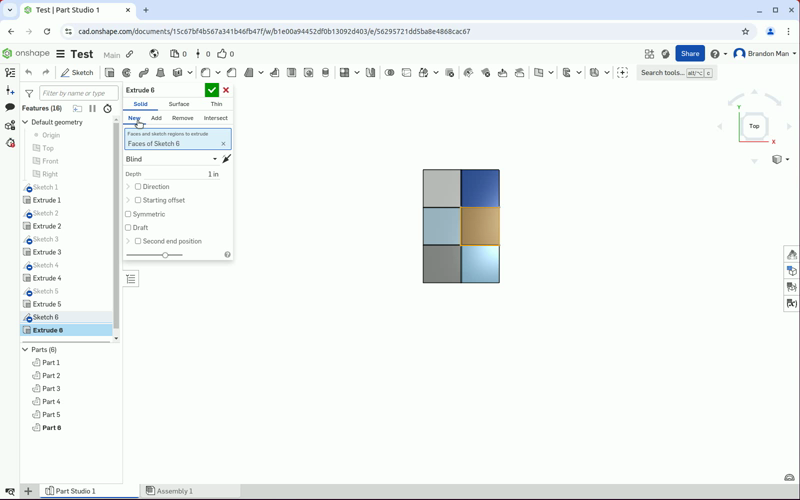
click(137, 120)
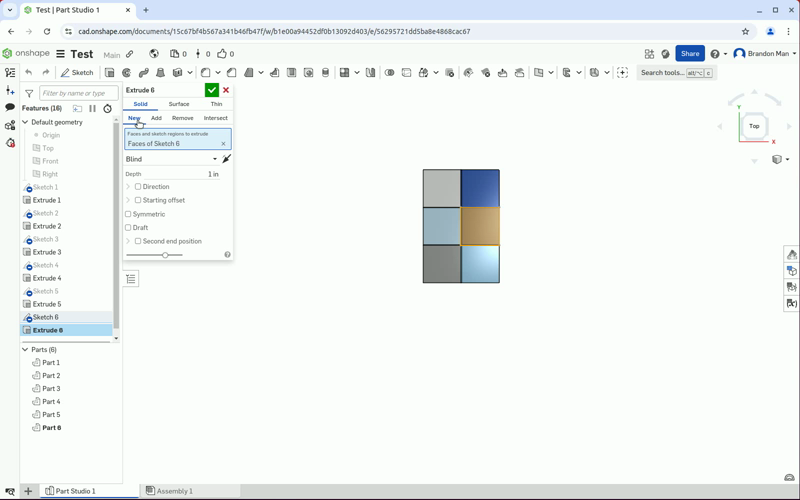
key(tab, 4)
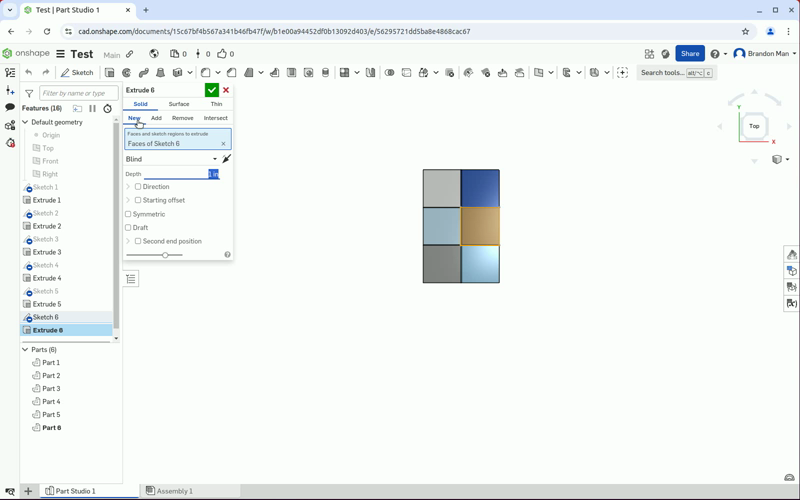
text(7.703)
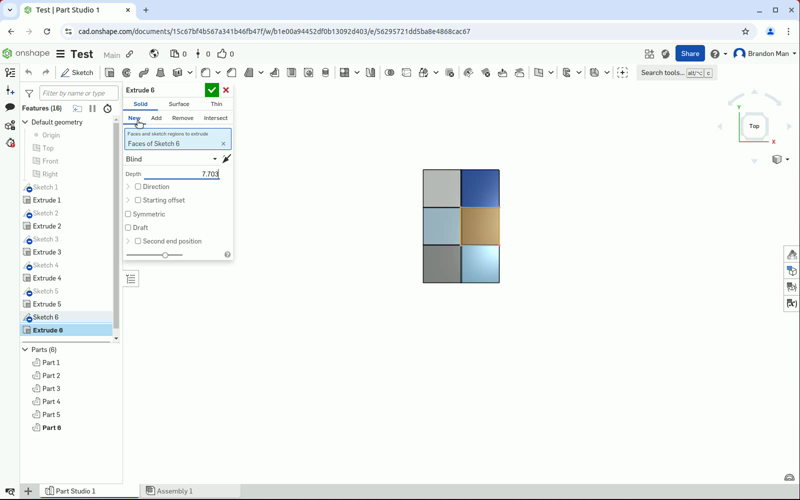
key(enter)
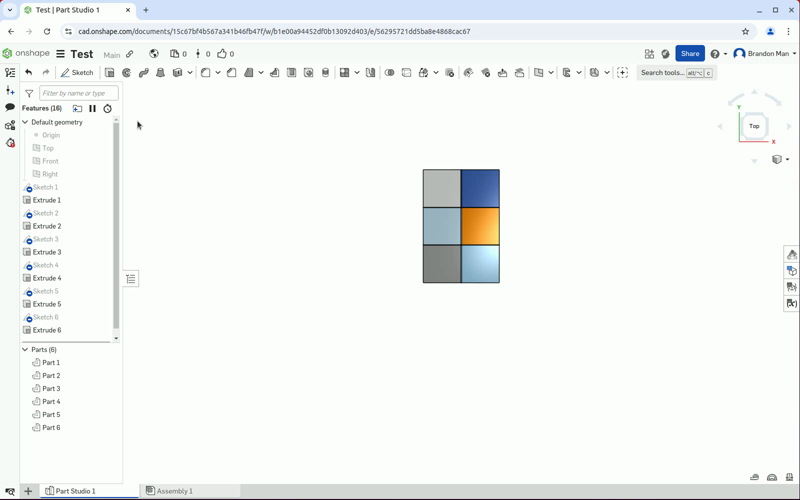
key(shift+h)
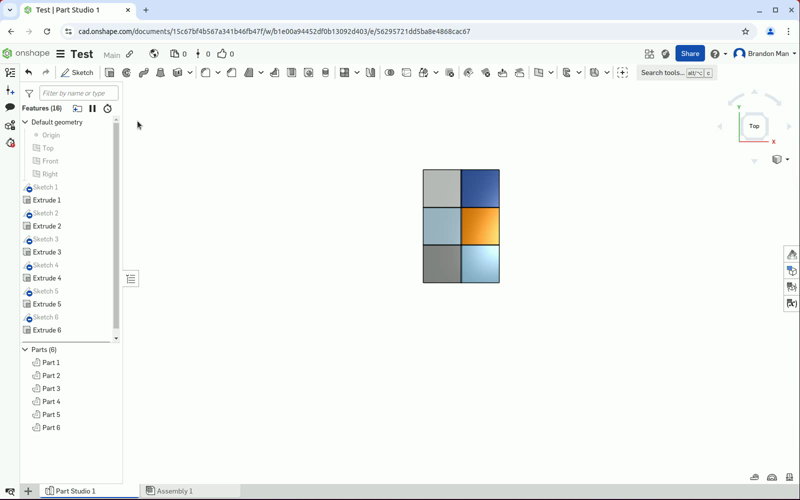
key(shift+h)
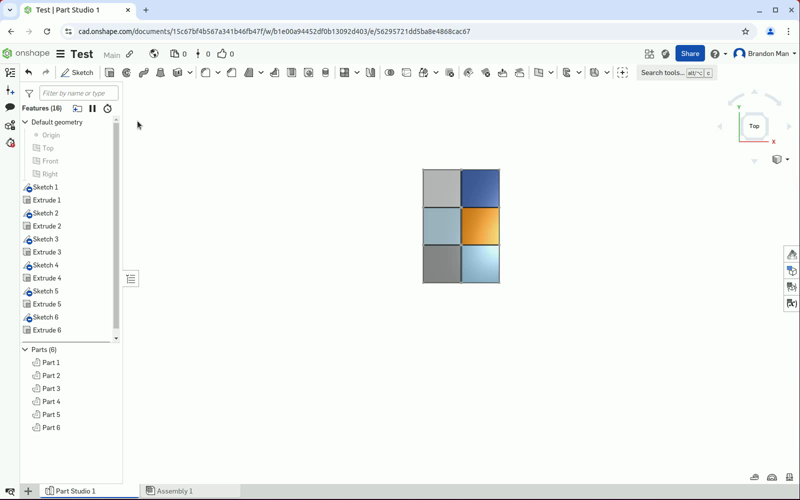
key(shift+7)
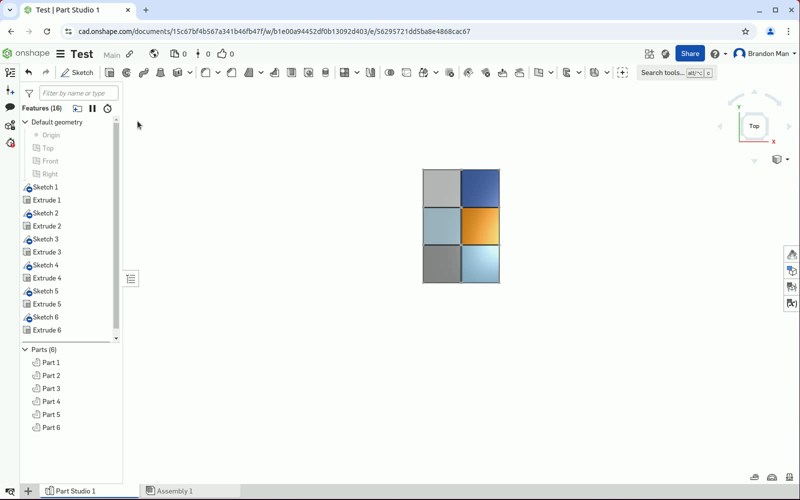
key(up, 3)
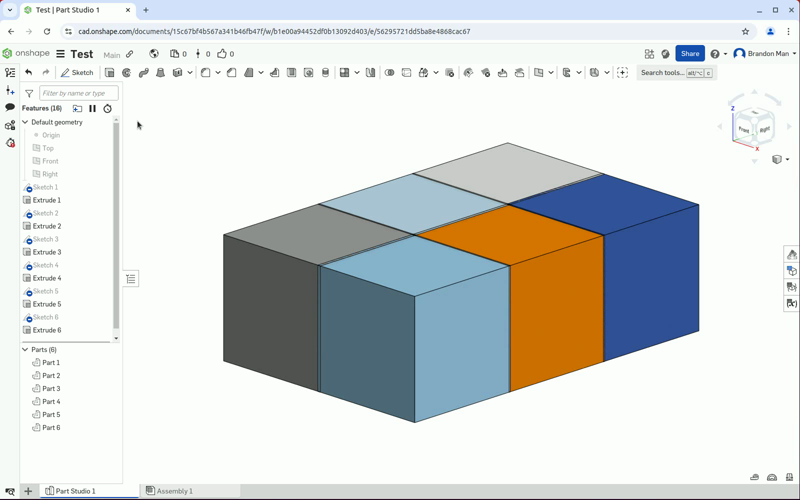
key(left, 3)
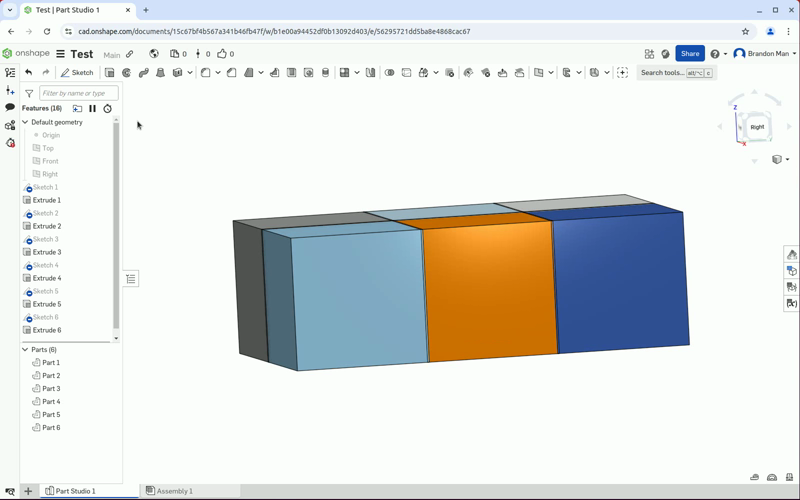
key(right, 3)
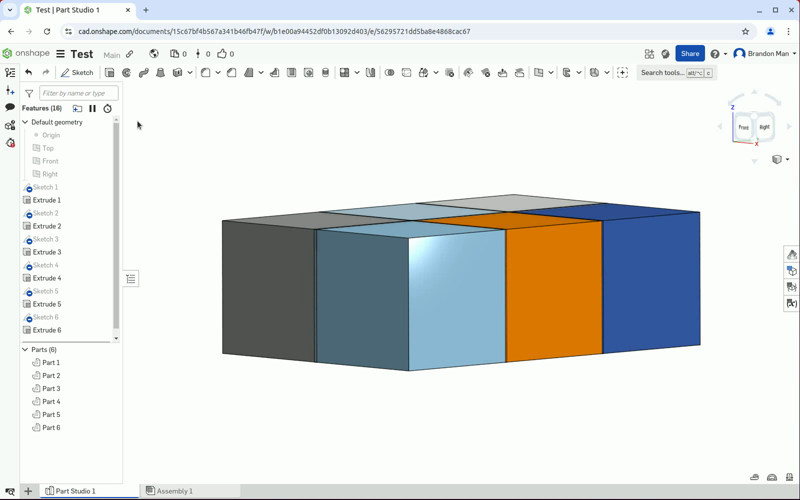
key(down, 3)
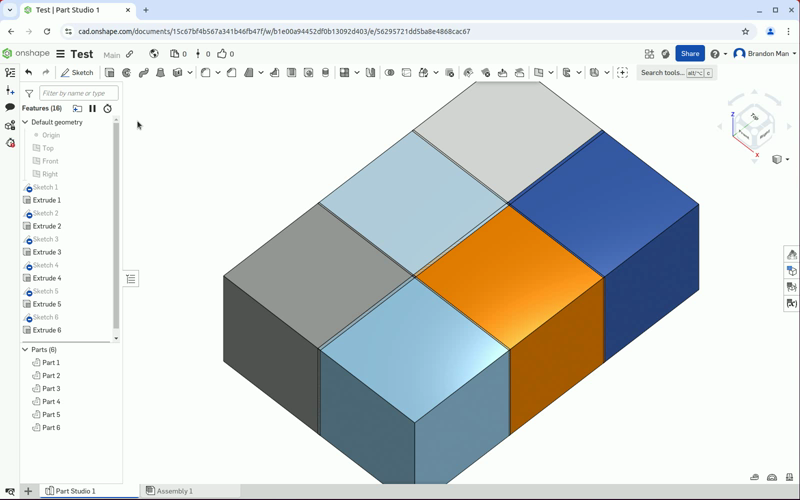
mouse_move(69, 189)
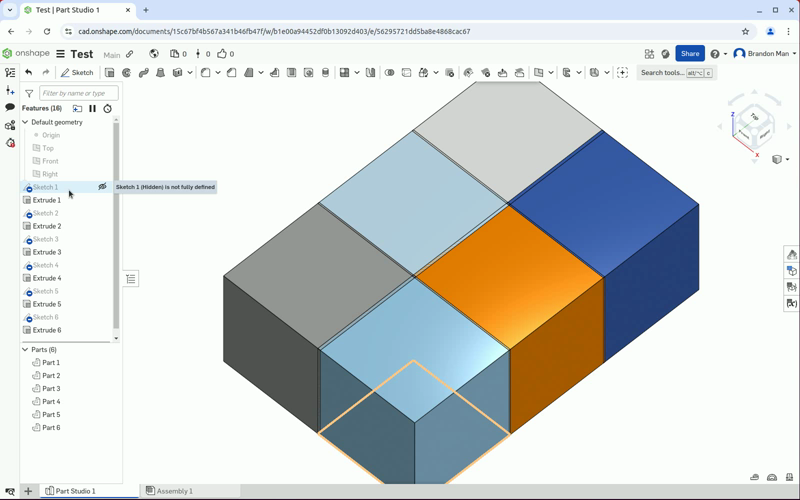
click(69, 189)